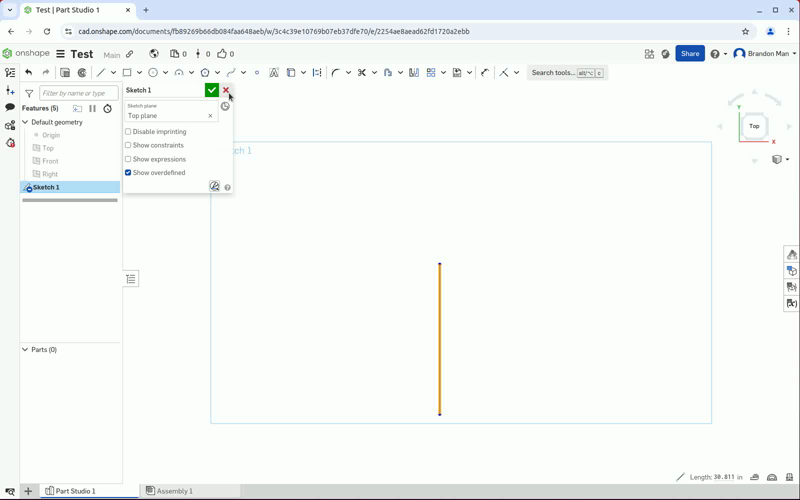
key(shift+h)
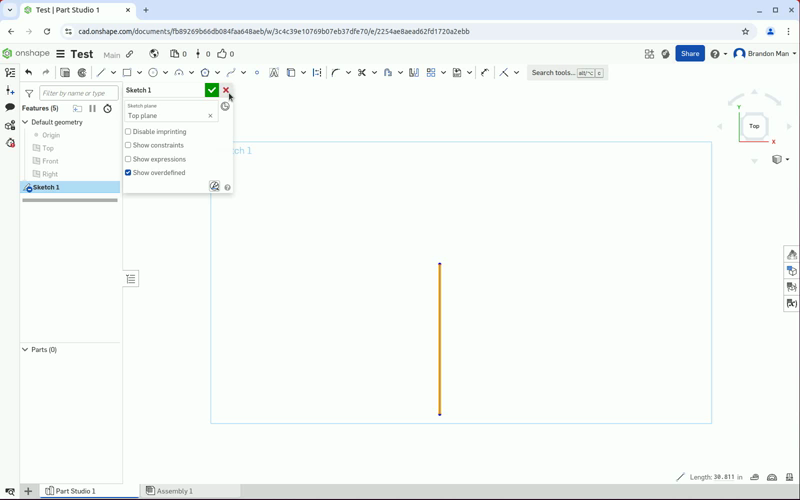
key(shift+s)
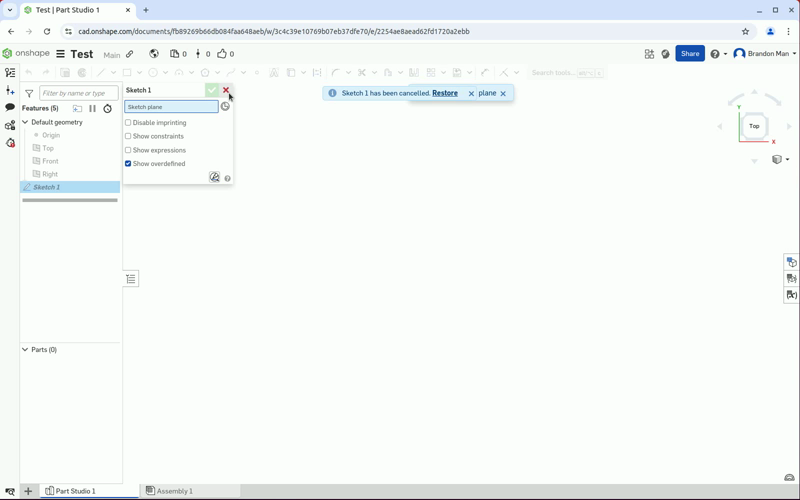
mouse_move(73, 150)
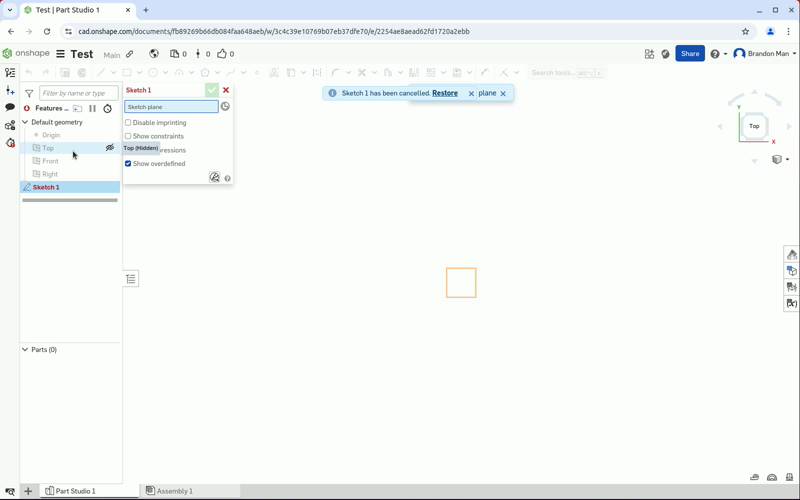
click(73, 150)
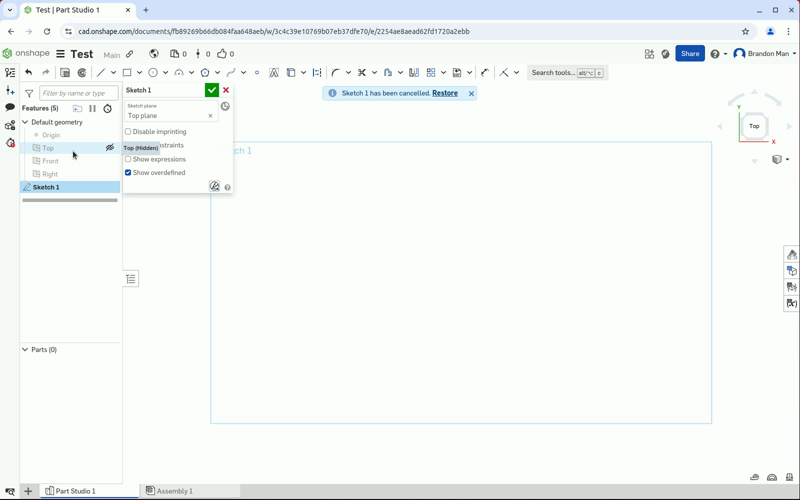
mouse_move(73, 352)
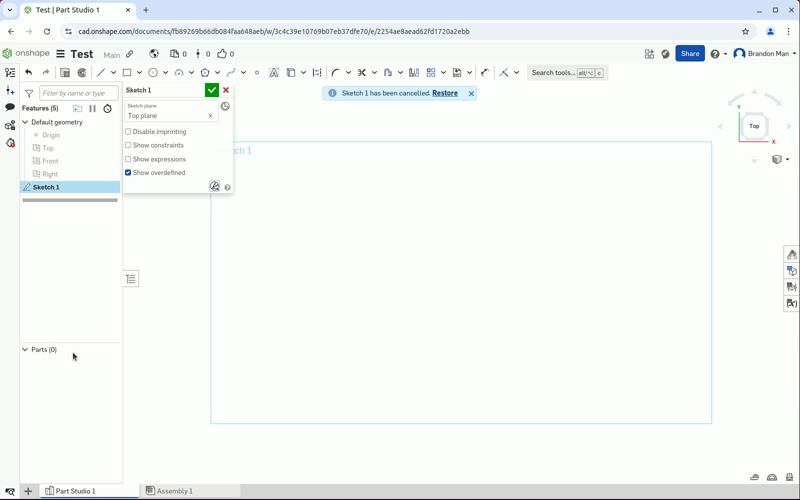
key(y)
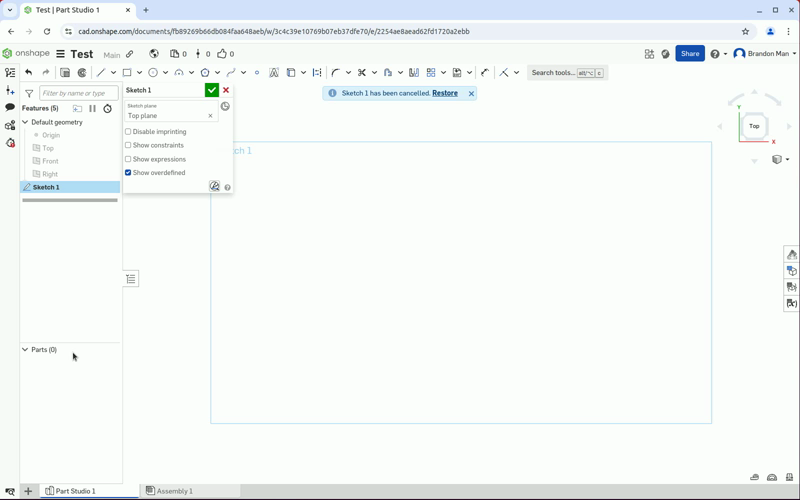
key(l)
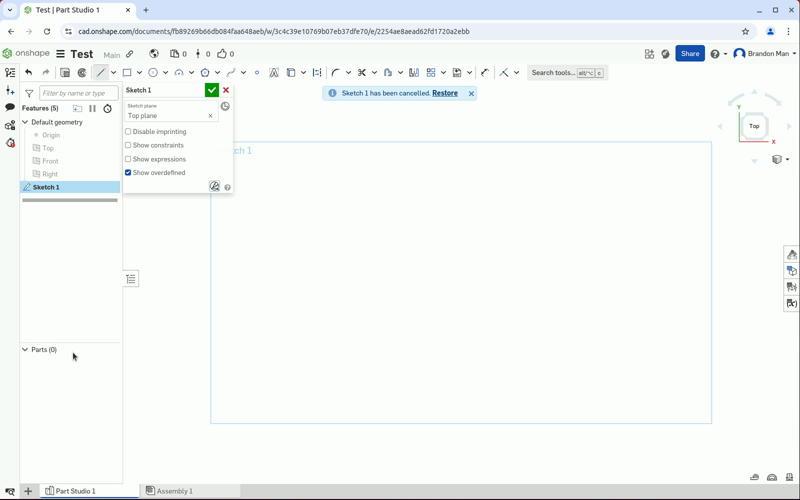
key_down(shift)
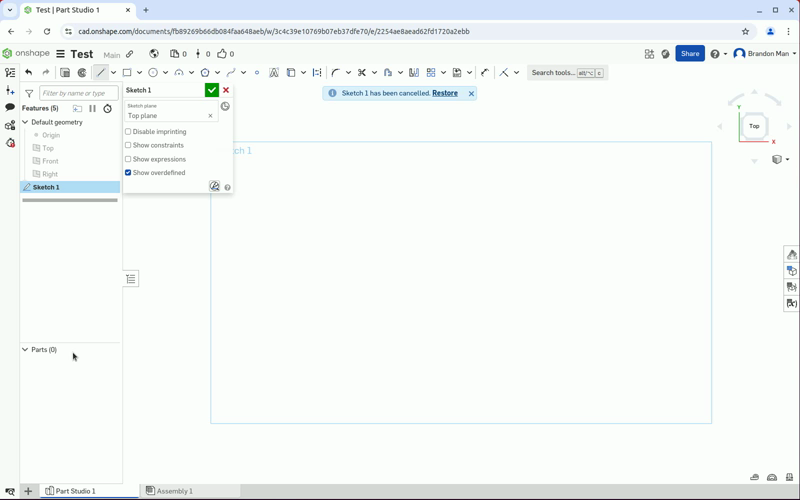
mouse_move(348, 312)
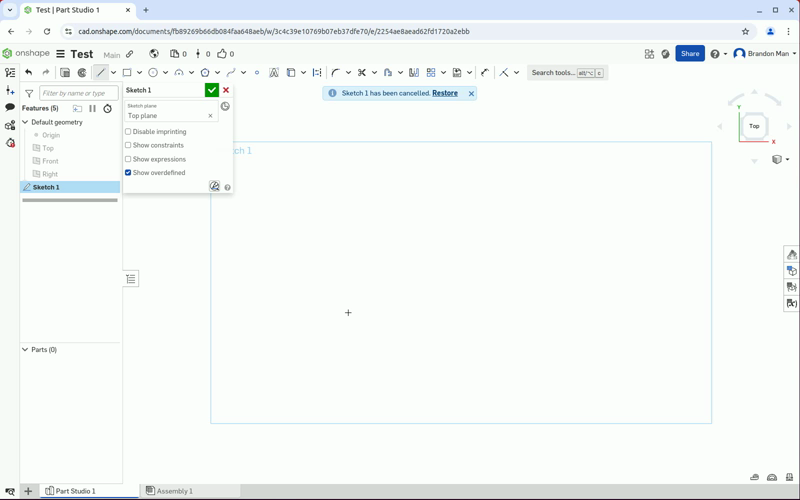
click(348, 312)
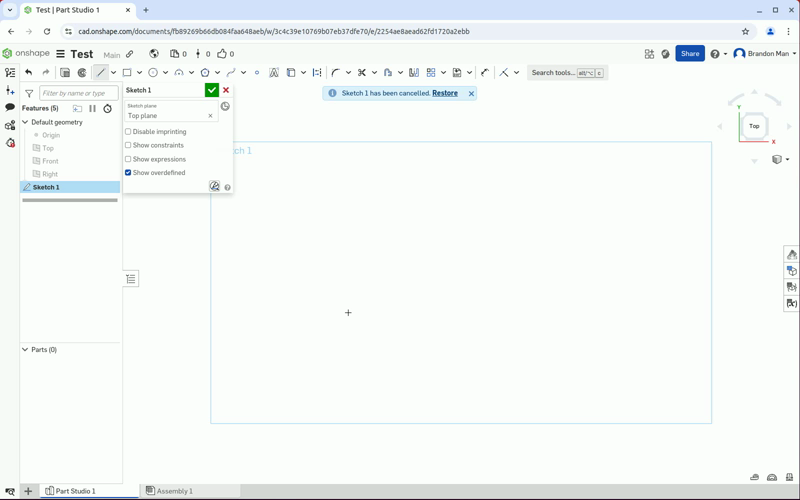
key_up(shift)
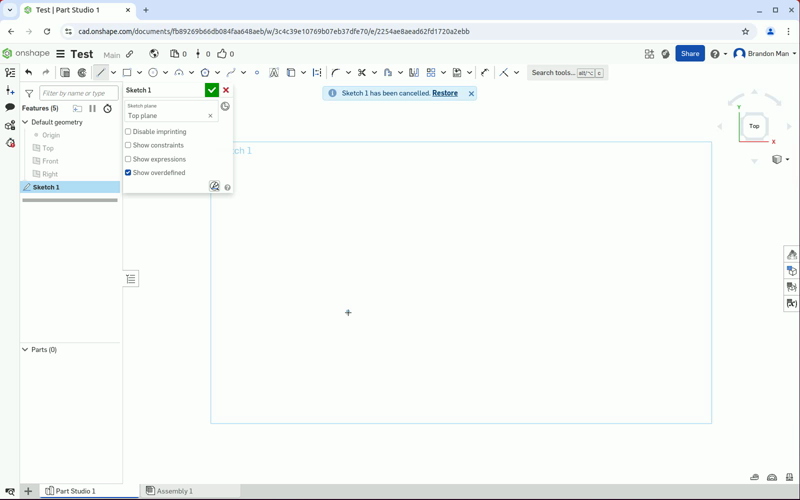
key_down(shift)
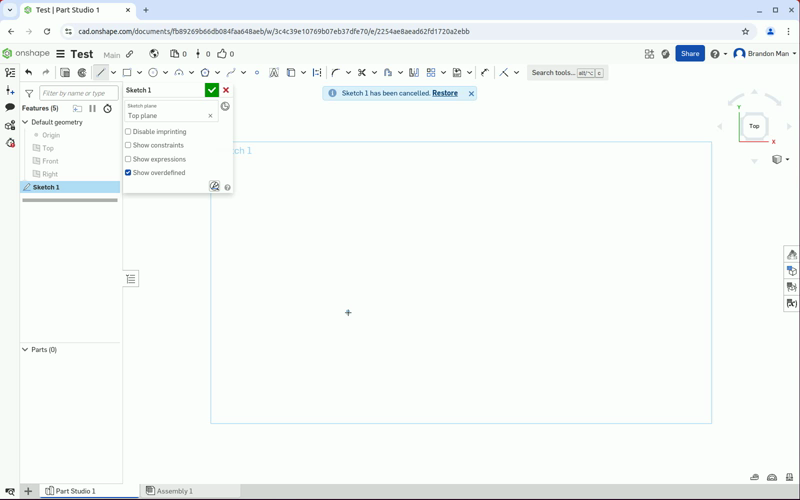
mouse_move(572, 312)
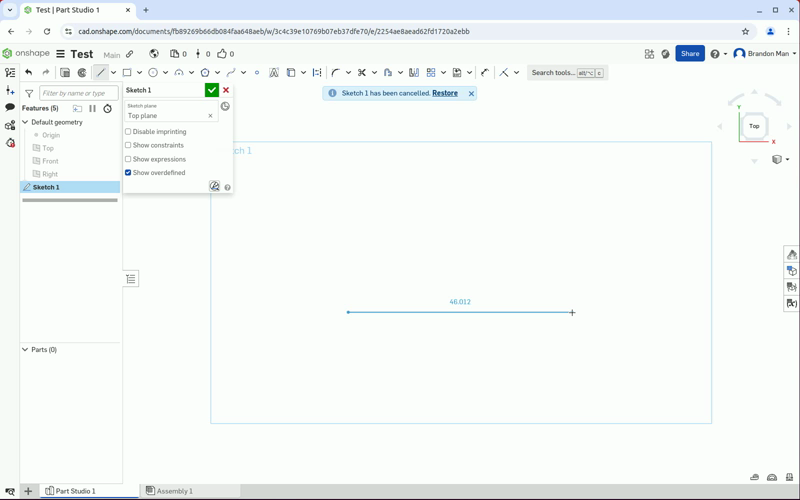
click(572, 312)
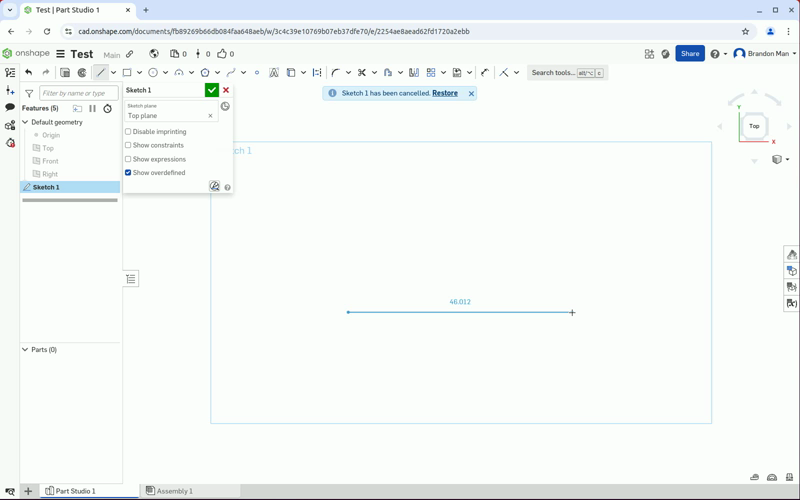
key_up(shift)
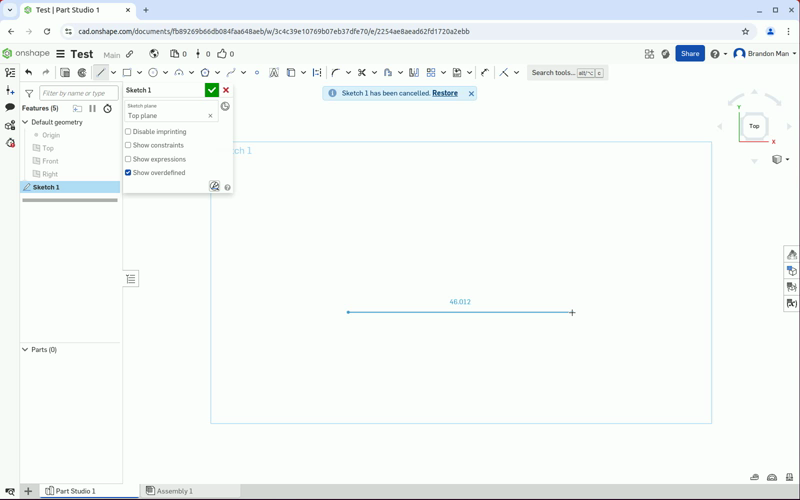
key_down(shift)
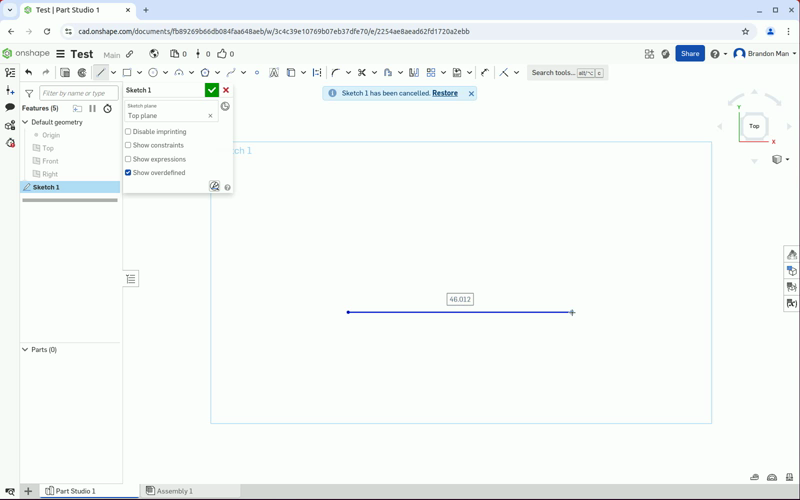
mouse_move(589, 312)
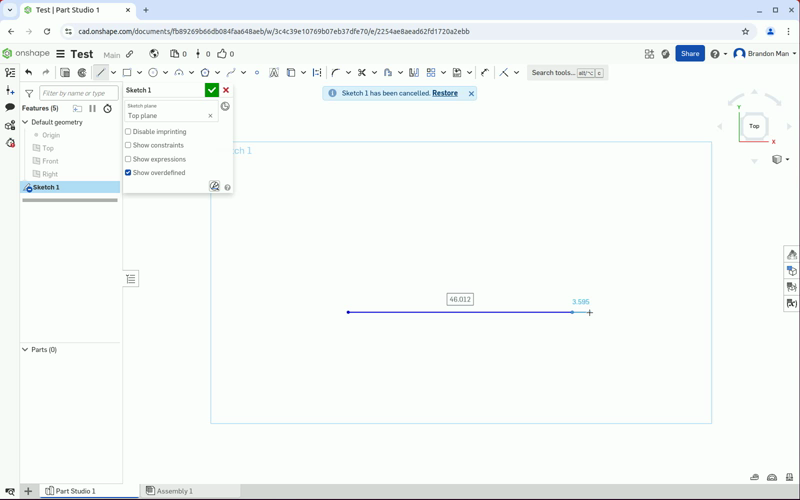
mouse_move(572, 255)
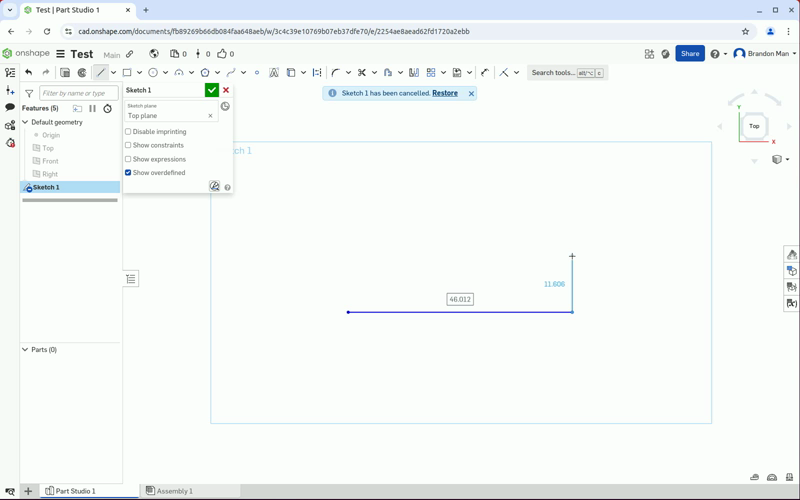
click(572, 255)
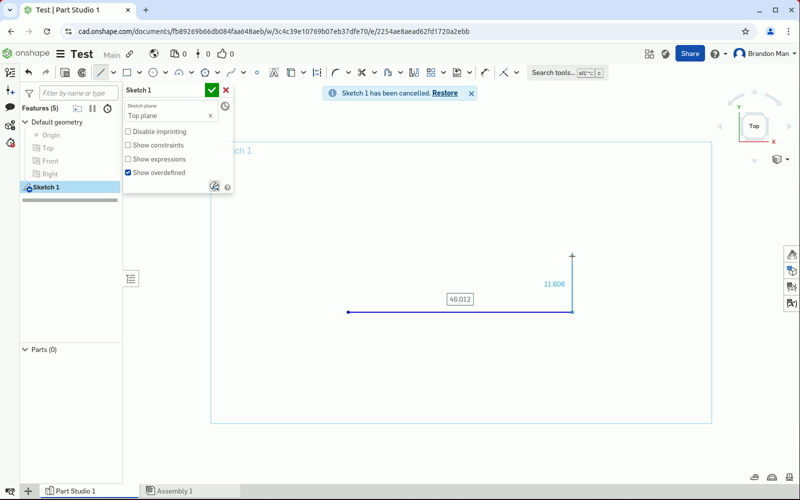
key_up(shift)
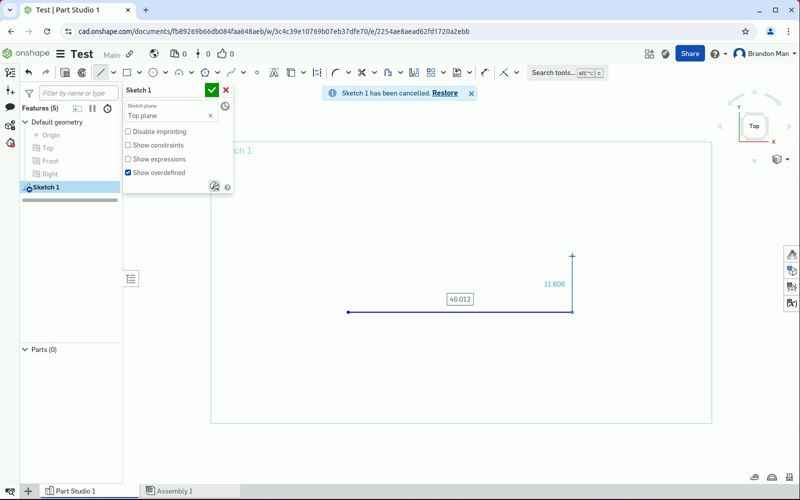
key_down(shift)
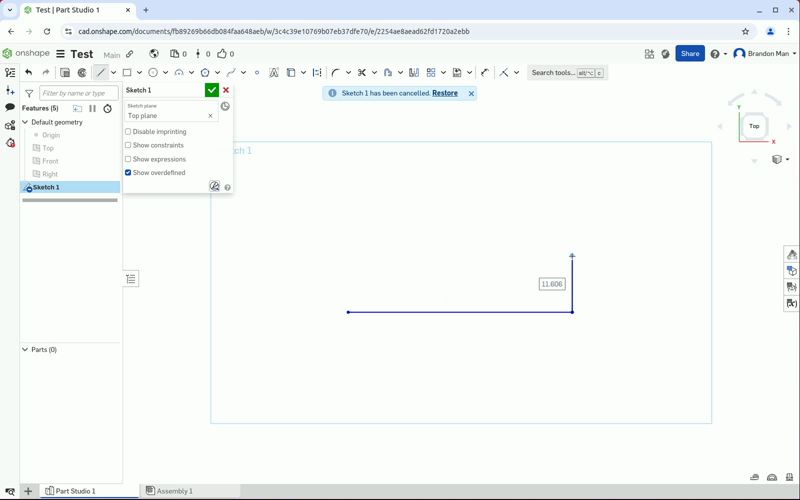
mouse_move(348, 255)
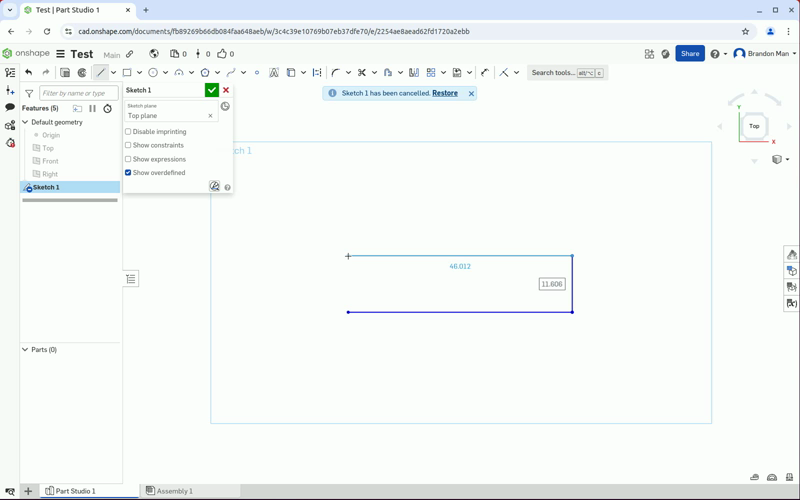
click(348, 255)
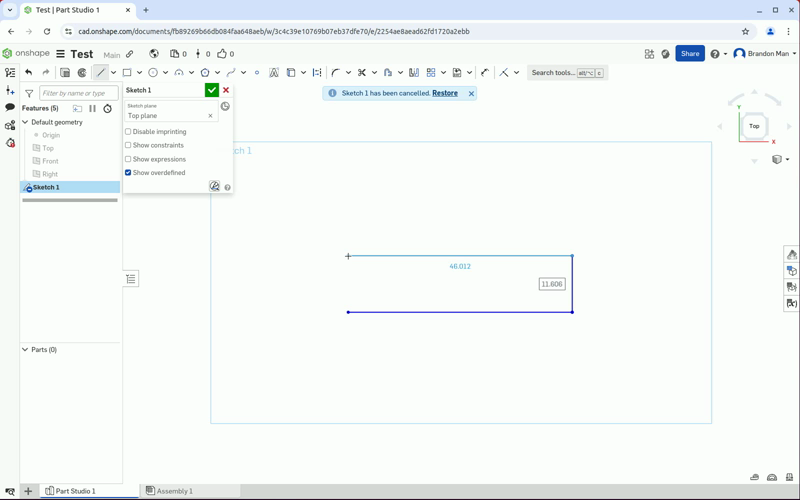
key_up(shift)
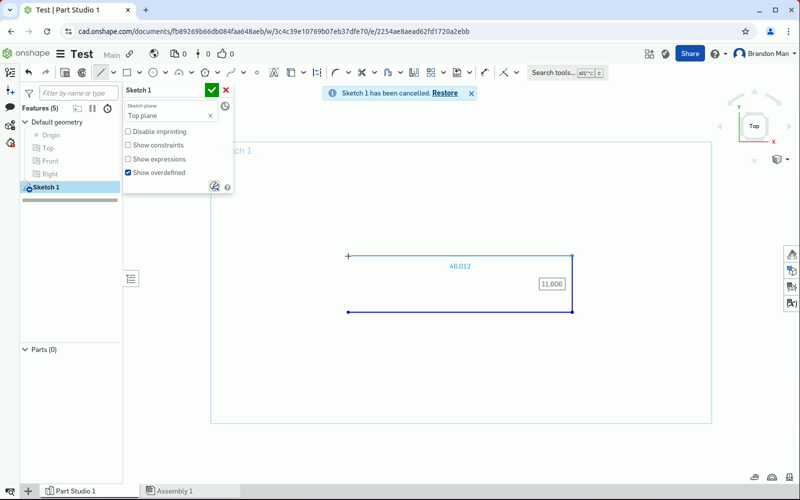
mouse_move(378, 255)
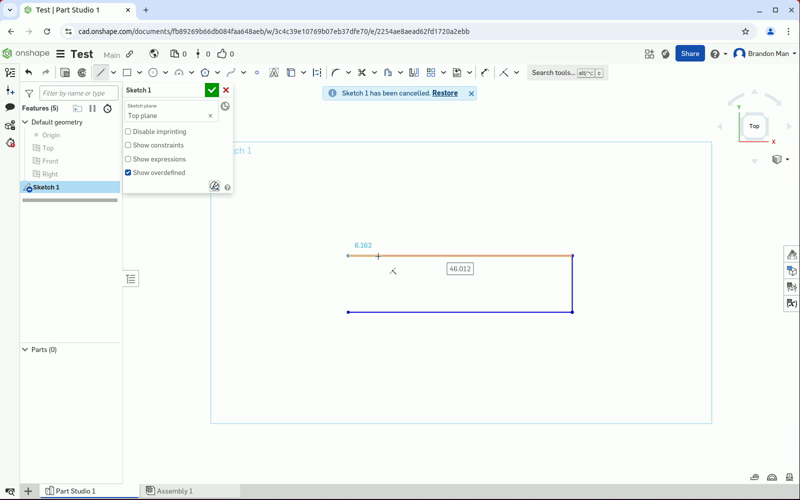
key_down(shift)
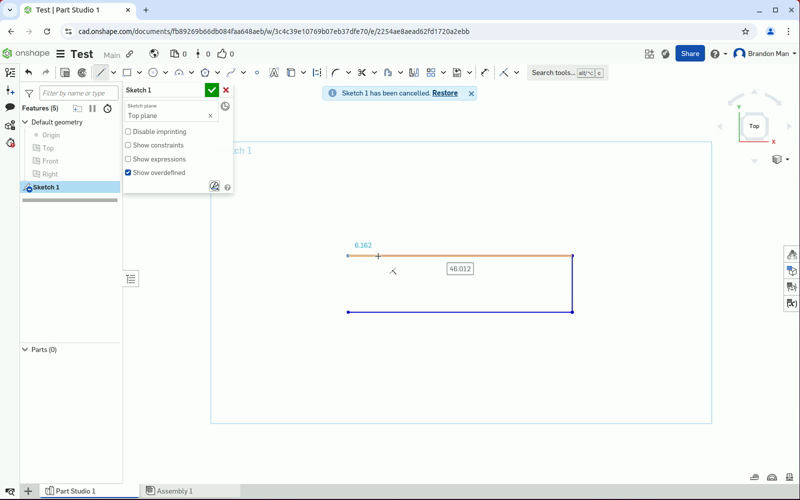
mouse_move(348, 312)
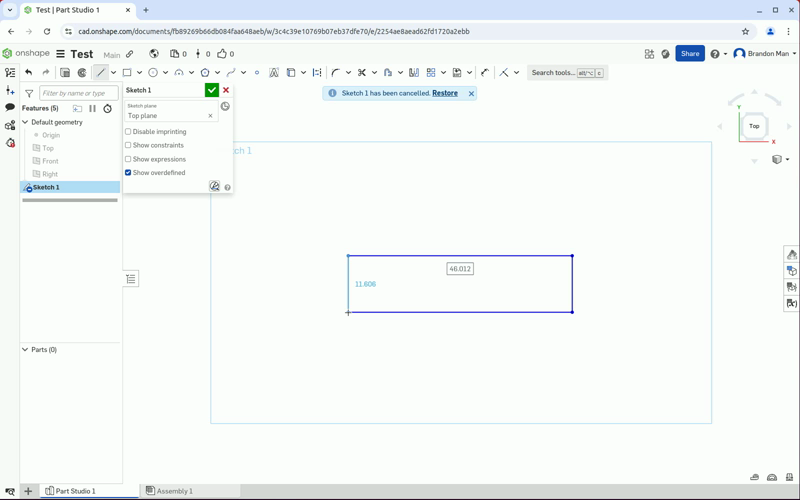
key_up(shift)
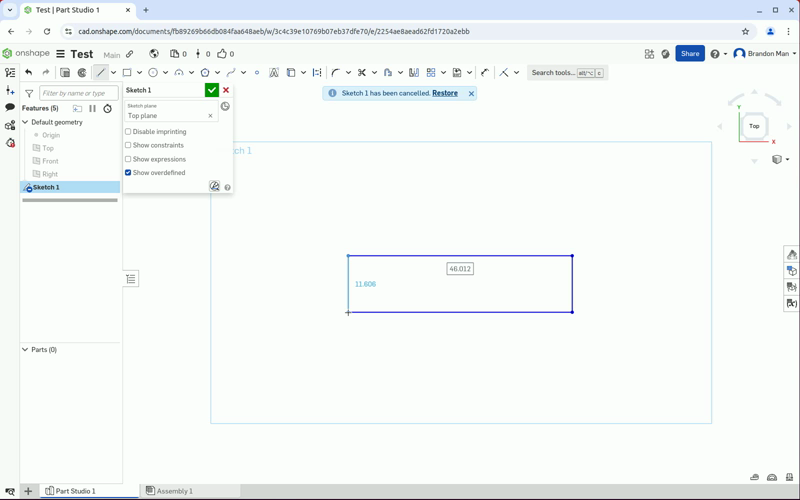
click(348, 312)
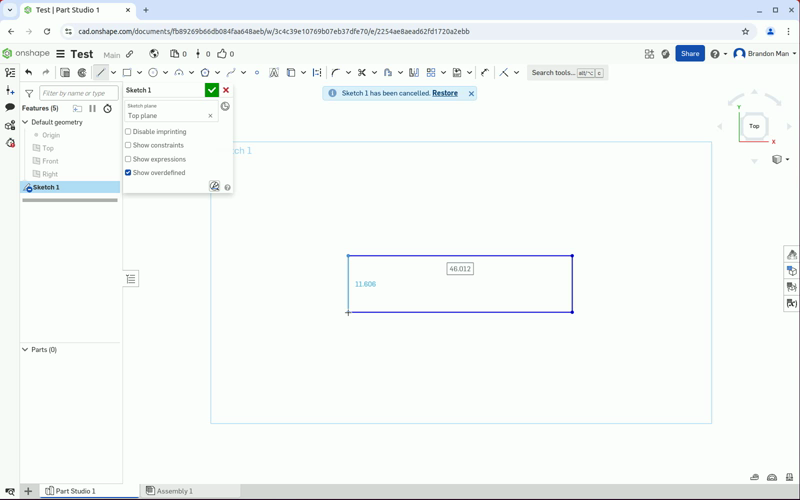
key(esc)
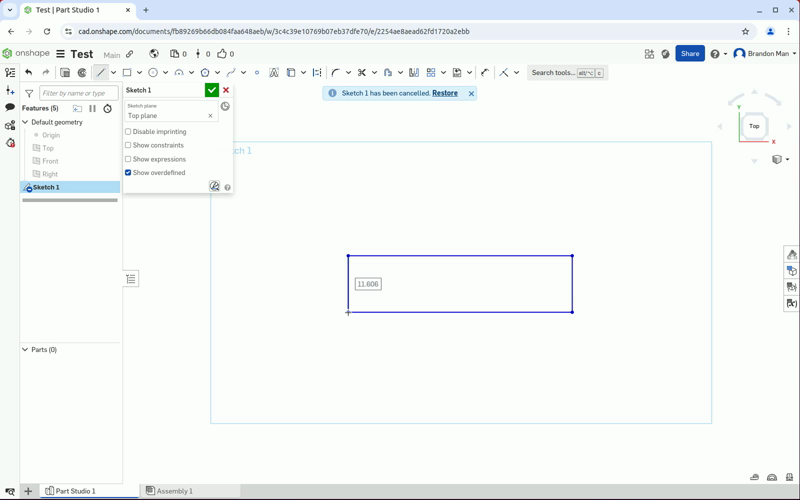
mouse_move(498, 295)
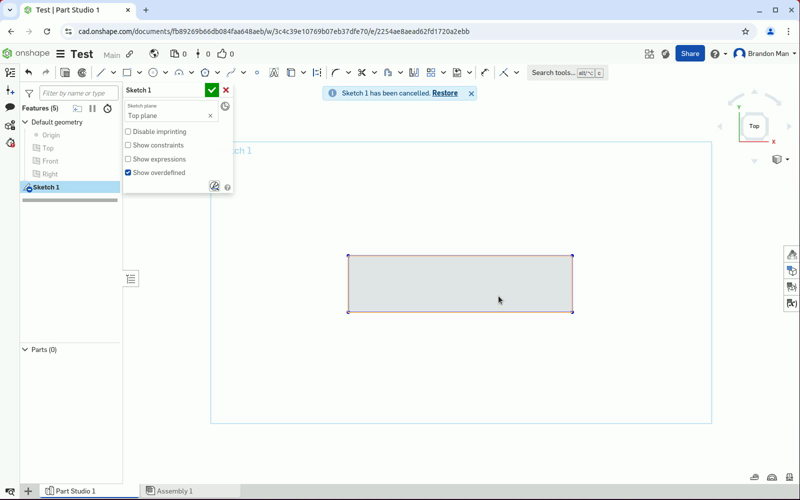
click(498, 295)
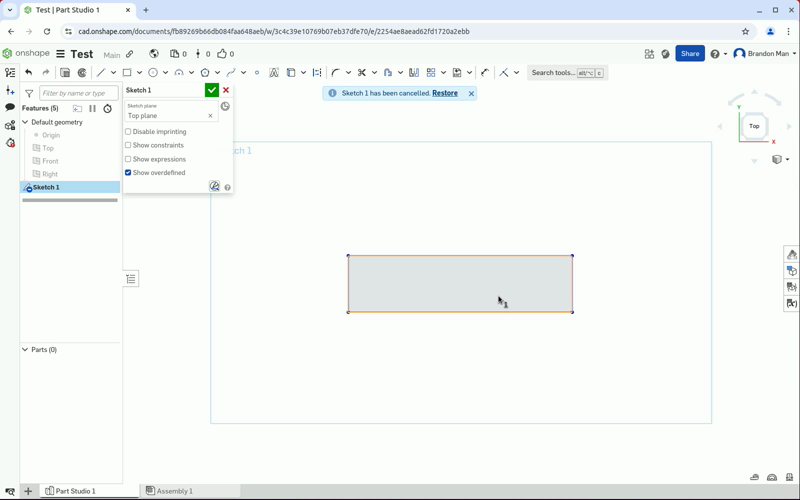
mouse_move(73, 352)
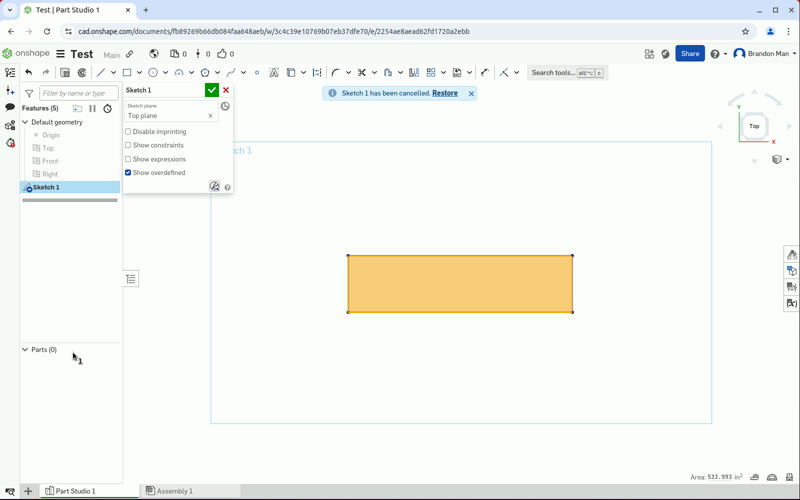
key(shift+y)
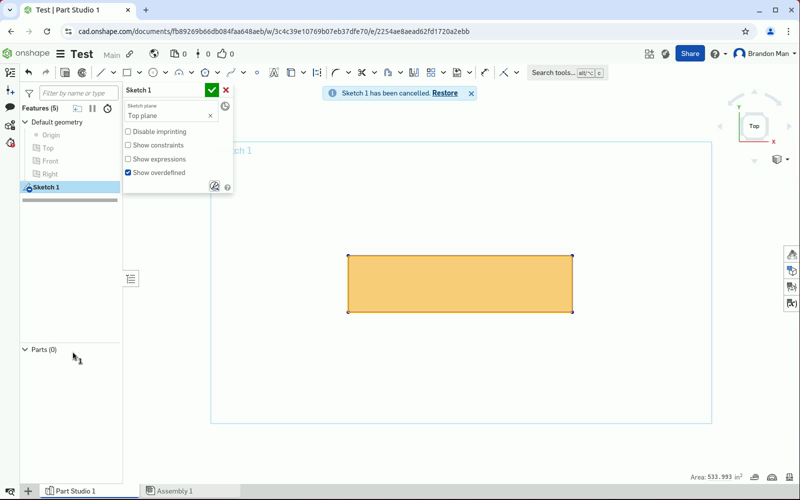
key(shift+e)
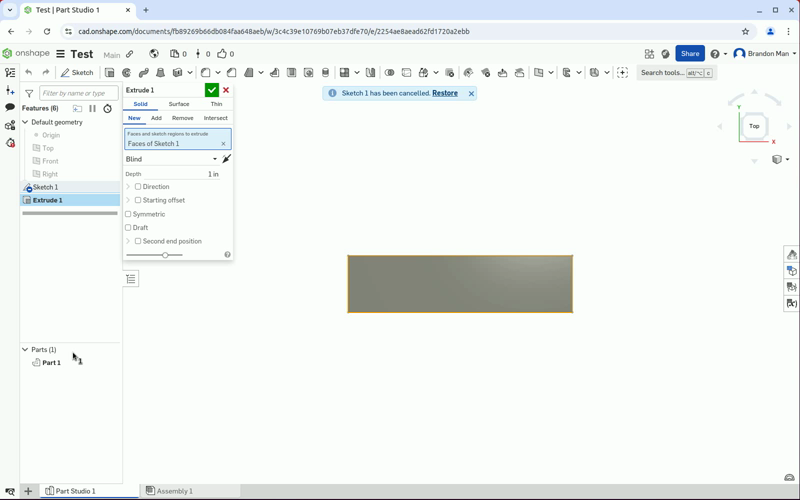
mouse_move(143, 106)
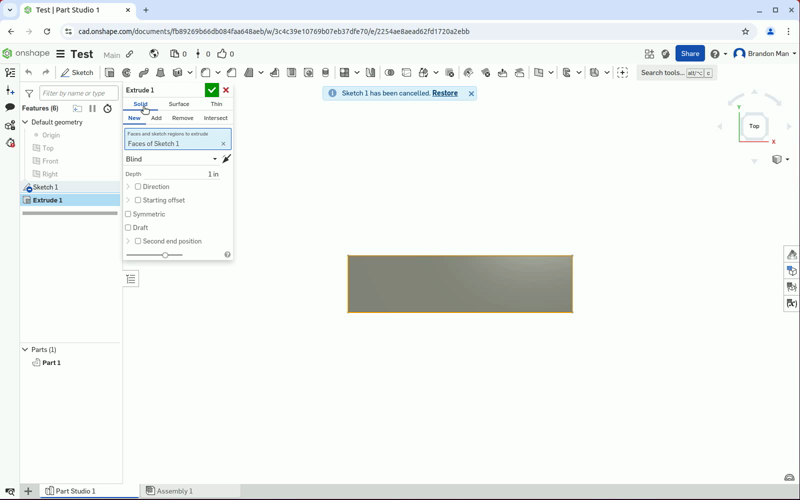
click(143, 106)
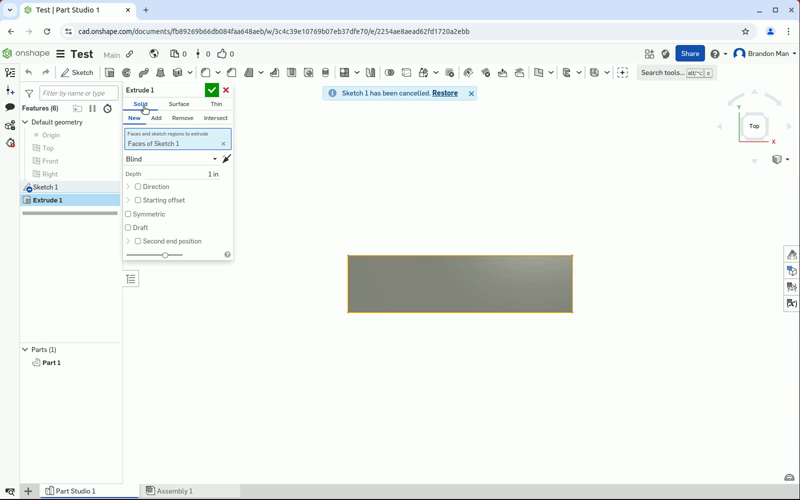
mouse_move(137, 120)
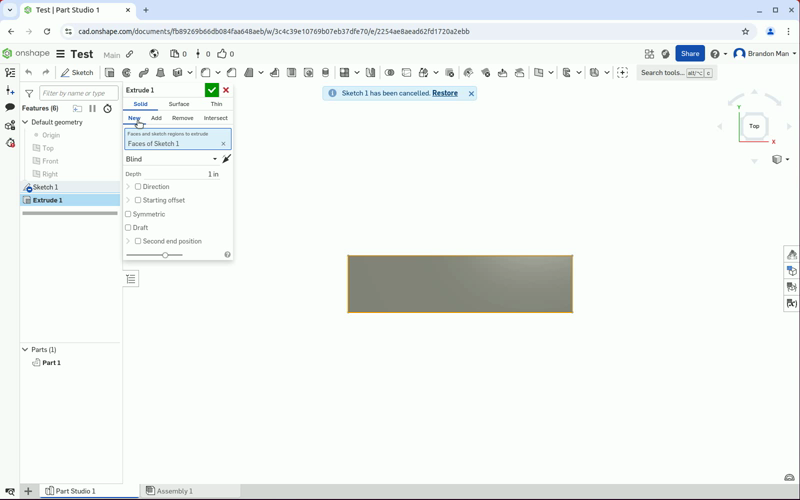
click(137, 120)
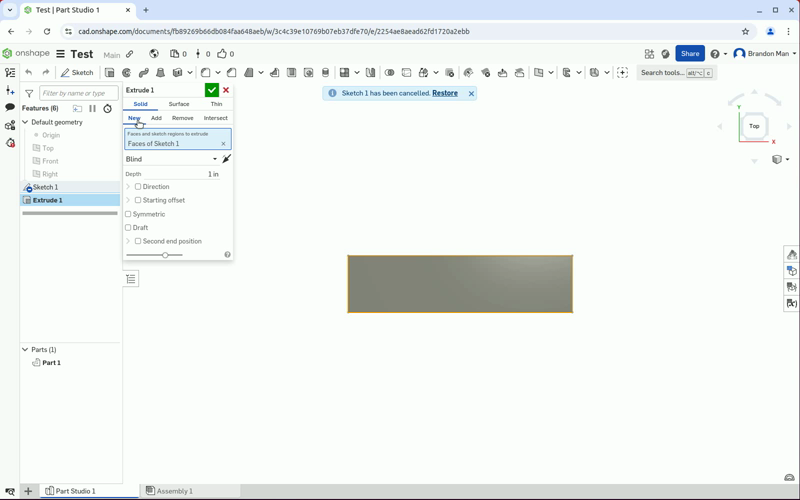
key(tab, 4)
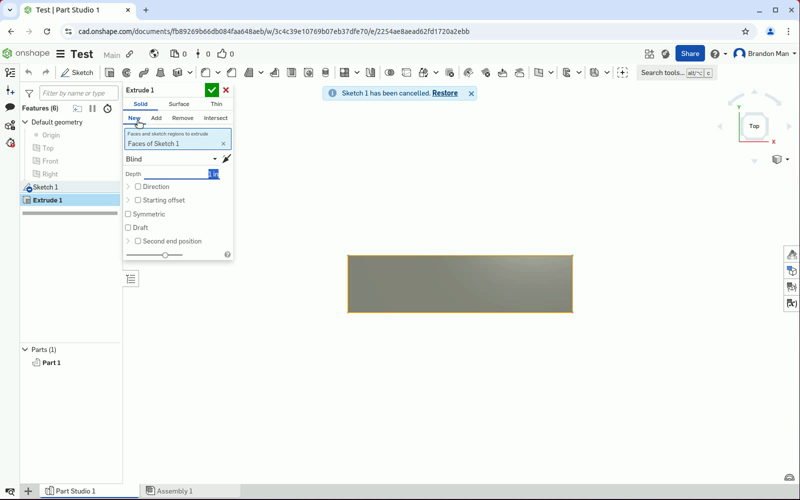
text(3.129)
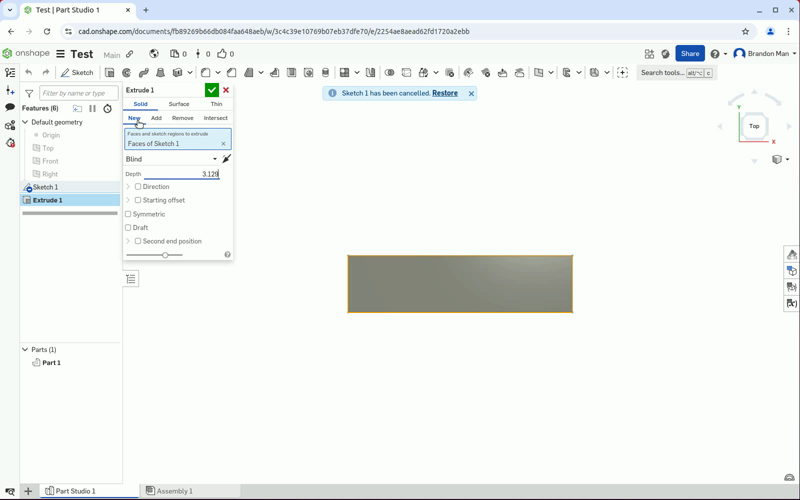
key(enter)
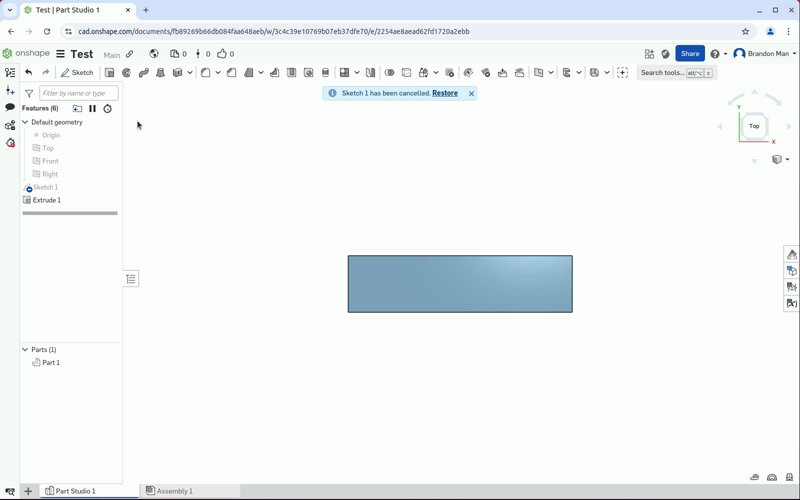
key(shift+h)
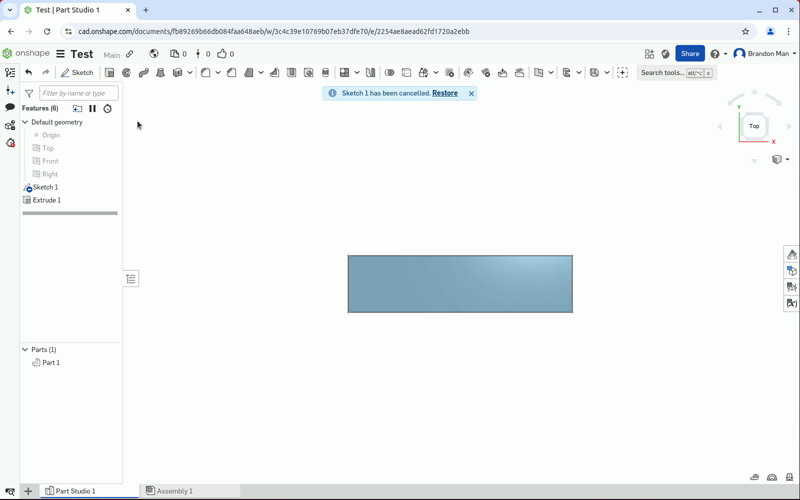
key(shift+h)
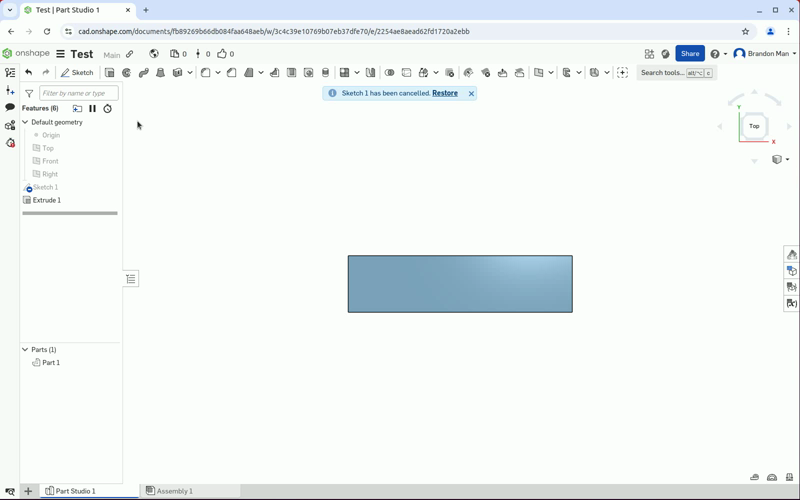
mouse_move(73, 189)
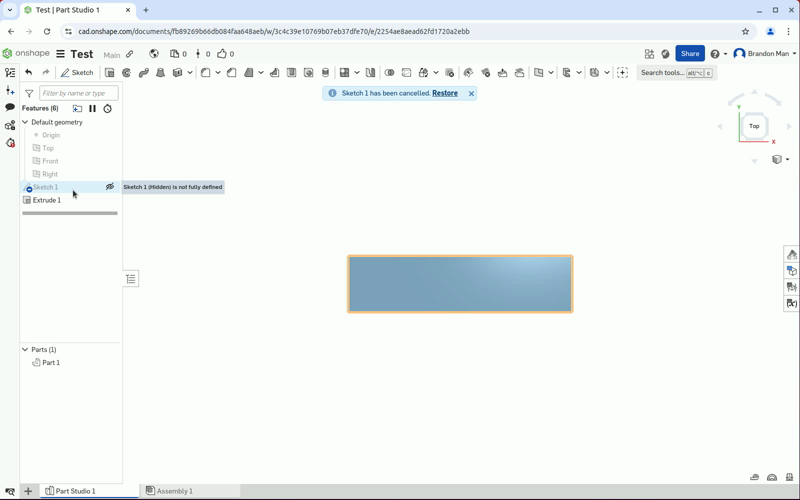
click(73, 189)
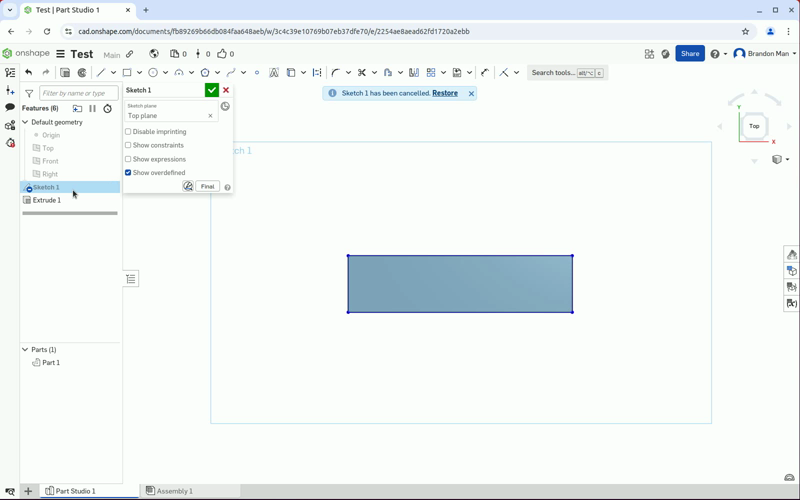
mouse_move(229, 92)
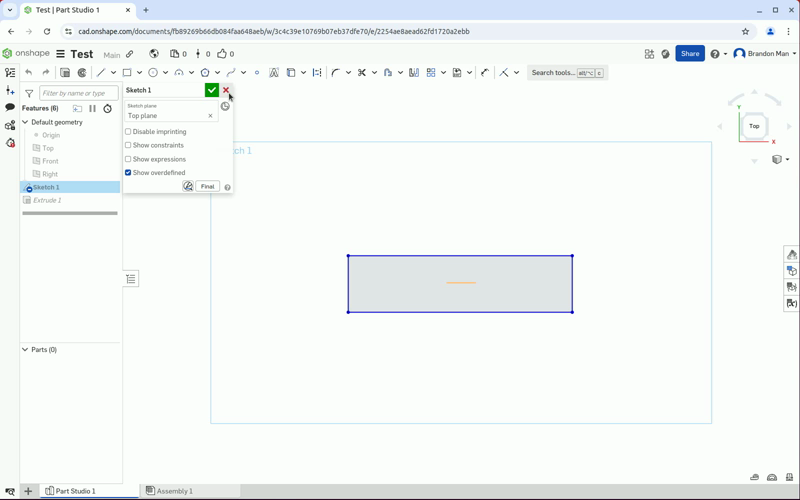
click(229, 92)
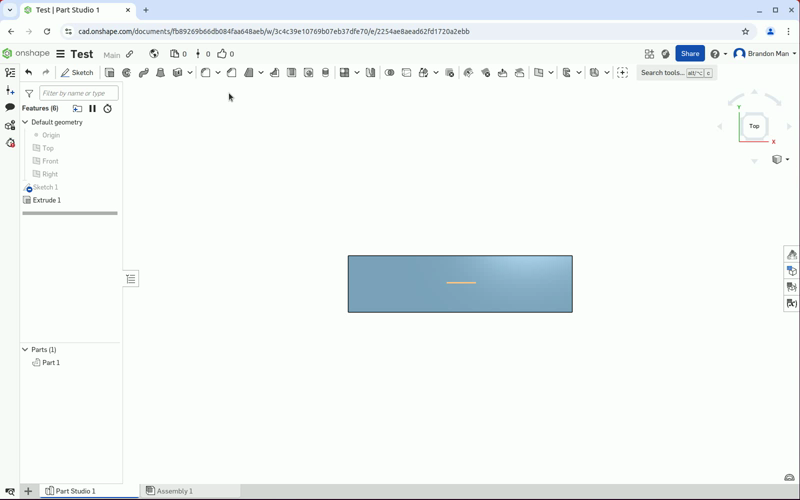
mouse_move(73, 352)
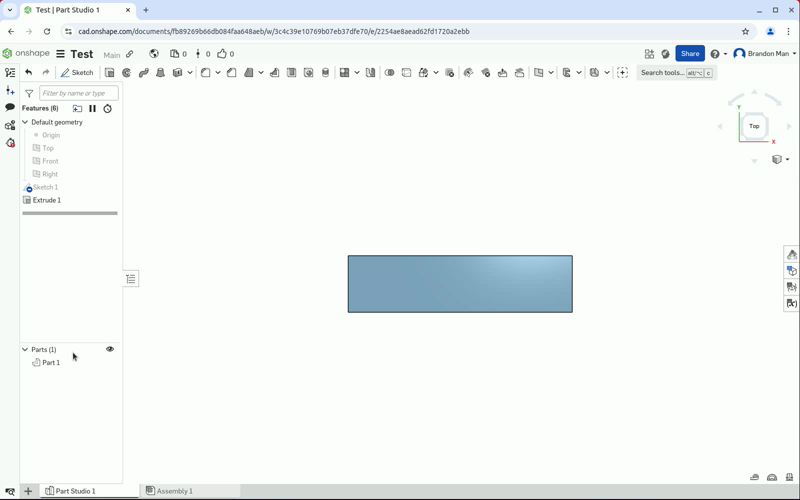
key(y)
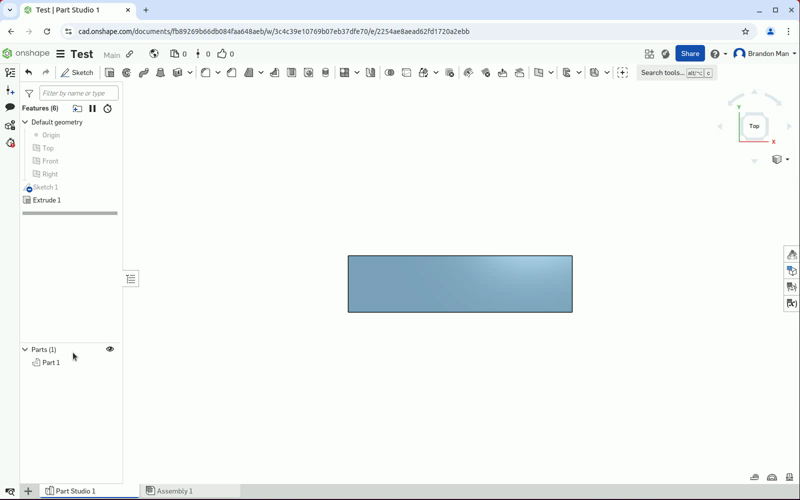
key(shift+p)
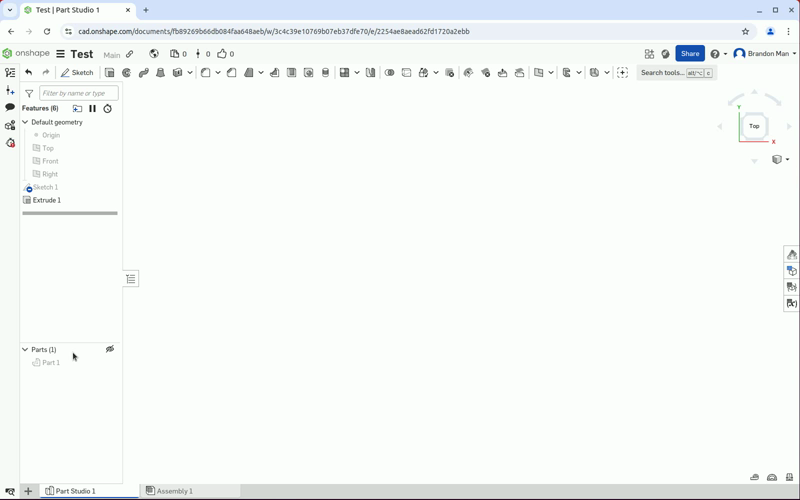
key(space)
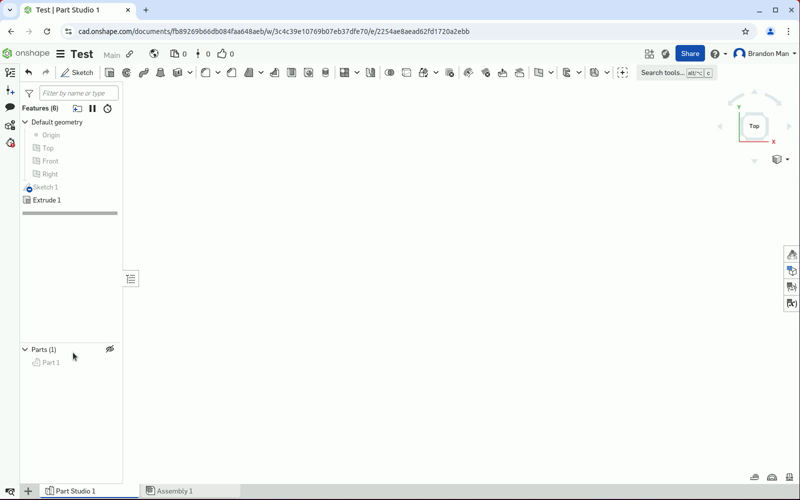
key_down(shift)
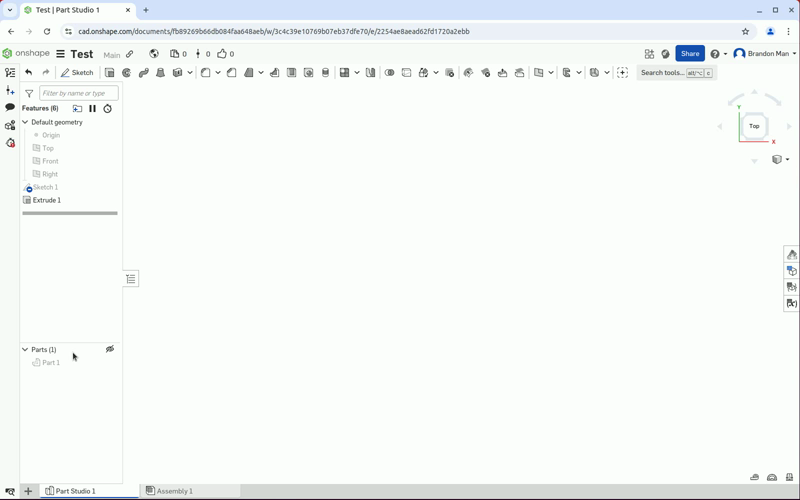
key(up)
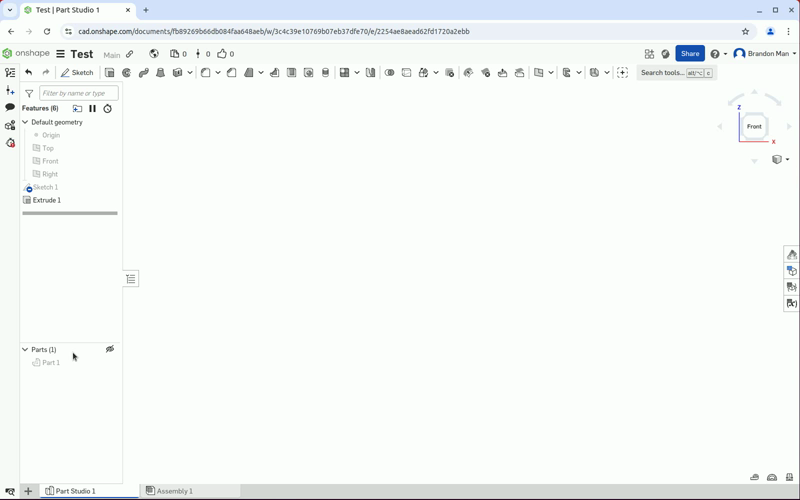
key_up(shift)
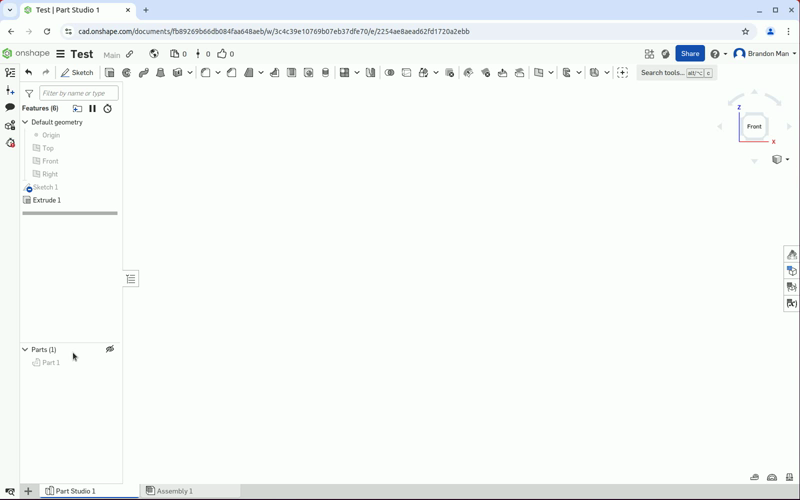
key(space)
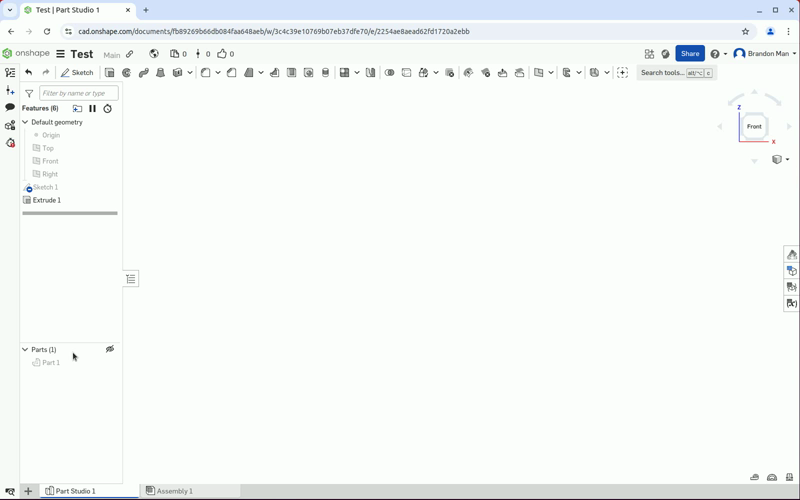
key_down(shift)
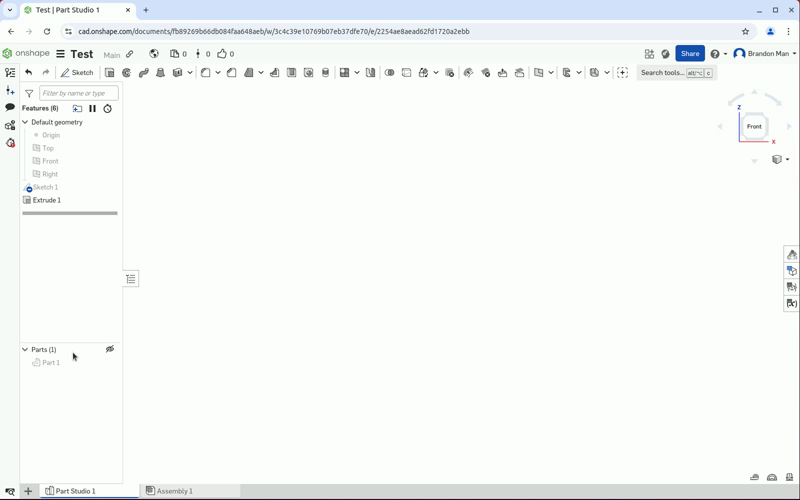
key(left)
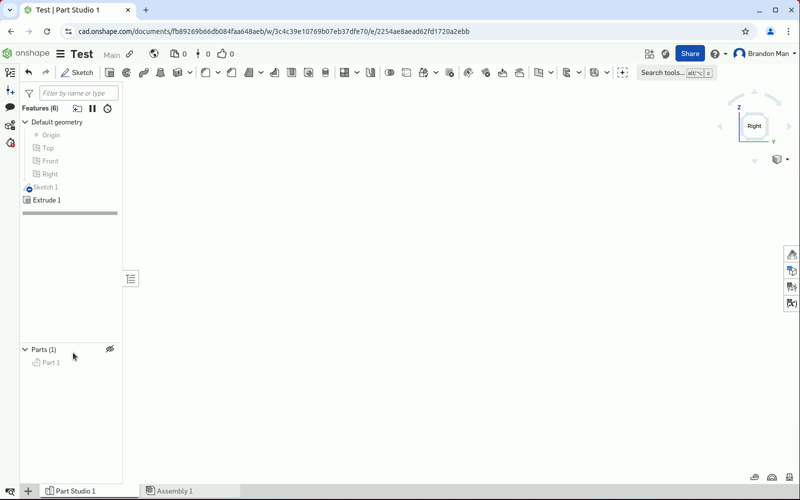
key_up(shift)
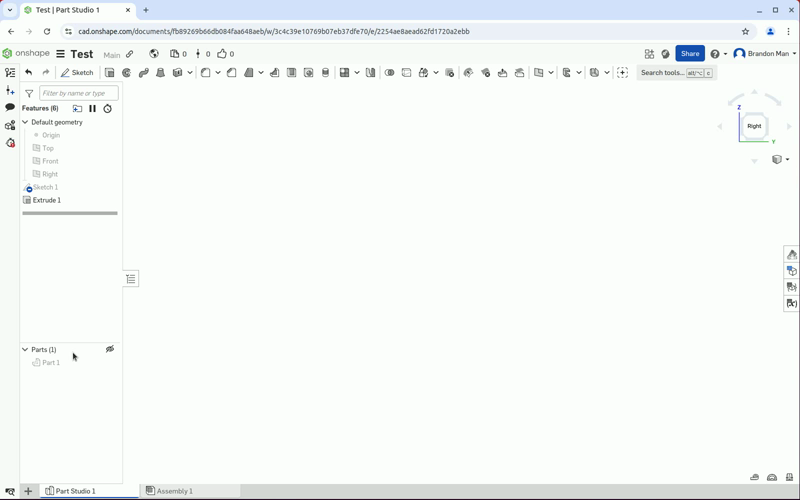
mouse_move(73, 352)
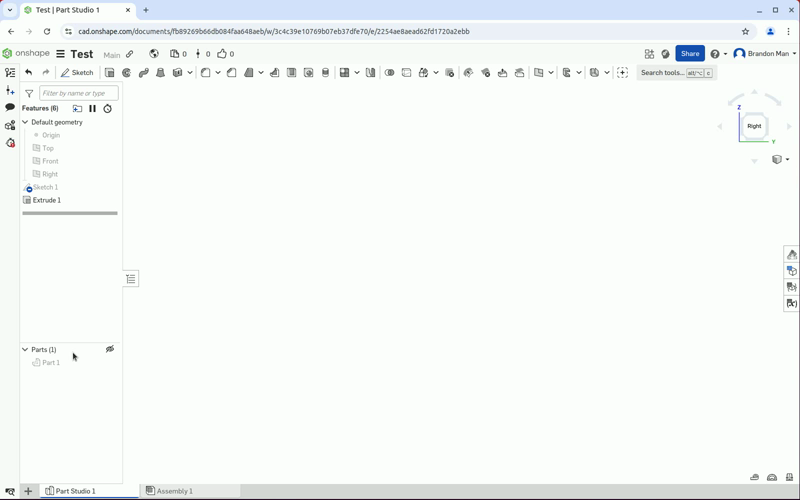
key(shift+y)
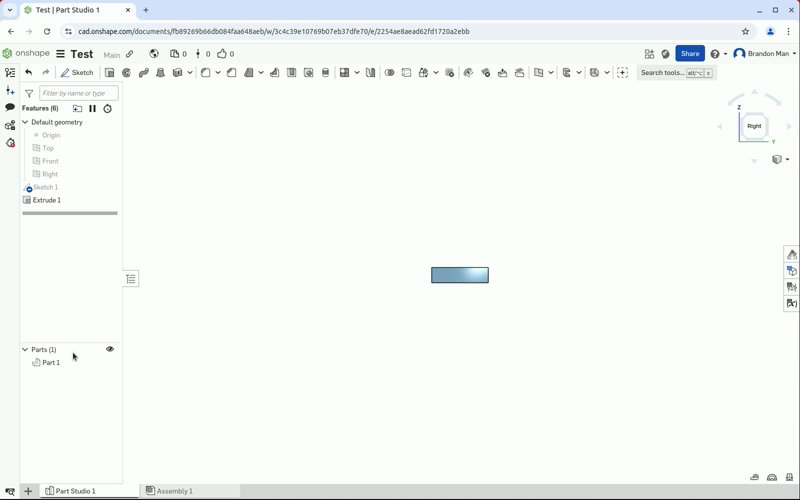
mouse_move(541, 75)
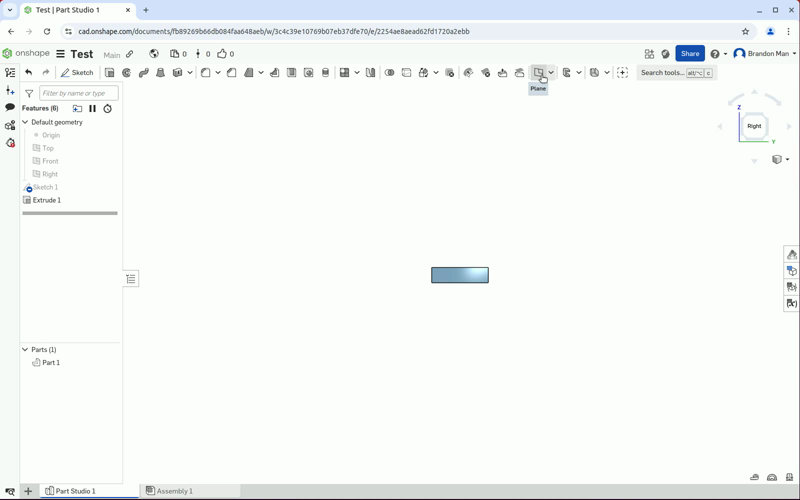
click(541, 75)
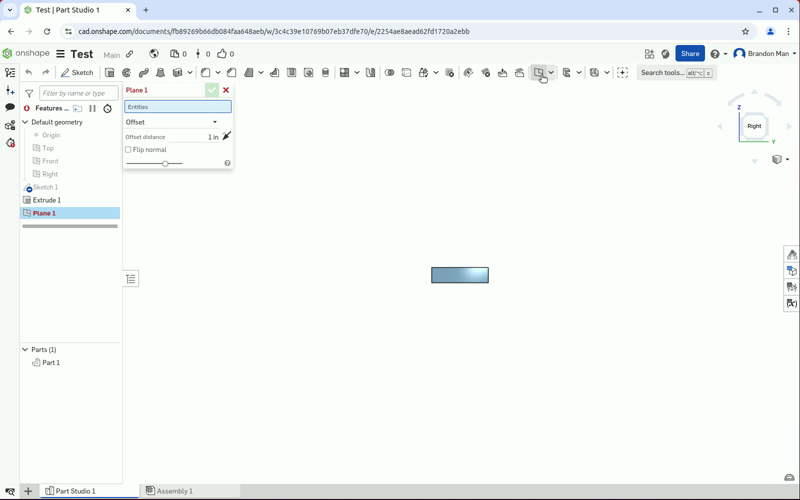
mouse_move(73, 176)
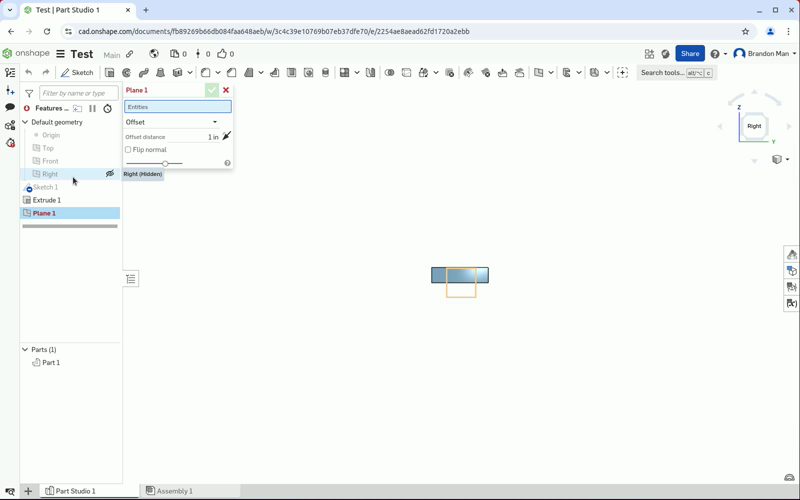
click(73, 176)
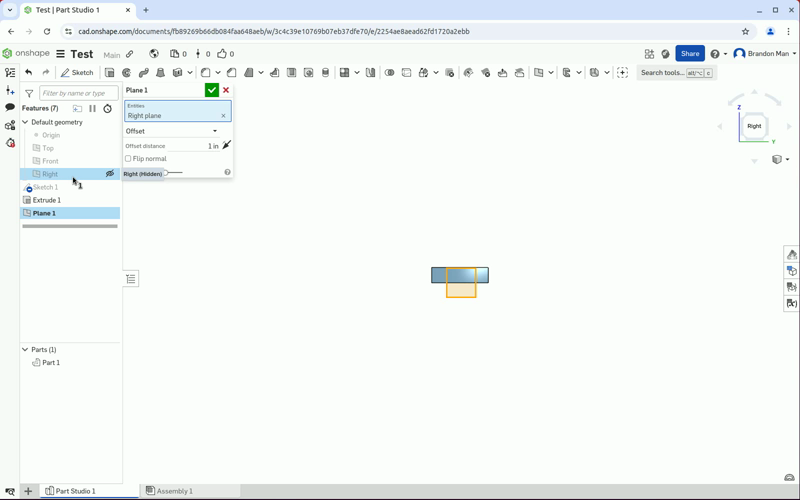
key(tab, 2)
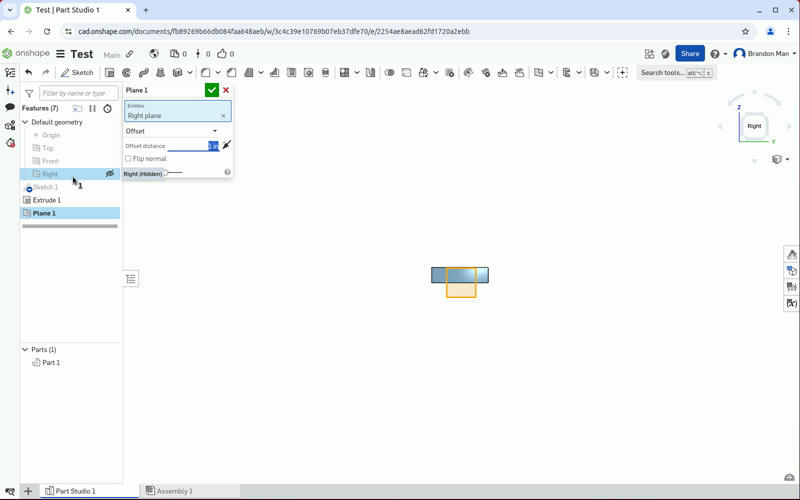
text(23.108)
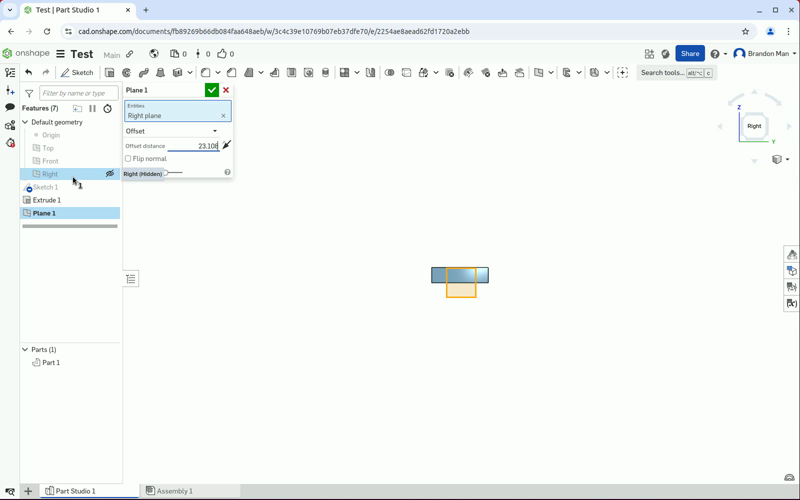
key(enter, 2)
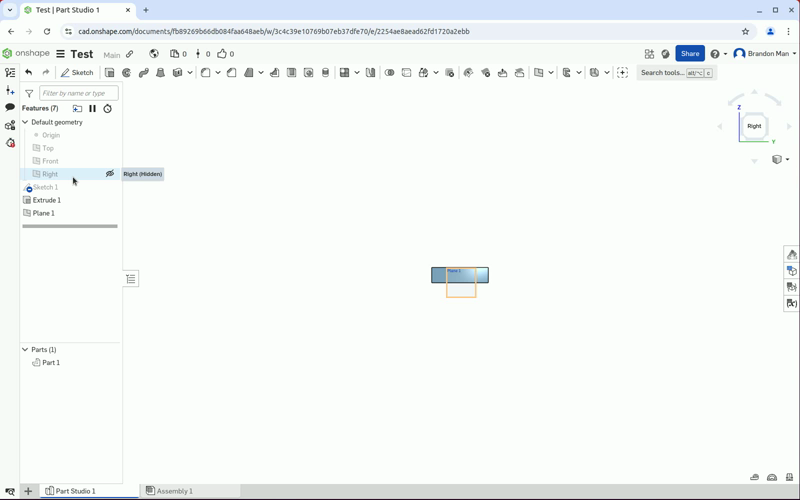
key(shift+s)
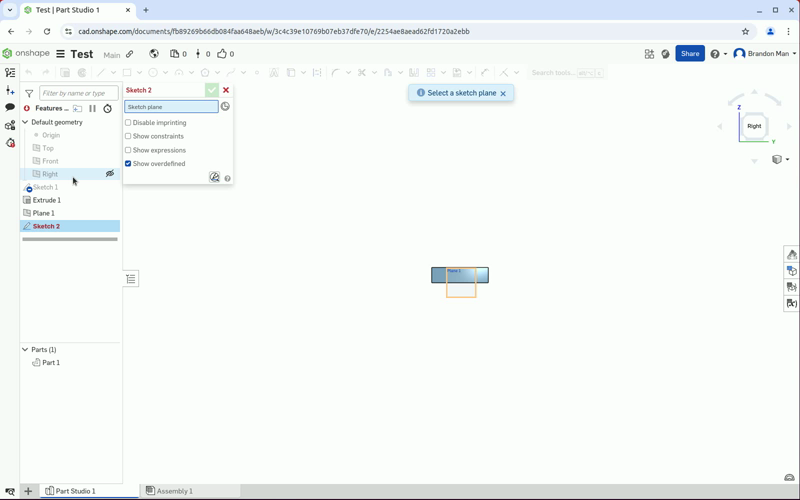
mouse_move(73, 215)
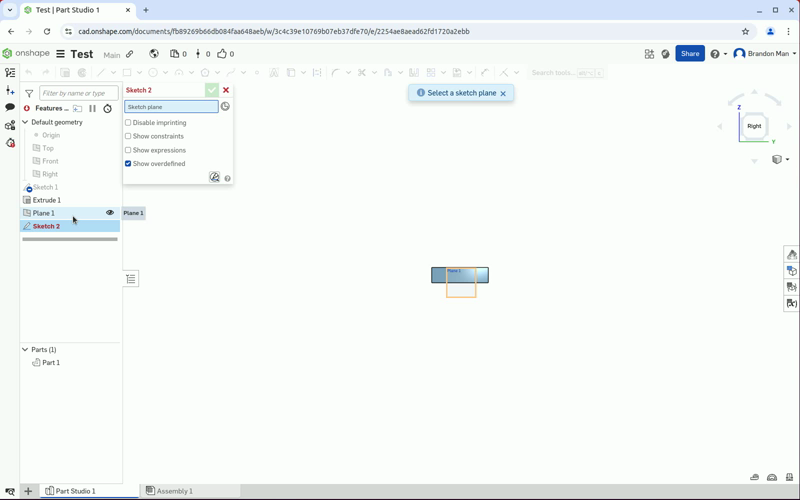
click(73, 215)
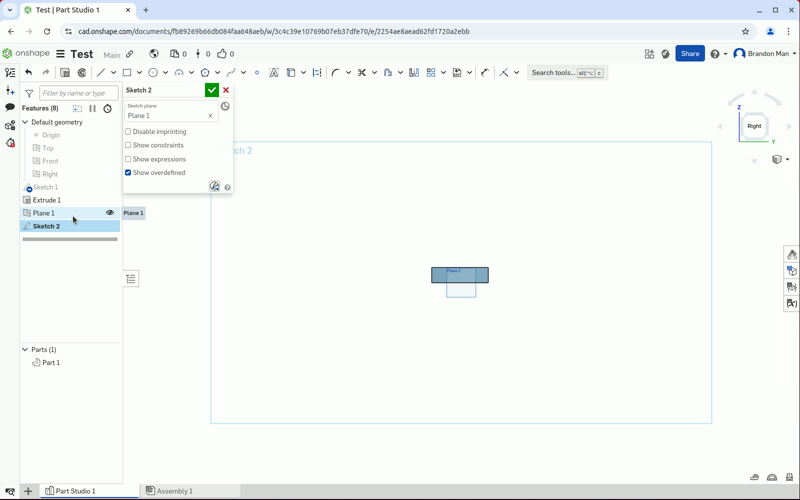
mouse_move(73, 352)
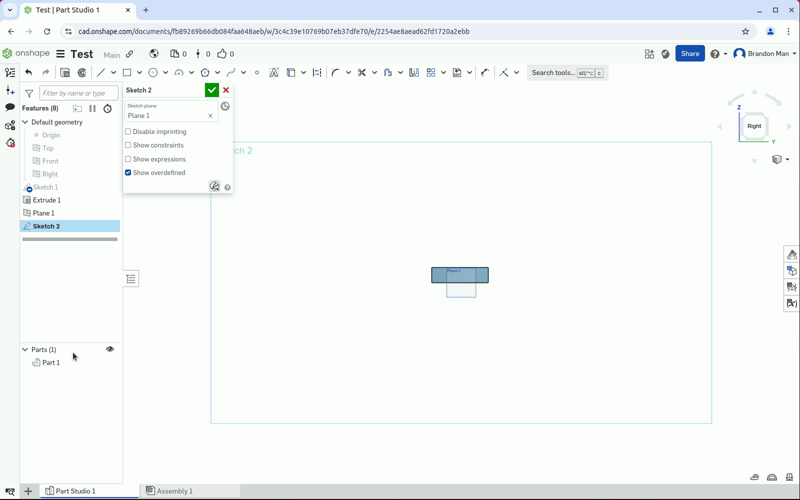
key(y)
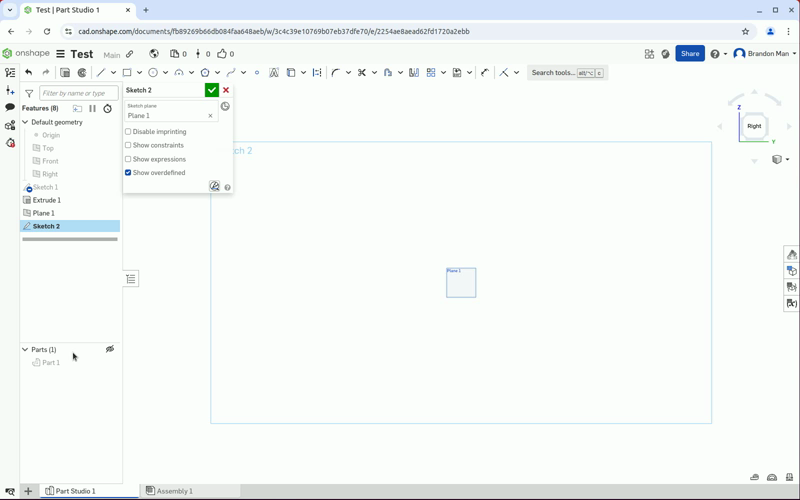
key(c)
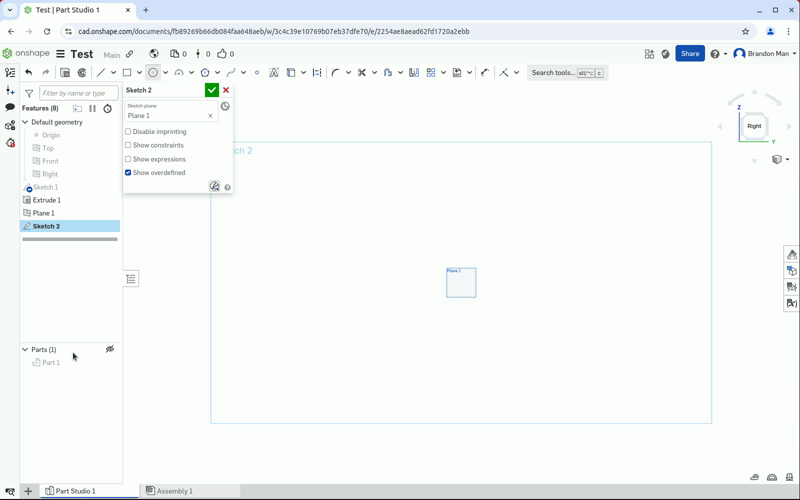
key_down(shift)
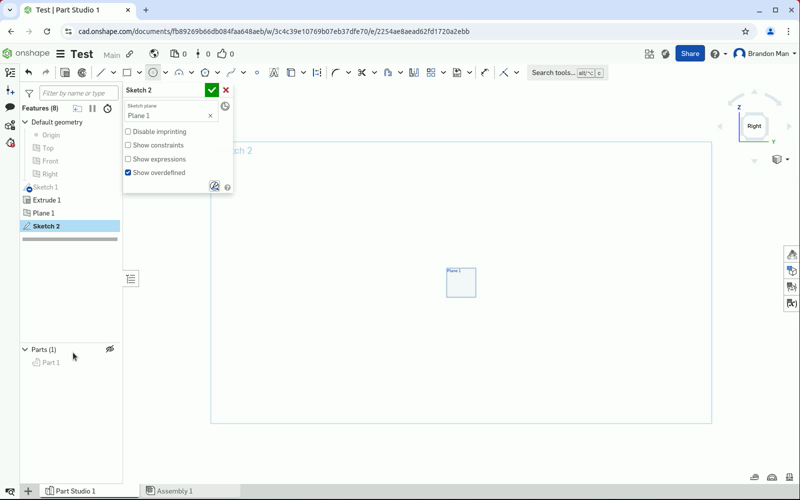
mouse_move(460, 274)
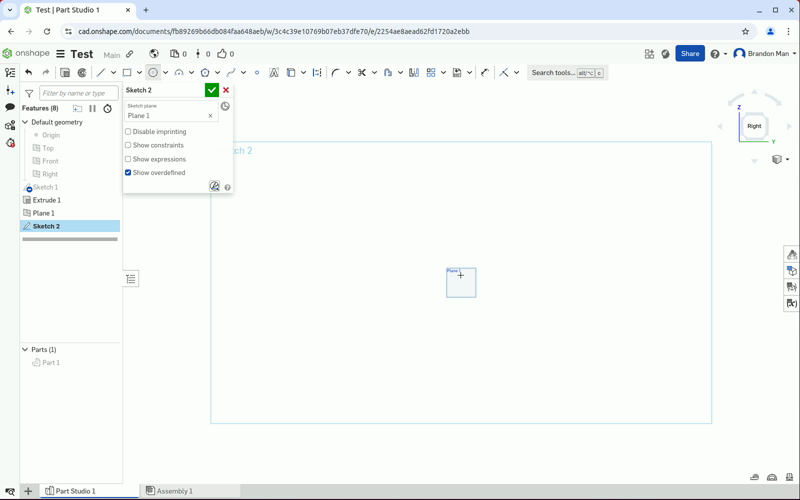
click(460, 274)
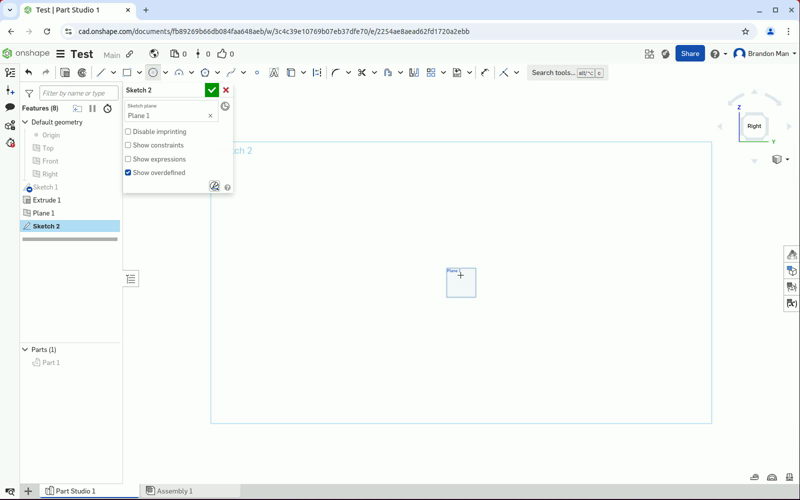
key_up(shift)
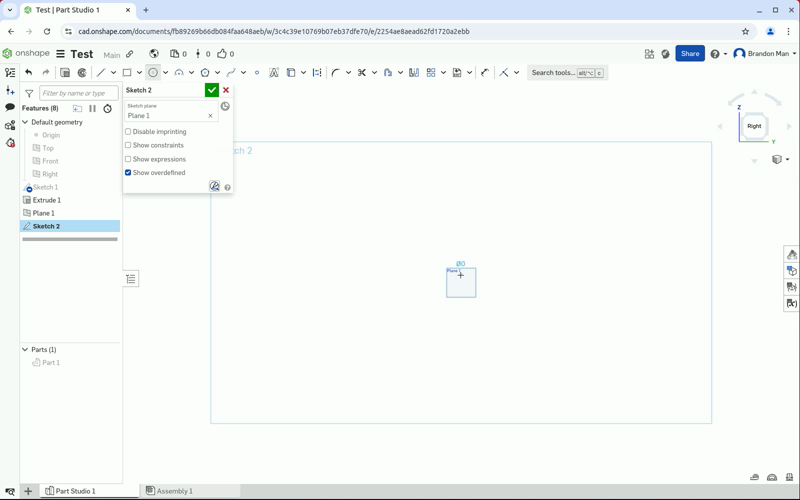
mouse_move(464, 274)
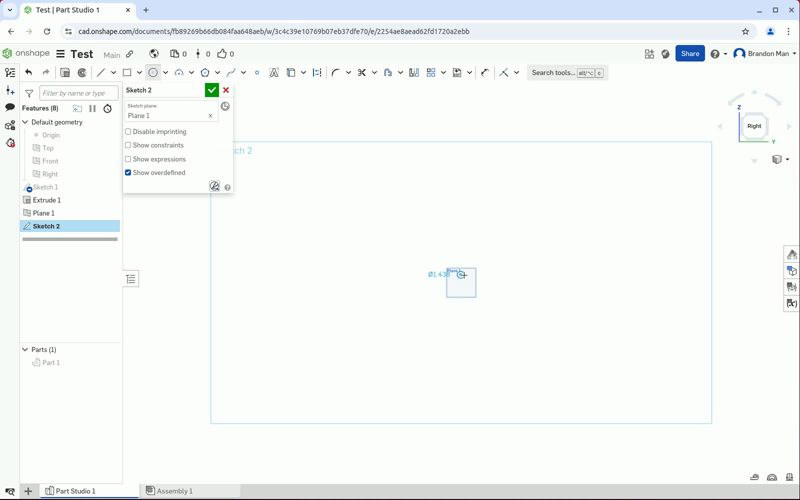
click(464, 274)
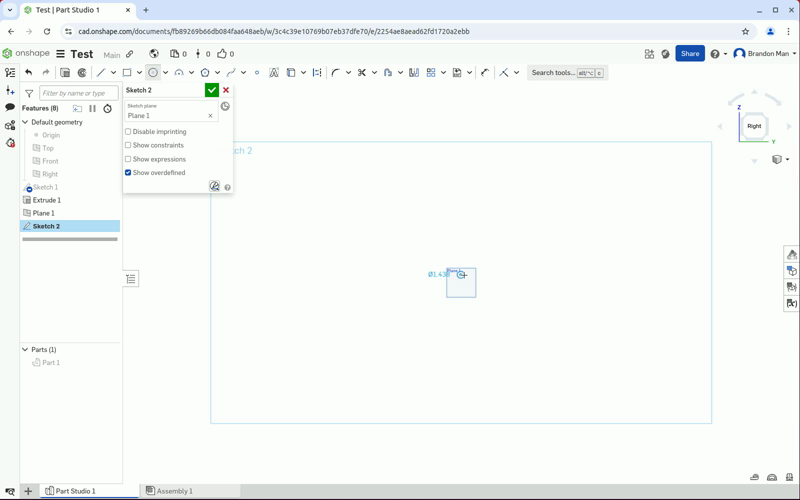
key(esc)
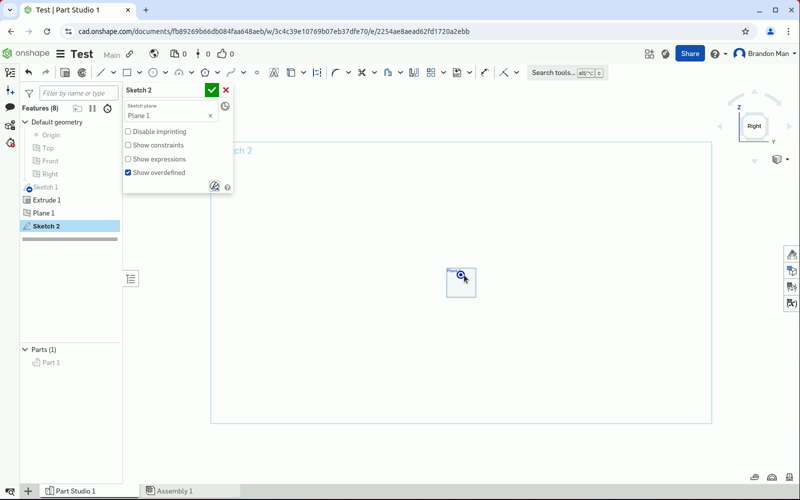
mouse_move(458, 274)
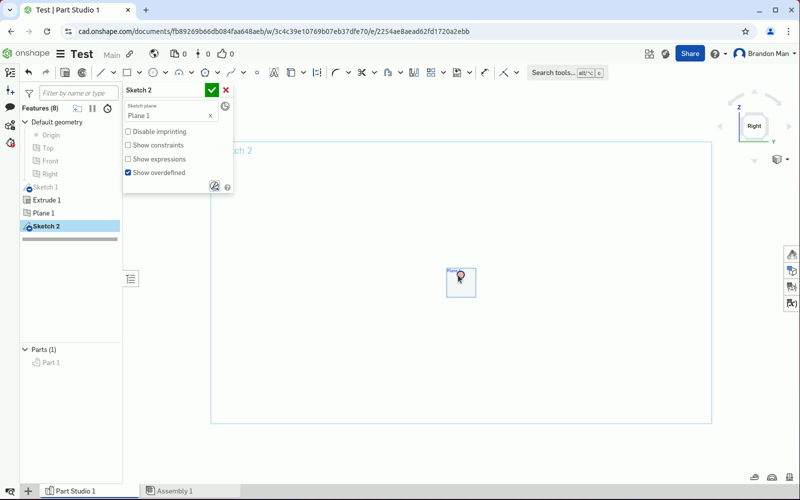
scroll(6)
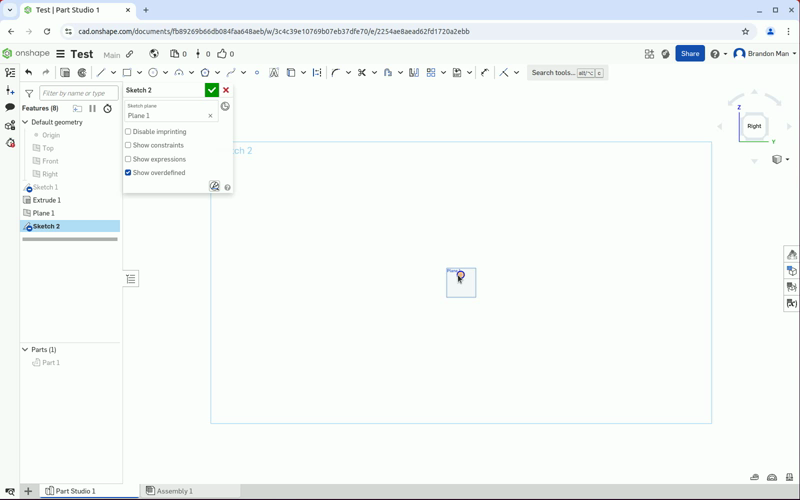
scroll(6)
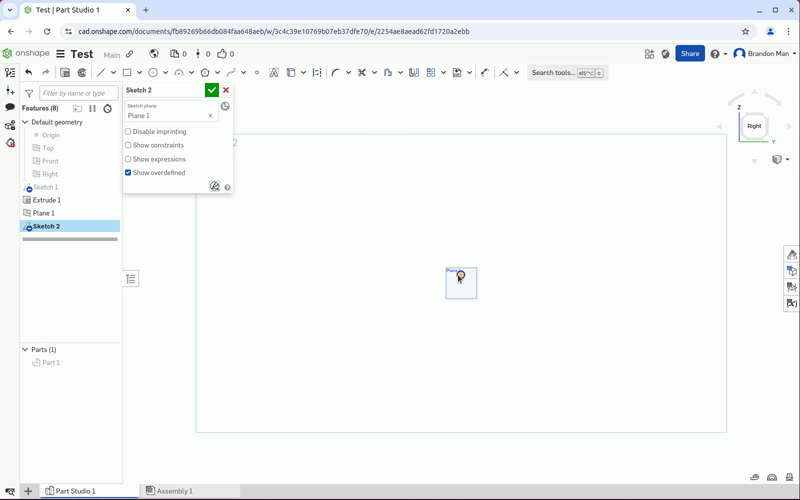
scroll(6)
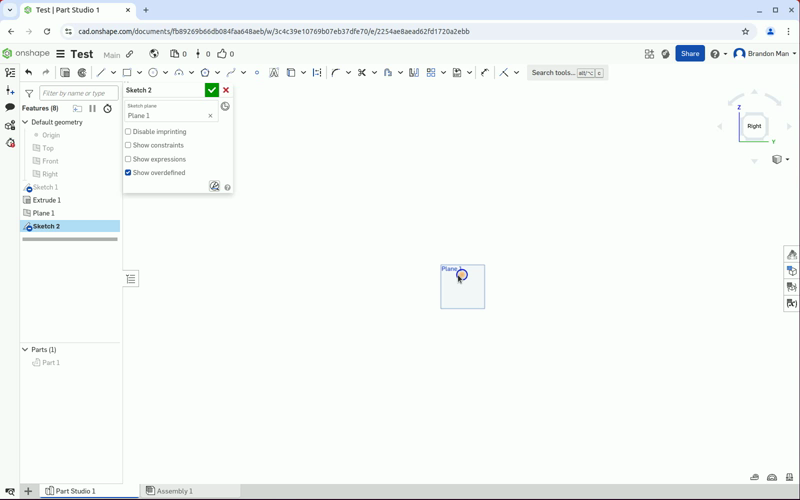
scroll(6)
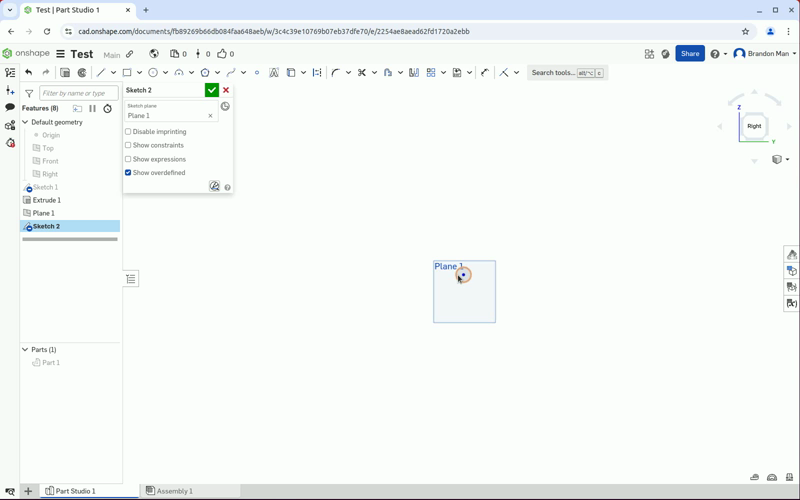
scroll(6)
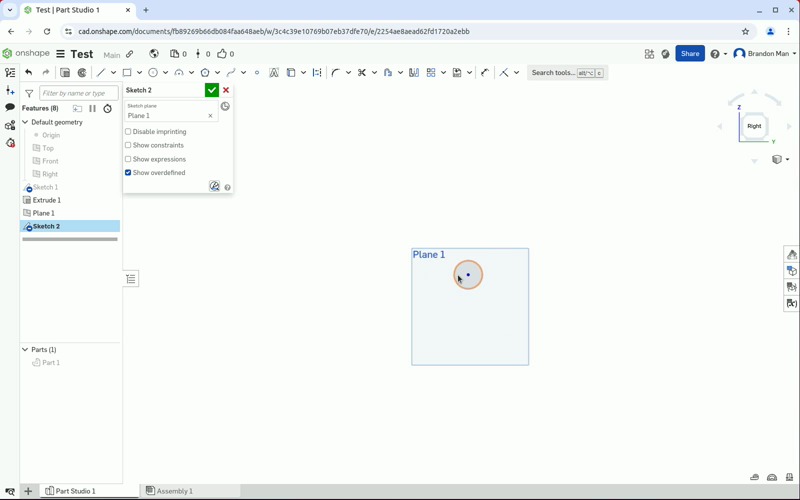
scroll(6)
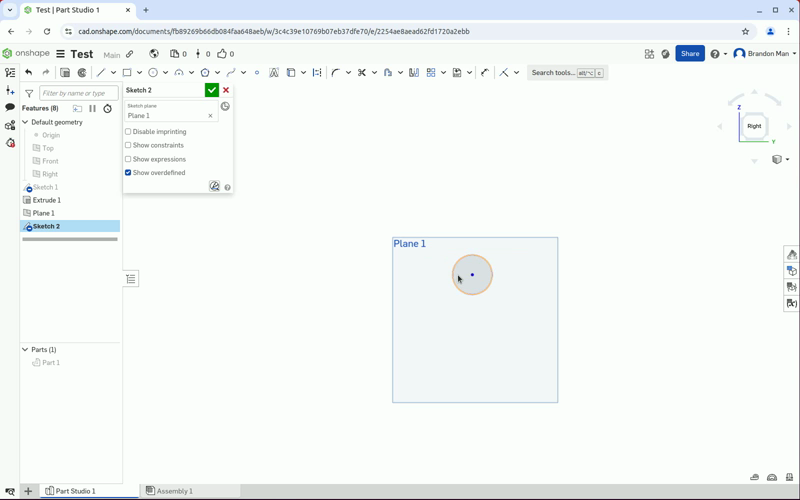
scroll(6)
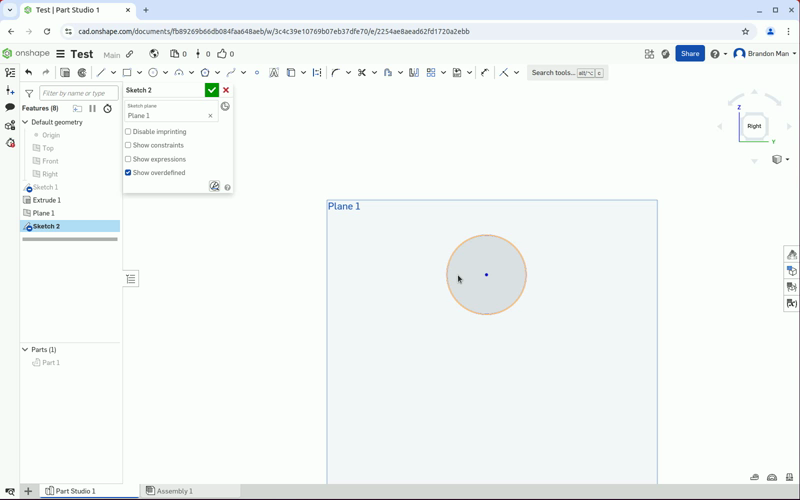
click(458, 274)
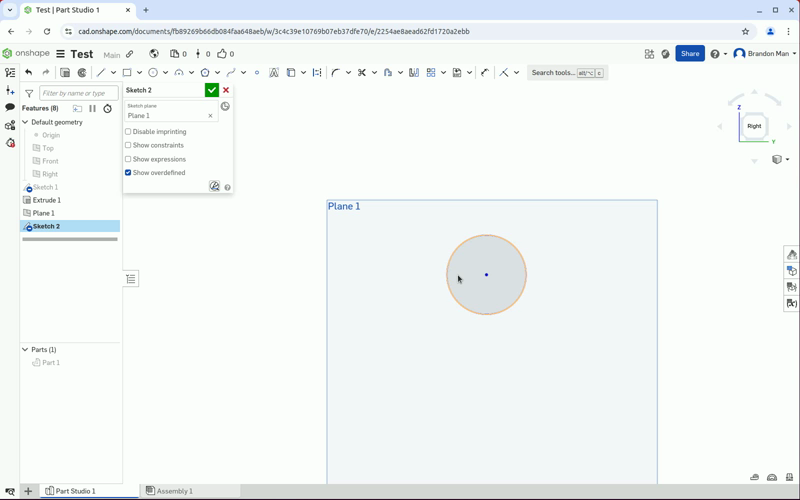
scroll(-6)
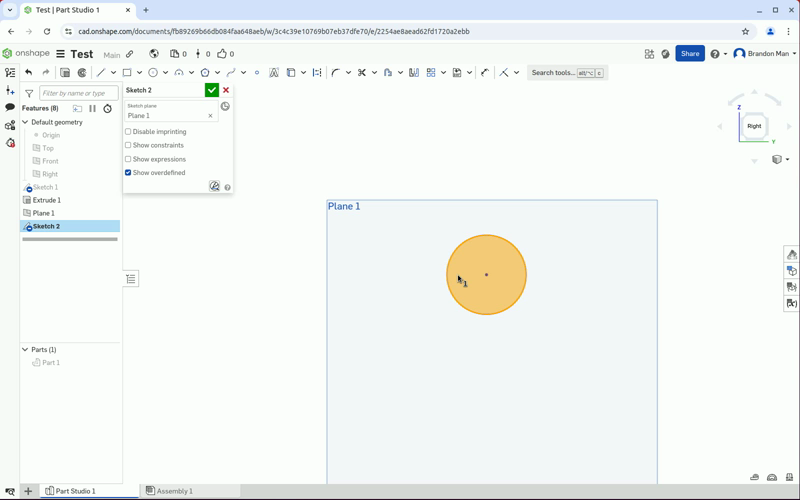
scroll(-6)
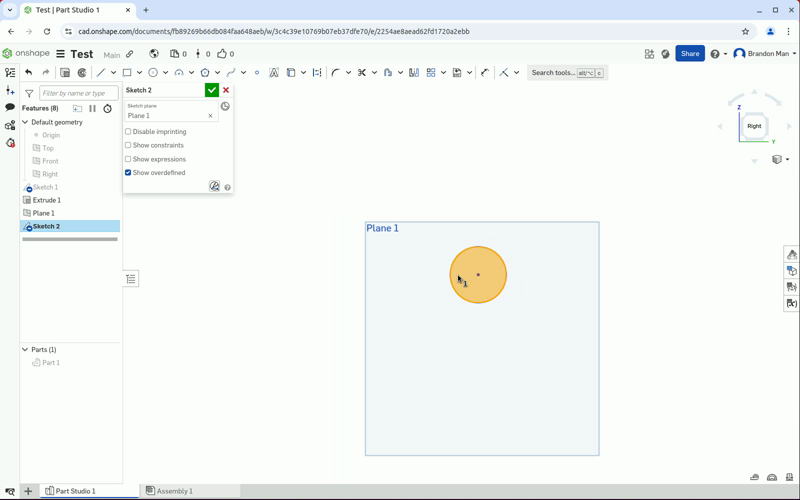
scroll(-6)
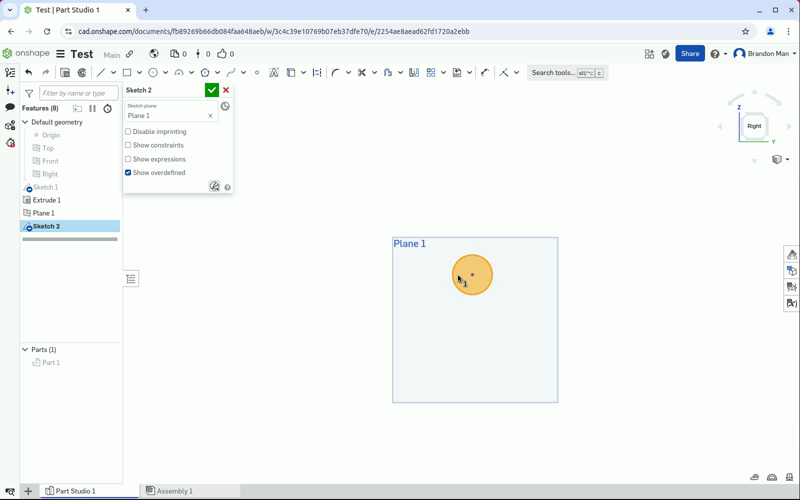
scroll(-6)
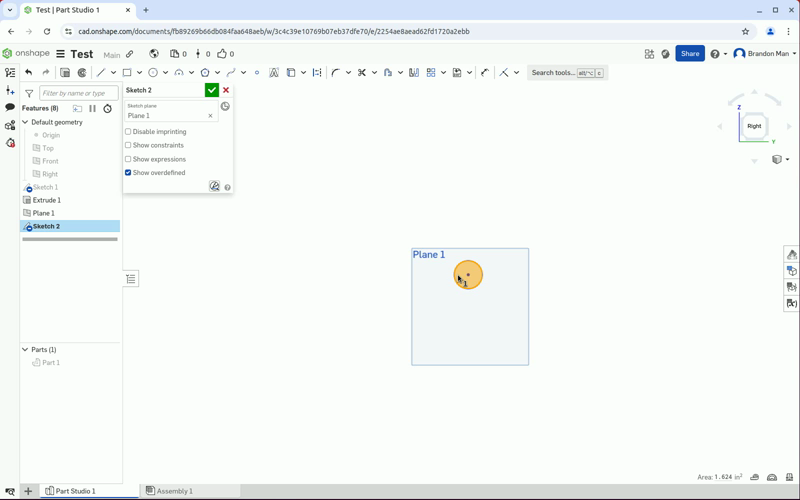
scroll(-6)
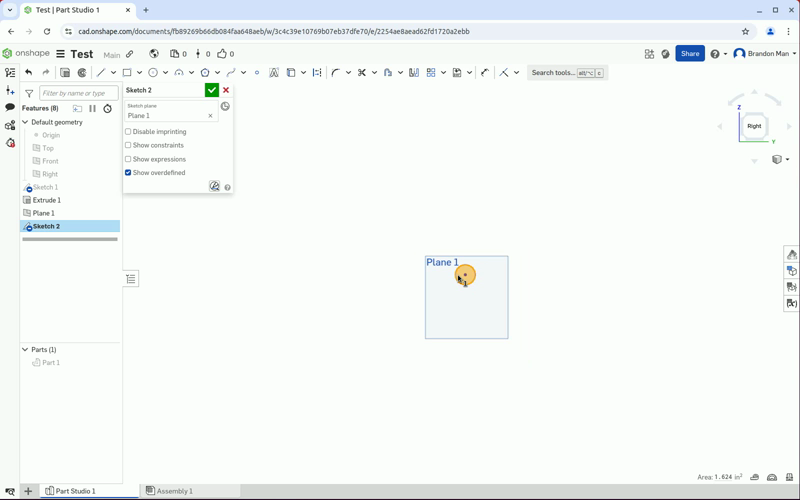
scroll(-6)
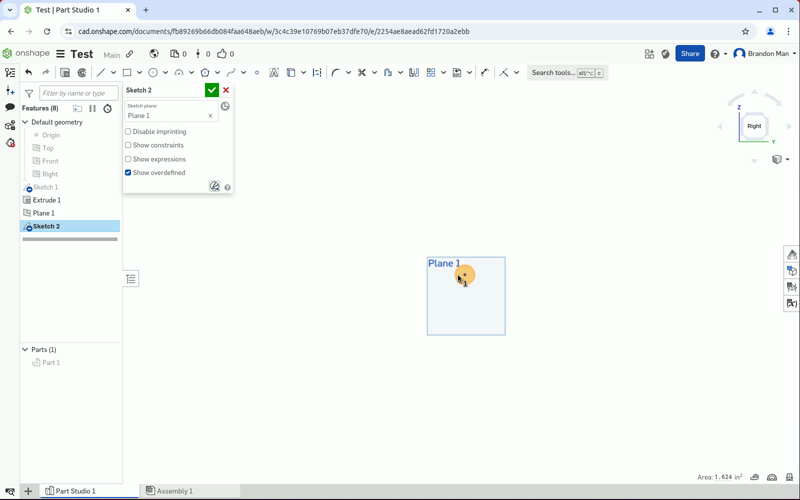
scroll(-6)
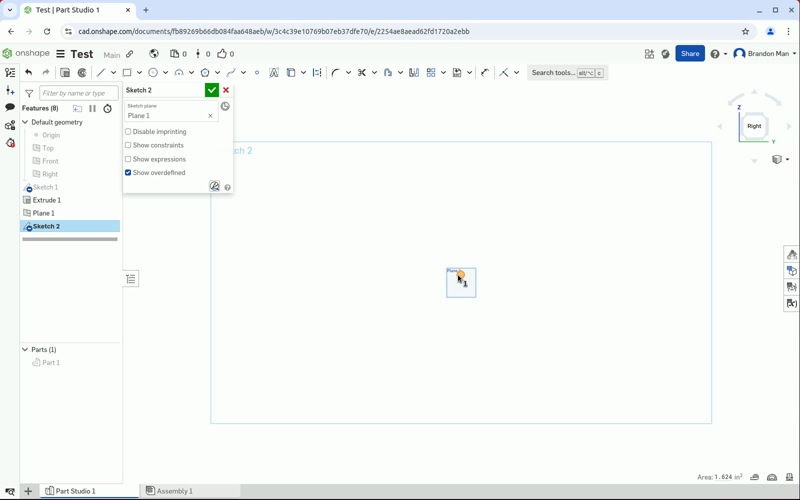
mouse_move(73, 352)
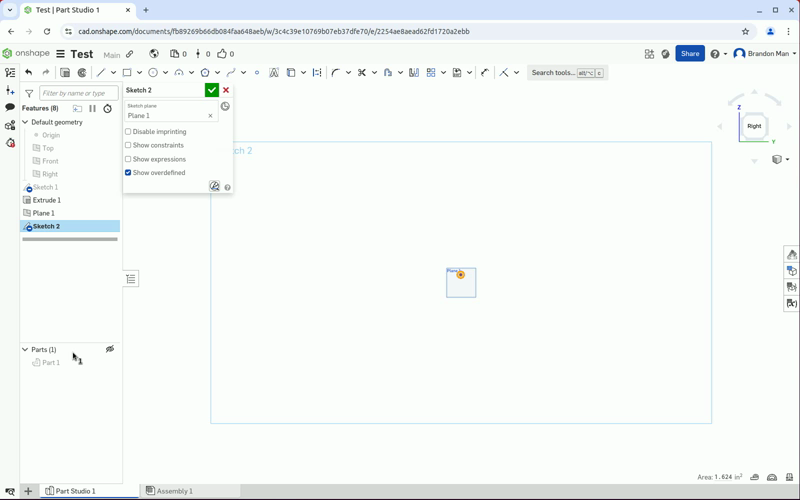
key(shift+y)
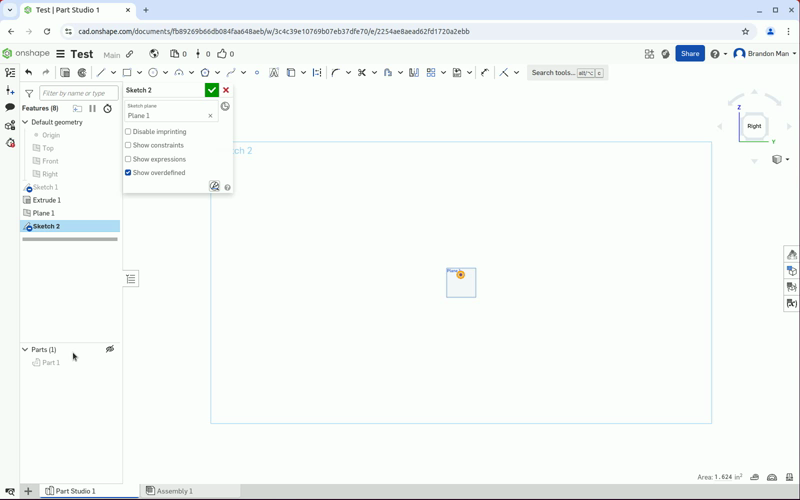
key(shift+e)
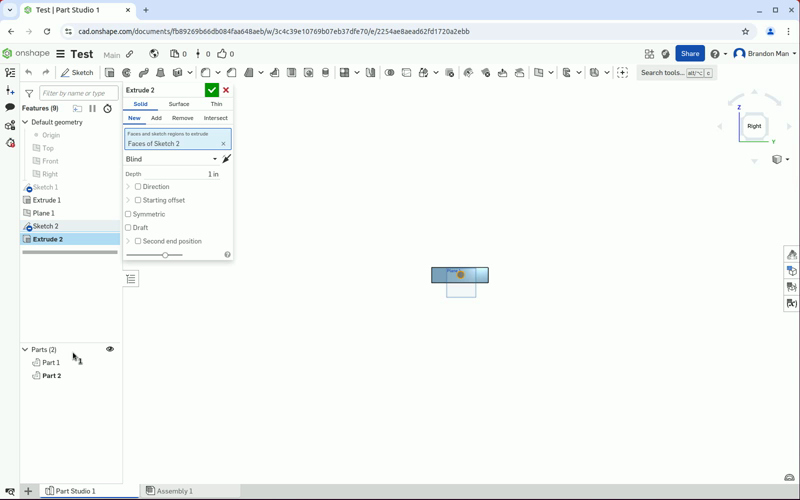
mouse_move(143, 106)
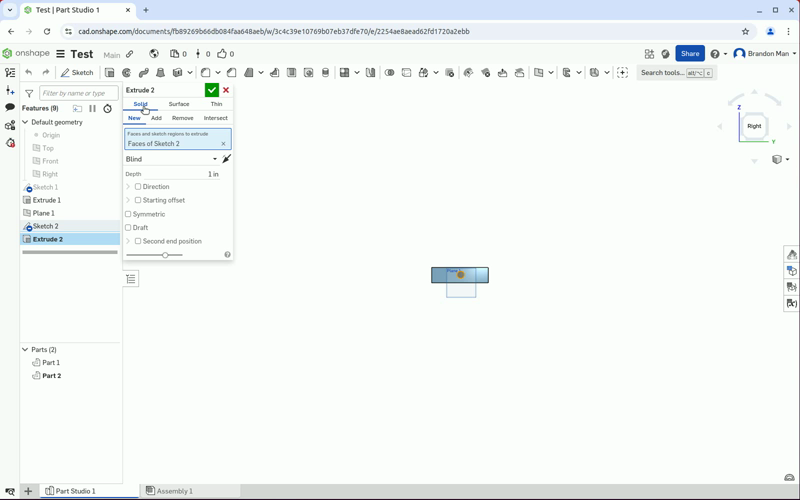
click(143, 106)
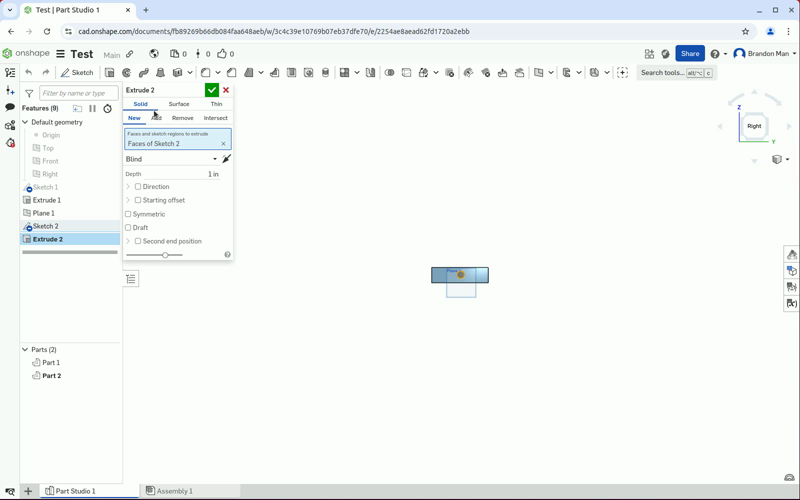
mouse_move(186, 120)
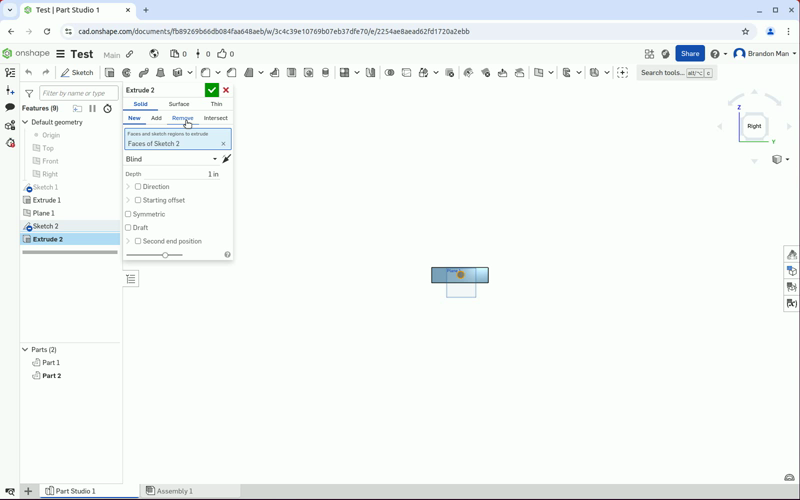
click(186, 120)
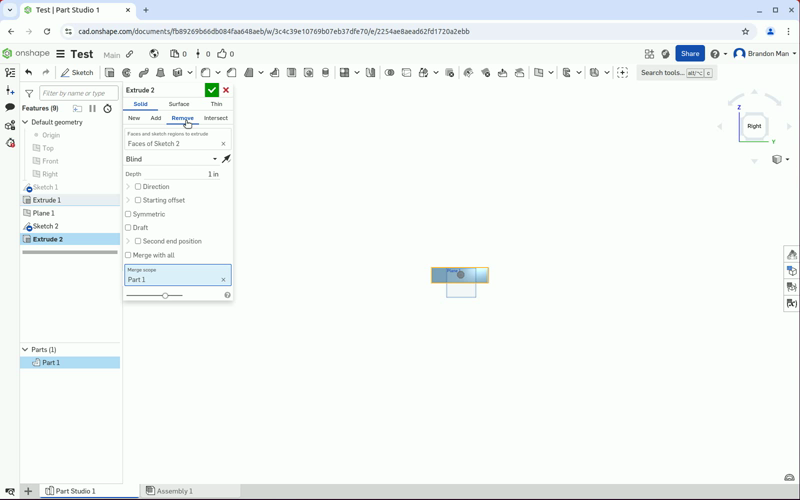
key(tab, 4)
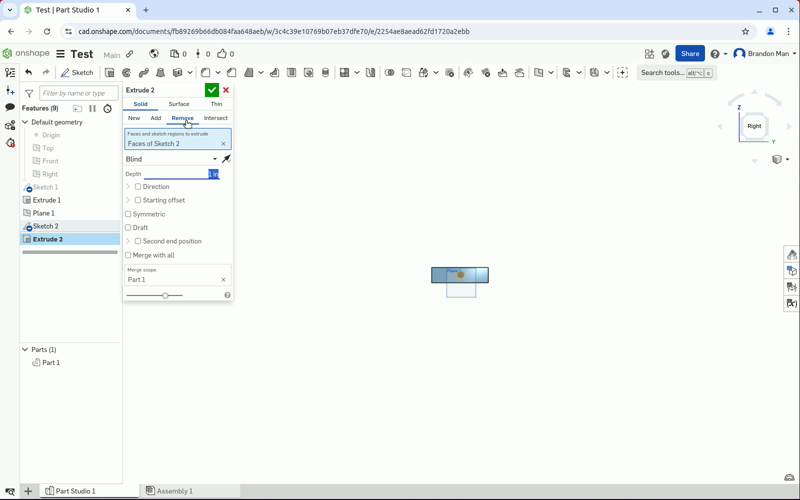
text(0.722)
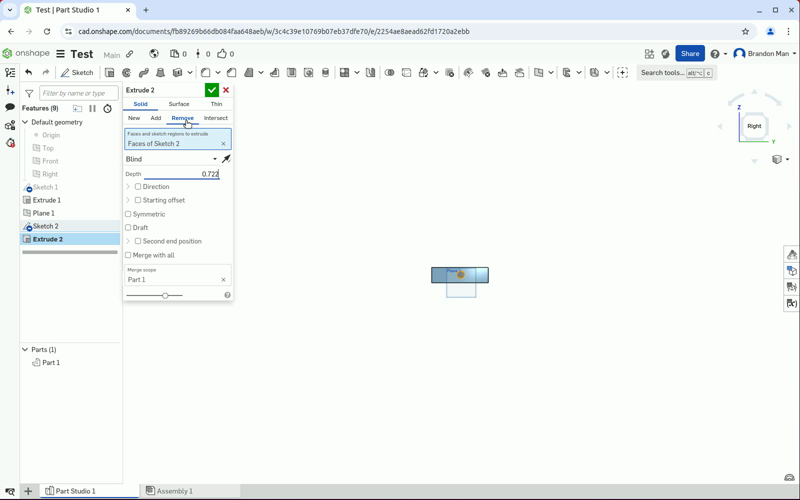
key(tab, 6)
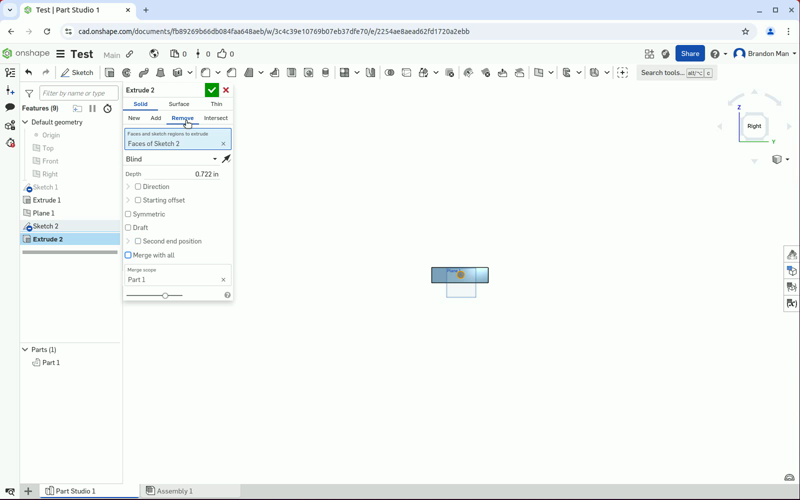
key(space)
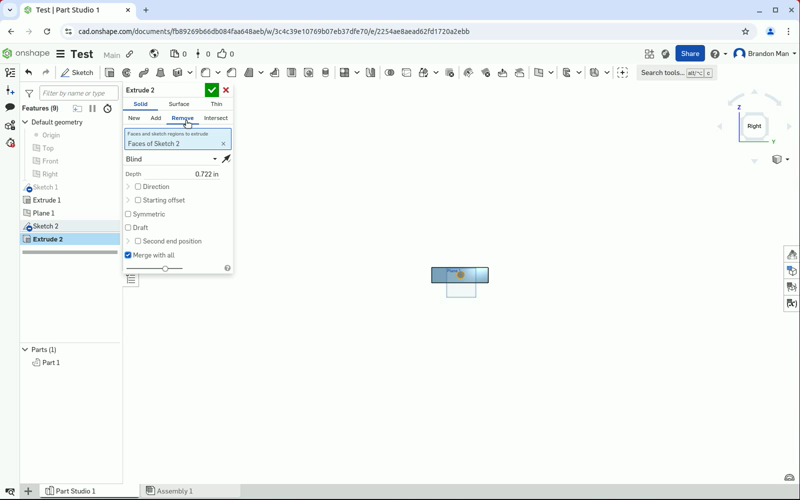
key(enter)
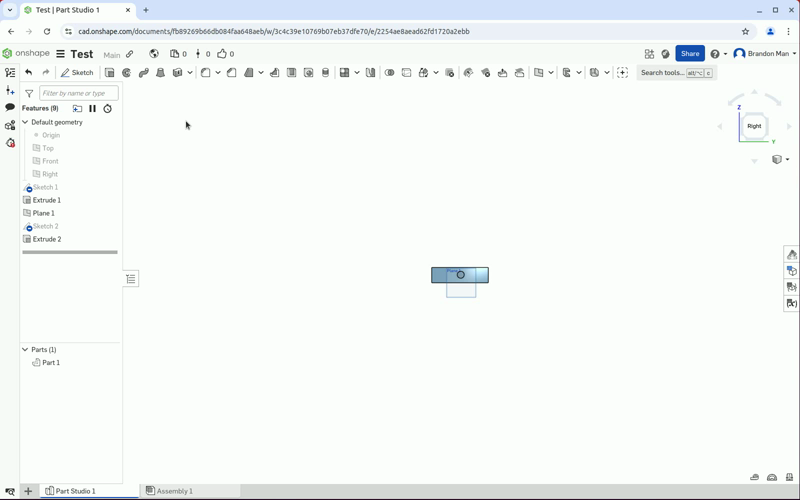
key(shift+h)
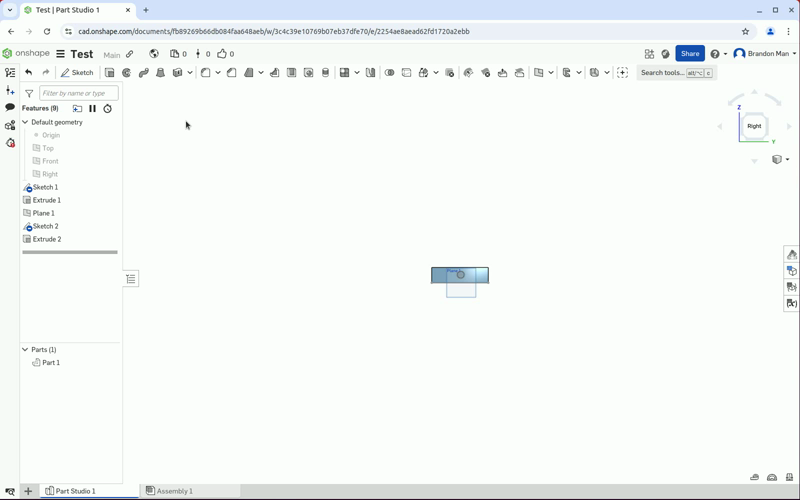
key(shift+h)
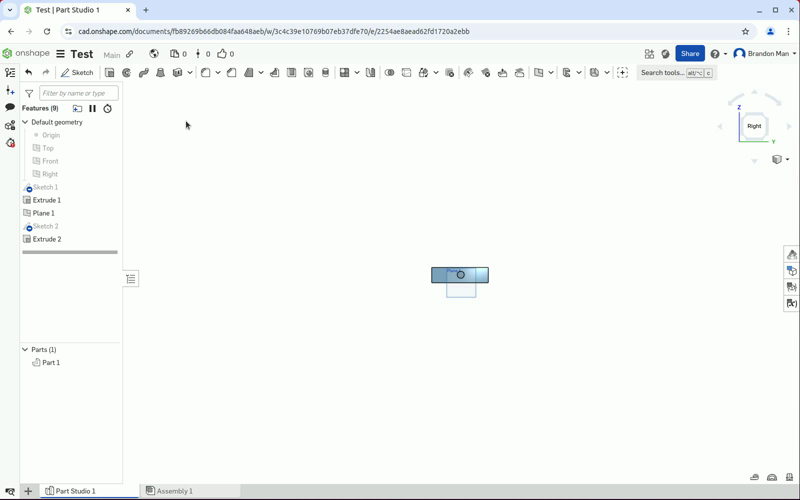
mouse_move(73, 189)
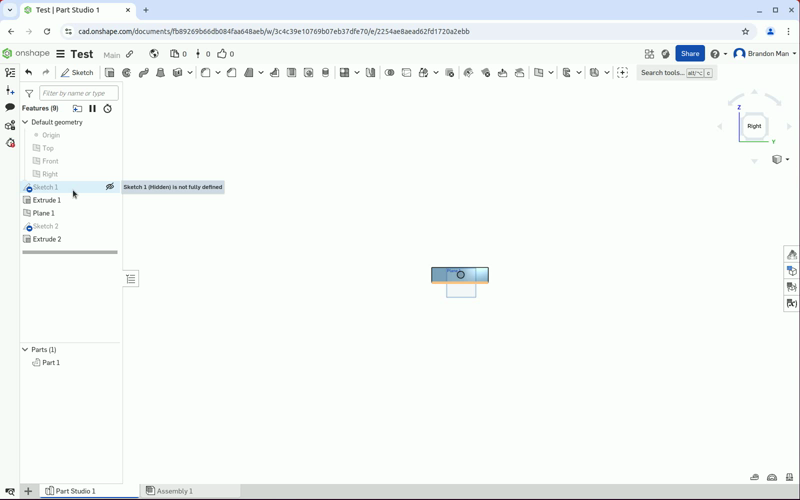
click(73, 189)
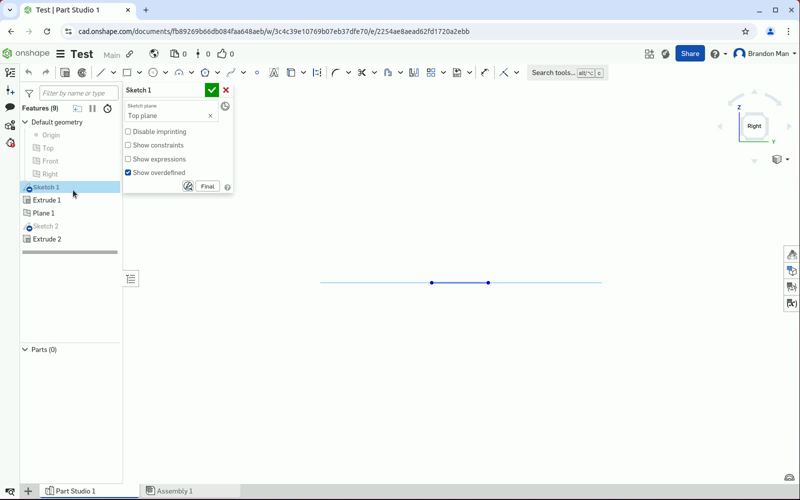
mouse_move(229, 92)
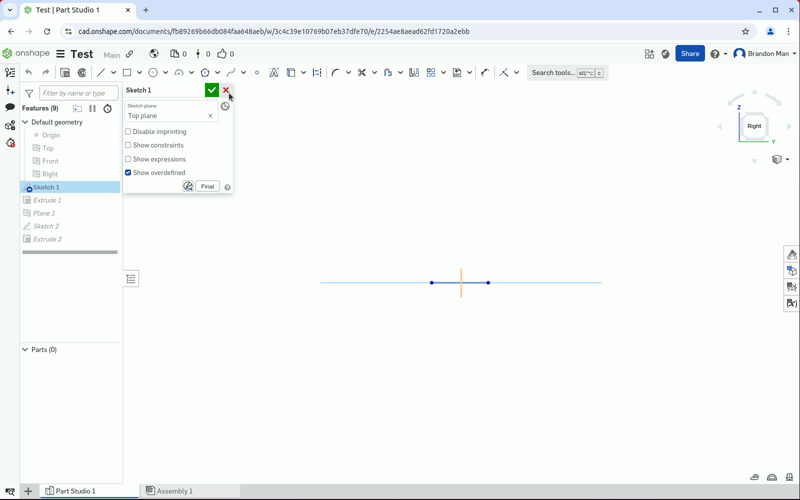
click(229, 92)
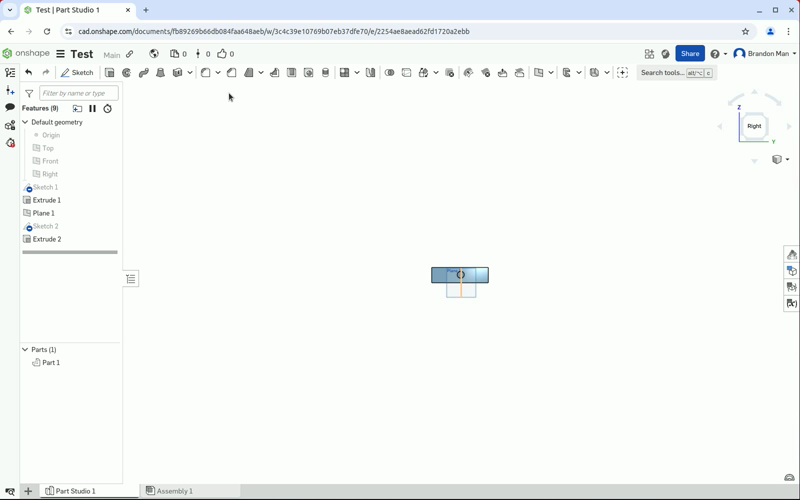
mouse_move(541, 75)
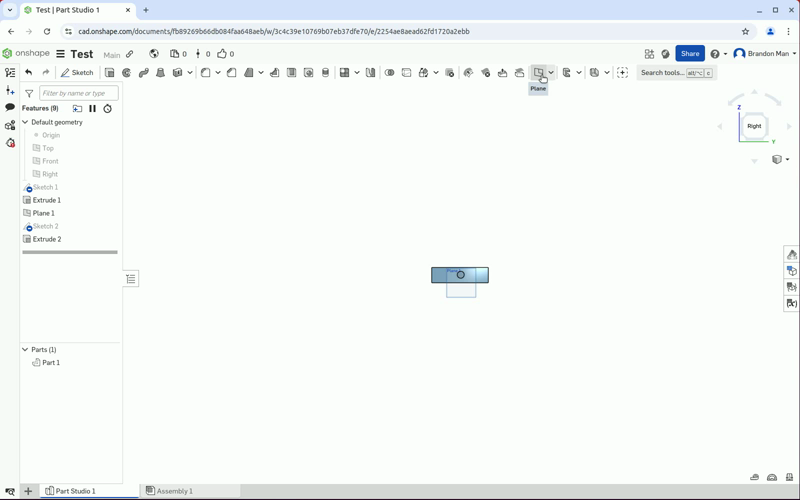
click(541, 75)
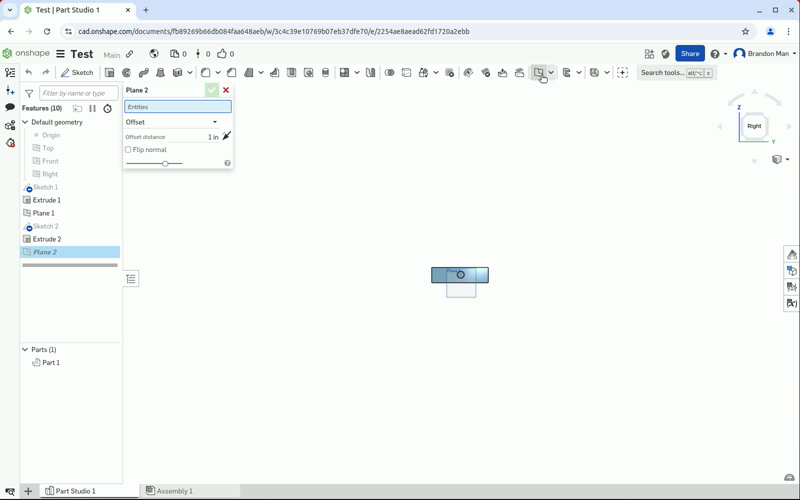
mouse_move(73, 176)
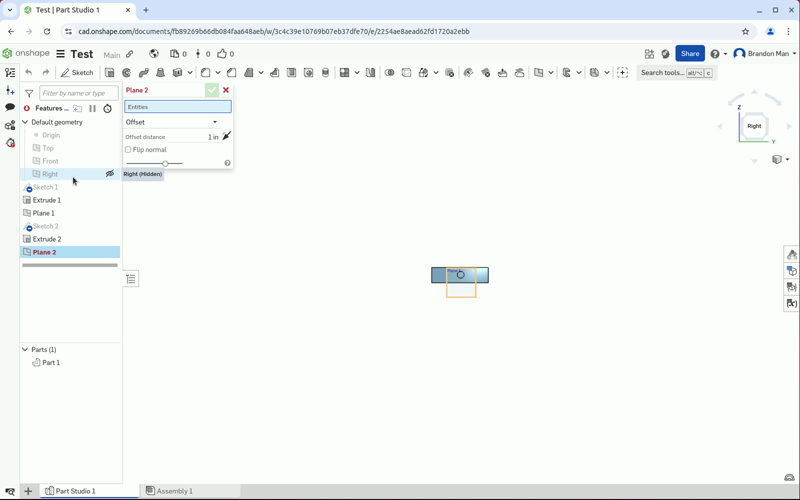
click(73, 176)
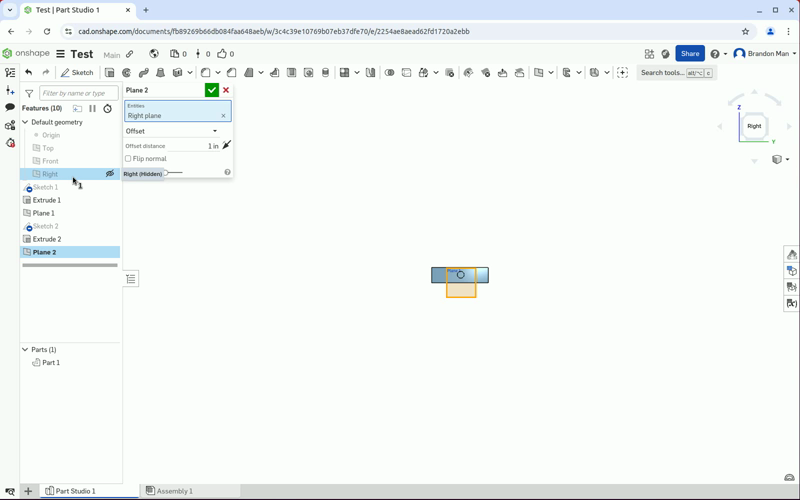
key(tab, 2)
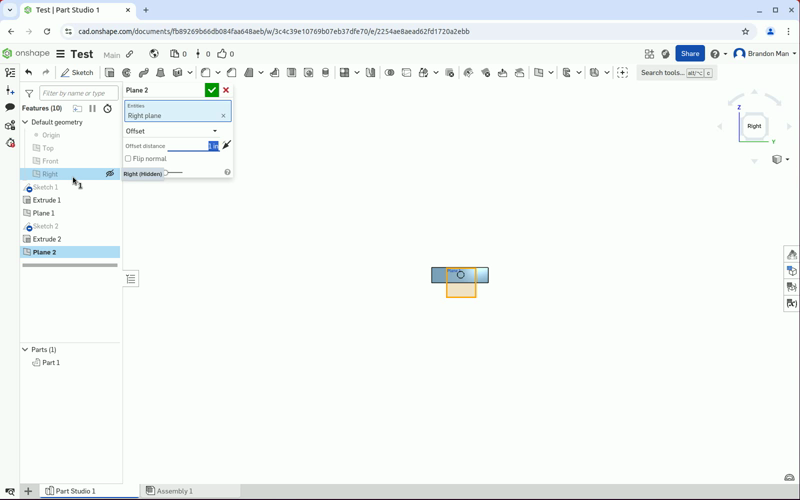
text(23.108)
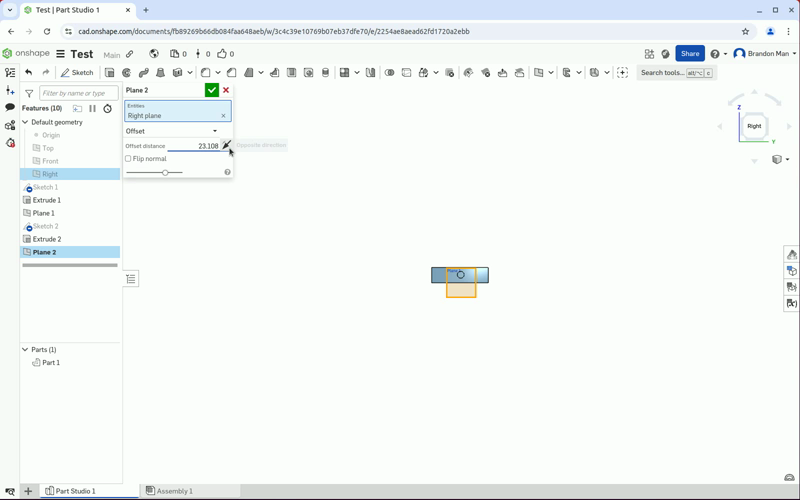
mouse_move(229, 147)
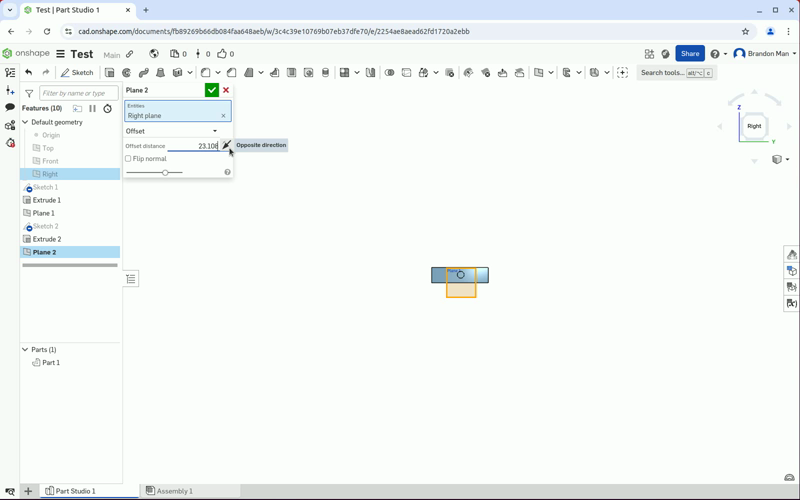
click(229, 147)
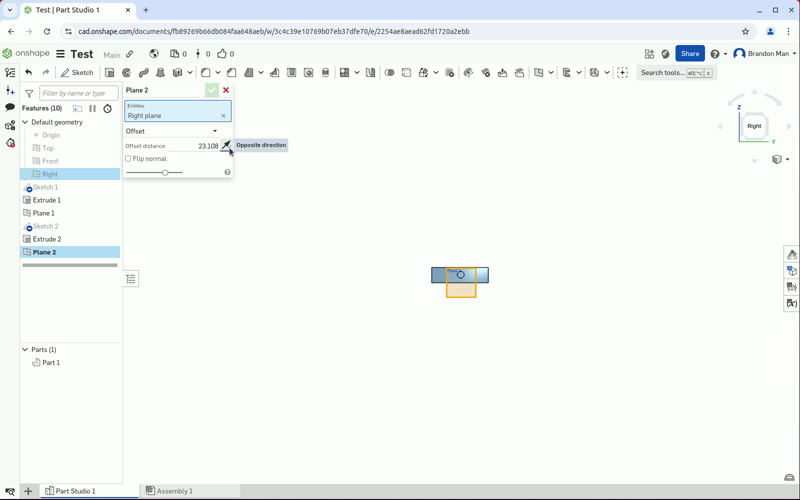
key(enter, 2)
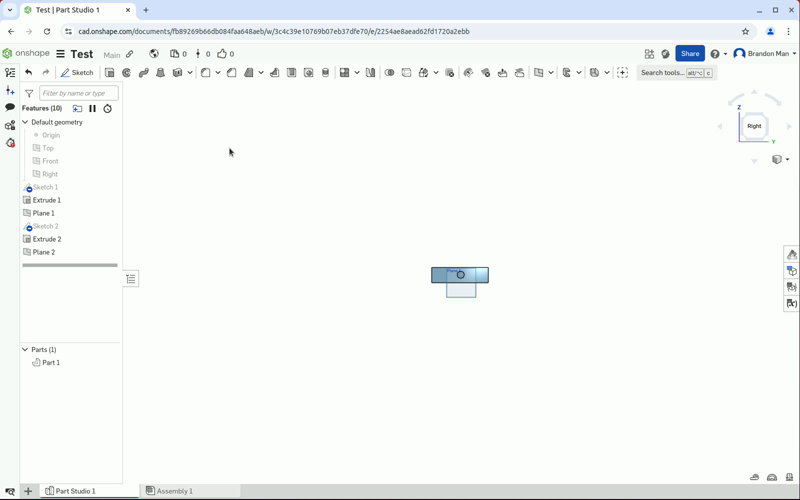
key(shift+s)
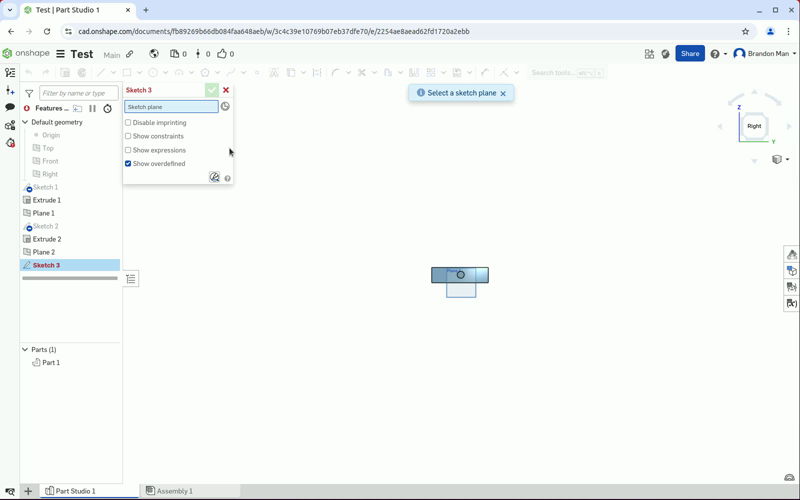
mouse_move(73, 254)
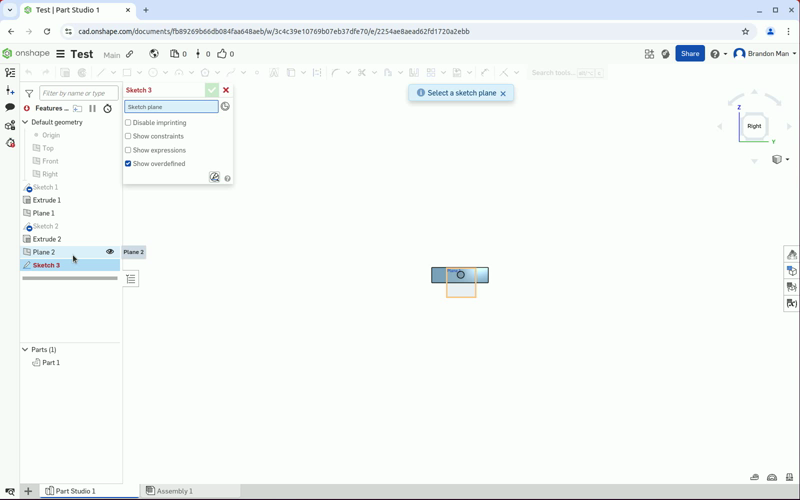
click(73, 254)
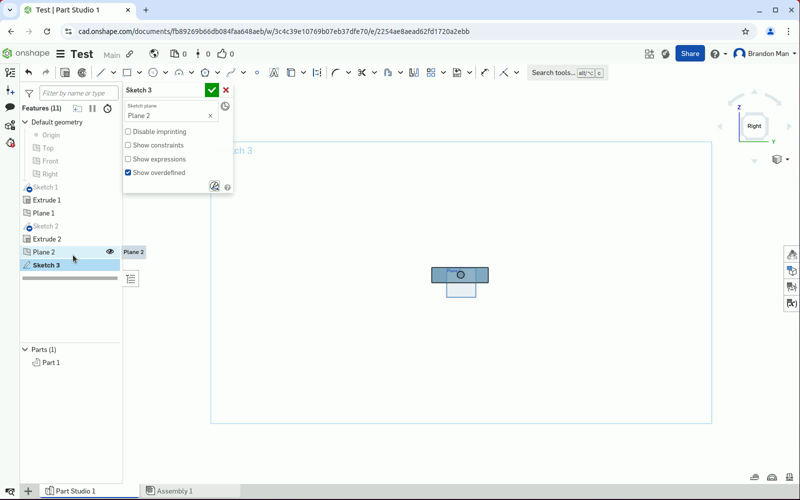
mouse_move(73, 352)
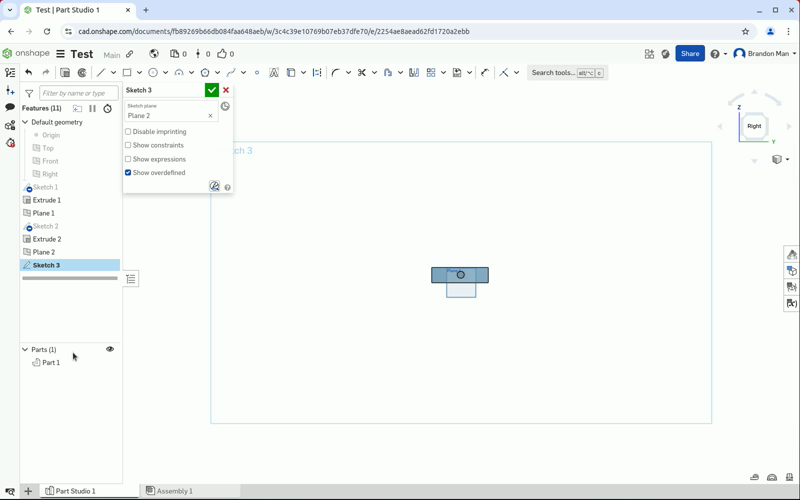
key(y)
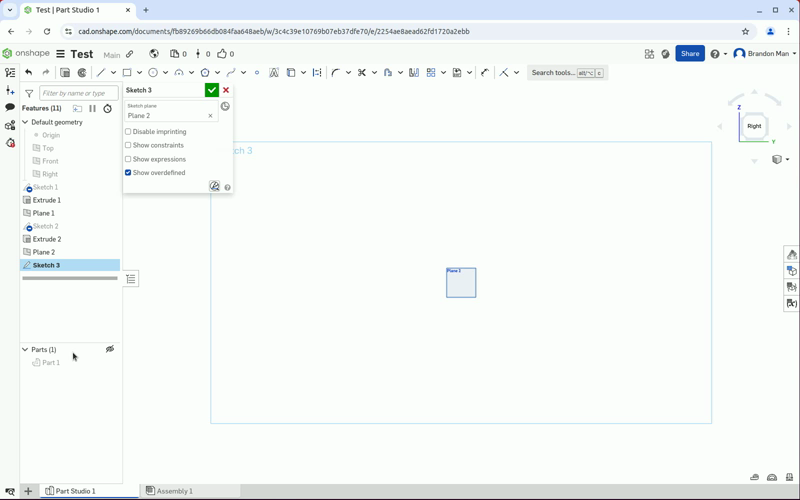
key(c)
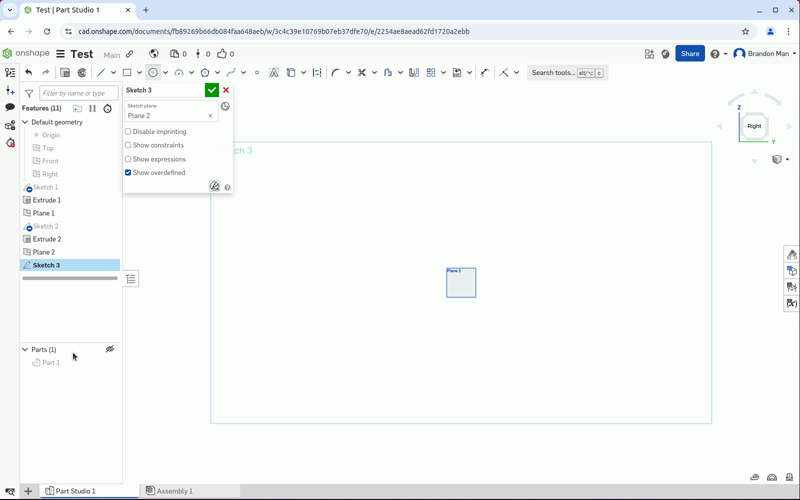
key_down(shift)
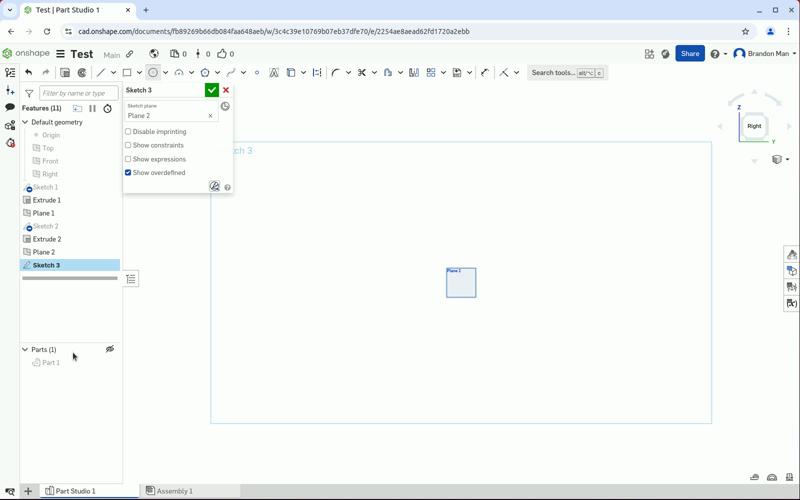
mouse_move(460, 274)
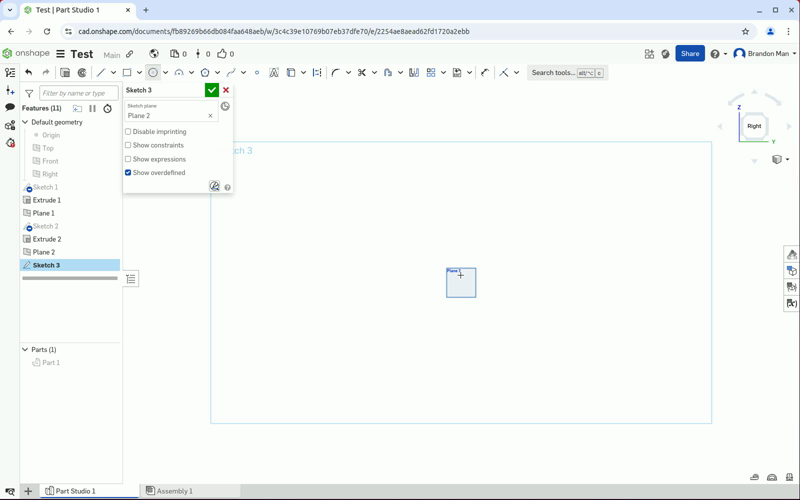
click(460, 274)
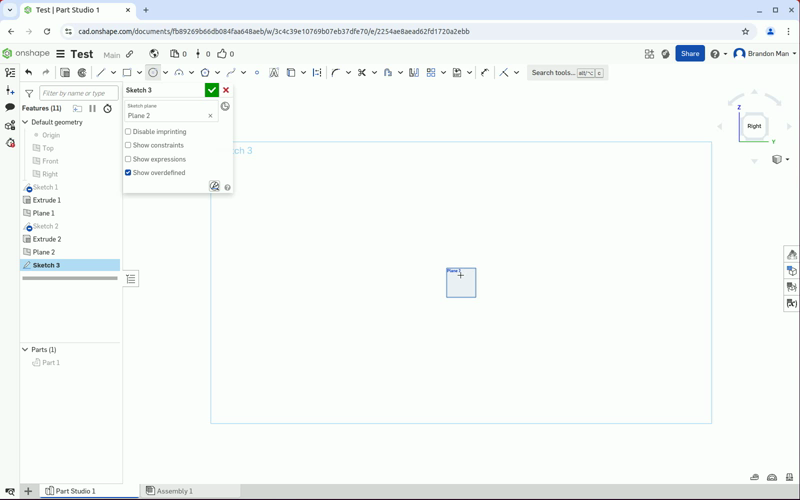
key_up(shift)
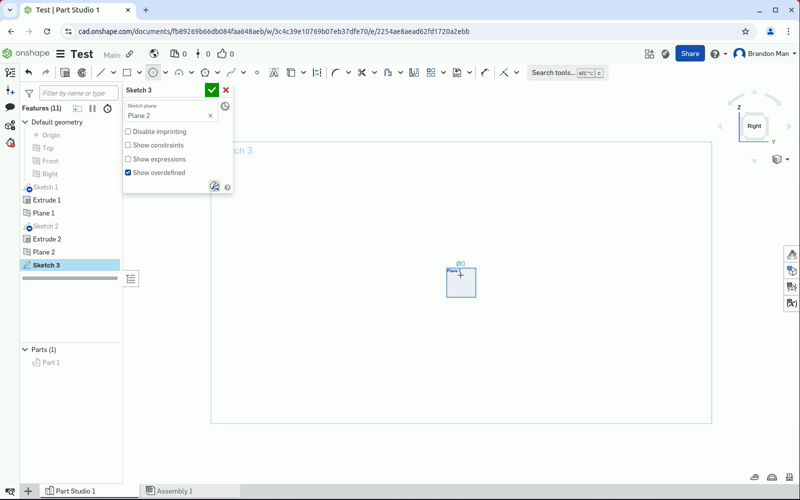
mouse_move(464, 274)
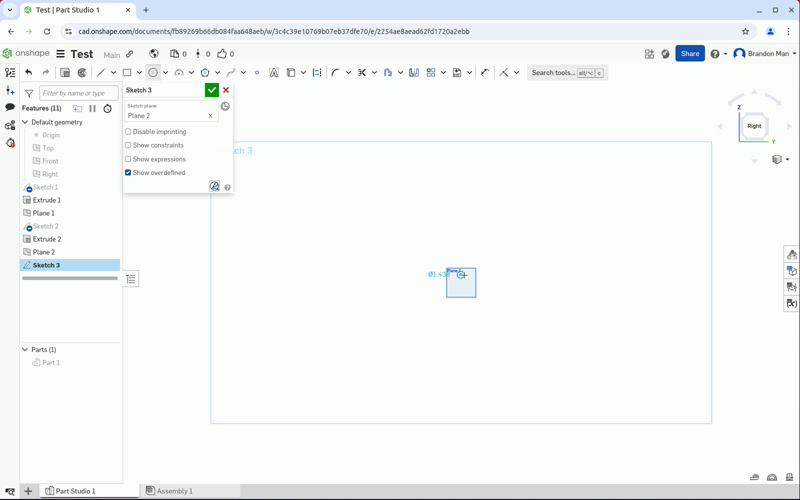
click(464, 274)
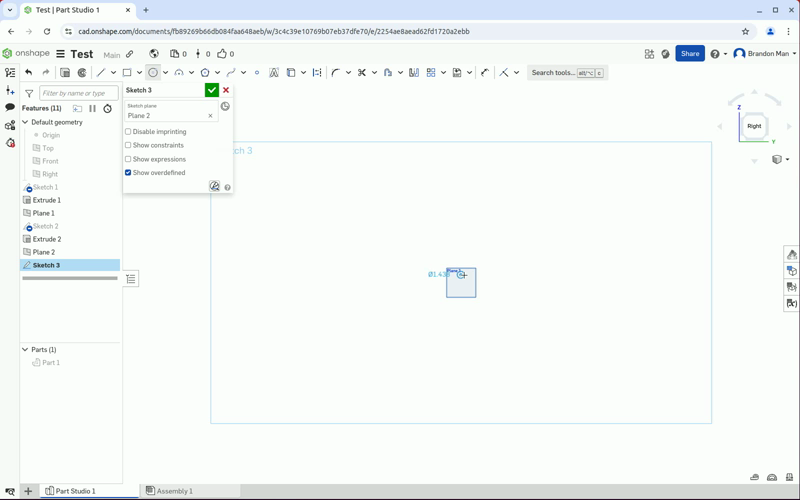
key(esc)
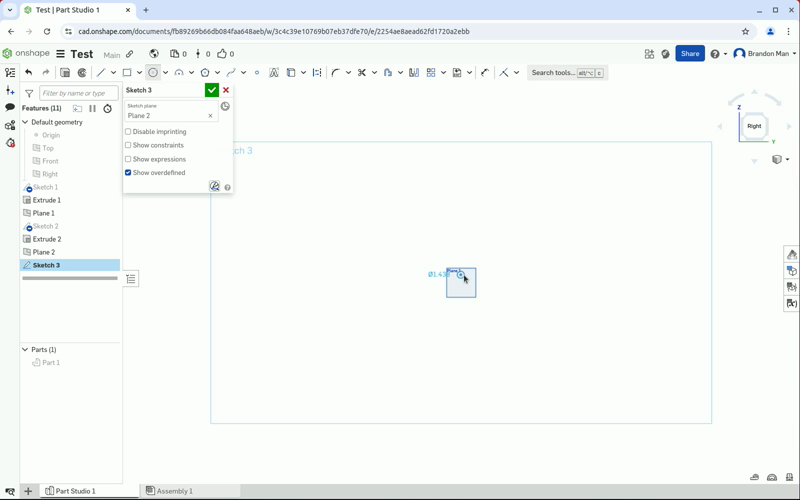
mouse_move(459, 271)
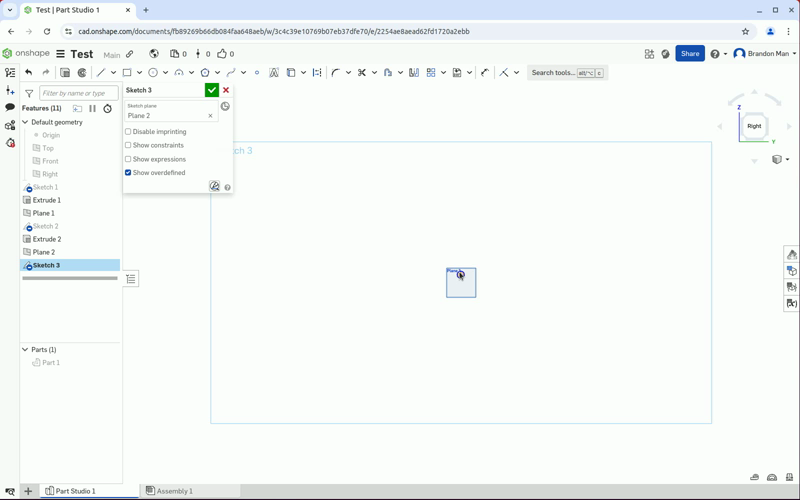
scroll(6)
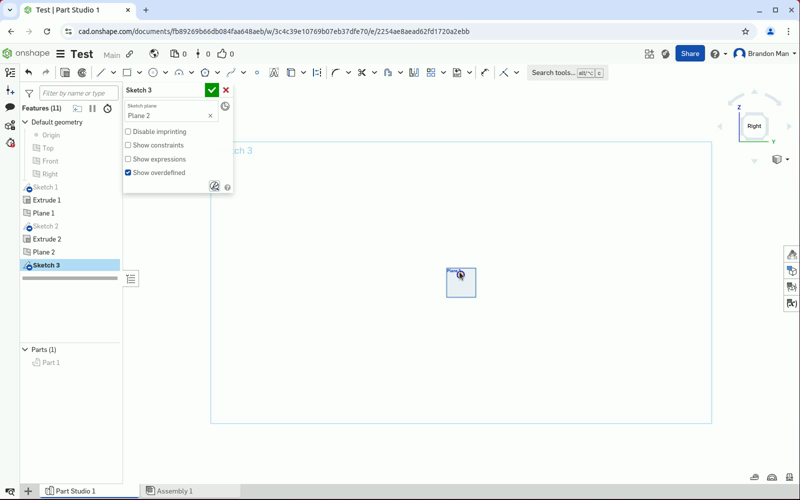
scroll(6)
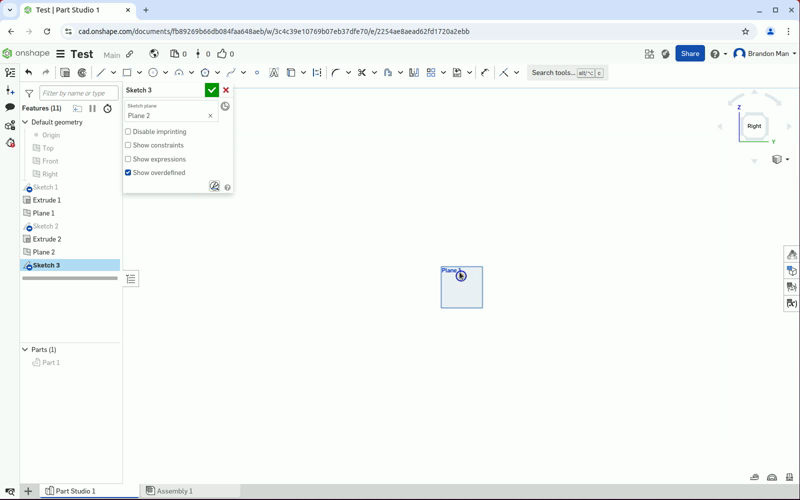
scroll(6)
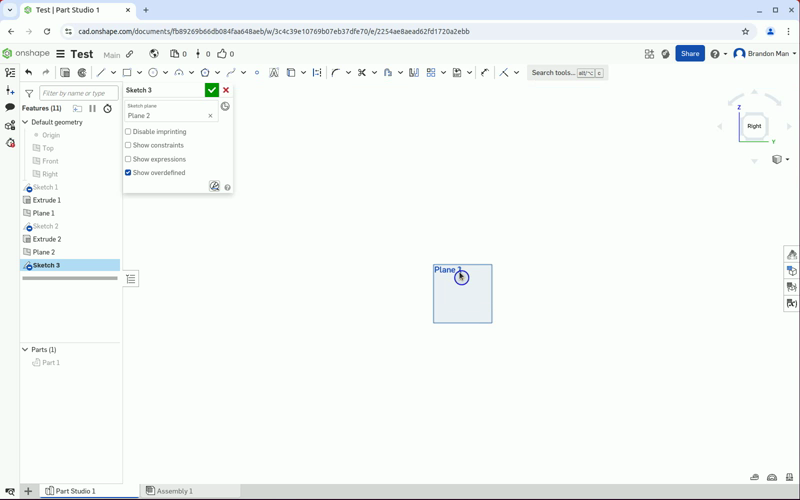
scroll(6)
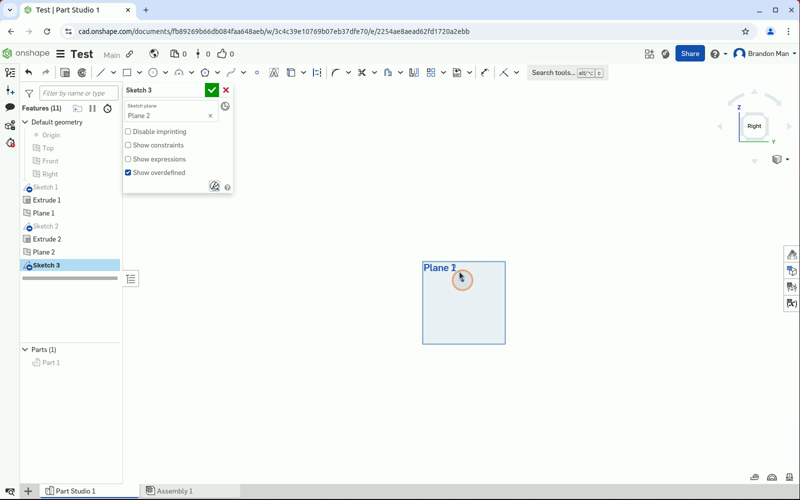
scroll(6)
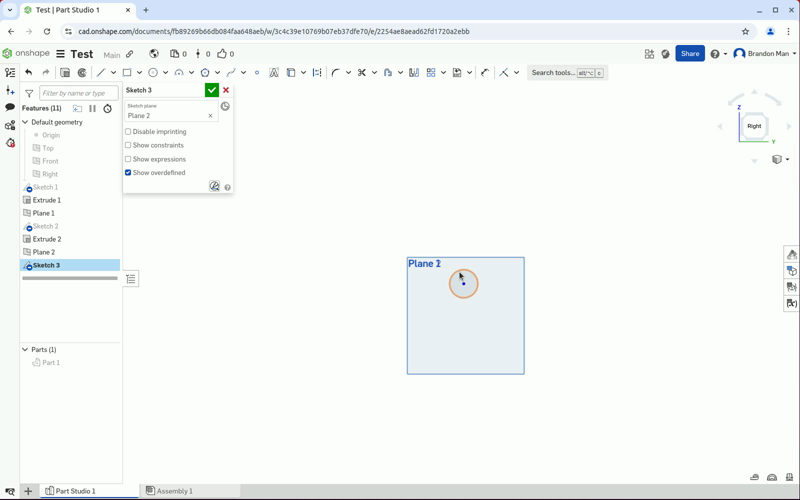
scroll(6)
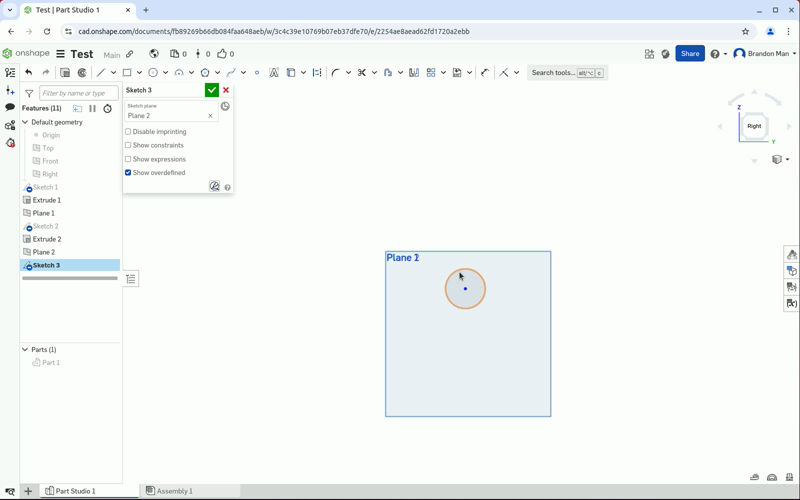
scroll(6)
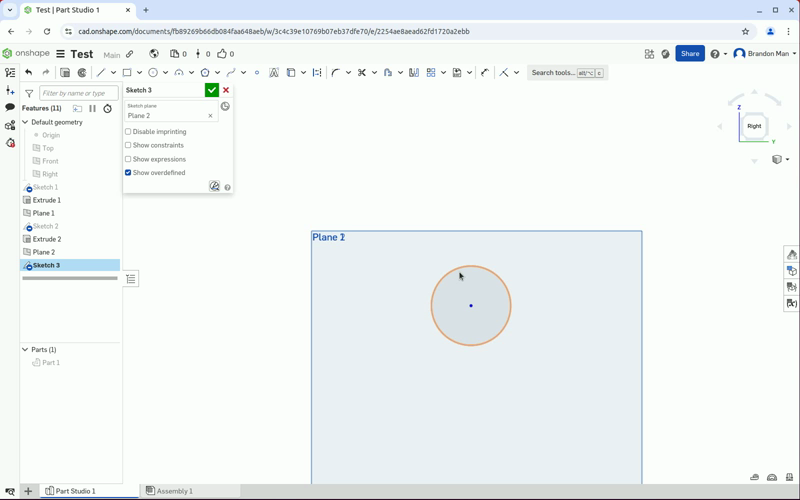
click(459, 271)
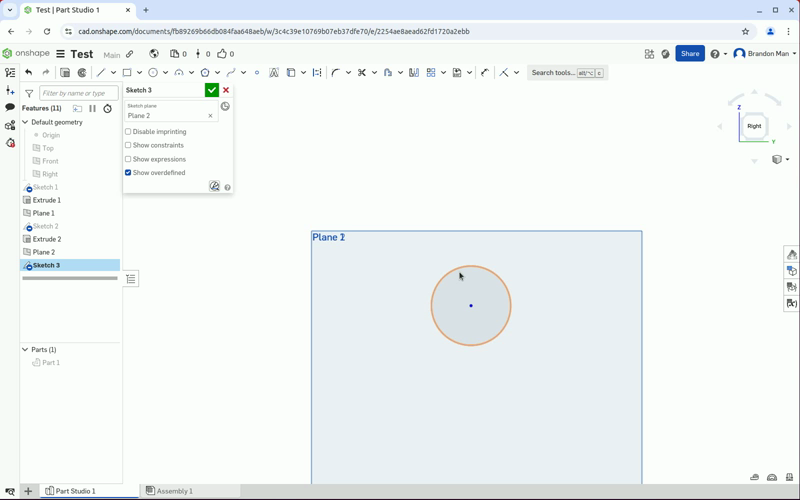
scroll(-6)
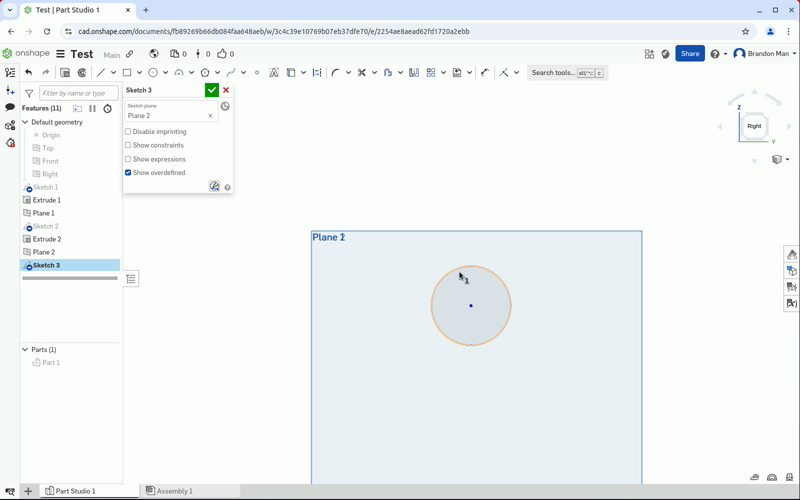
scroll(-6)
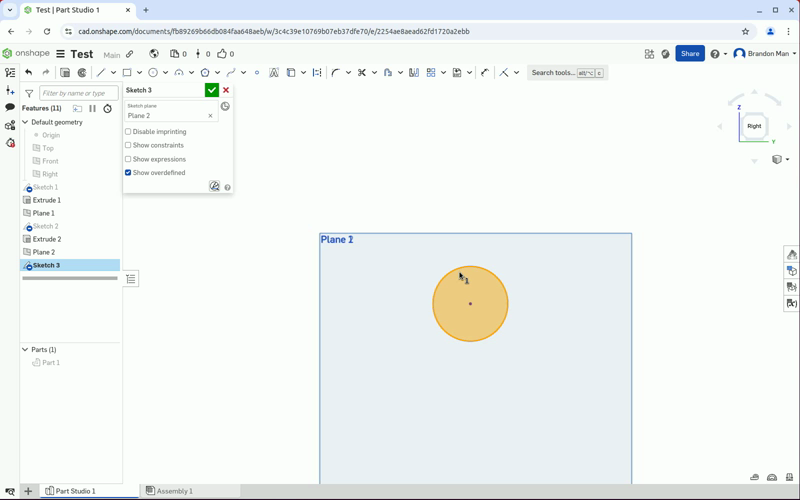
scroll(-6)
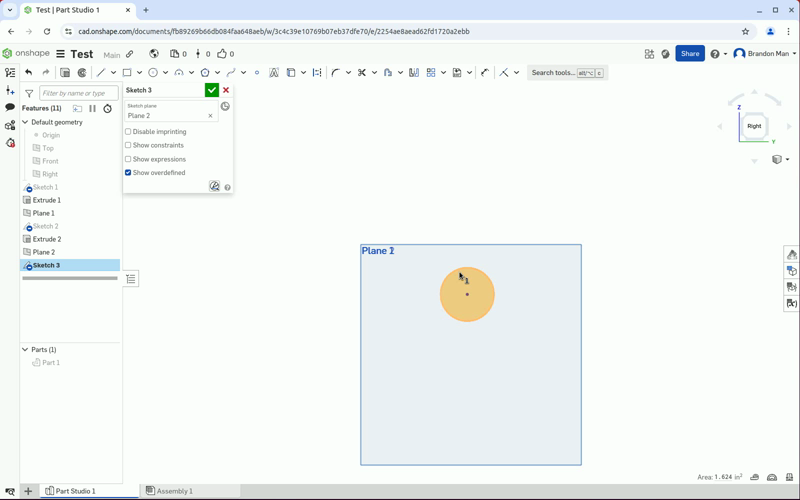
scroll(-6)
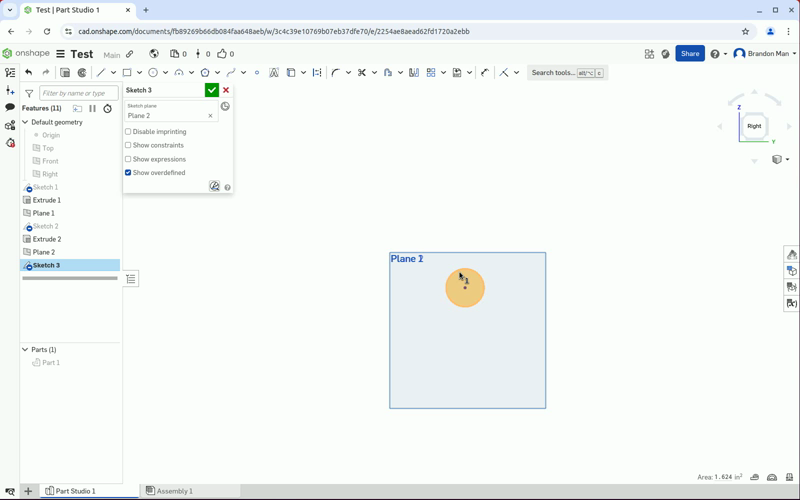
scroll(-6)
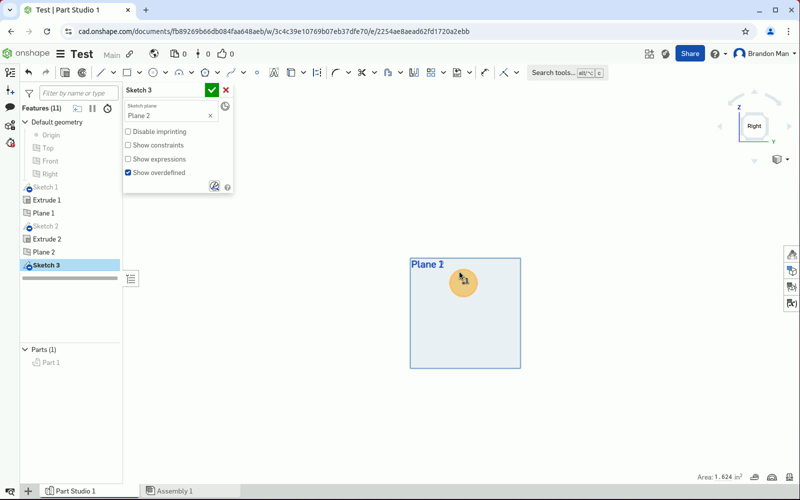
scroll(-6)
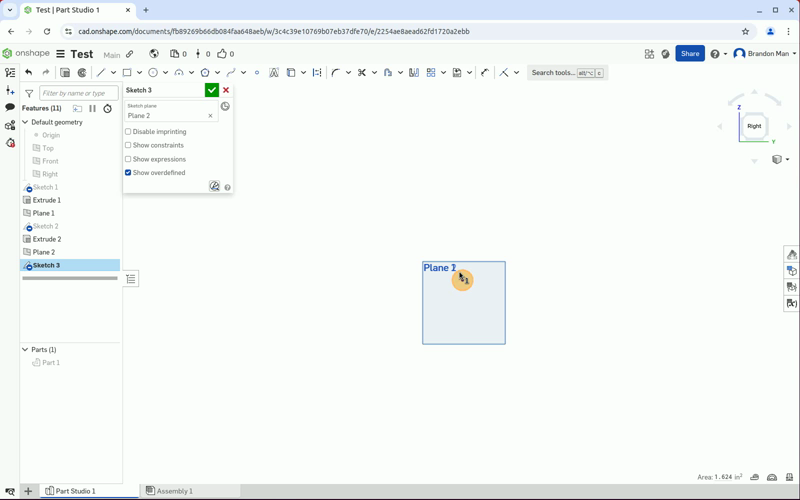
scroll(-6)
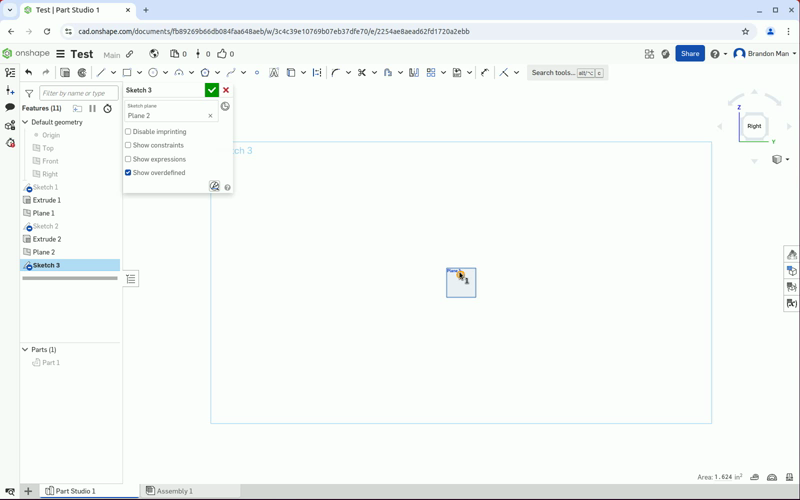
mouse_move(73, 352)
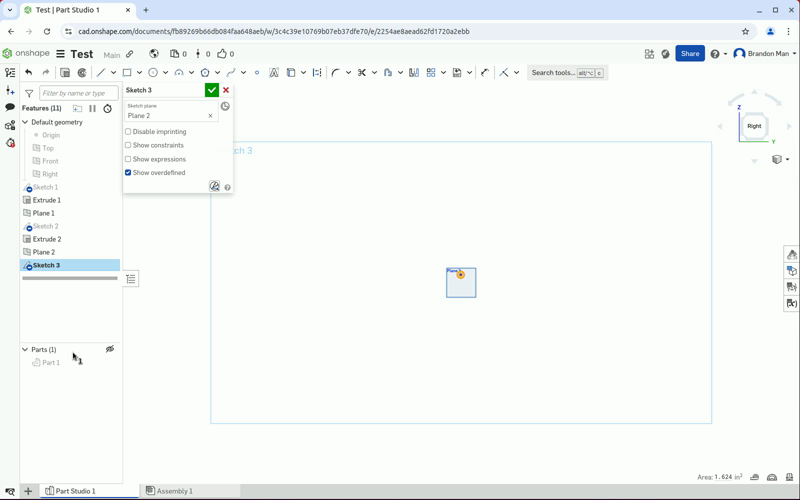
key(shift+y)
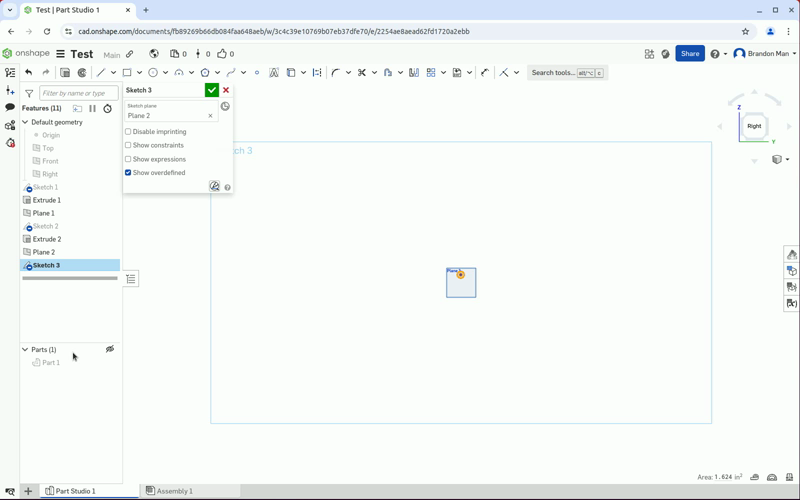
key(shift+e)
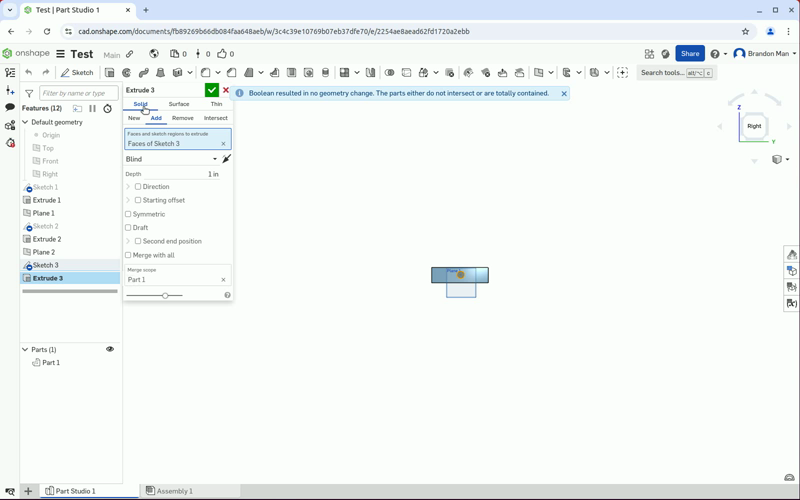
mouse_move(143, 106)
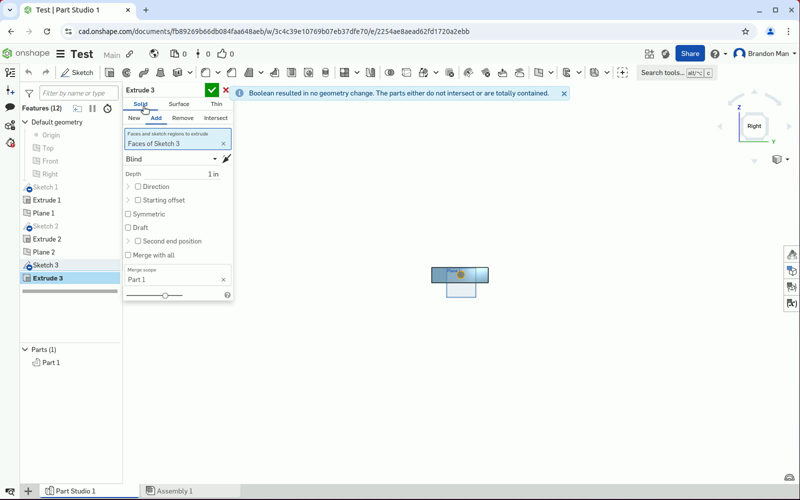
click(143, 106)
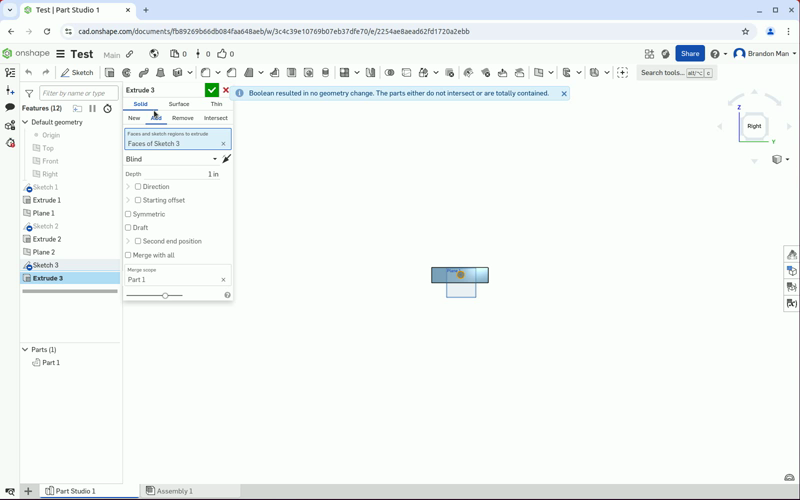
mouse_move(186, 120)
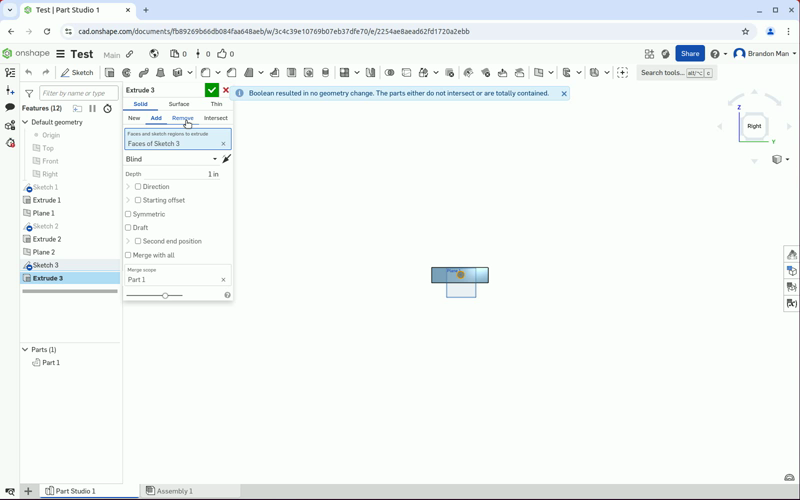
click(186, 120)
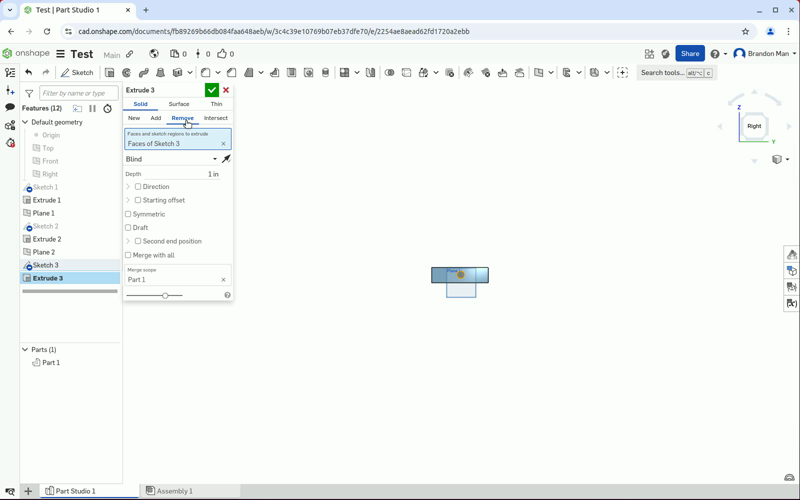
key(tab, 4)
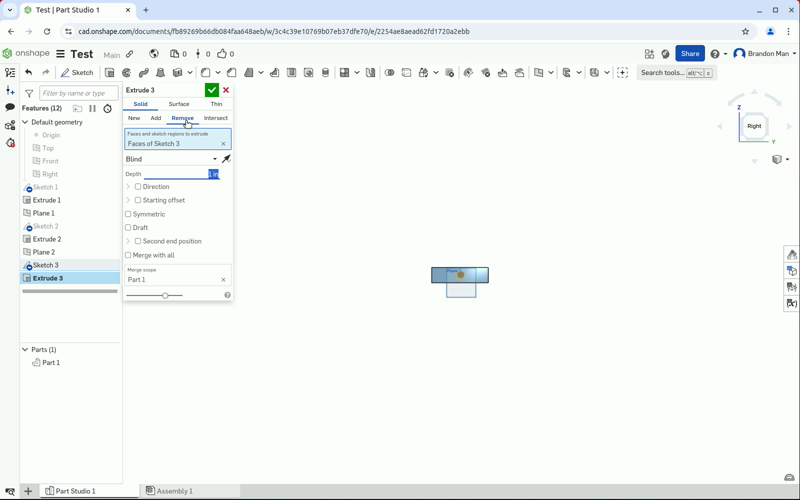
text(0.722)
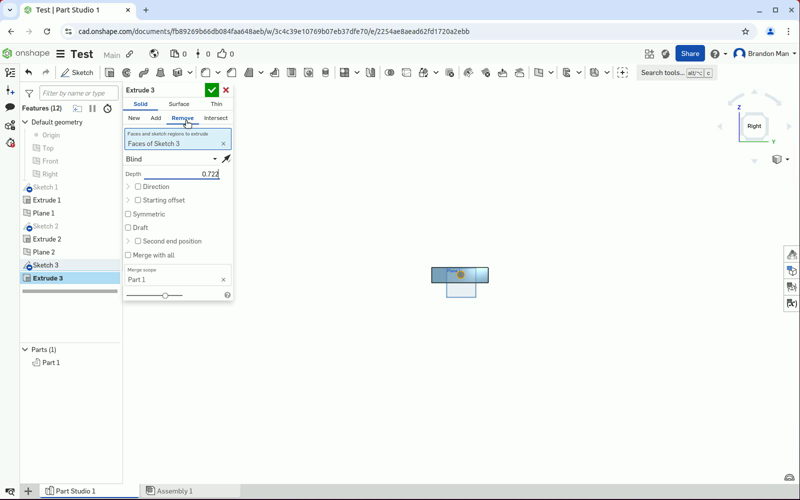
key(tab, 6)
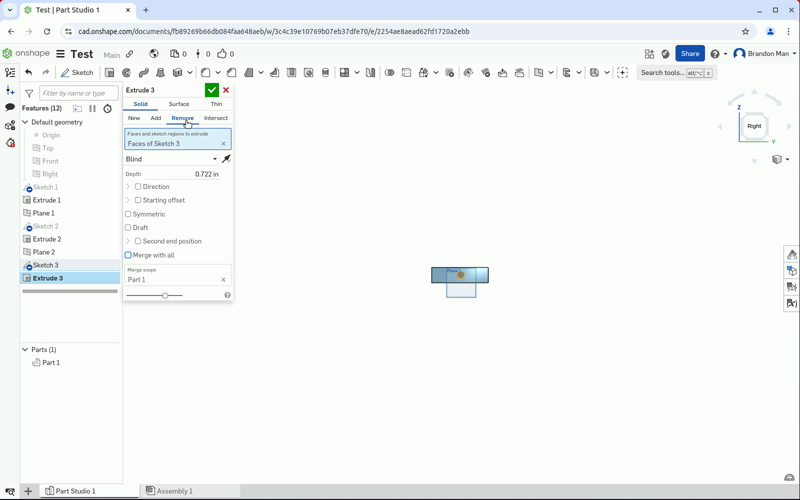
key(space)
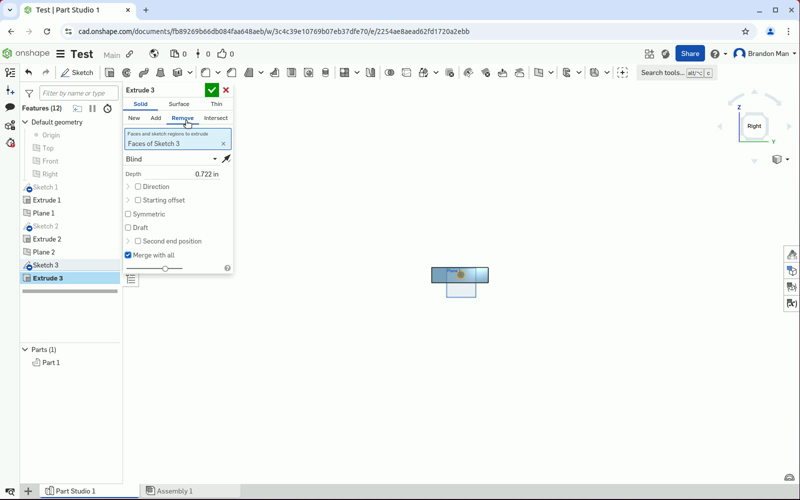
key(enter)
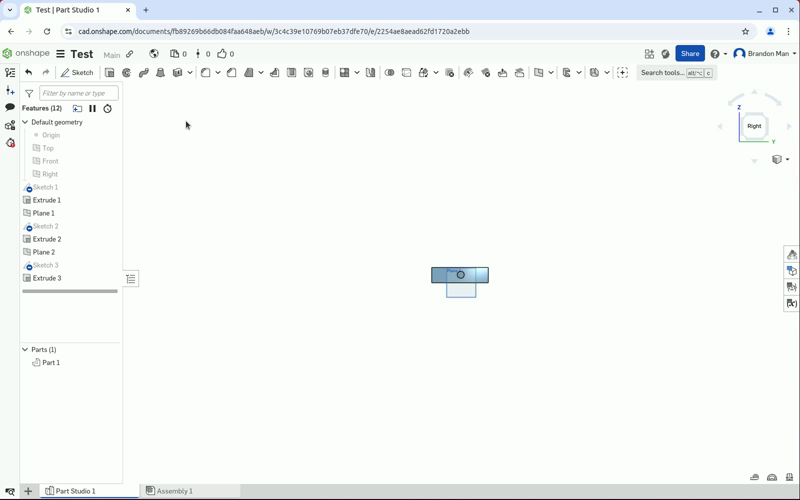
key(shift+h)
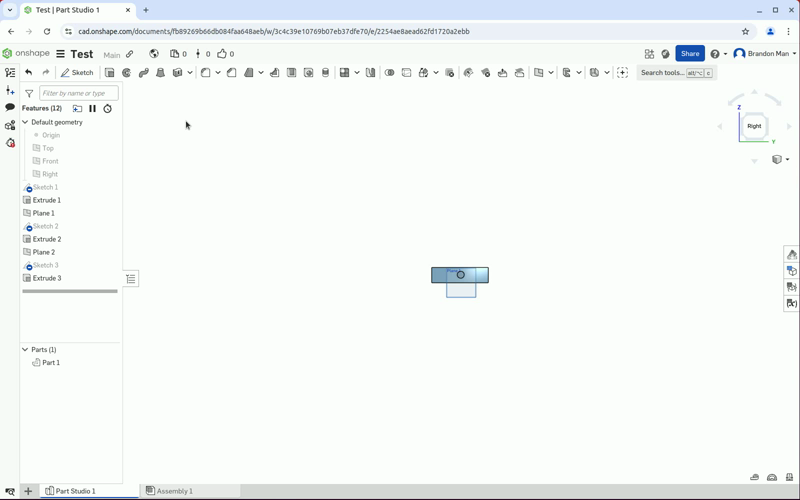
key(shift+h)
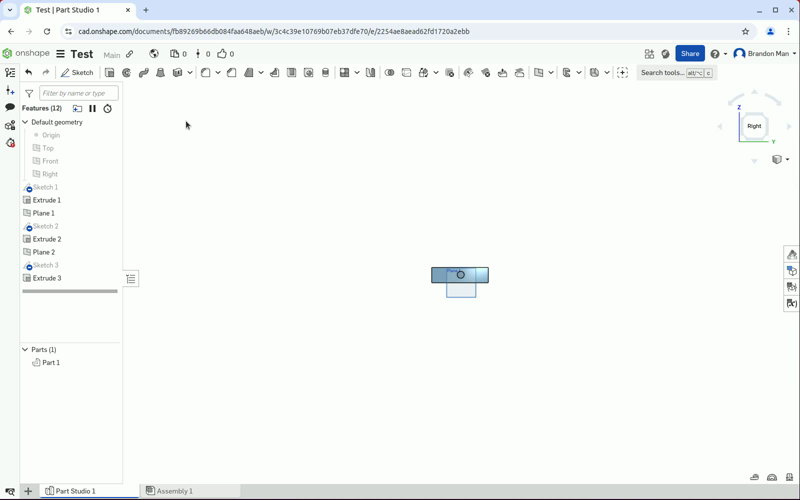
mouse_move(73, 189)
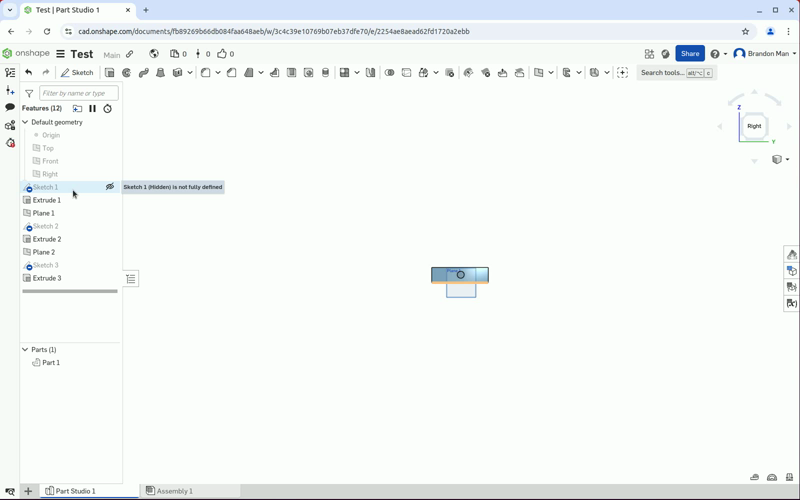
click(73, 189)
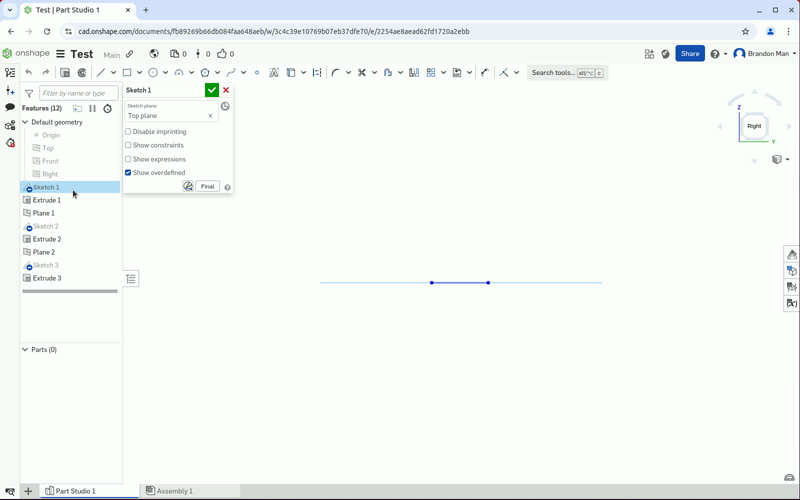
mouse_move(229, 92)
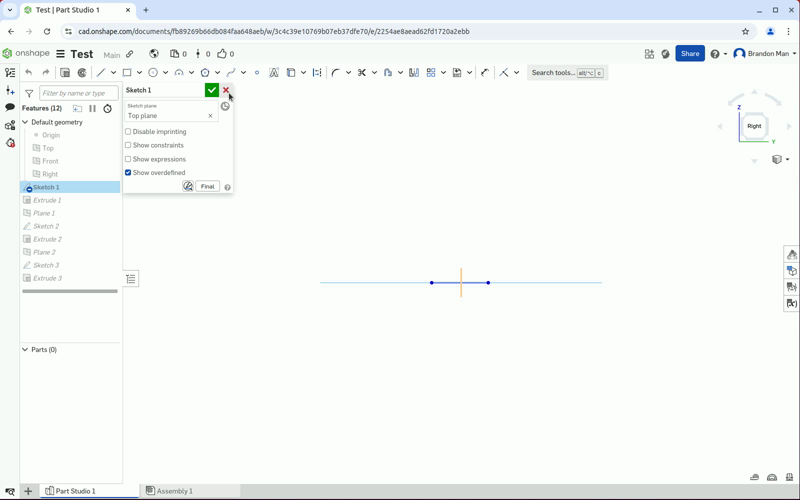
click(229, 92)
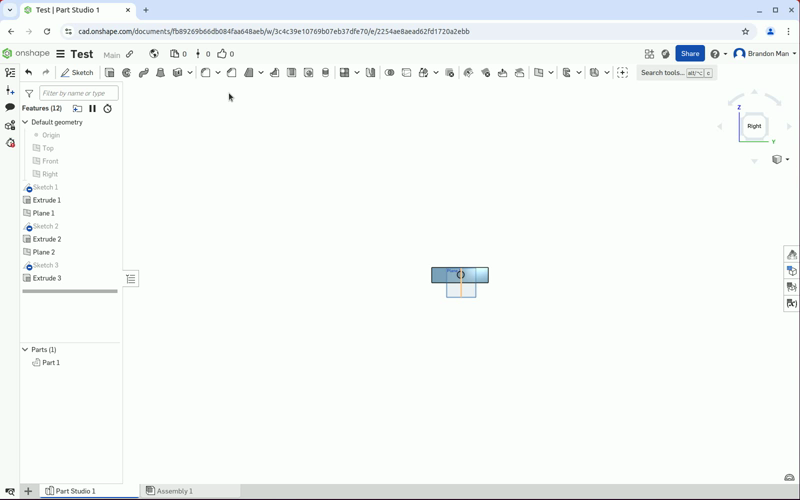
mouse_move(73, 352)
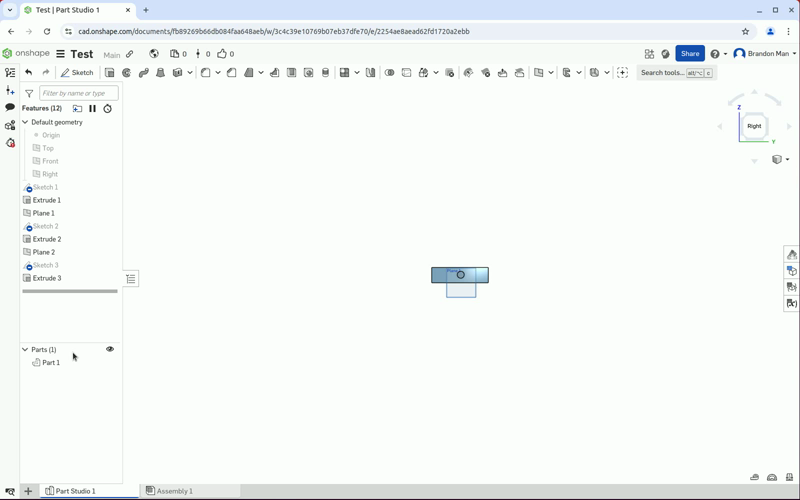
key(y)
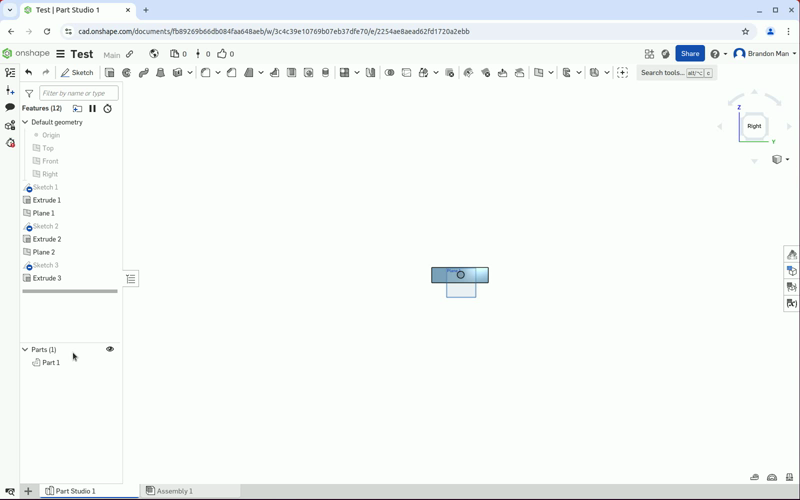
key(shift+p)
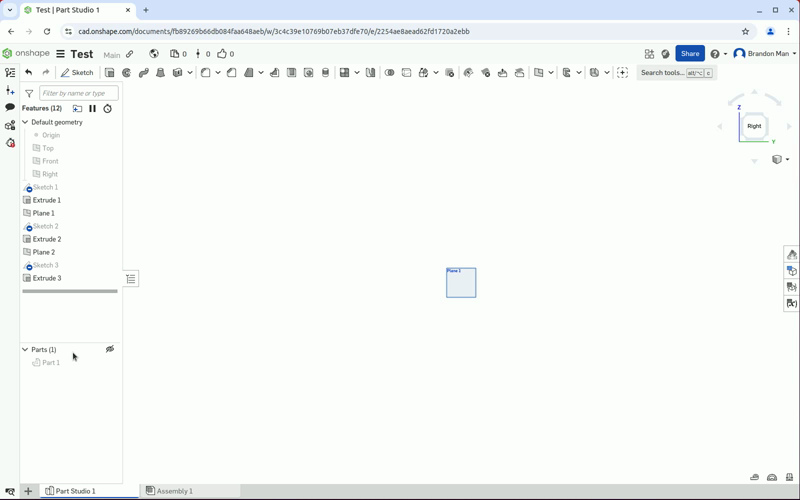
key(space)
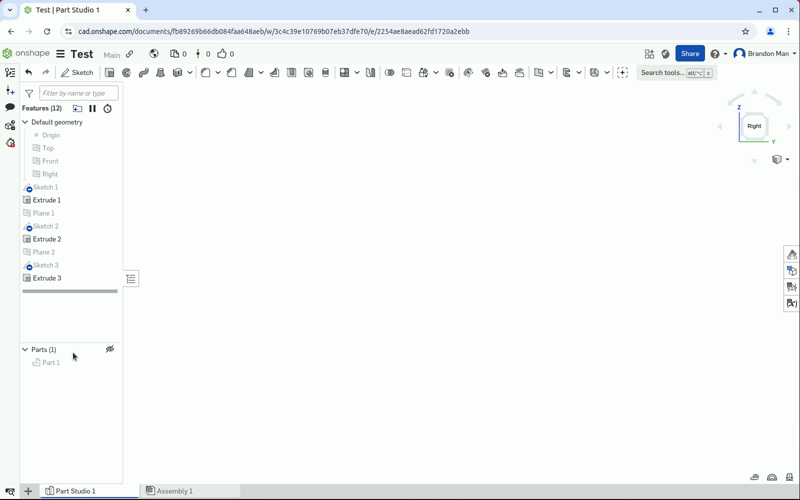
key_down(shift)
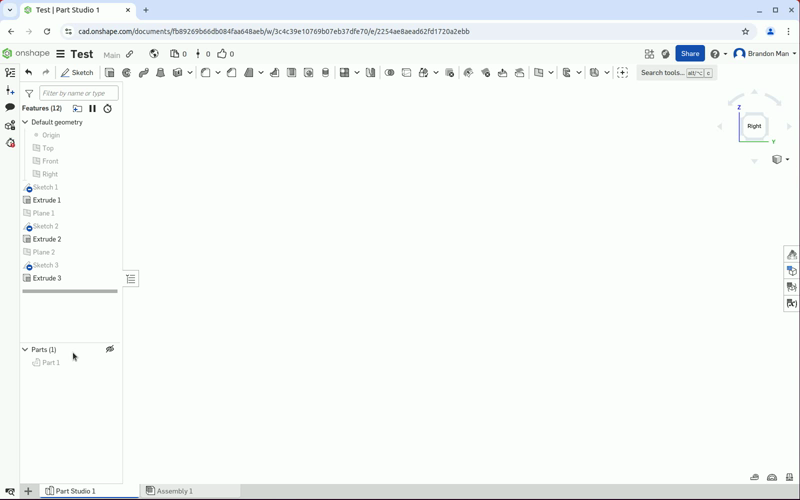
key(right)
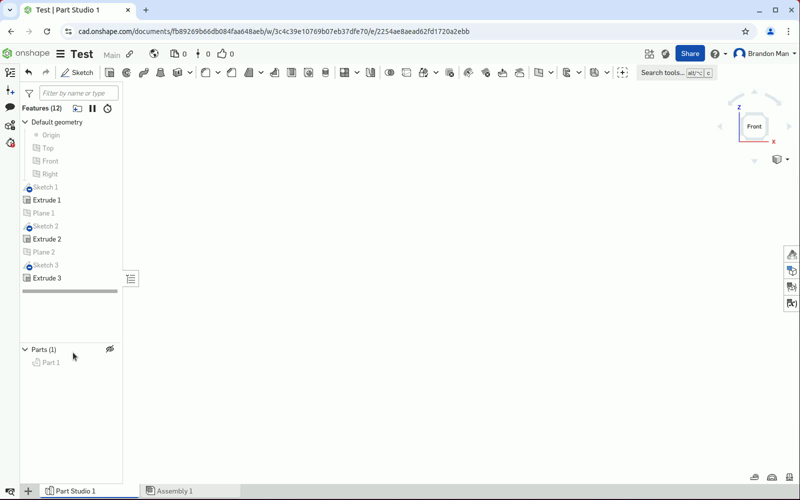
key_up(shift)
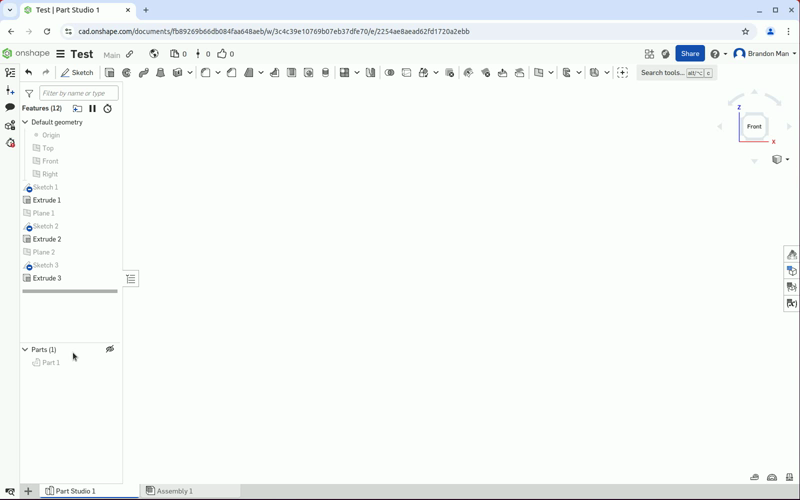
key(space)
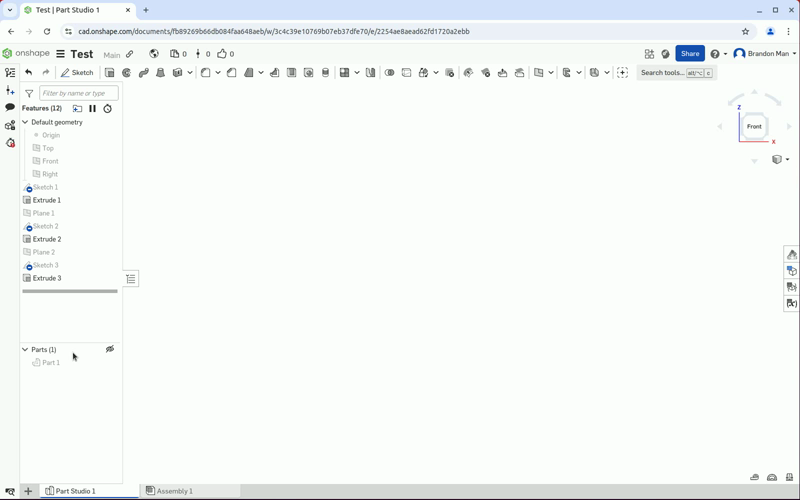
key_down(shift)
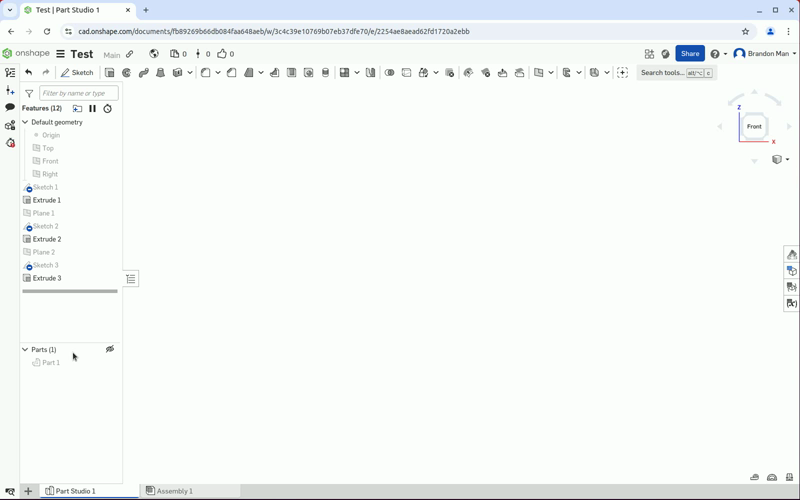
key(down)
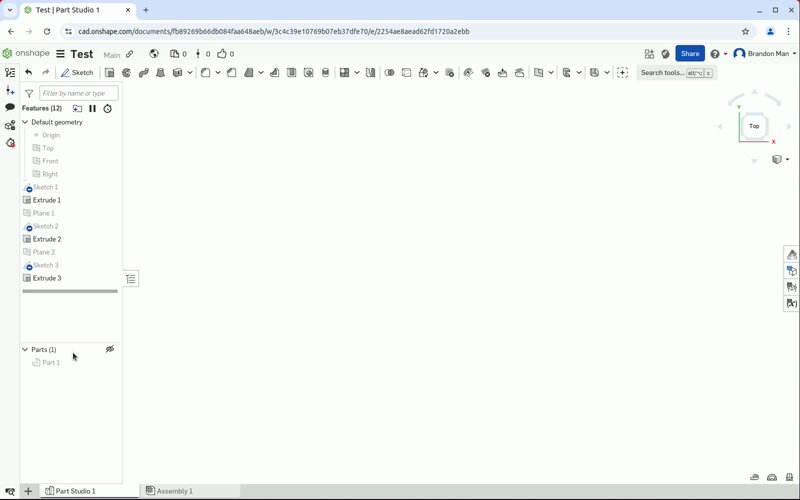
key_up(shift)
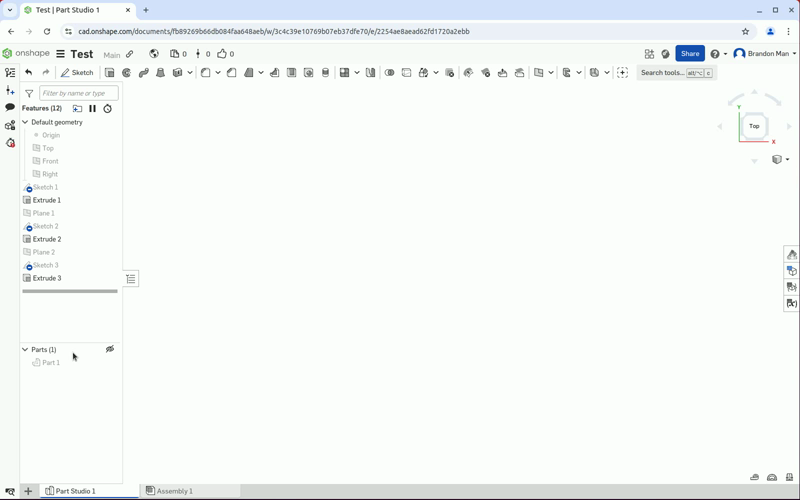
mouse_move(73, 352)
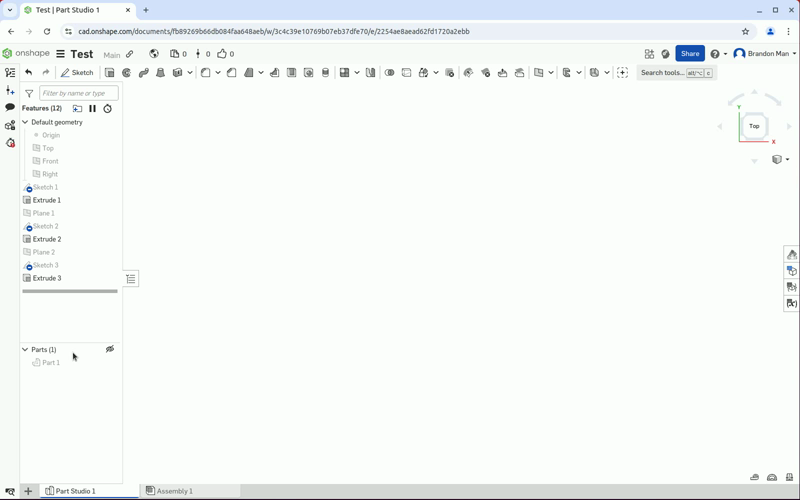
key(shift+y)
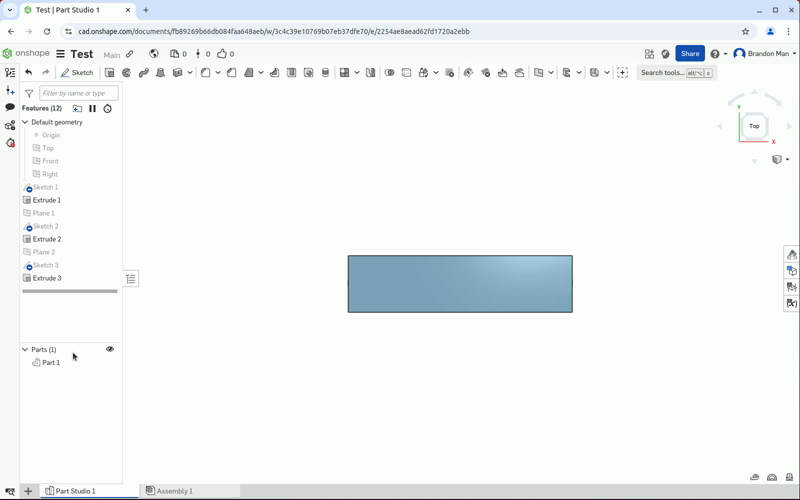
mouse_move(541, 75)
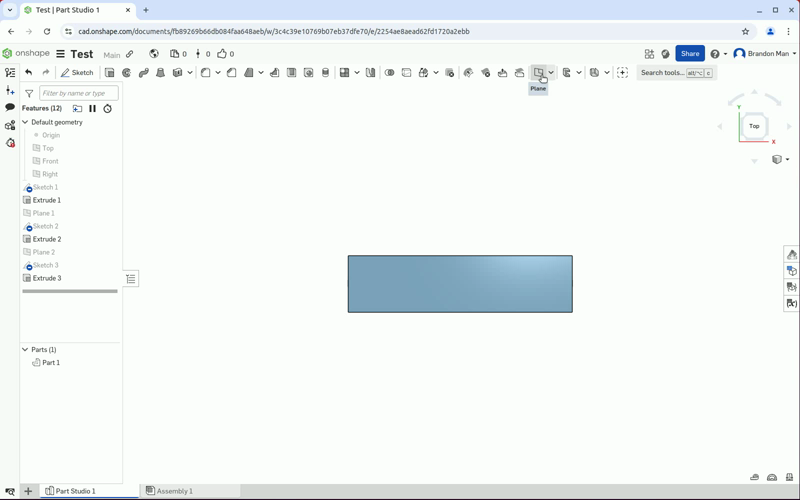
click(541, 75)
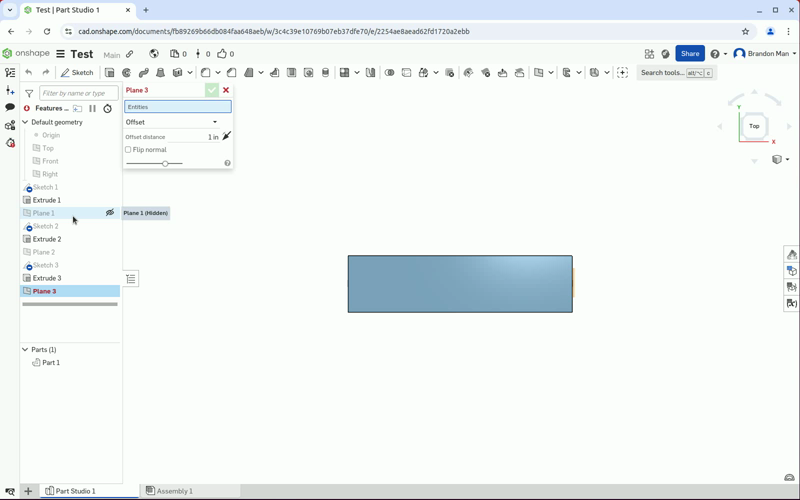
scroll(3)
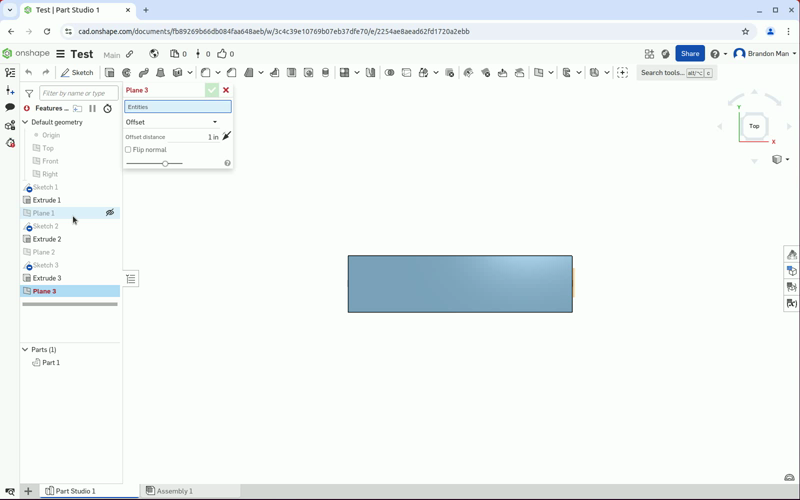
mouse_move(73, 150)
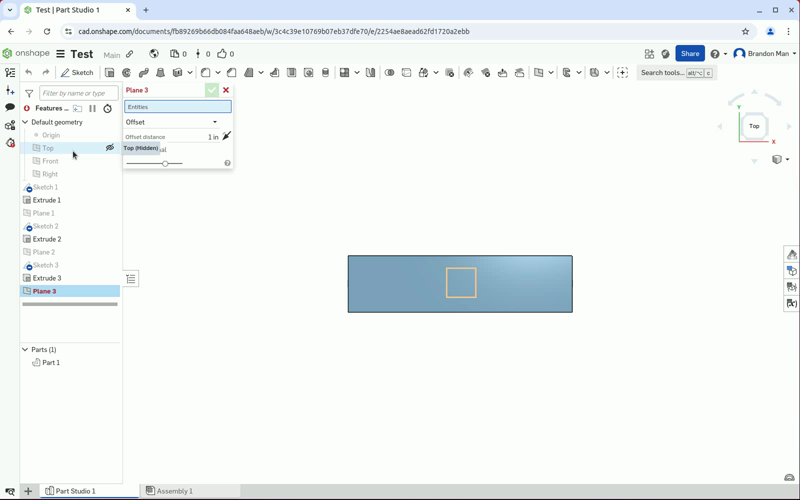
click(73, 150)
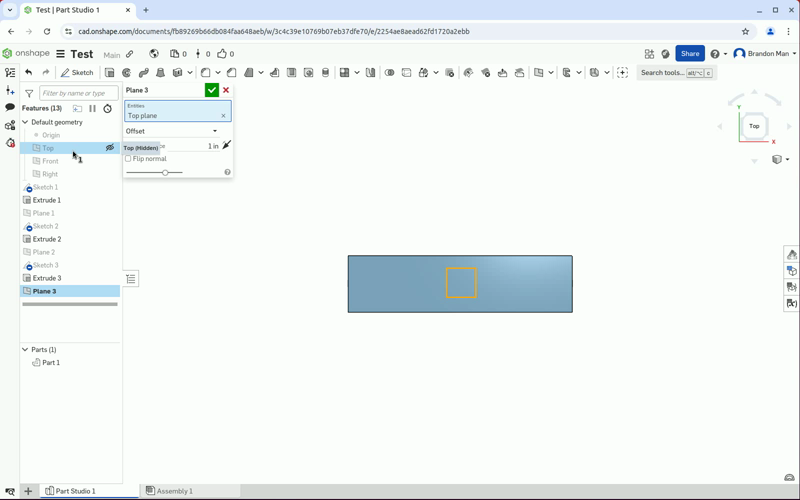
key(tab, 2)
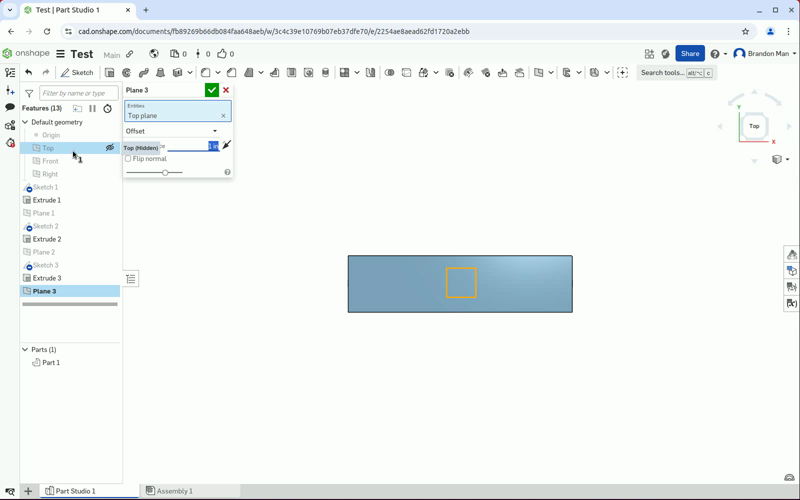
text(3.143)
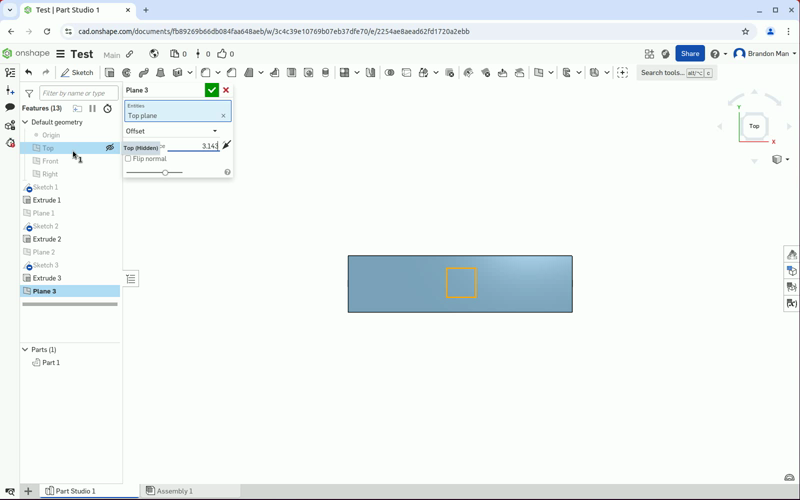
key(enter, 2)
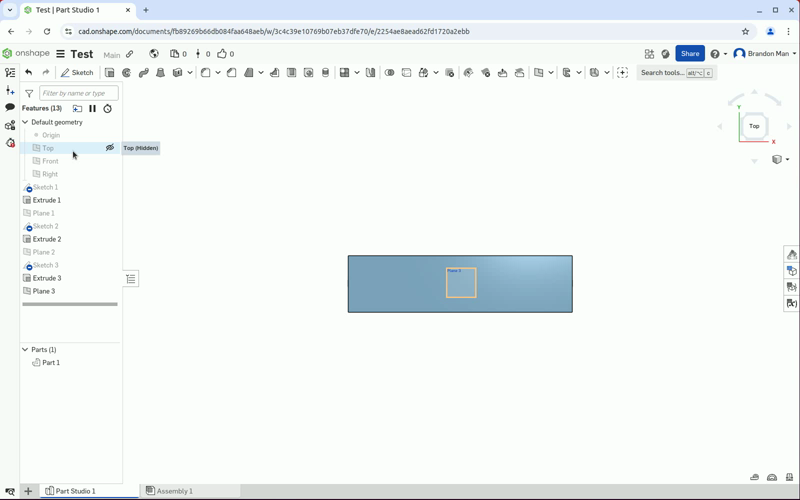
key(shift+s)
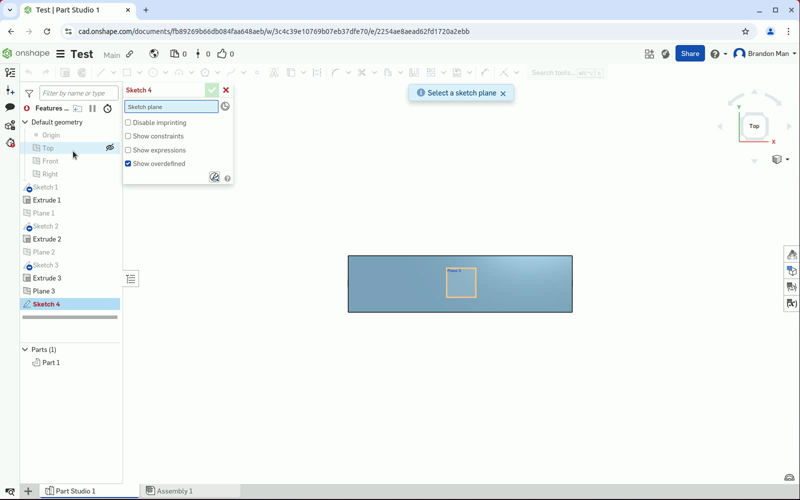
mouse_move(73, 293)
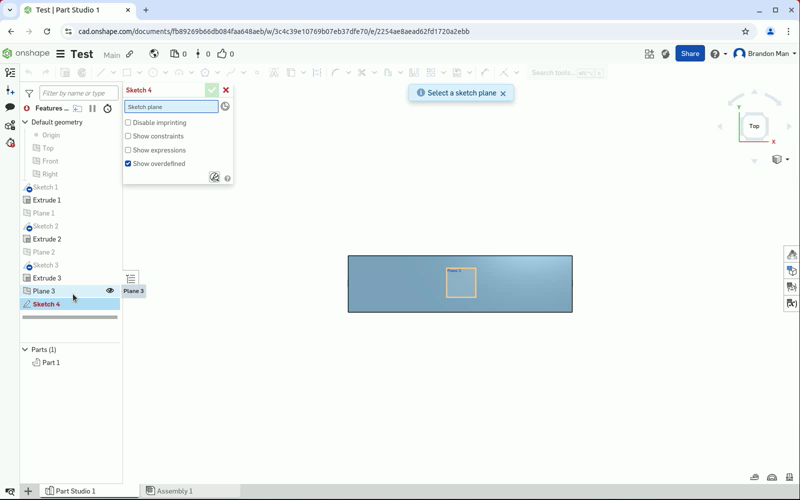
click(73, 293)
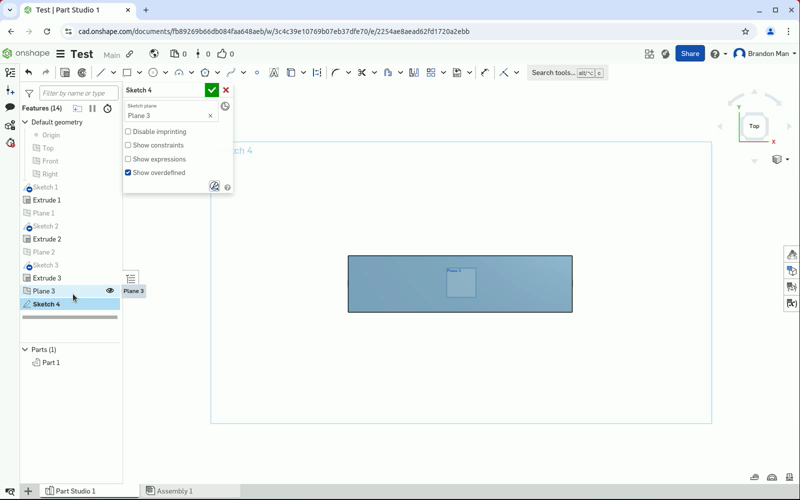
mouse_move(73, 352)
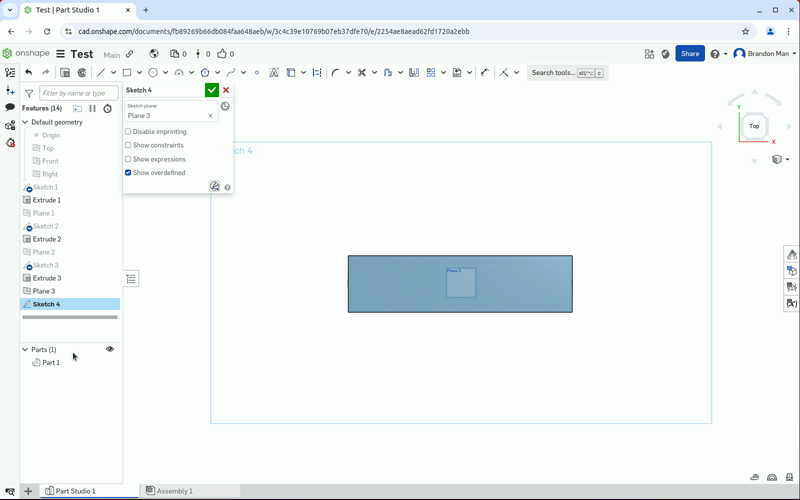
key(y)
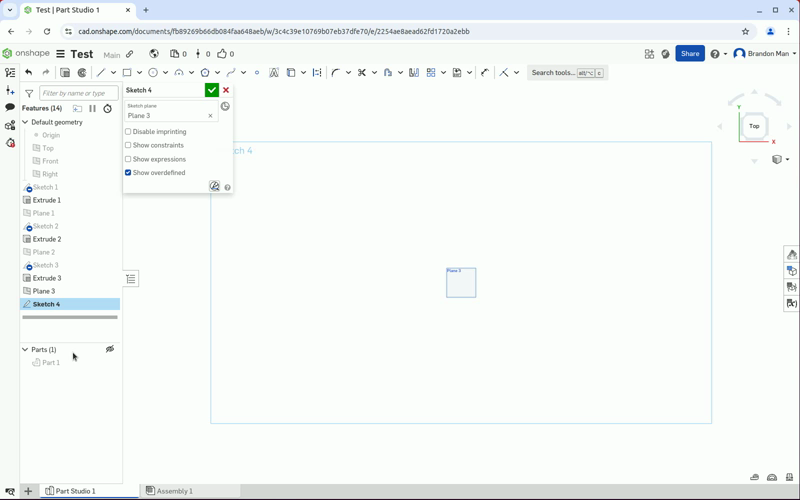
key(l)
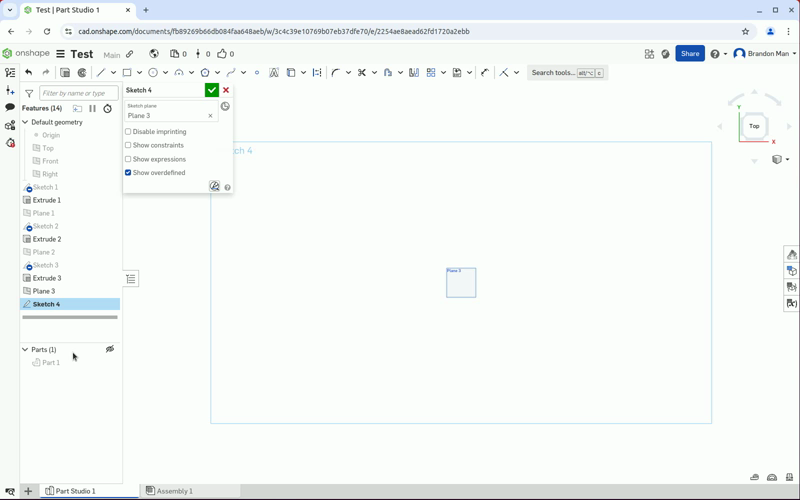
key_down(shift)
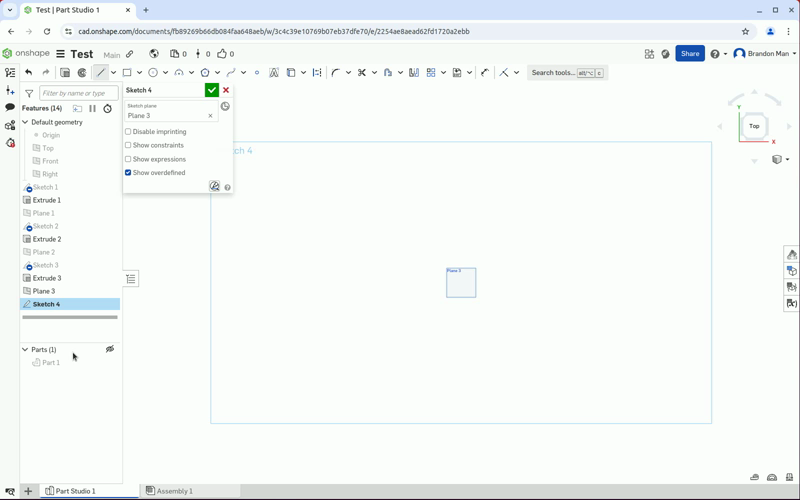
mouse_move(356, 295)
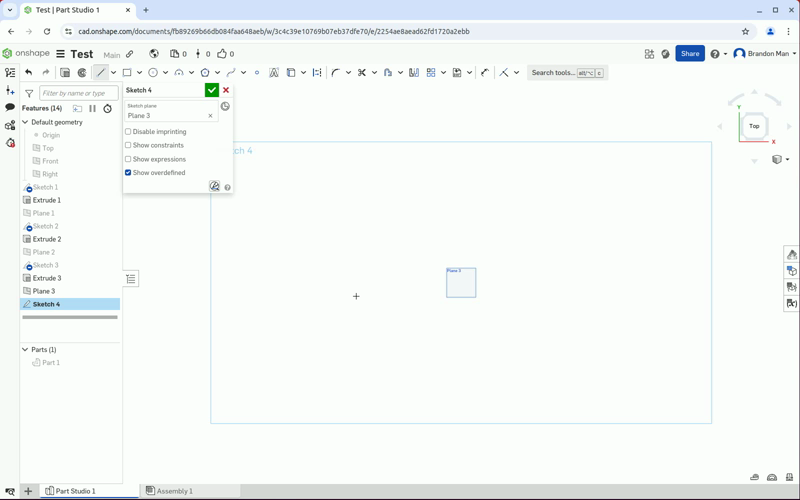
click(356, 295)
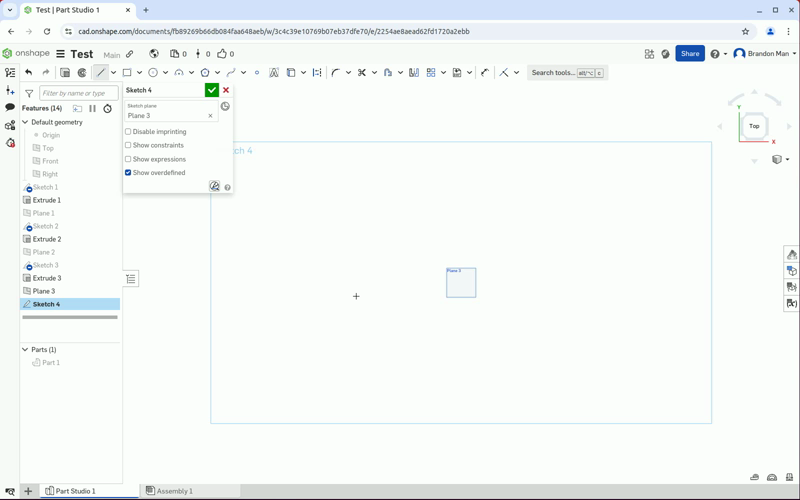
key_up(shift)
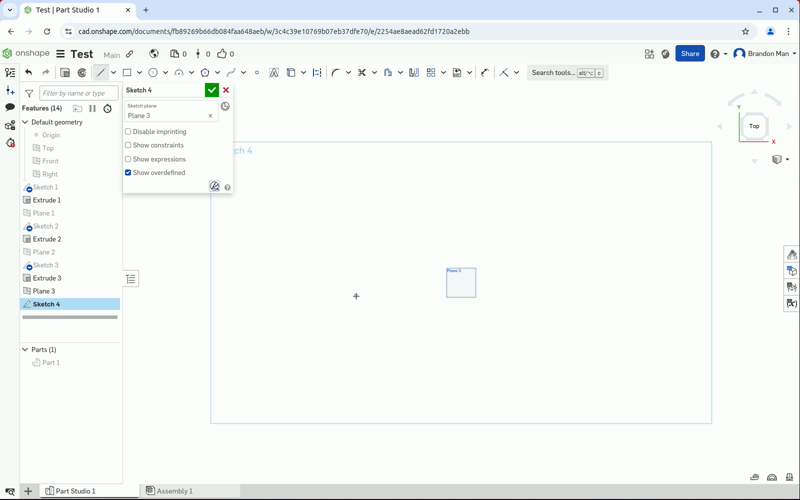
key_down(shift)
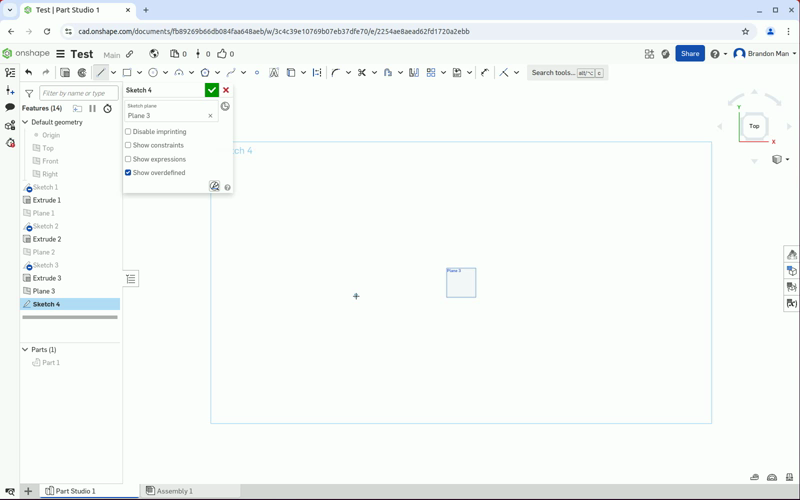
mouse_move(565, 295)
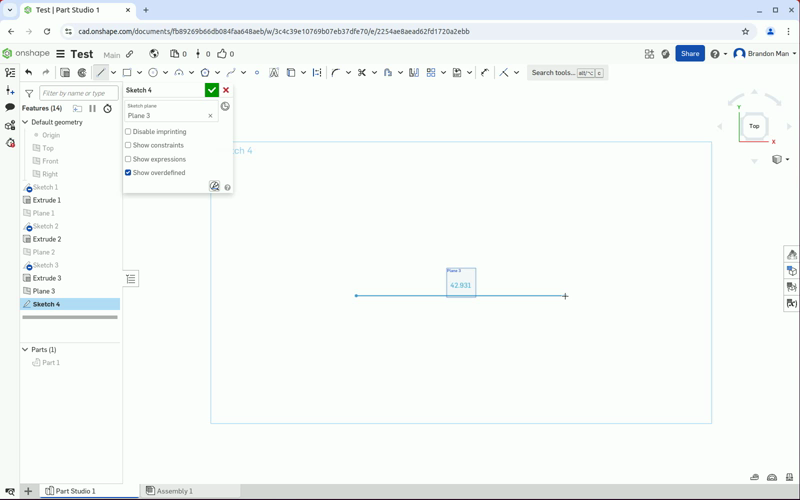
click(565, 295)
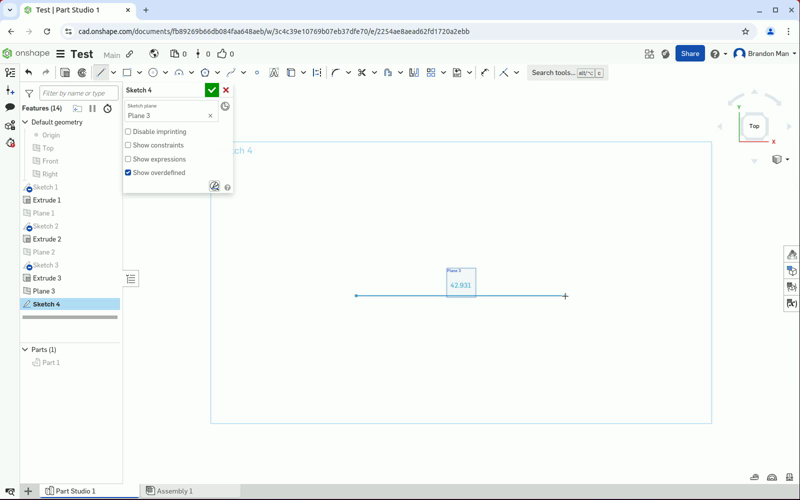
key_up(shift)
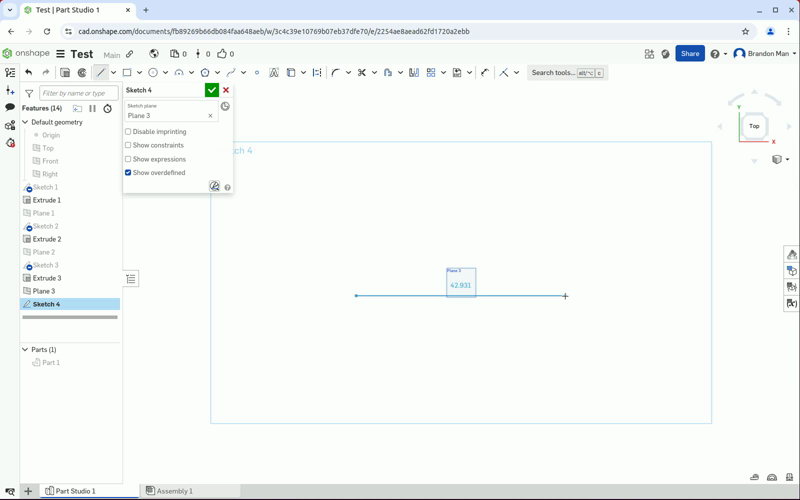
key_down(shift)
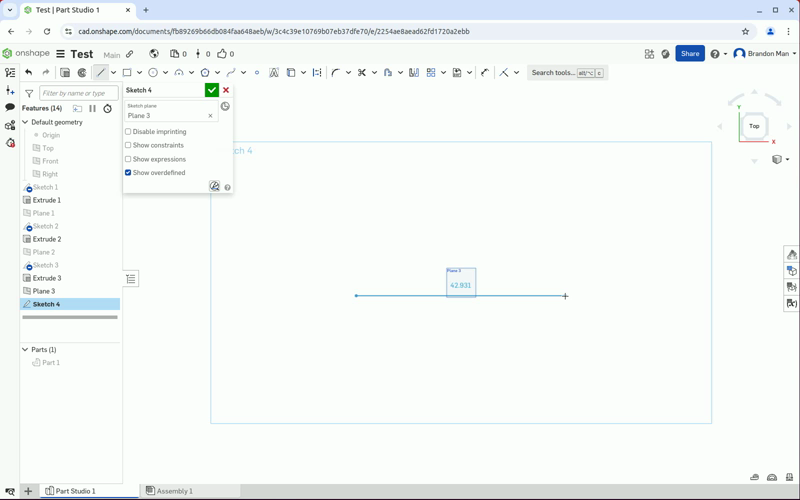
mouse_move(589, 295)
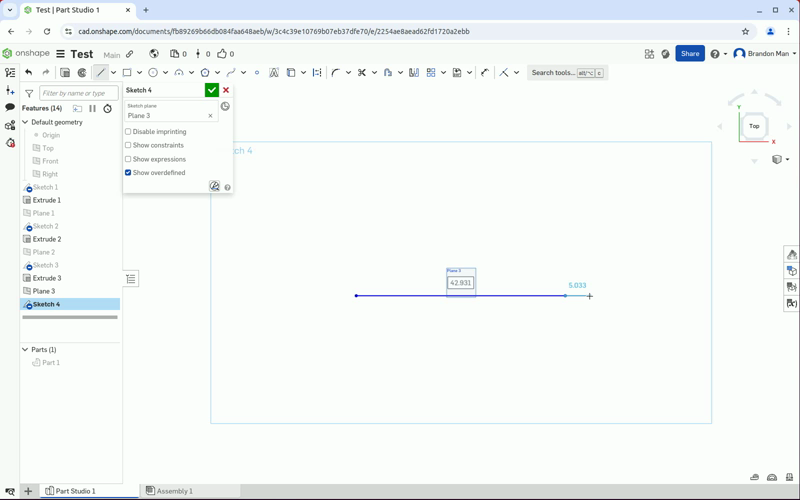
mouse_move(565, 269)
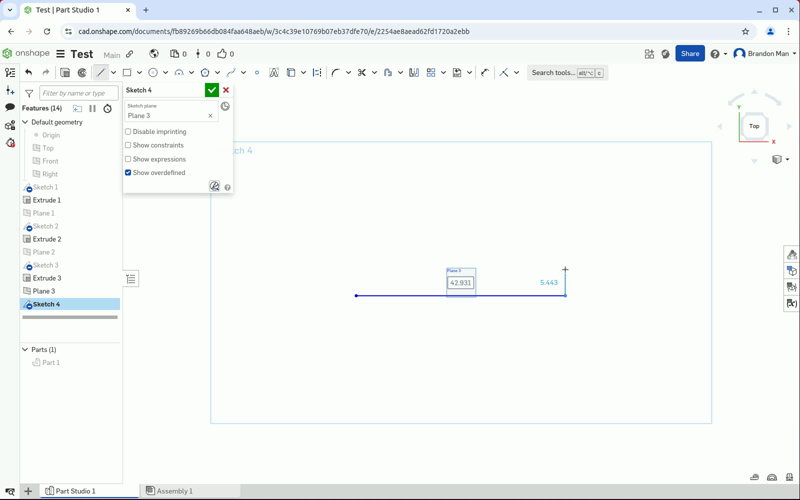
click(565, 269)
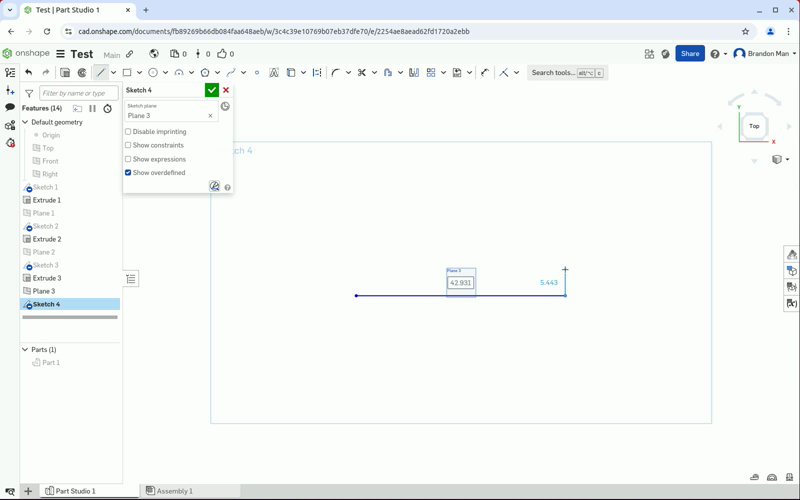
key_up(shift)
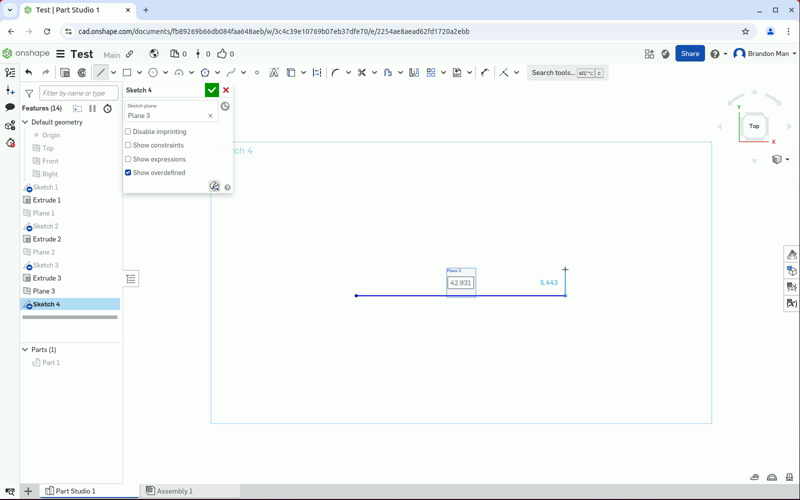
key_down(shift)
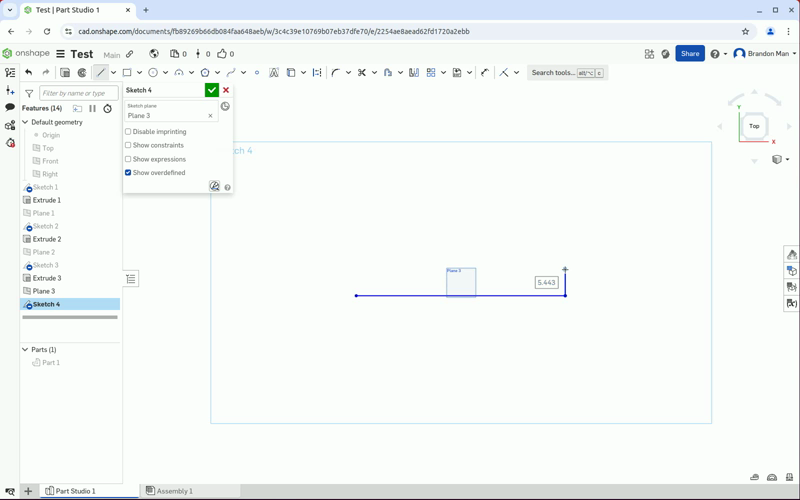
mouse_move(356, 269)
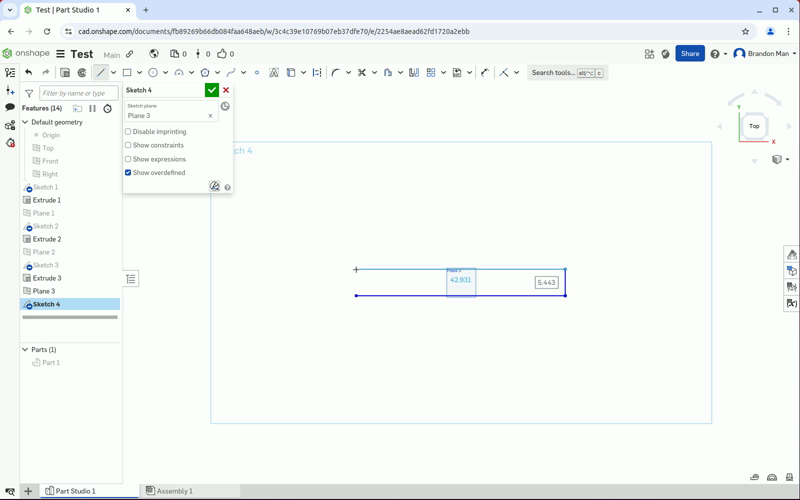
click(356, 269)
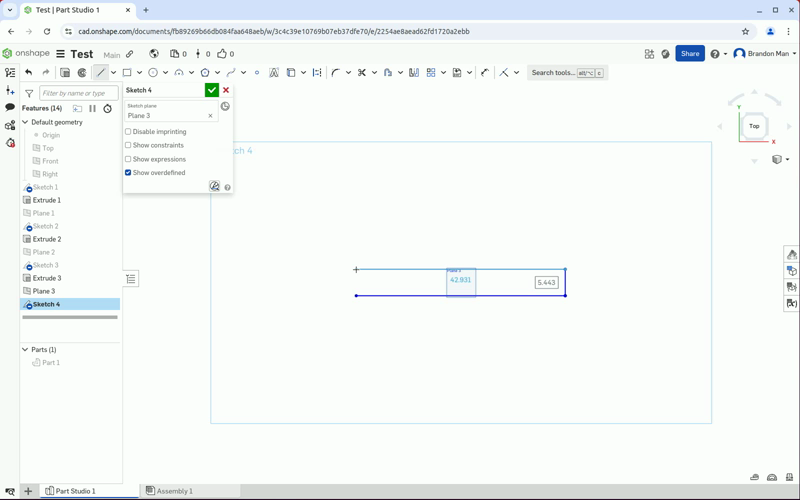
key_up(shift)
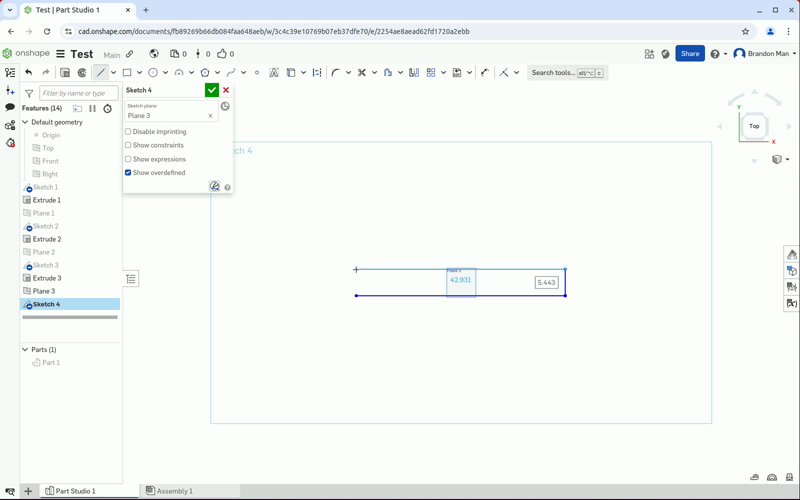
mouse_move(386, 269)
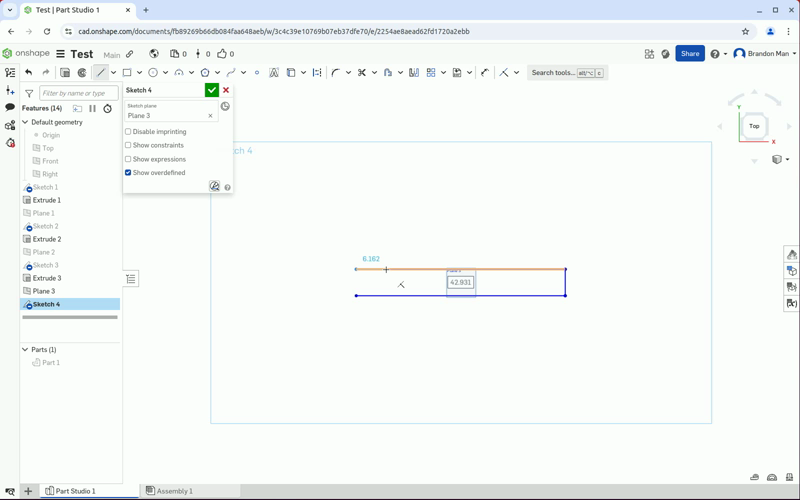
key_down(shift)
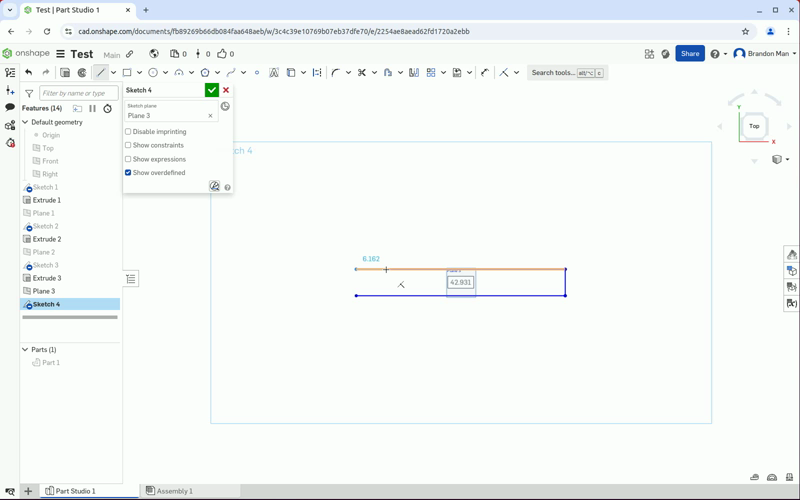
mouse_move(356, 295)
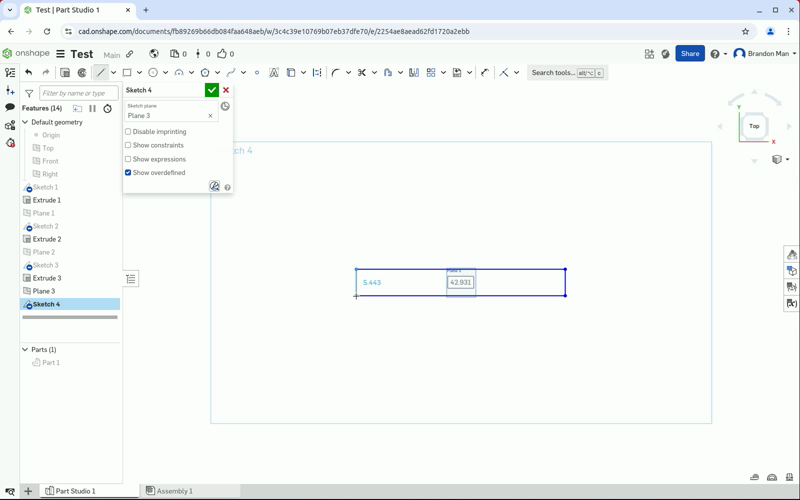
key_up(shift)
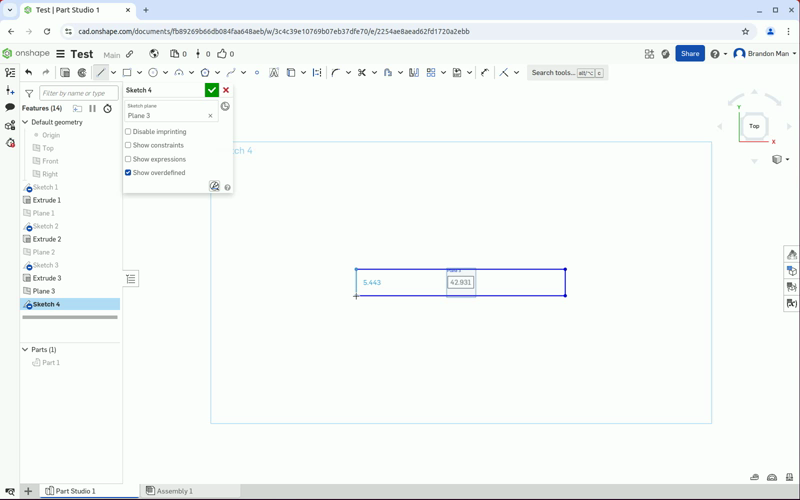
click(356, 295)
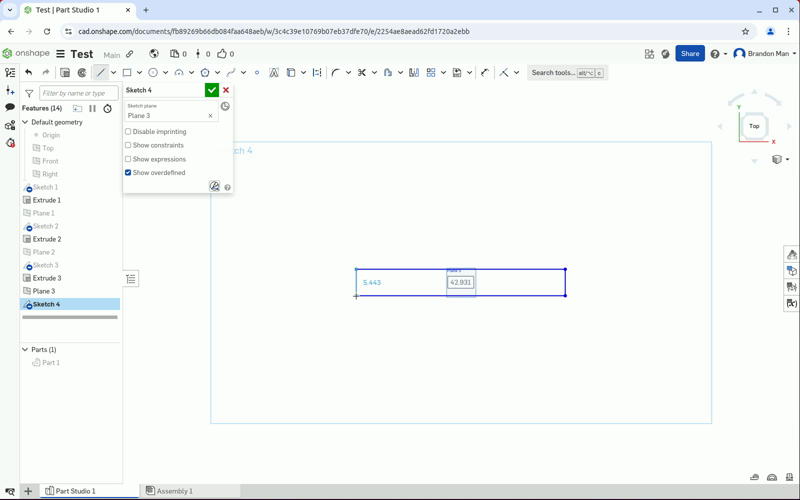
key(esc)
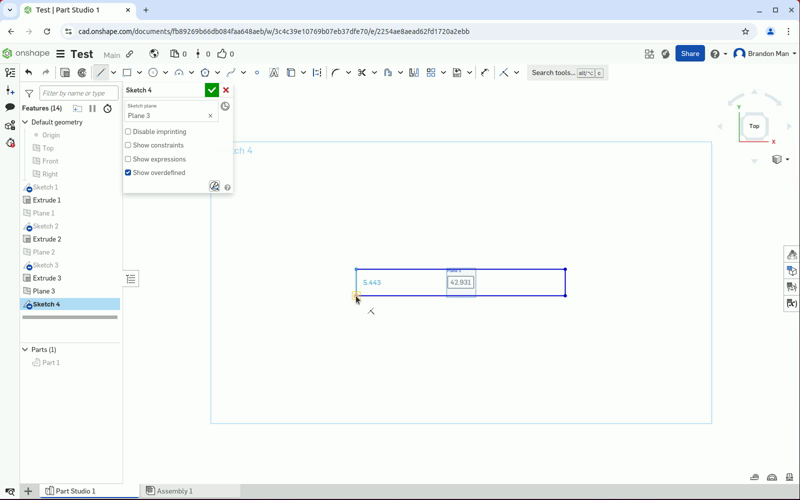
mouse_move(537, 282)
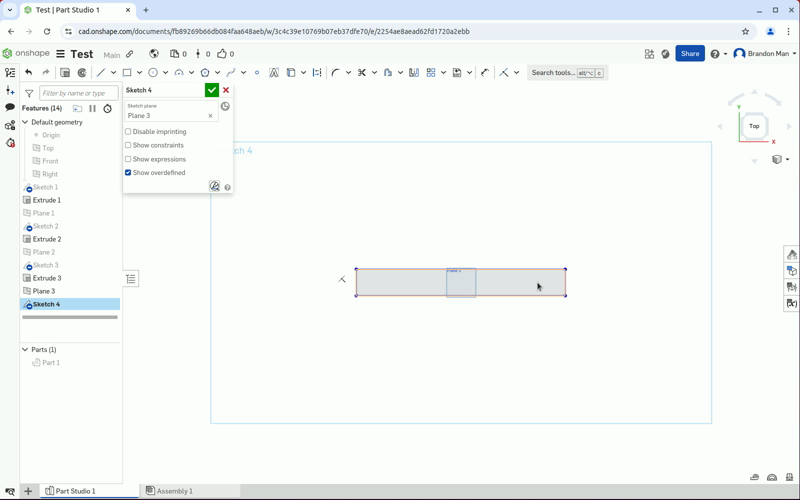
click(537, 282)
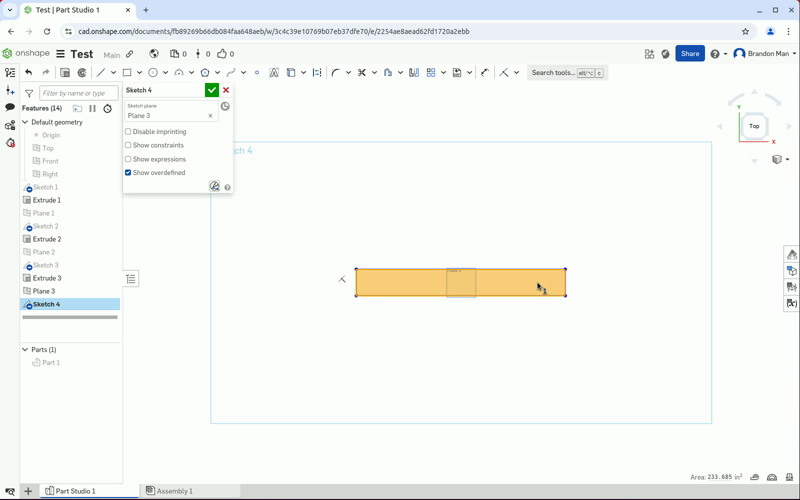
mouse_move(73, 352)
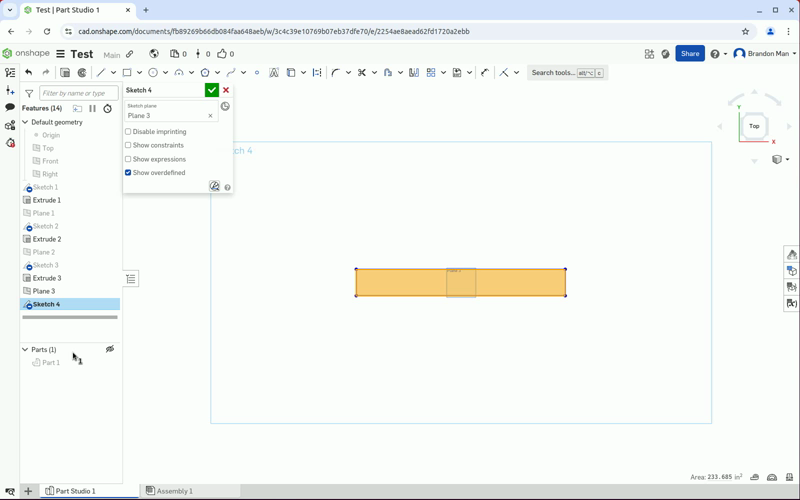
key(shift+y)
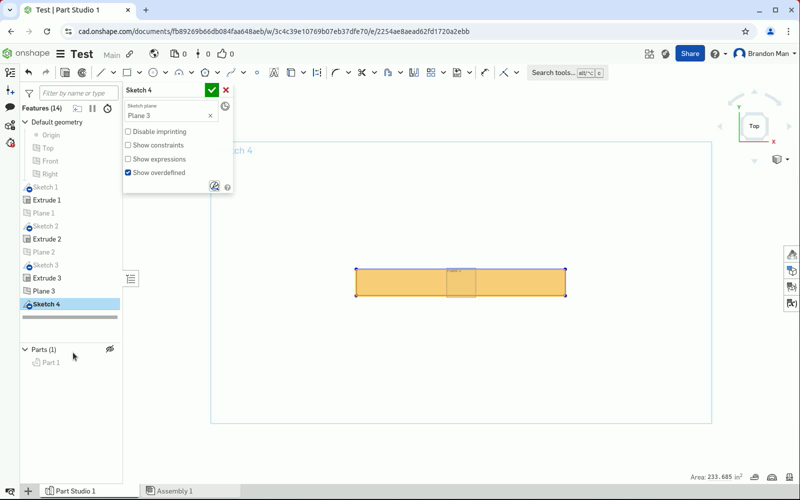
key(shift+e)
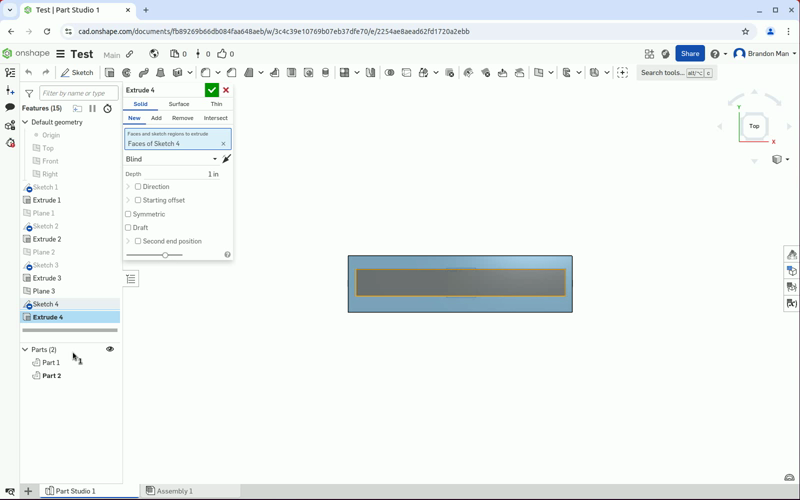
mouse_move(143, 106)
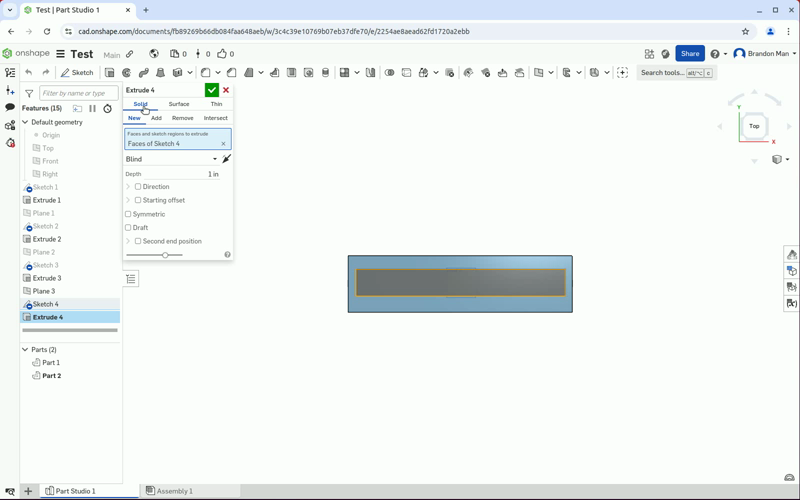
click(143, 106)
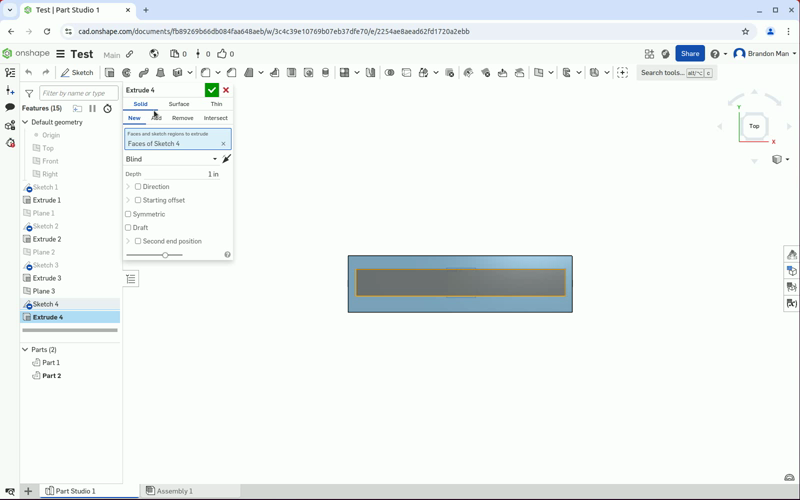
mouse_move(186, 120)
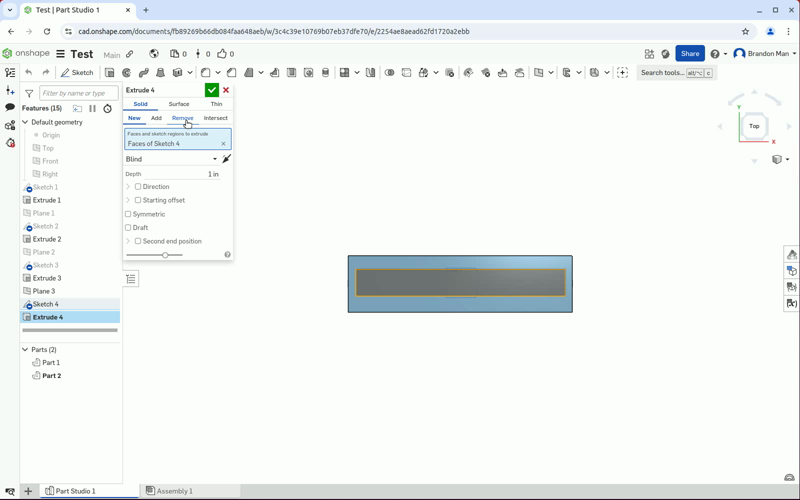
click(186, 120)
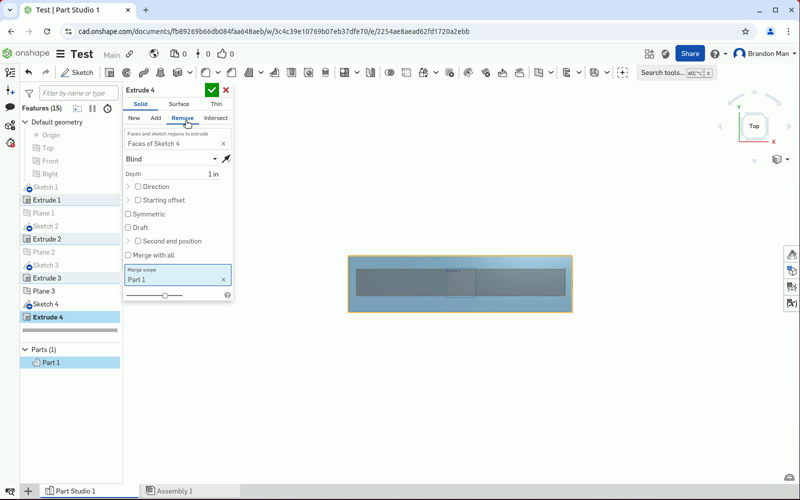
key(tab, 4)
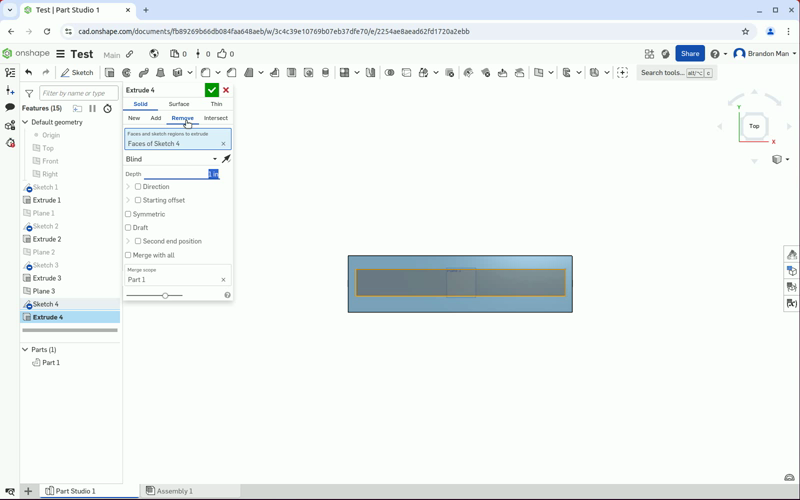
text(1.926)
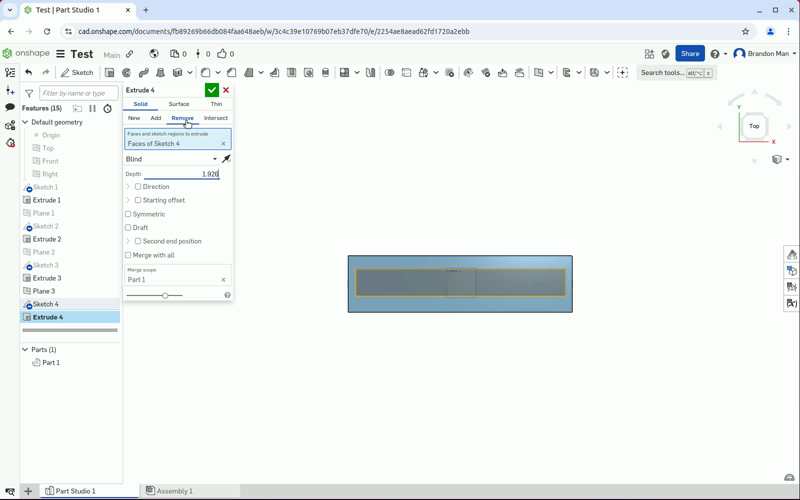
key(tab, 6)
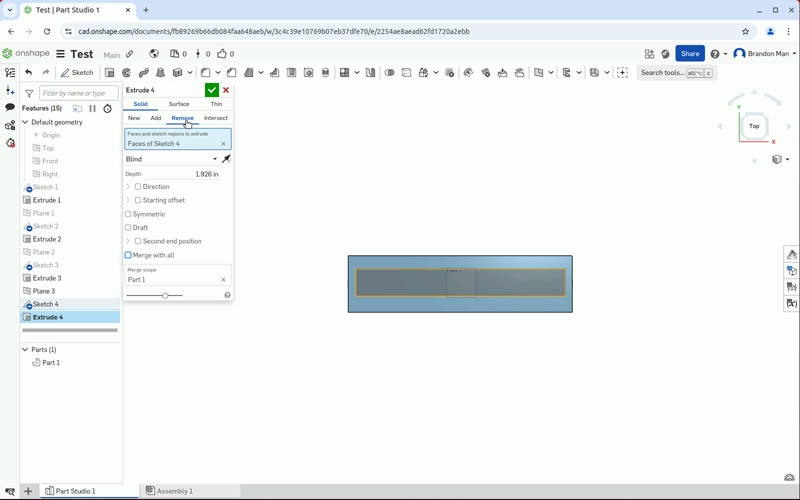
key(space)
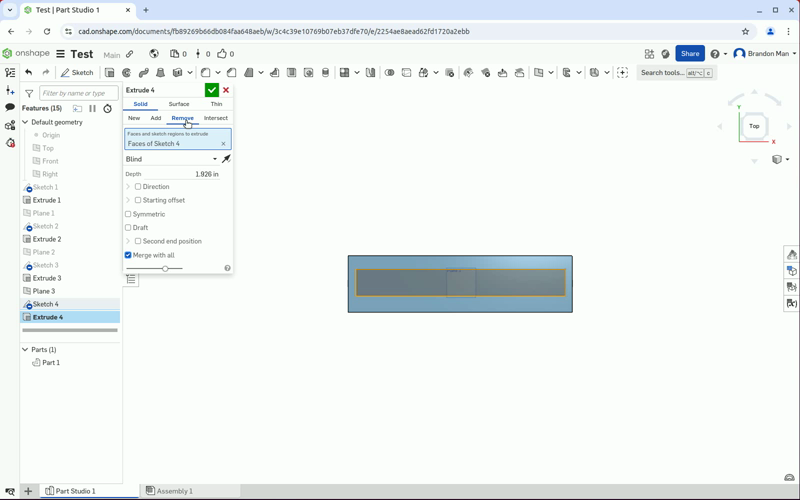
key(enter)
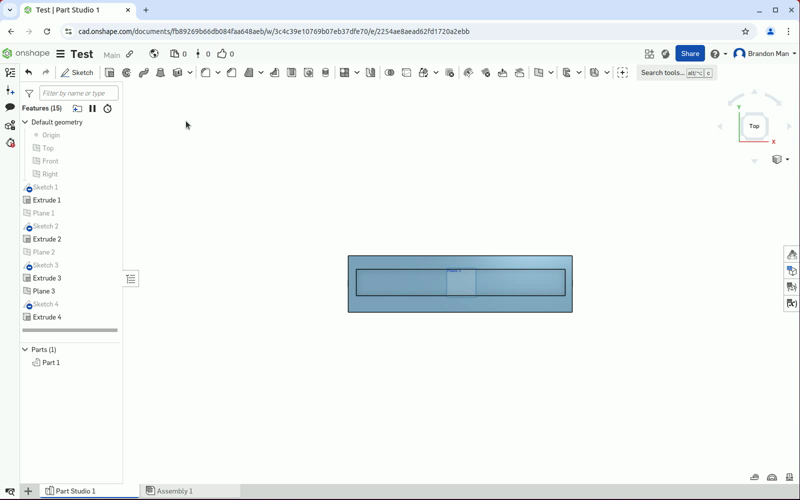
key(shift+h)
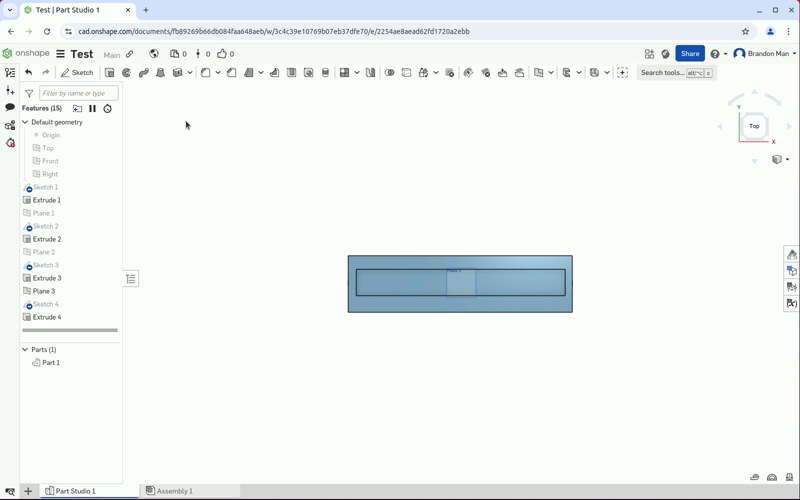
key(shift+h)
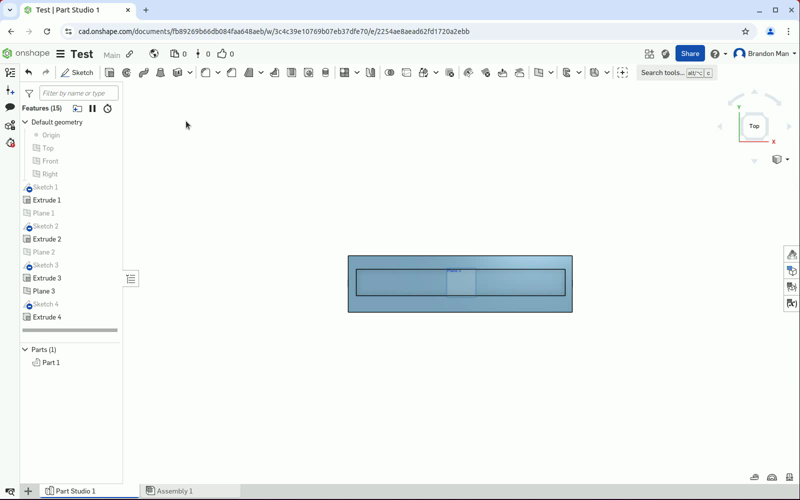
mouse_move(73, 189)
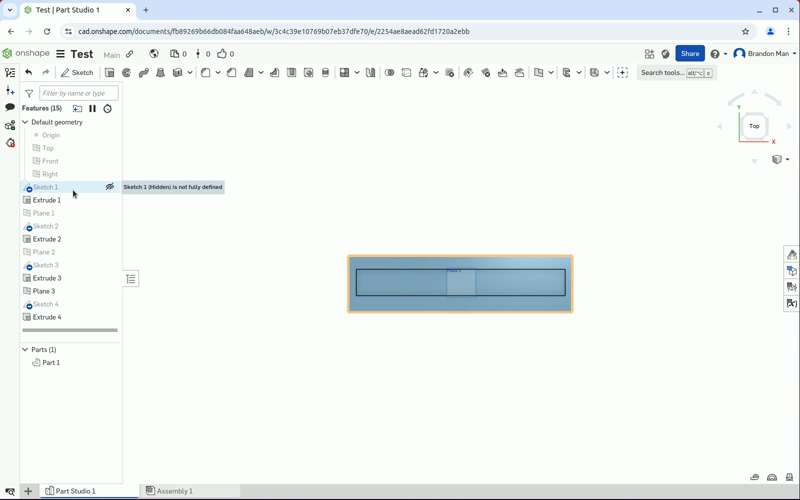
click(73, 189)
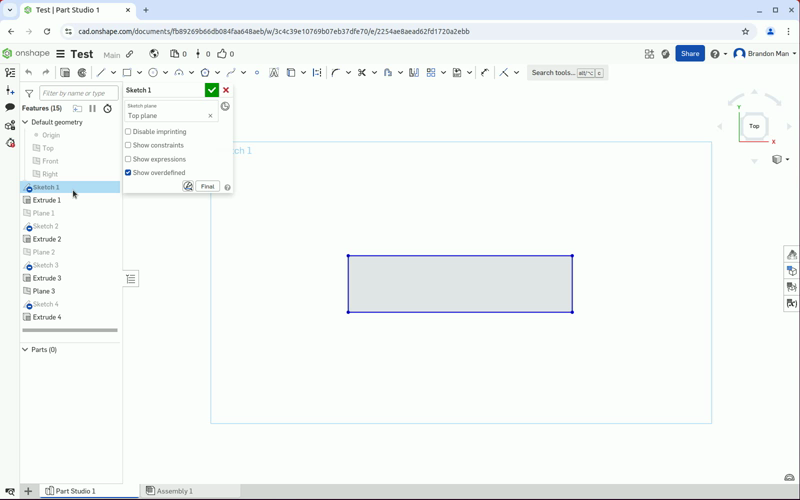
mouse_move(229, 92)
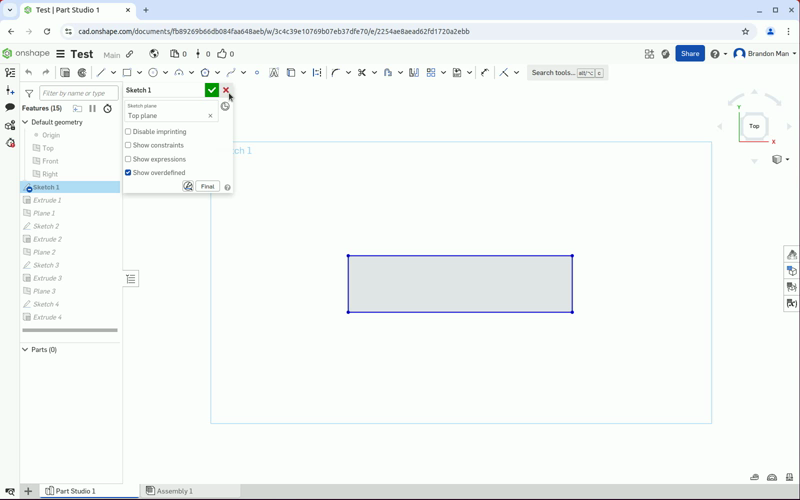
click(229, 92)
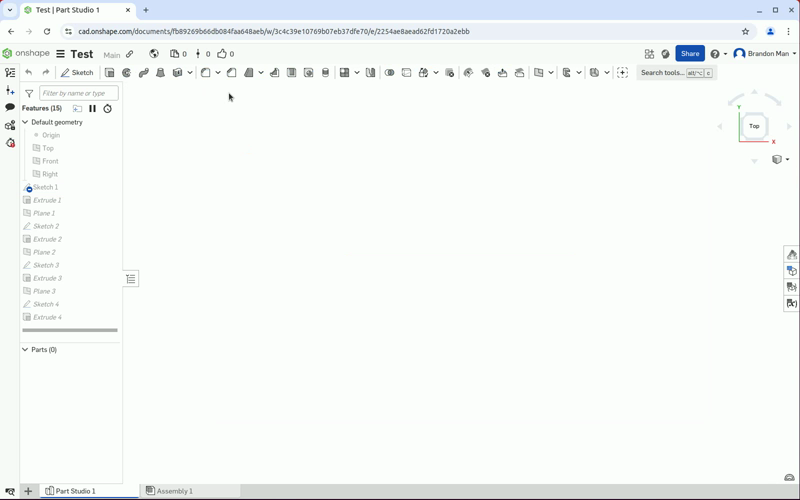
key(shift+s)
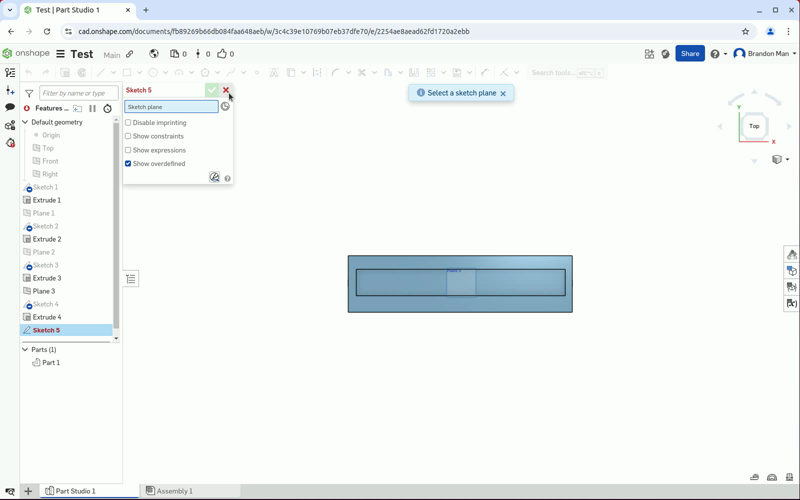
mouse_move(69, 293)
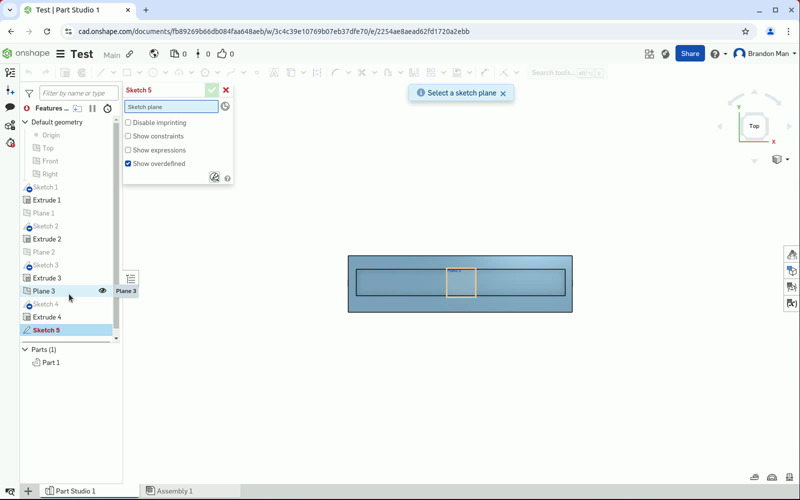
click(69, 293)
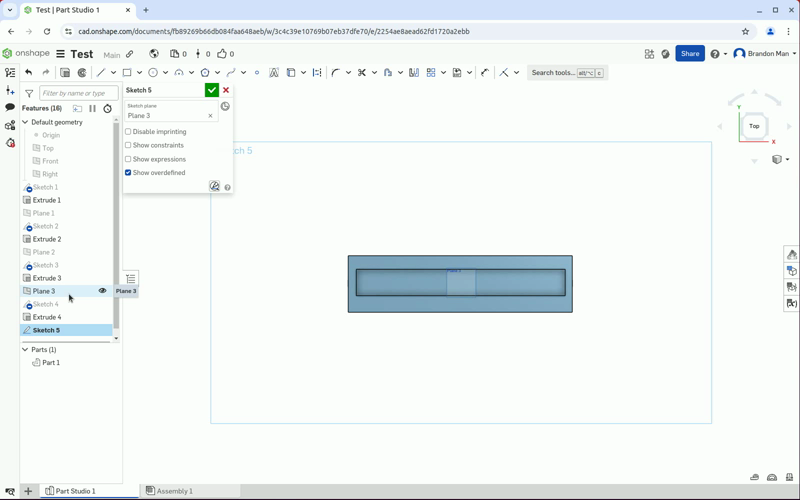
mouse_move(73, 352)
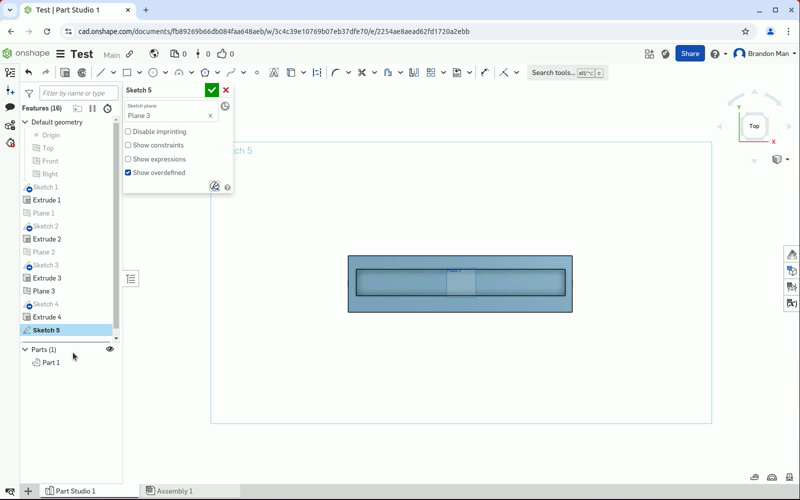
key(y)
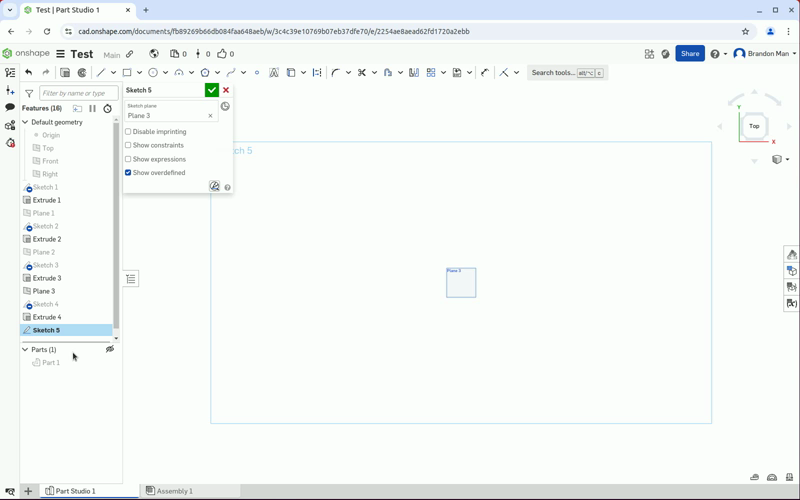
key(l)
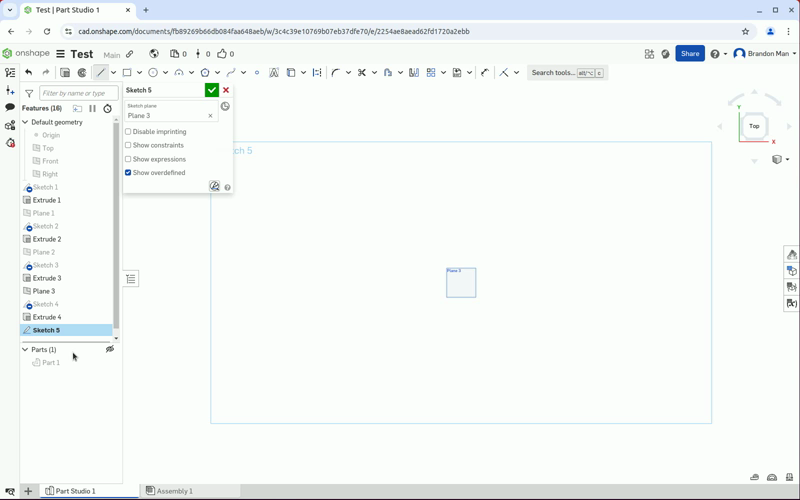
key_down(shift)
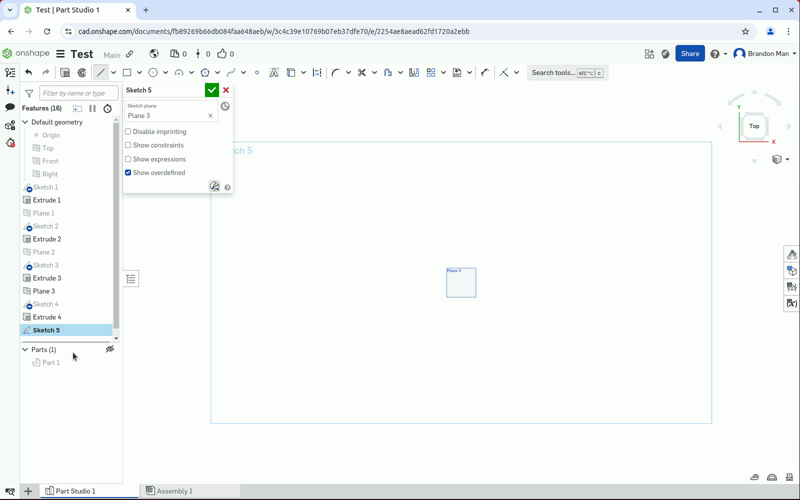
mouse_move(352, 299)
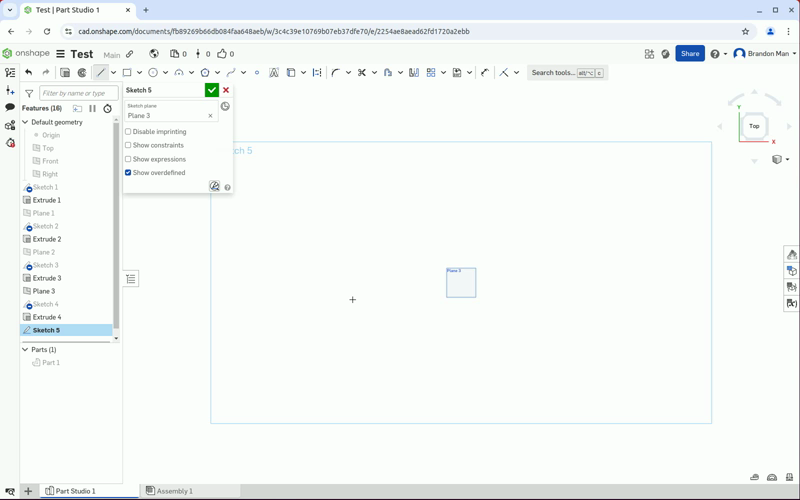
click(352, 299)
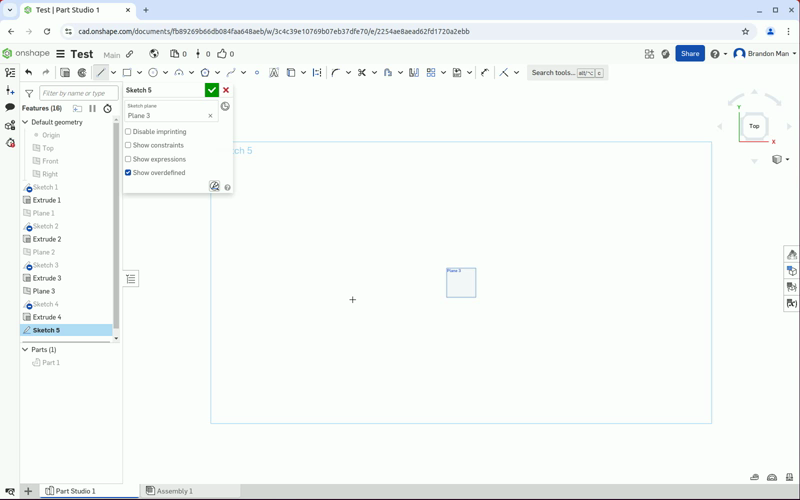
key_up(shift)
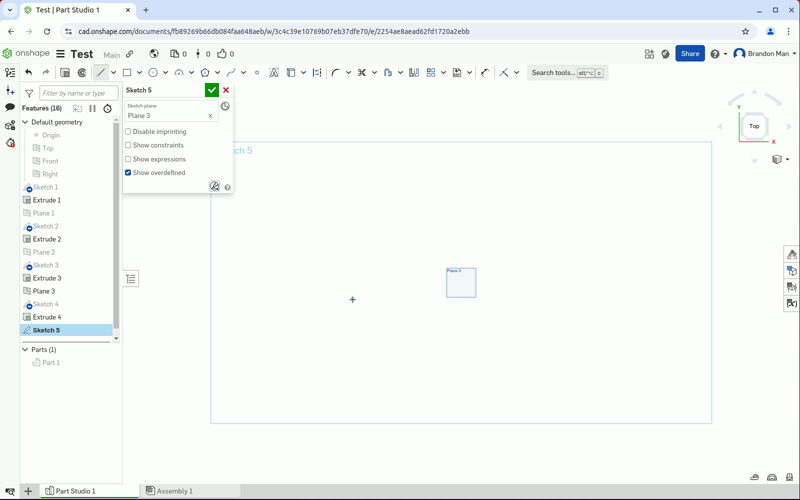
key_down(shift)
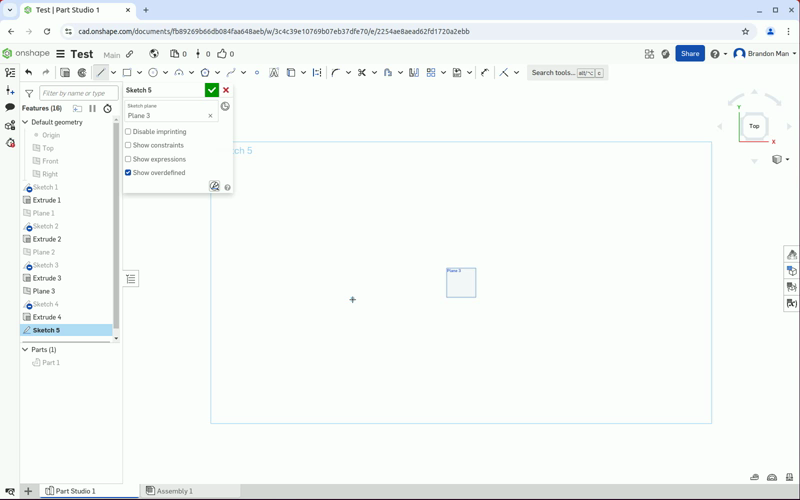
mouse_move(567, 299)
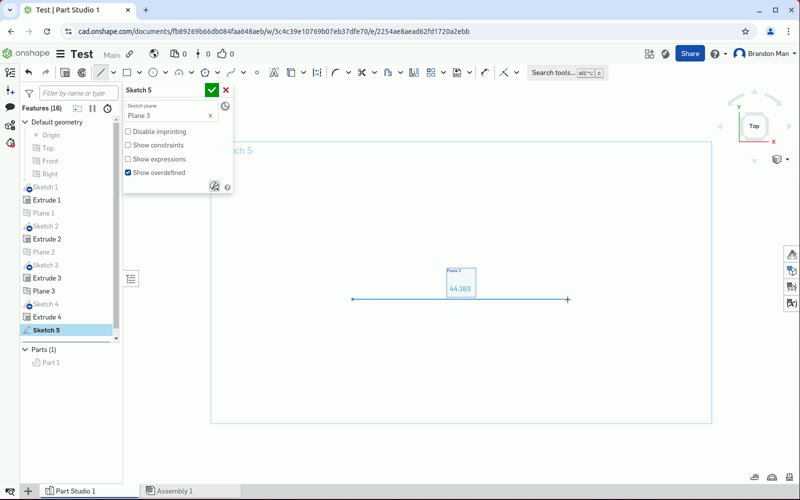
click(567, 299)
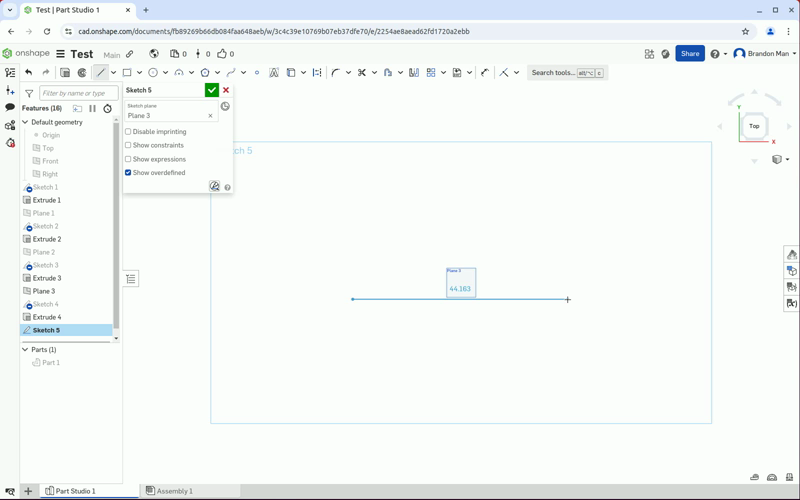
key_up(shift)
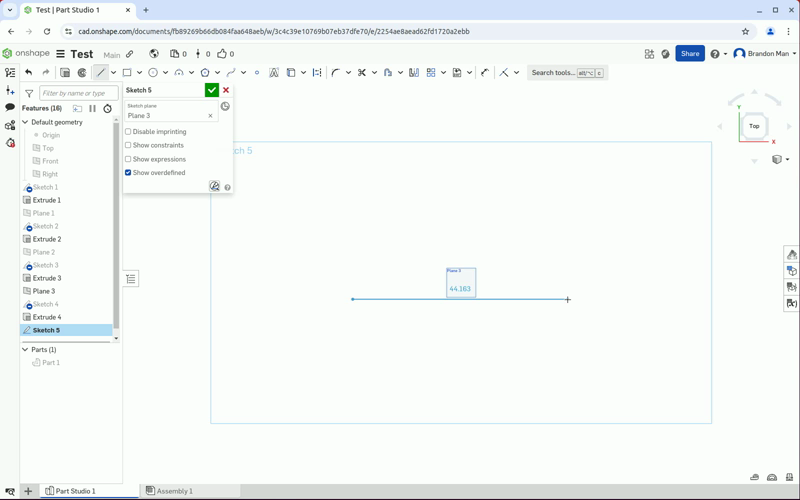
key_down(shift)
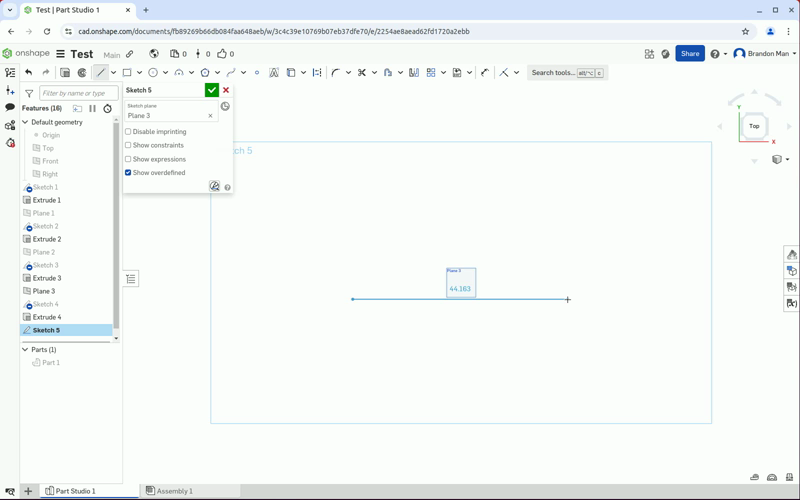
mouse_move(589, 299)
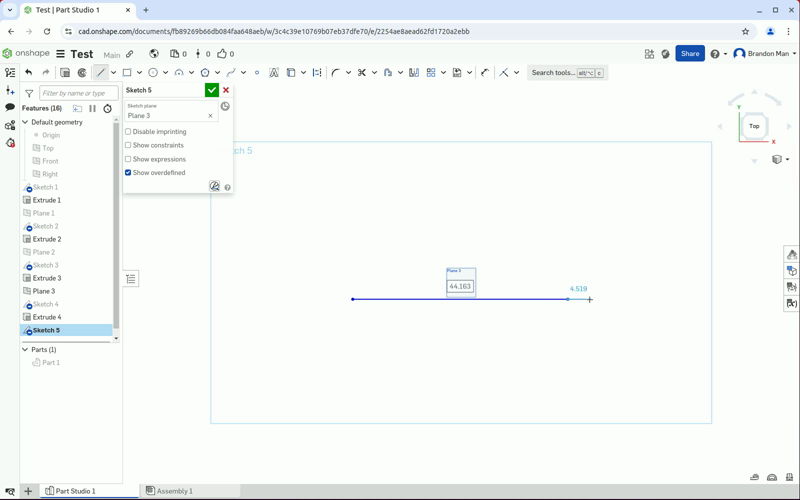
mouse_move(567, 265)
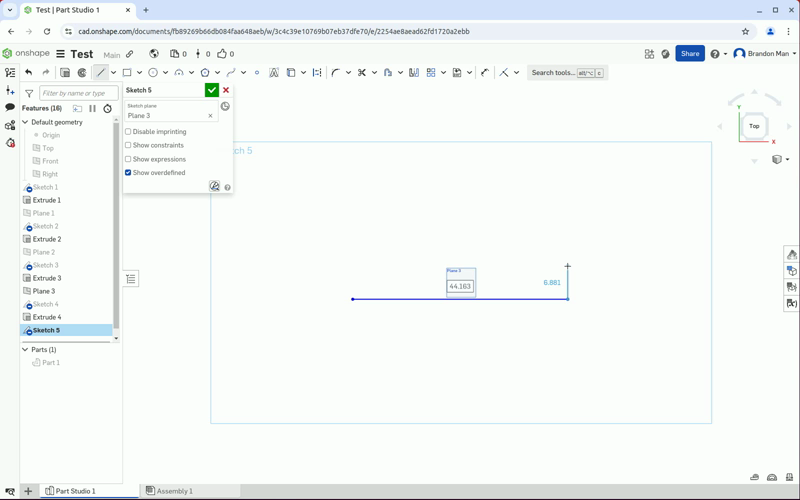
click(567, 265)
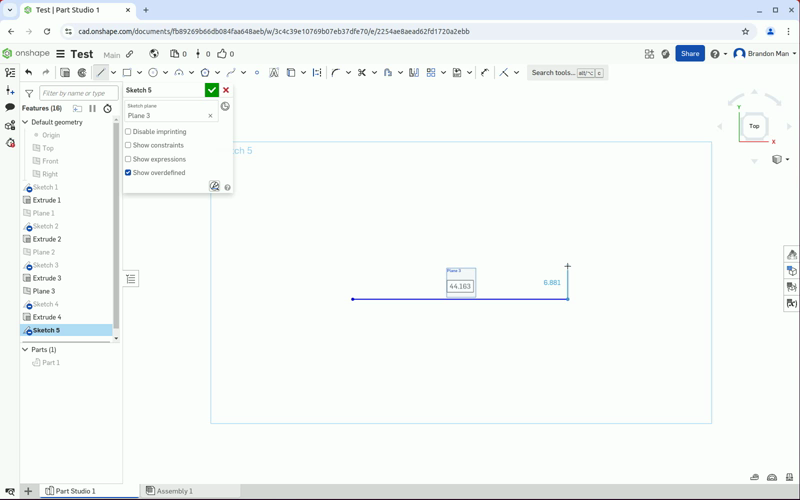
key_up(shift)
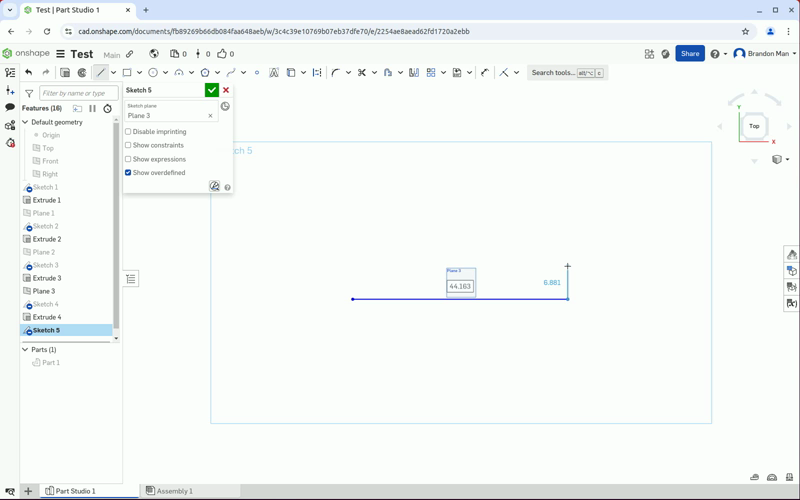
key_down(shift)
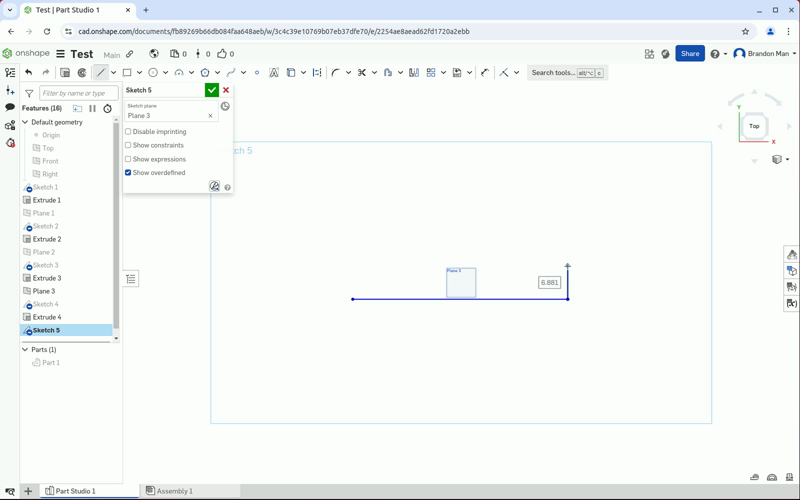
mouse_move(352, 265)
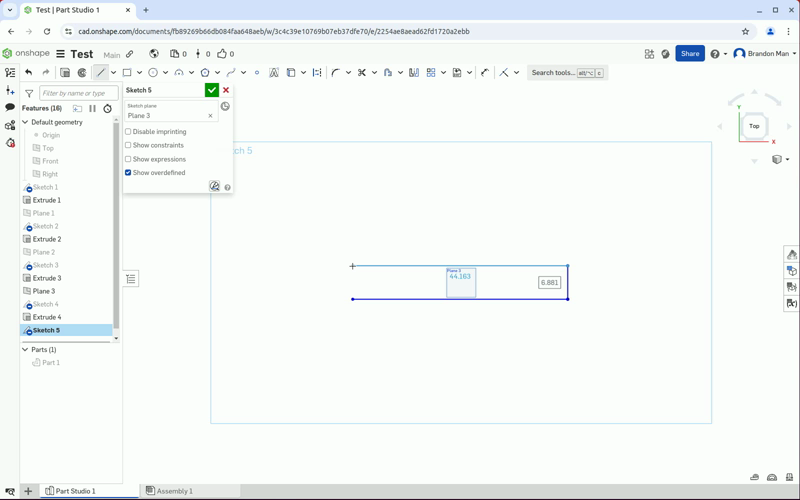
click(352, 265)
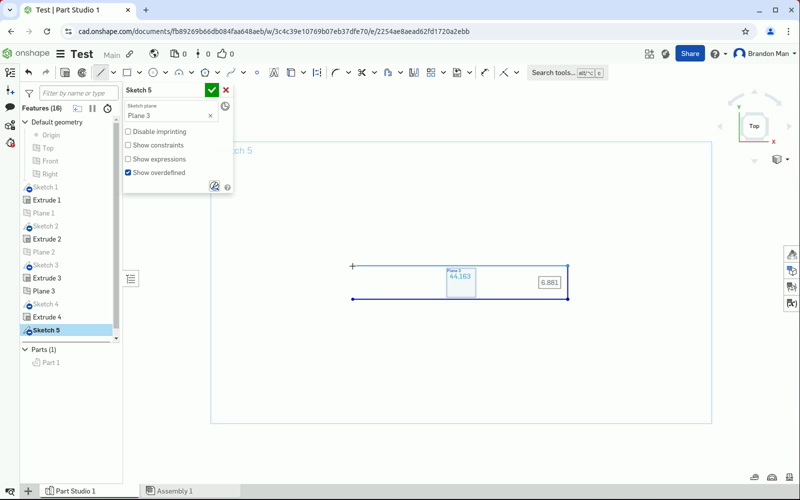
key_up(shift)
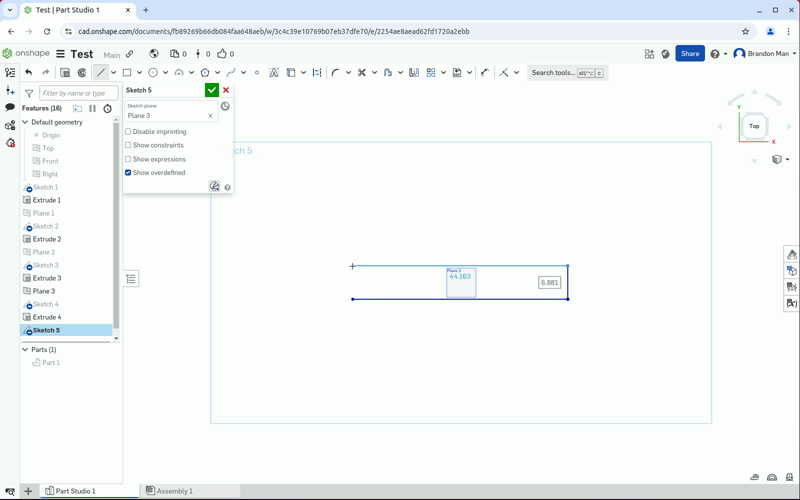
mouse_move(382, 265)
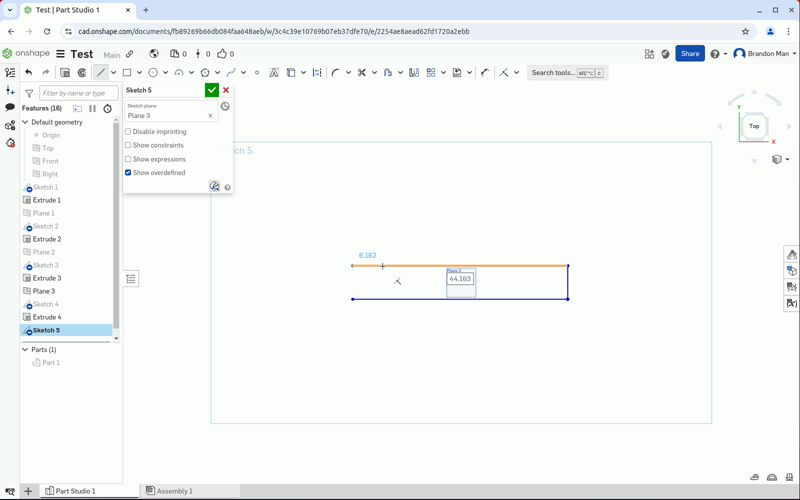
key_down(shift)
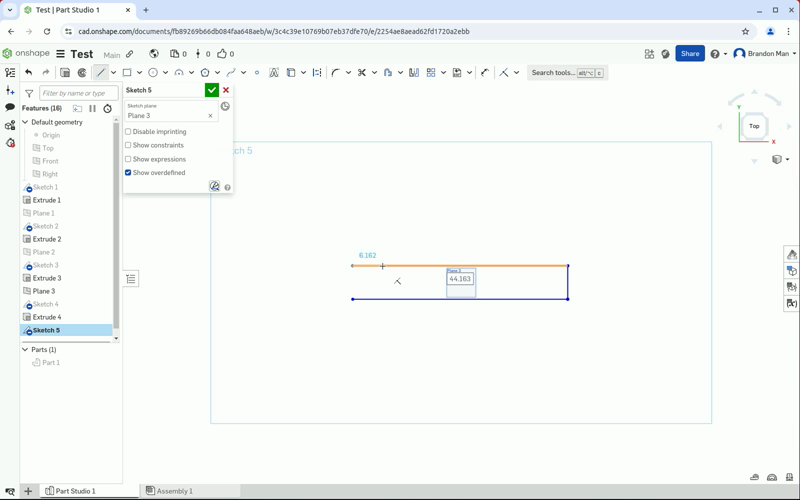
mouse_move(352, 299)
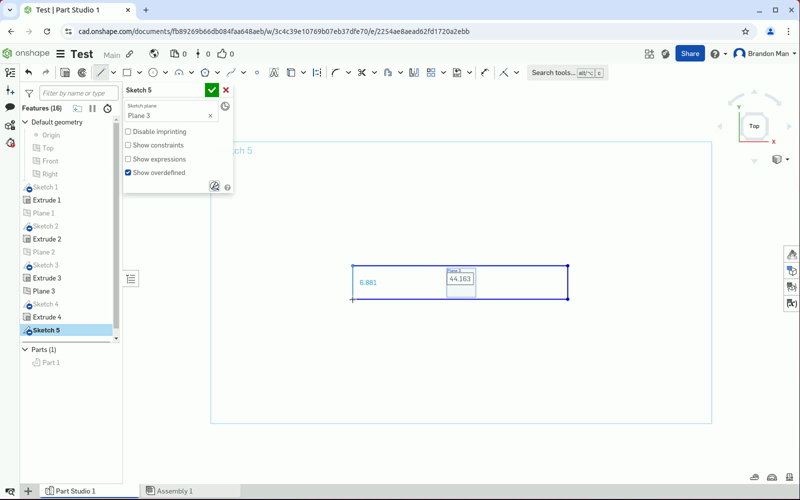
key_up(shift)
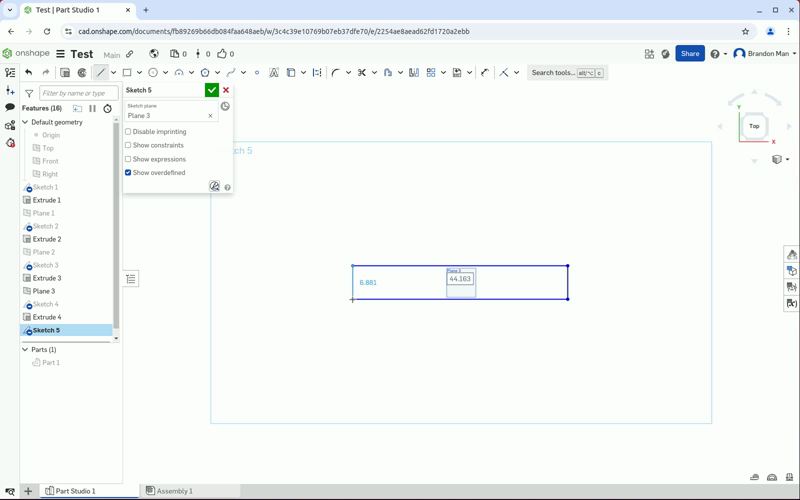
click(352, 299)
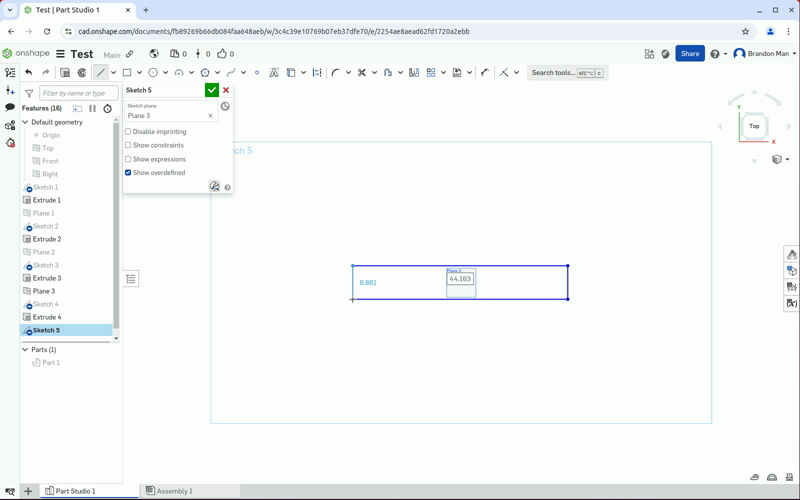
key(esc)
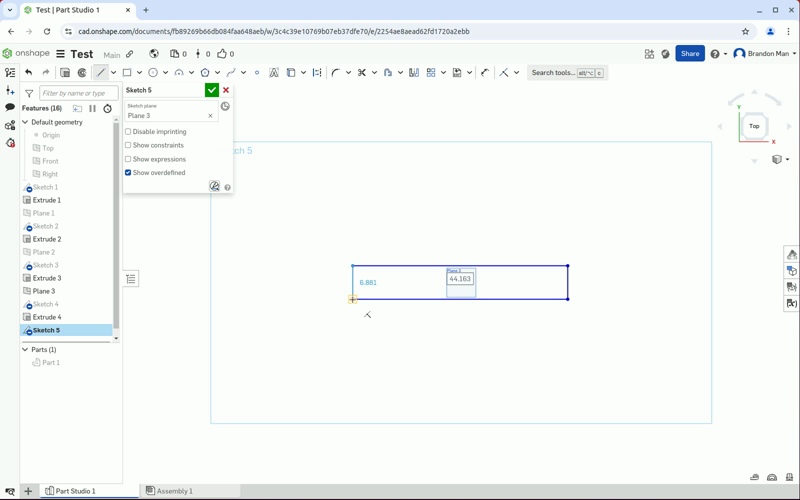
key(l)
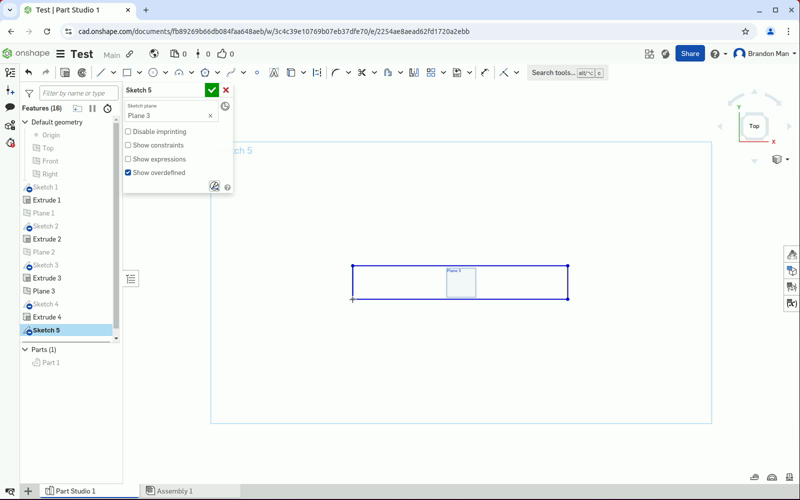
key_down(shift)
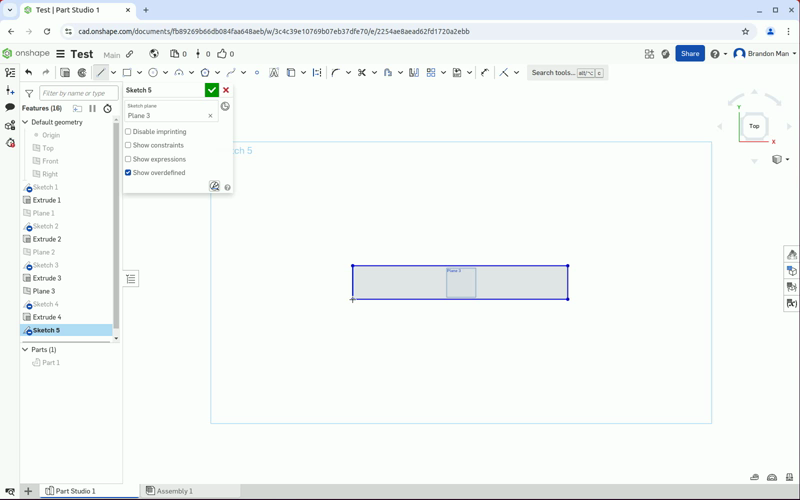
mouse_move(355, 297)
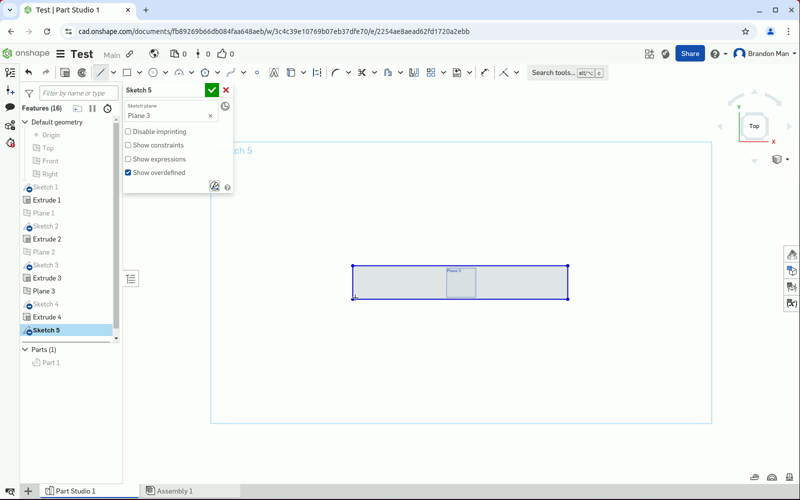
scroll(6)
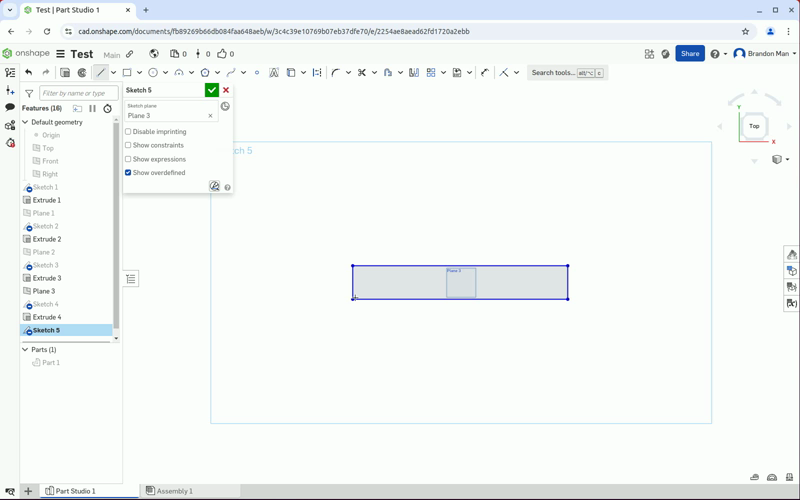
scroll(6)
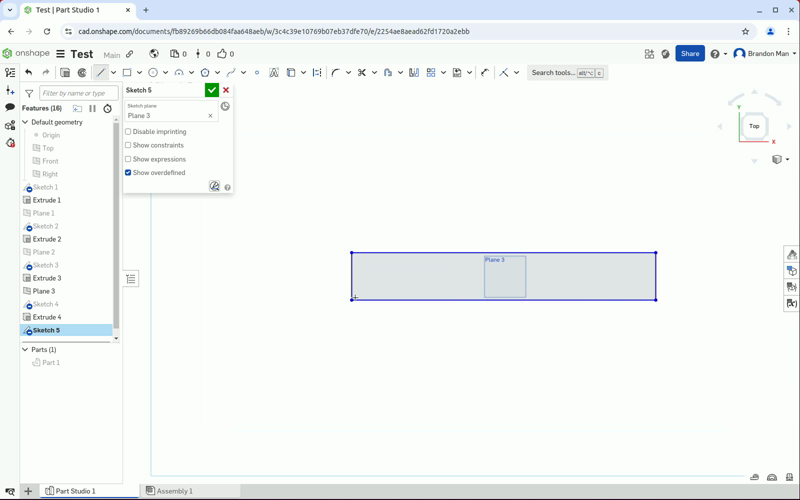
scroll(6)
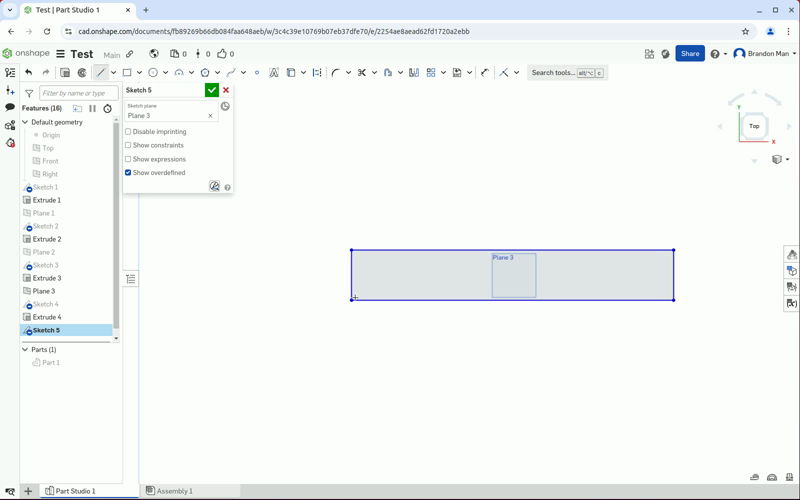
scroll(6)
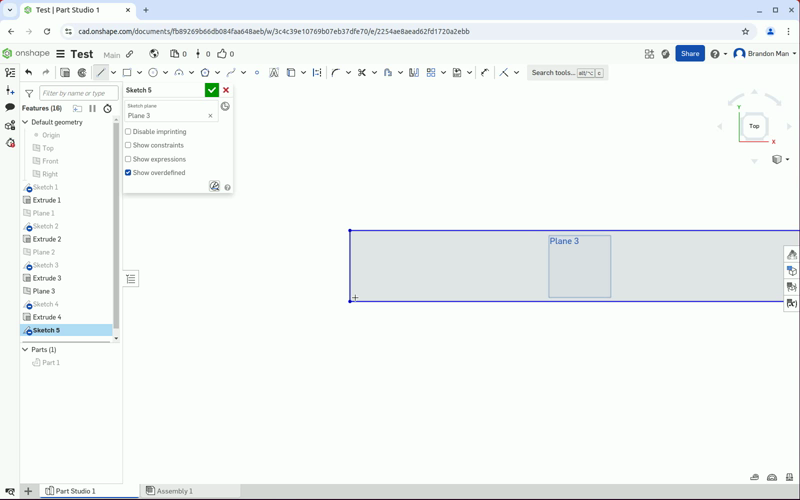
scroll(6)
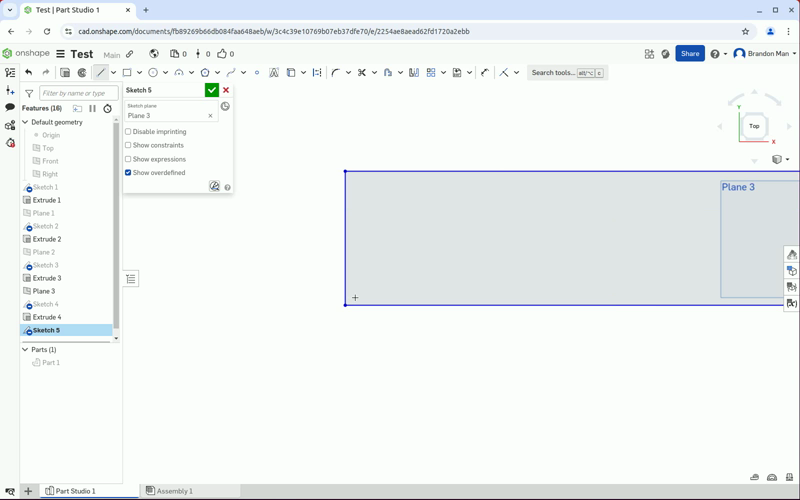
scroll(6)
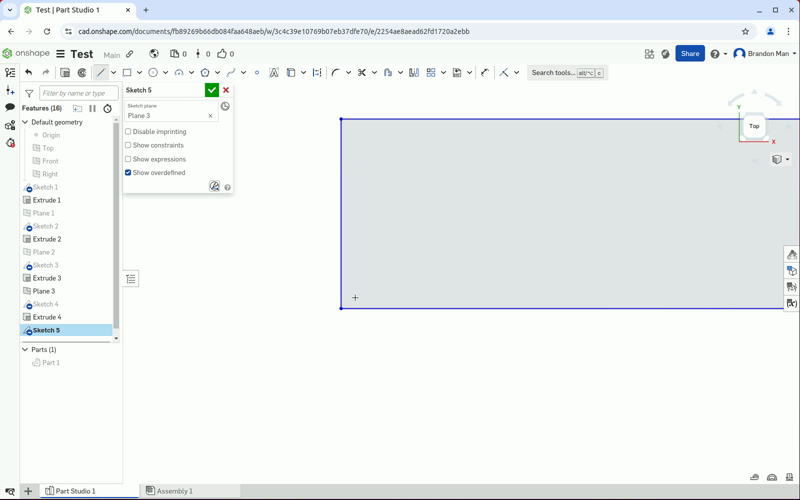
scroll(6)
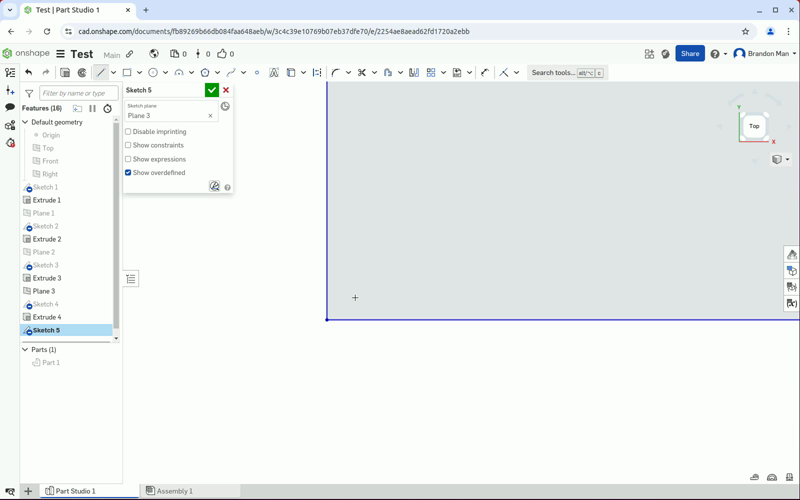
click(355, 297)
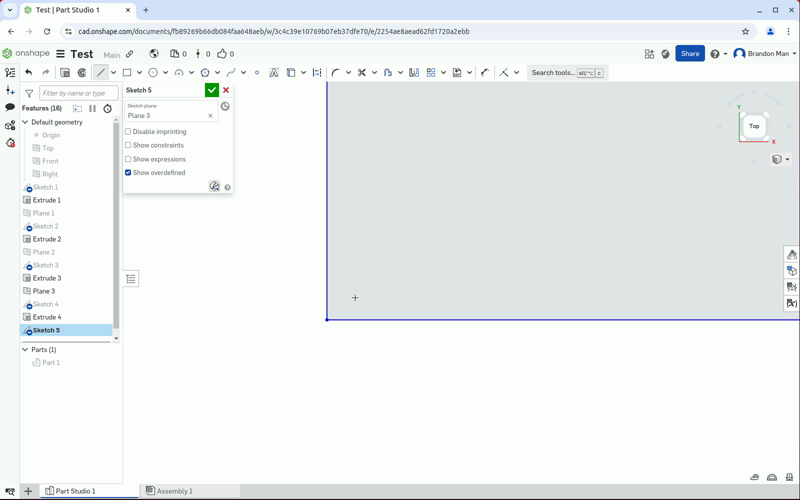
scroll(-6)
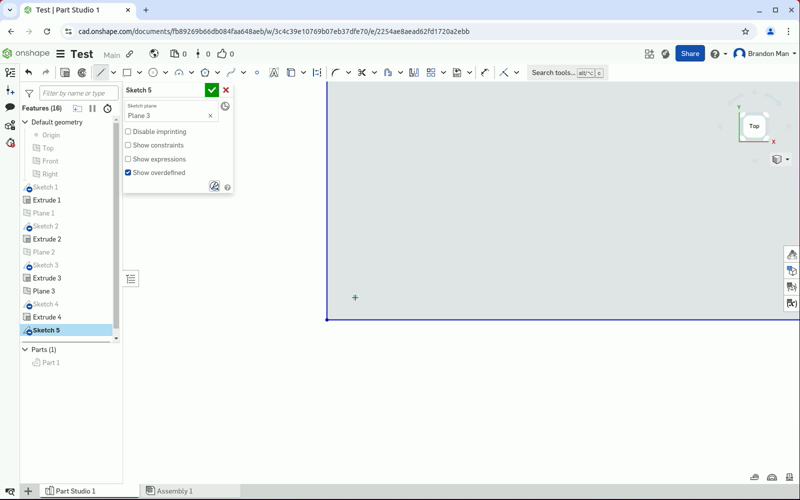
scroll(-6)
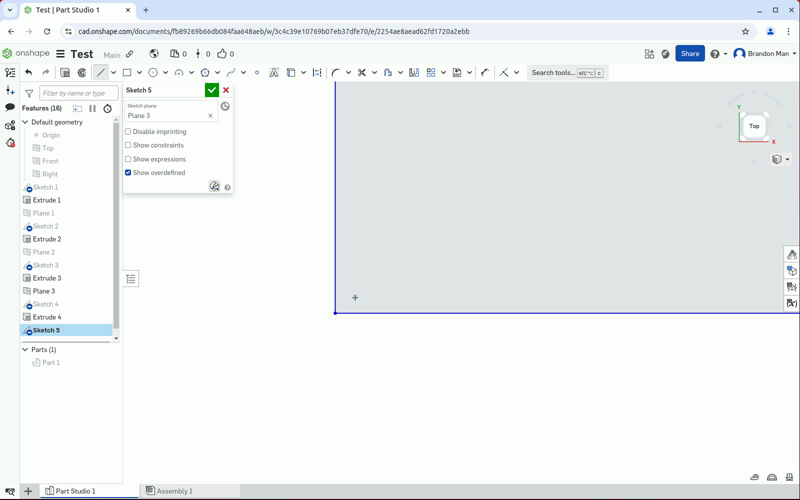
scroll(-6)
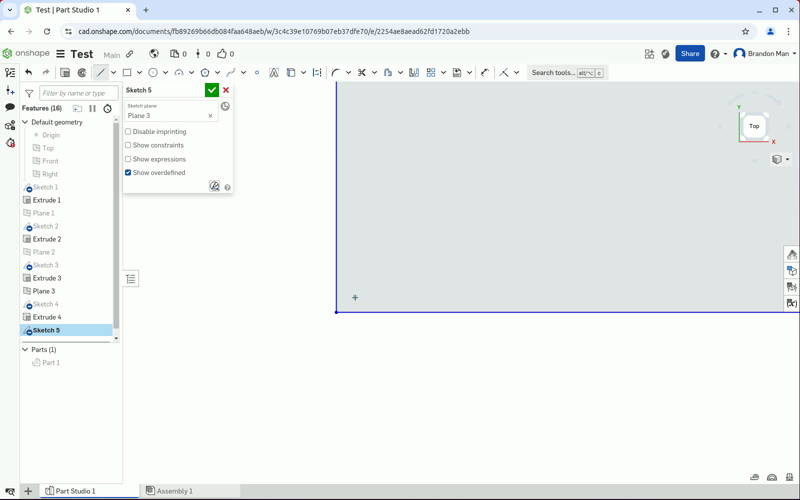
scroll(-6)
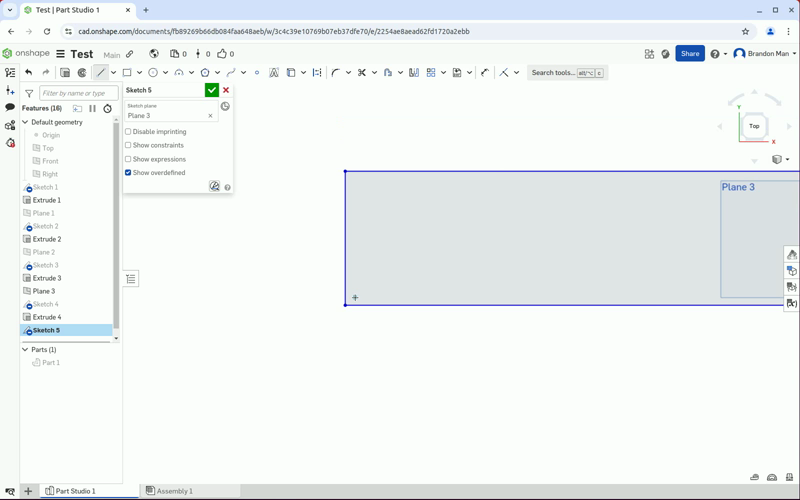
scroll(-6)
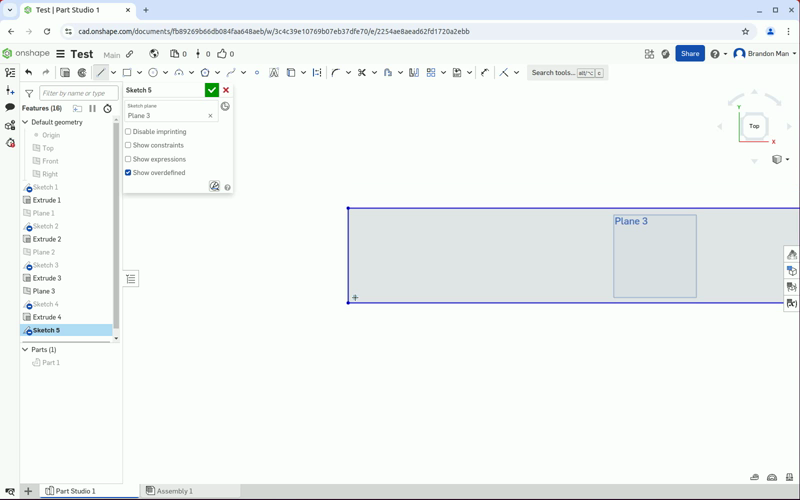
scroll(-6)
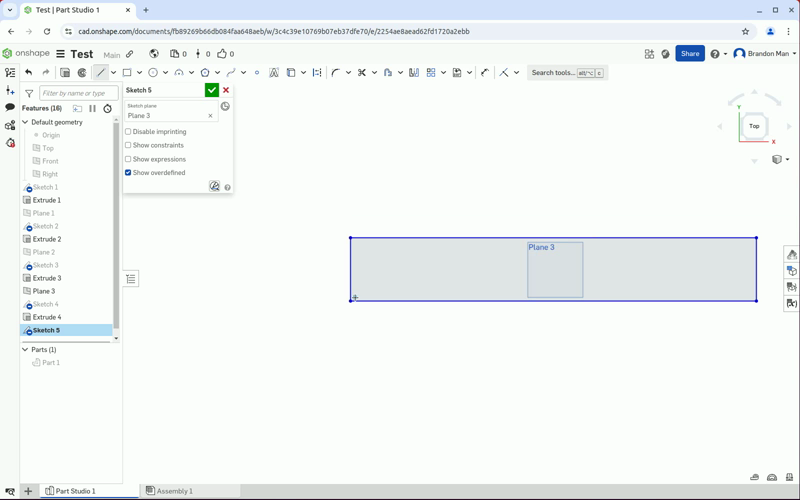
scroll(-6)
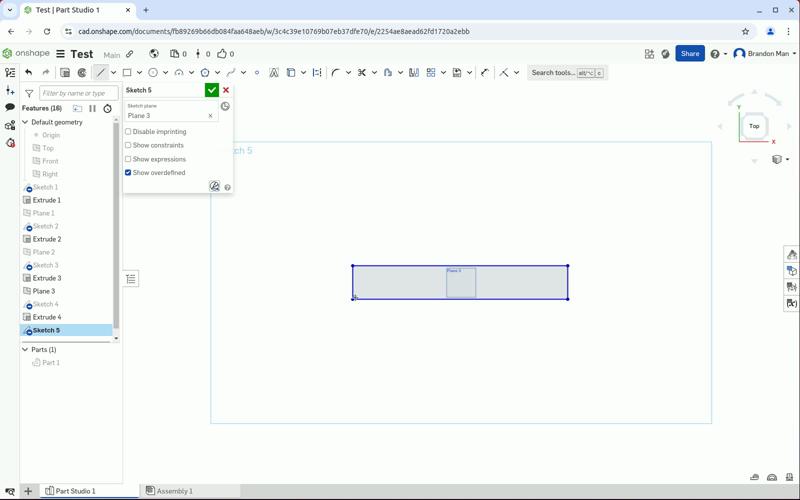
key_up(shift)
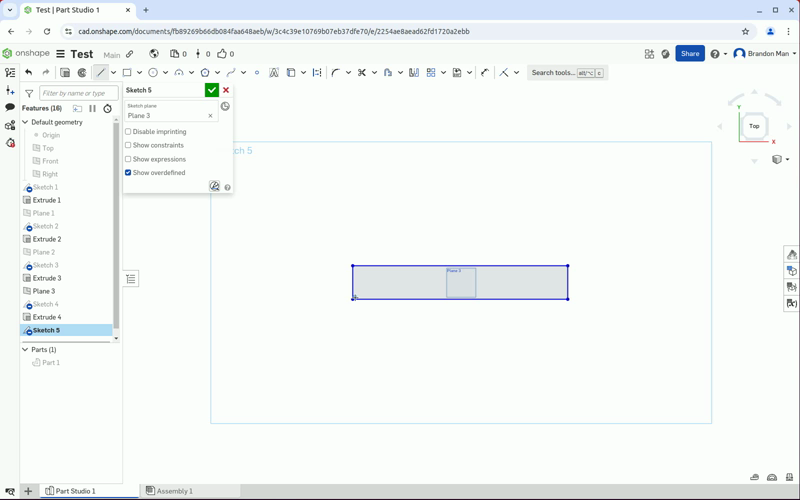
key_down(shift)
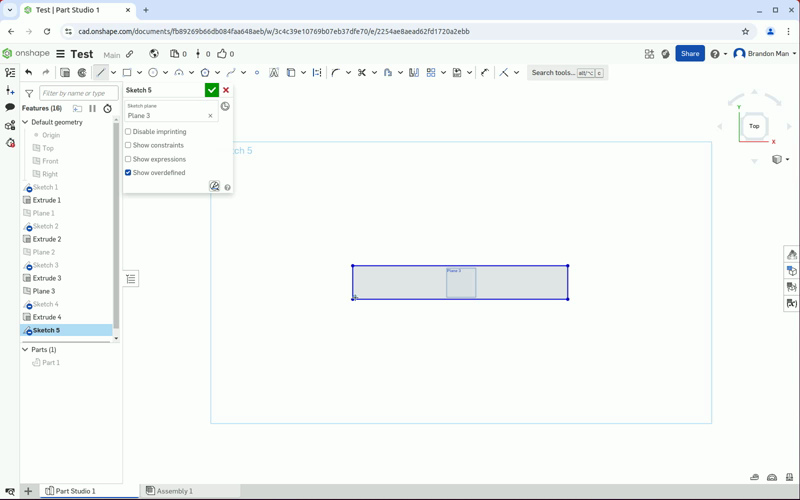
mouse_move(565, 297)
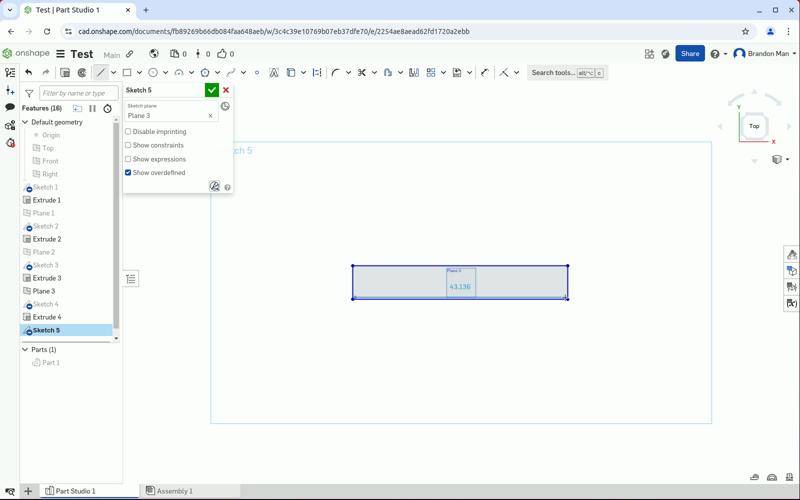
scroll(6)
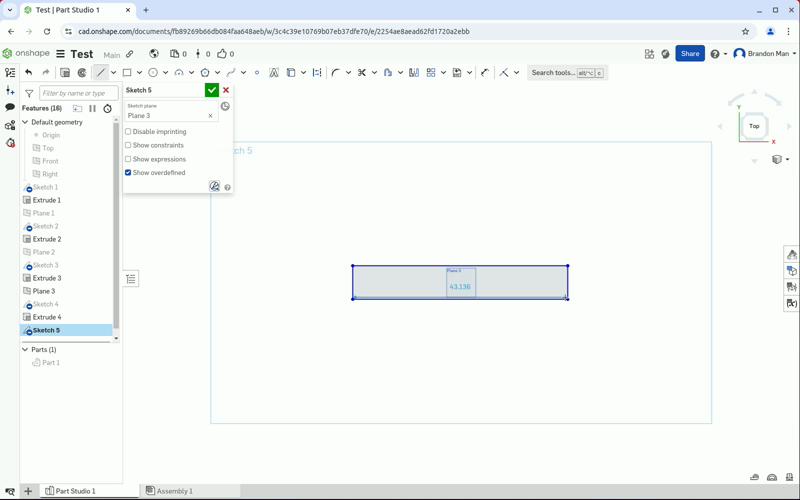
scroll(6)
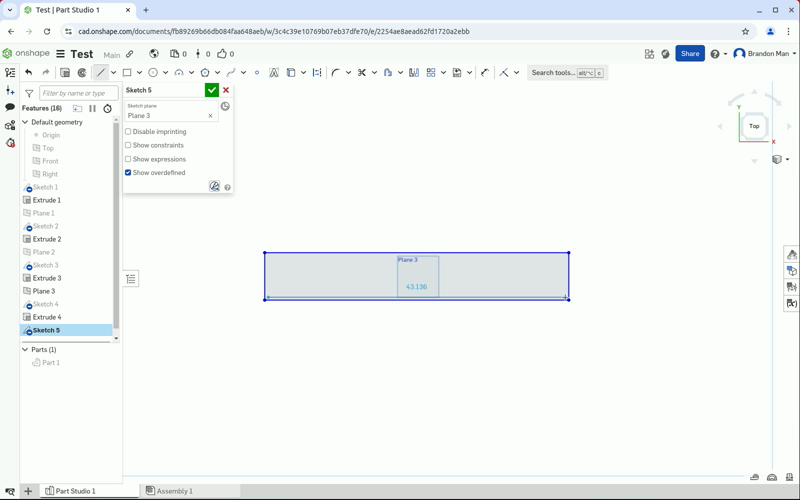
scroll(6)
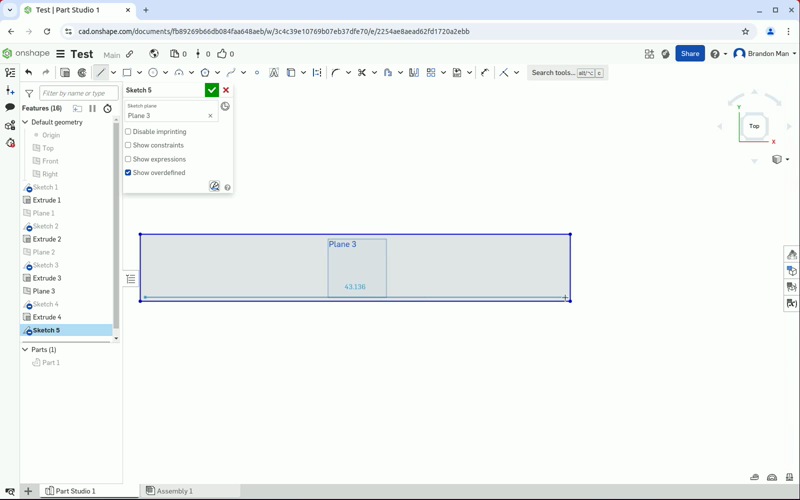
scroll(6)
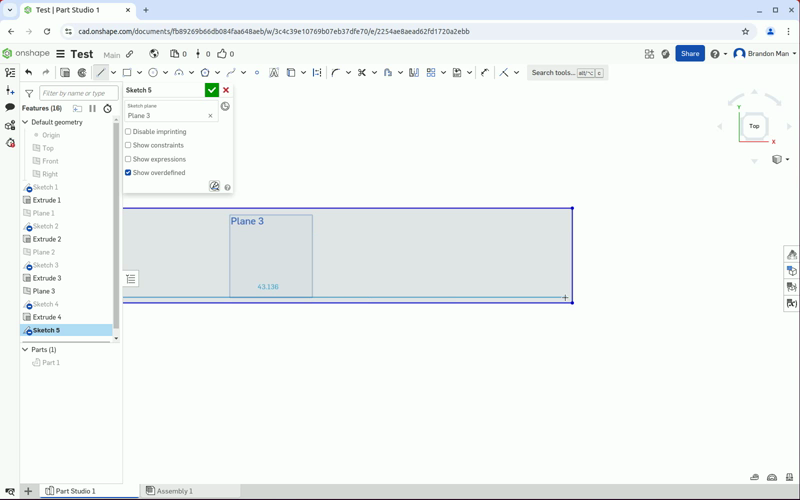
scroll(6)
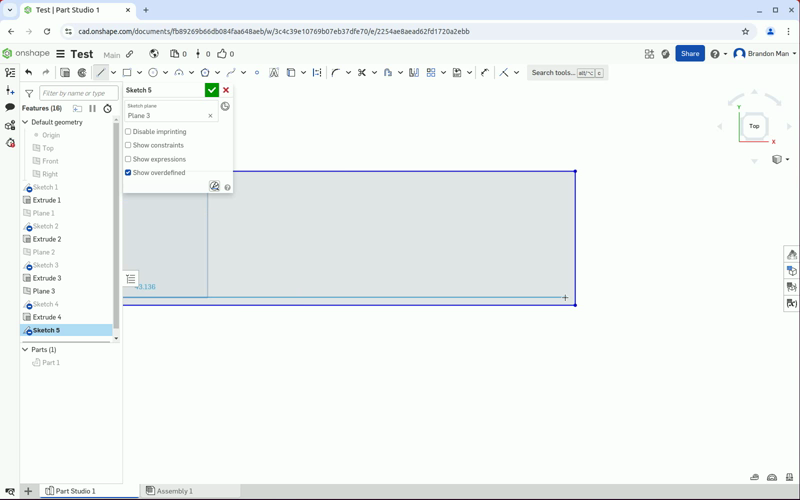
scroll(6)
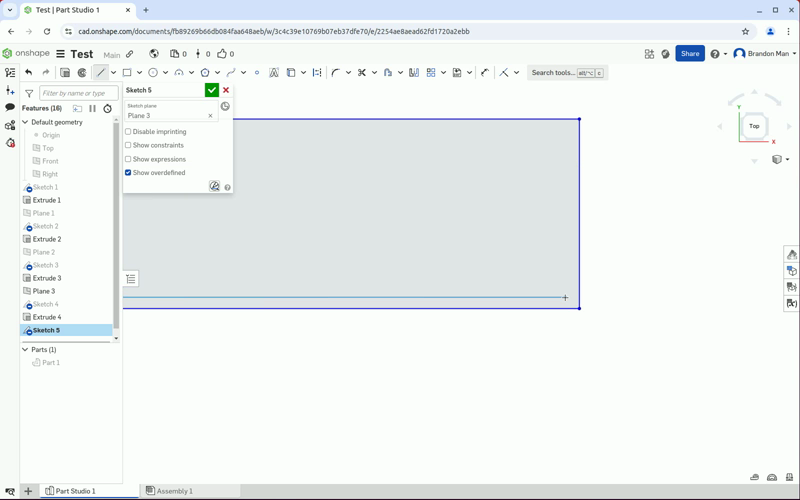
scroll(6)
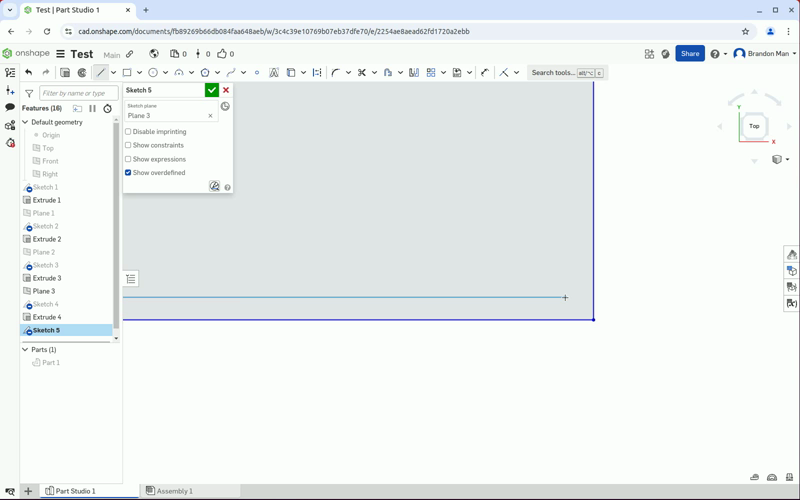
click(565, 297)
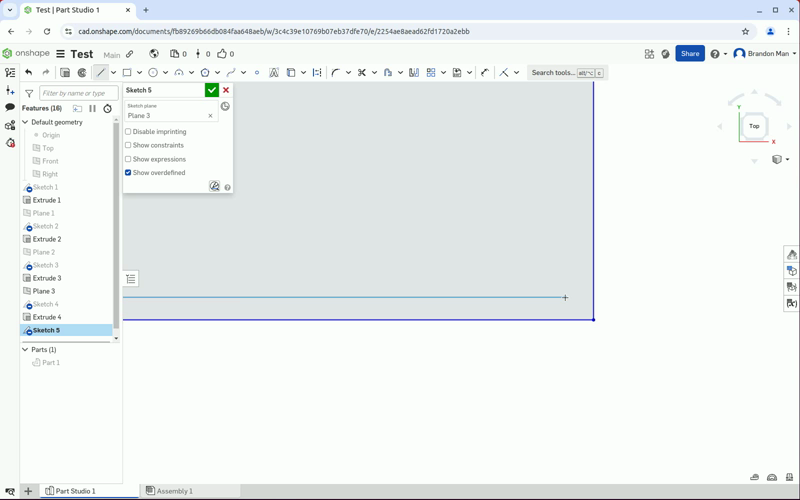
scroll(-6)
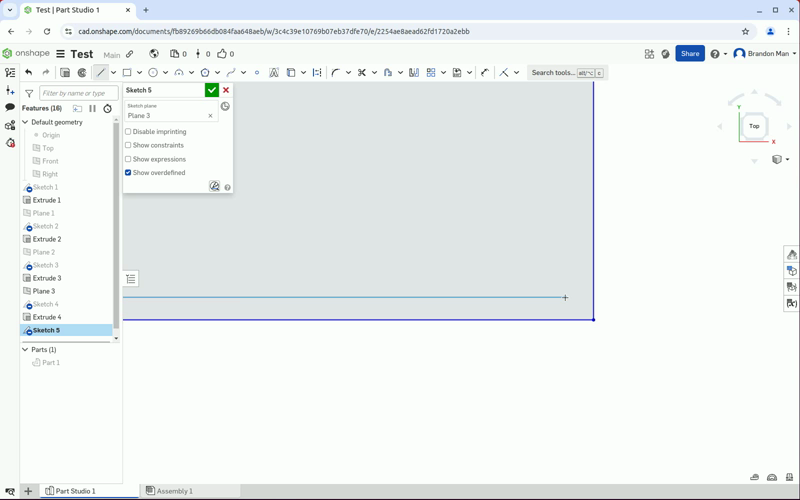
scroll(-6)
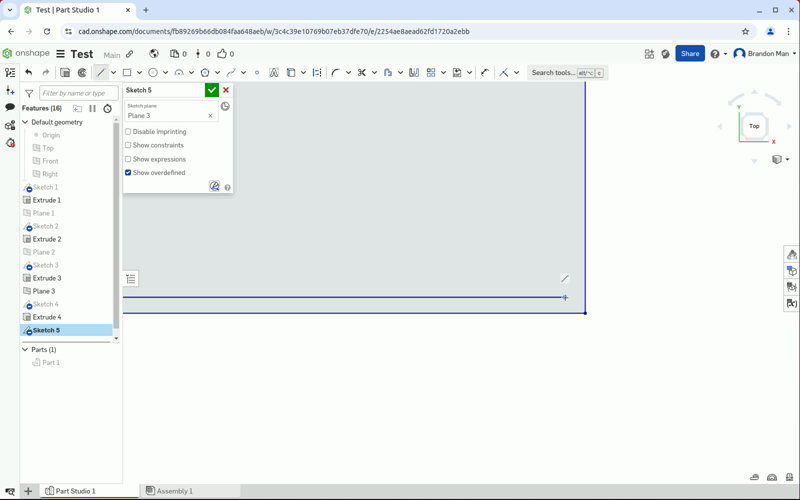
scroll(-6)
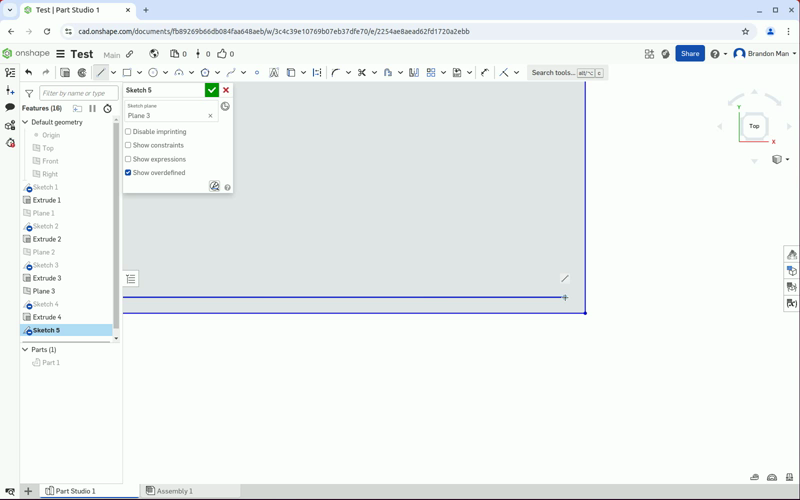
scroll(-6)
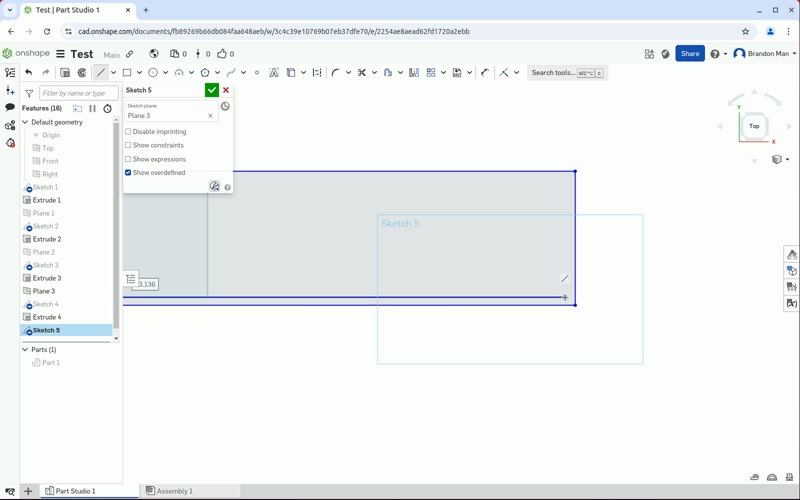
scroll(-6)
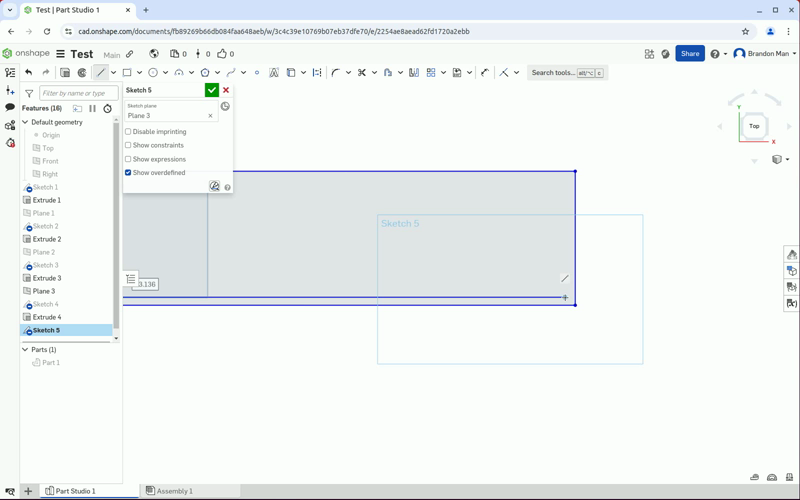
scroll(-6)
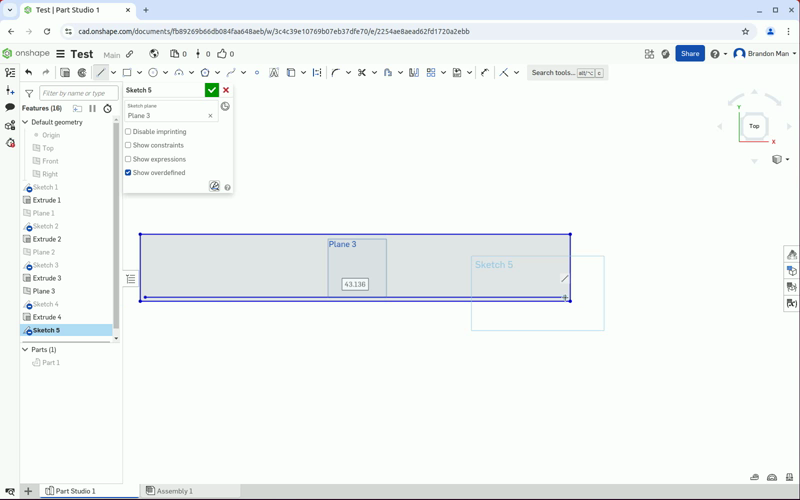
scroll(-6)
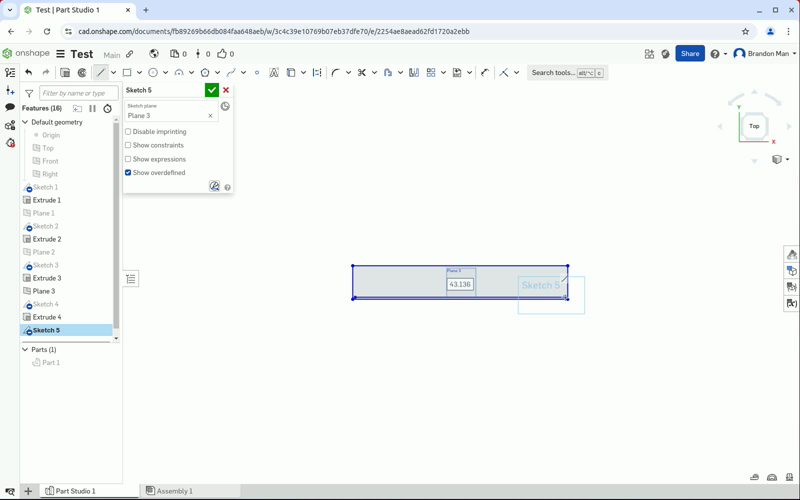
key_up(shift)
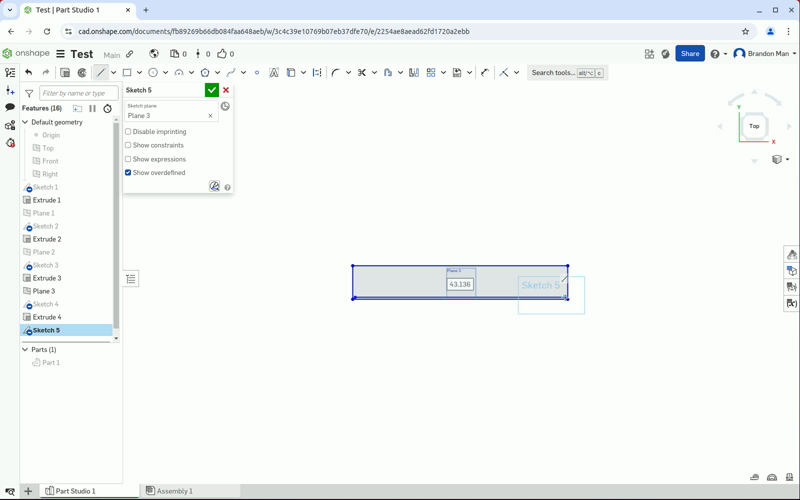
key_down(shift)
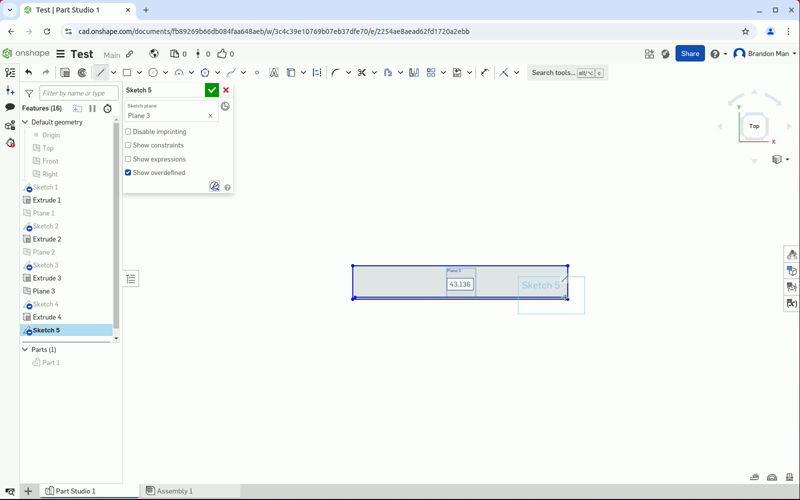
mouse_move(589, 297)
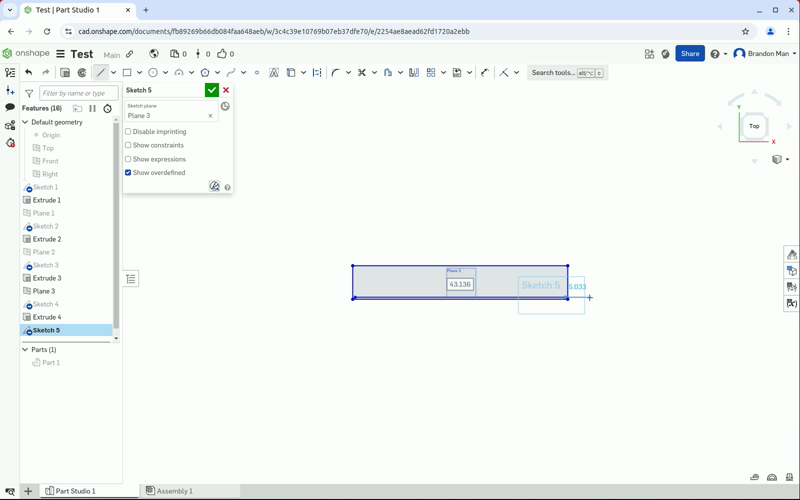
mouse_move(565, 270)
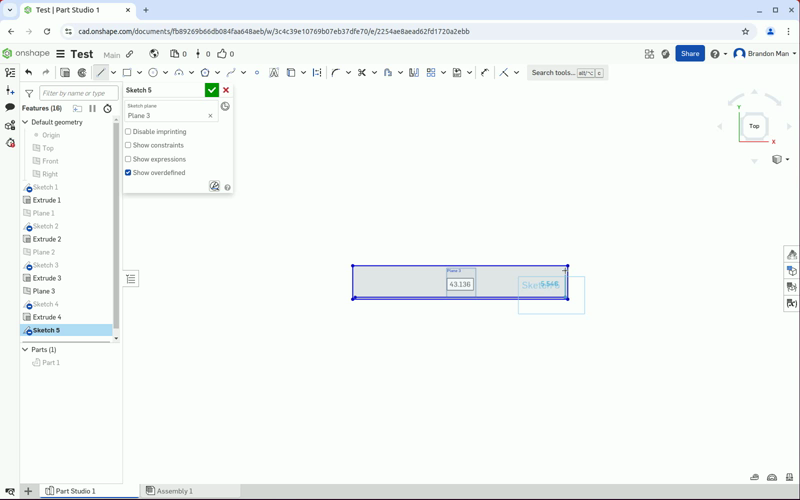
click(565, 270)
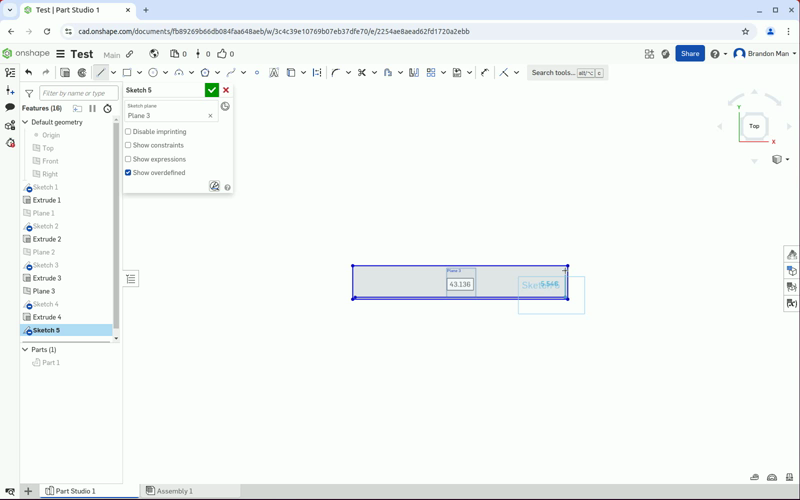
key_up(shift)
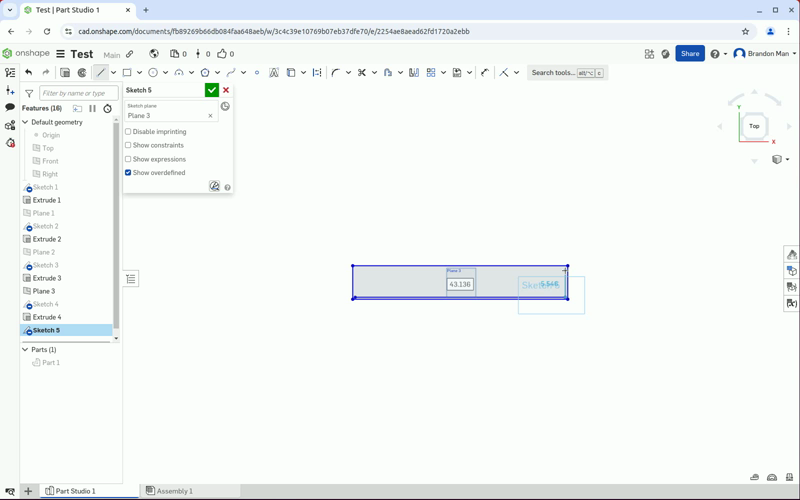
key_down(shift)
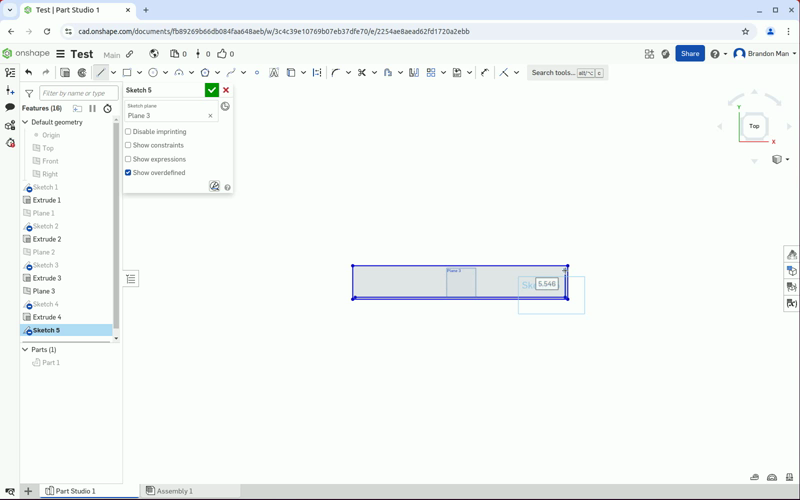
mouse_move(355, 270)
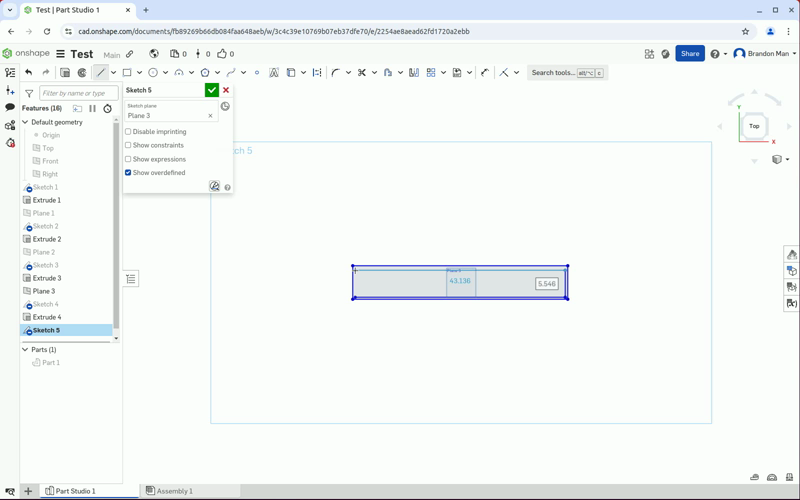
click(355, 270)
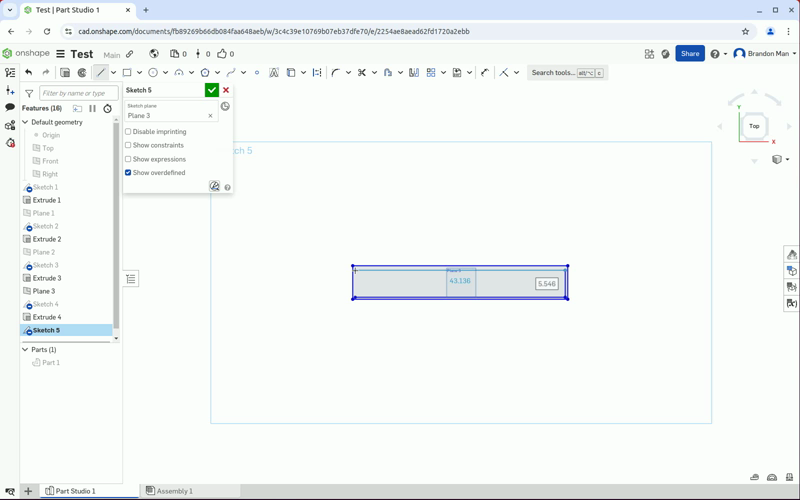
key_up(shift)
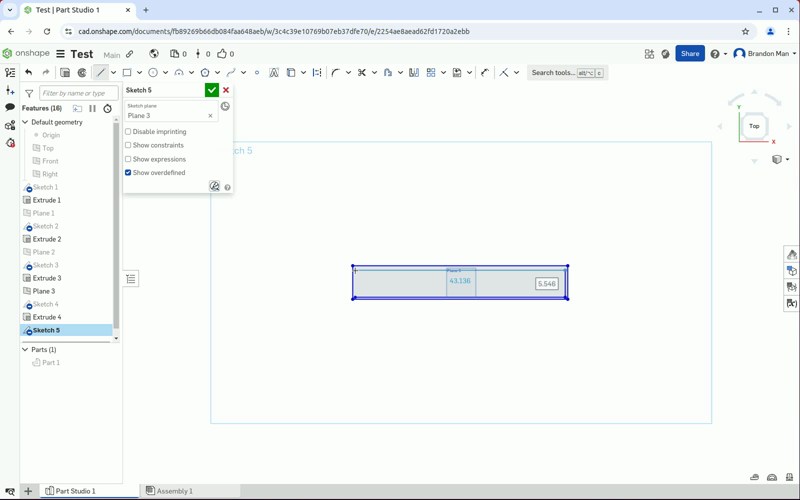
mouse_move(385, 270)
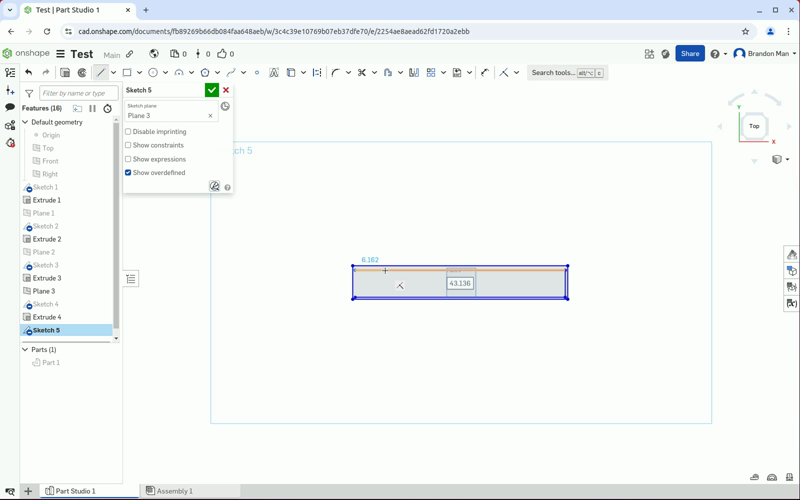
key_down(shift)
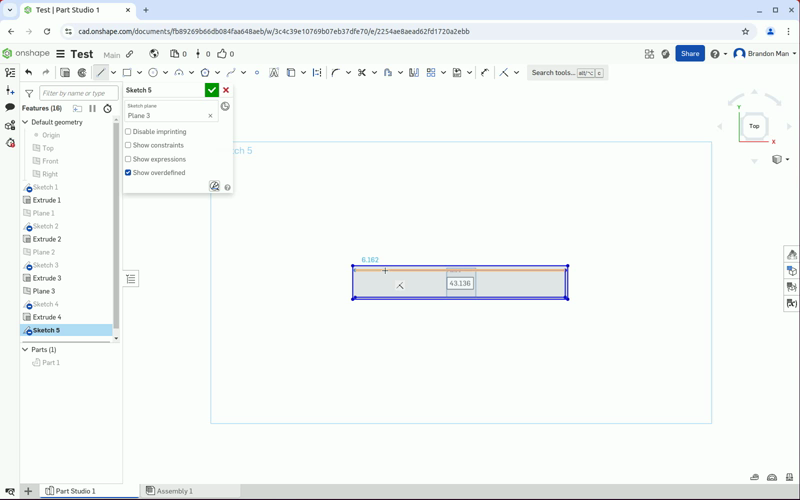
mouse_move(355, 297)
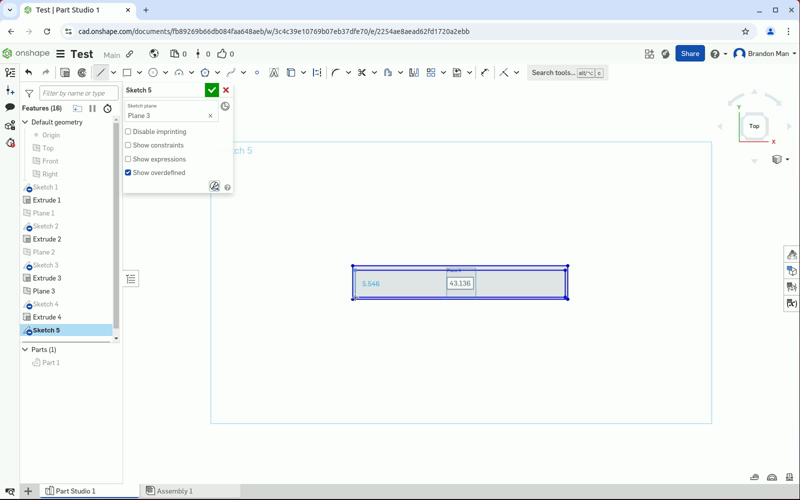
scroll(6)
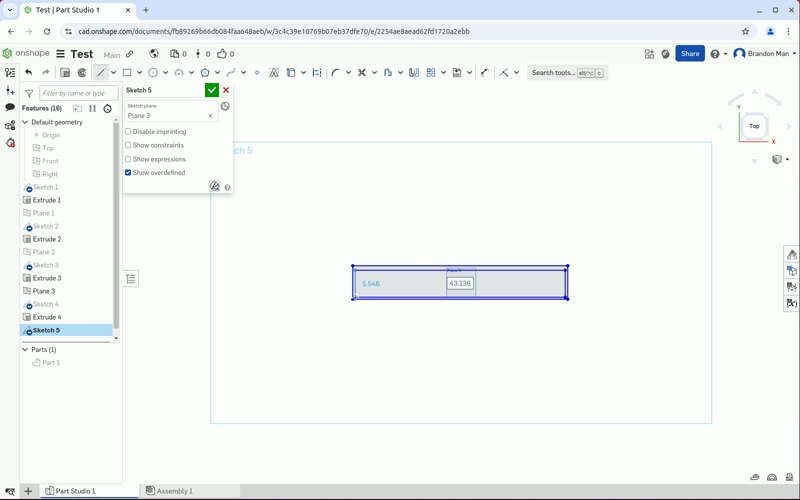
scroll(6)
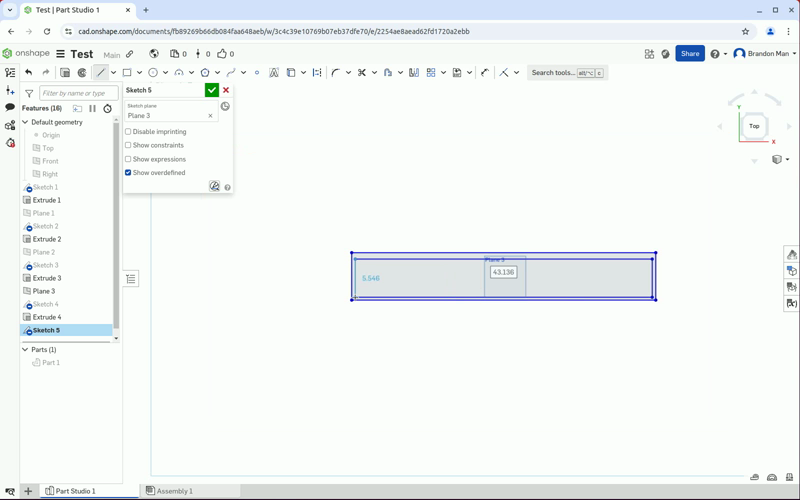
scroll(6)
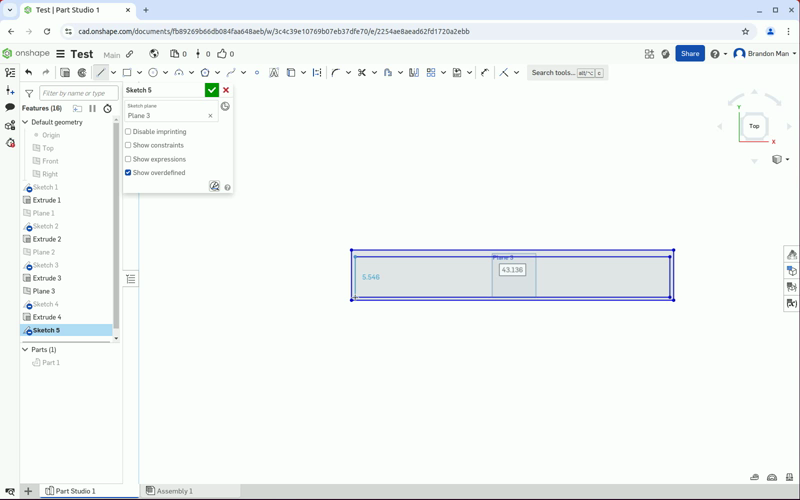
scroll(6)
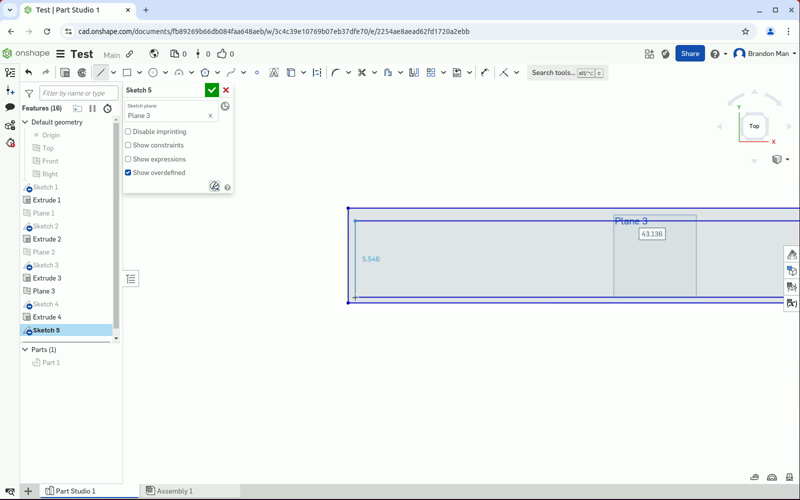
scroll(6)
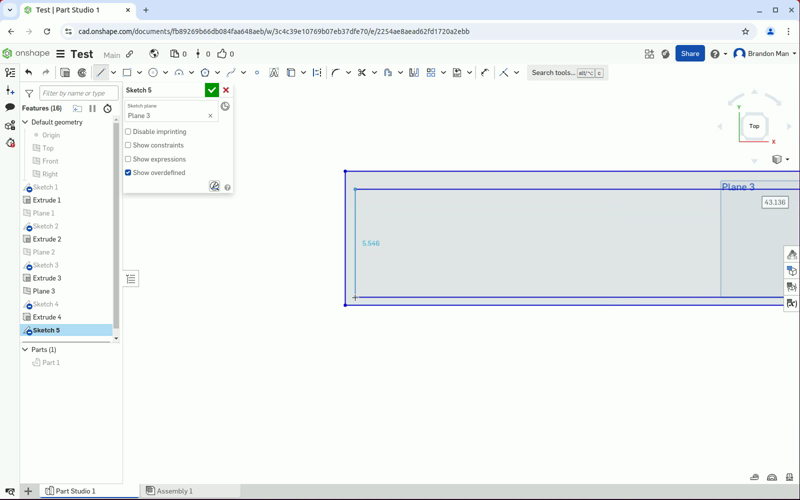
scroll(6)
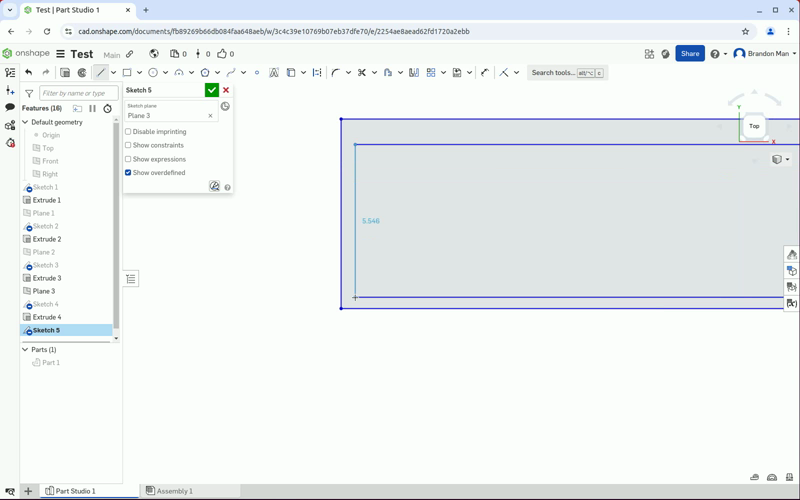
scroll(6)
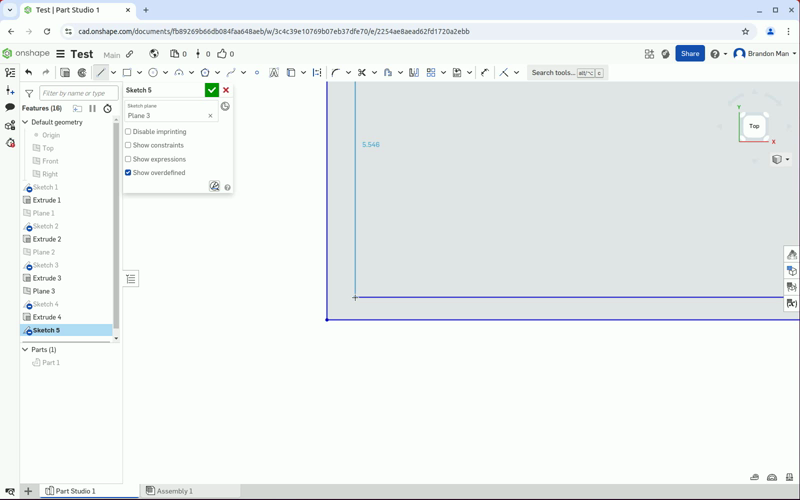
key_up(shift)
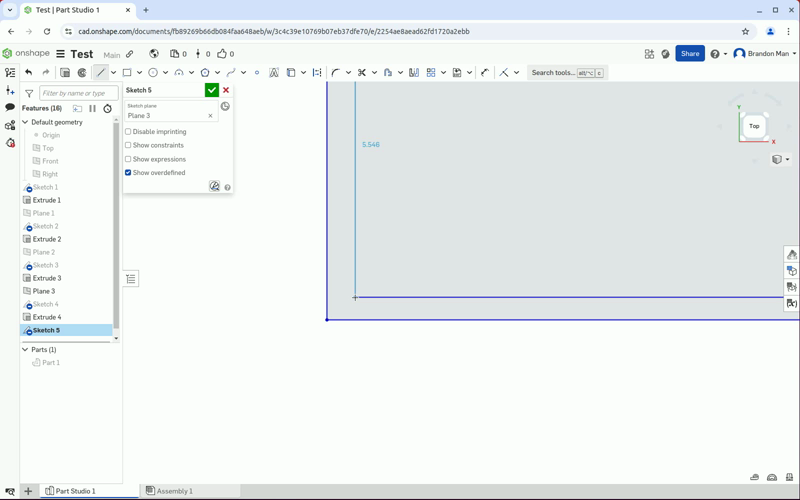
click(355, 297)
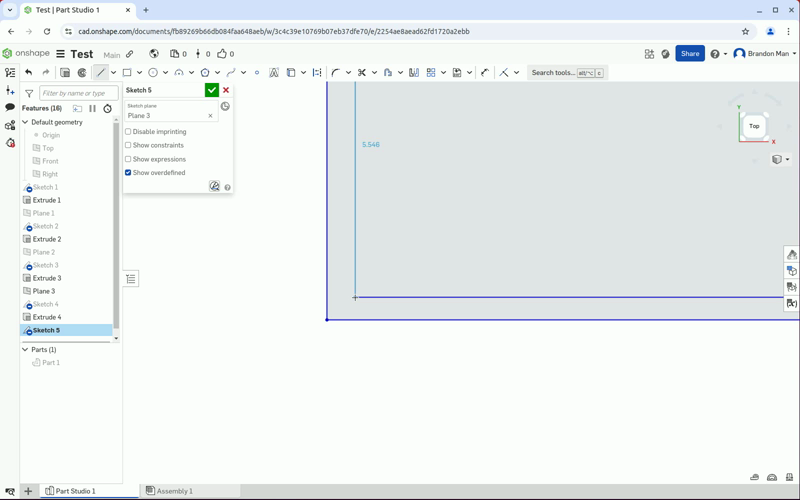
scroll(-6)
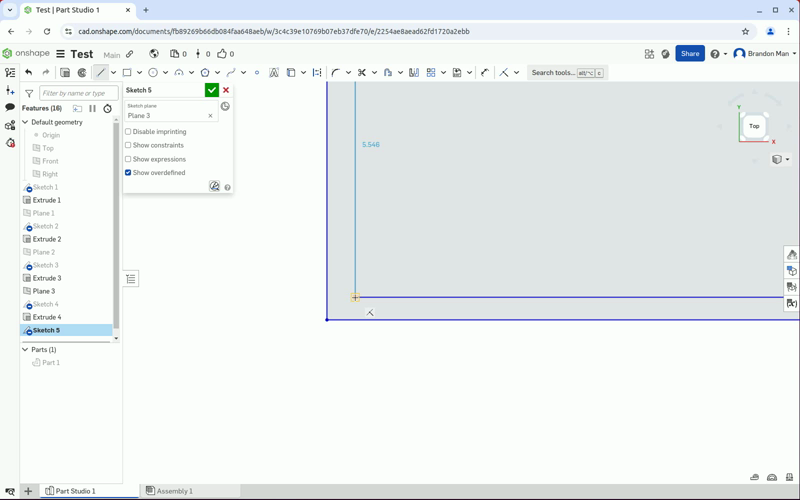
scroll(-6)
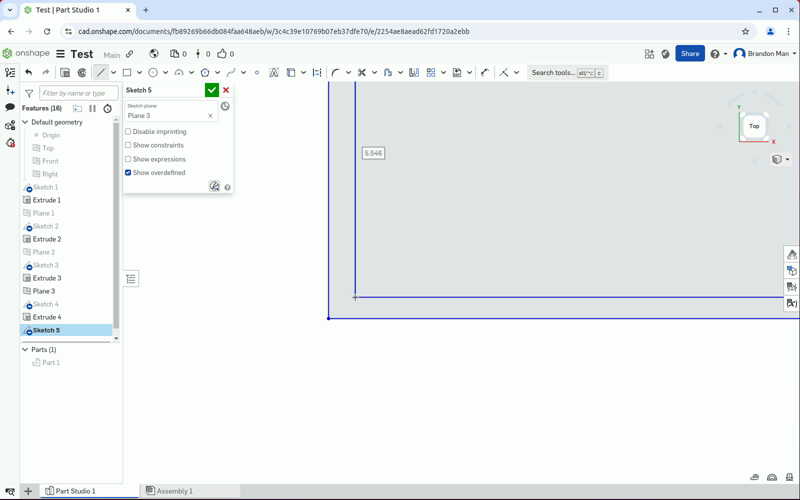
scroll(-6)
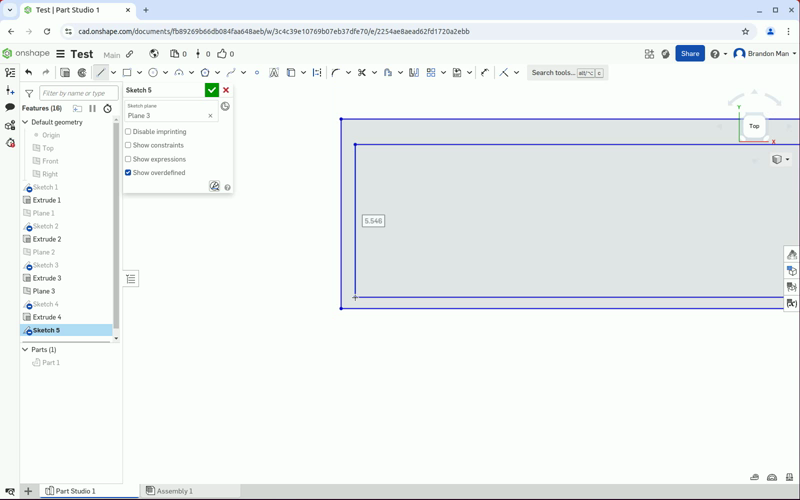
scroll(-6)
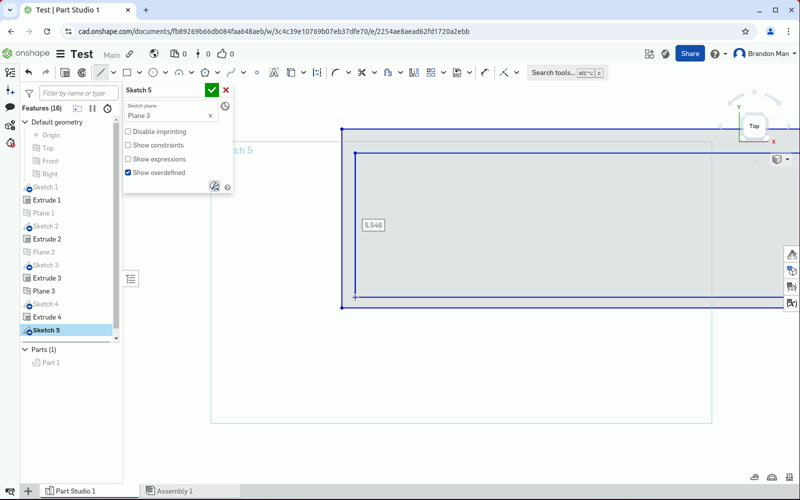
scroll(-6)
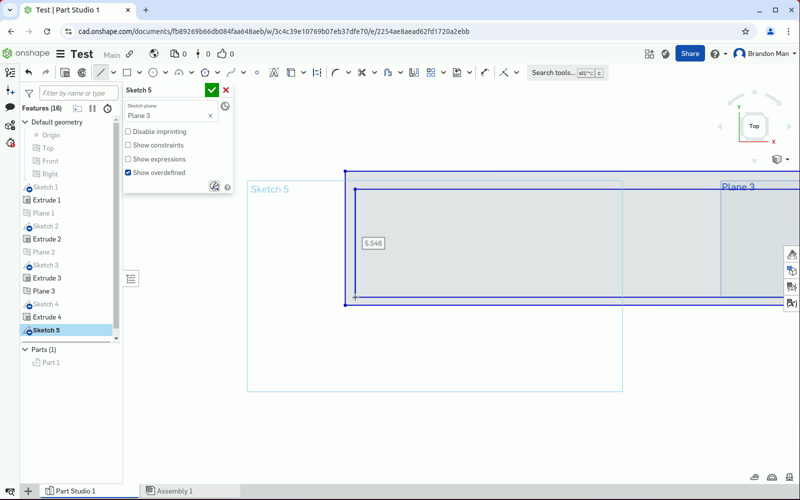
scroll(-6)
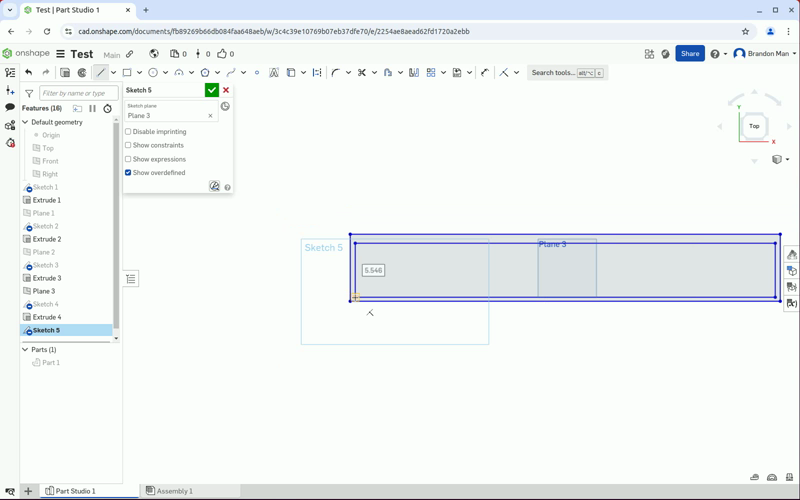
scroll(-6)
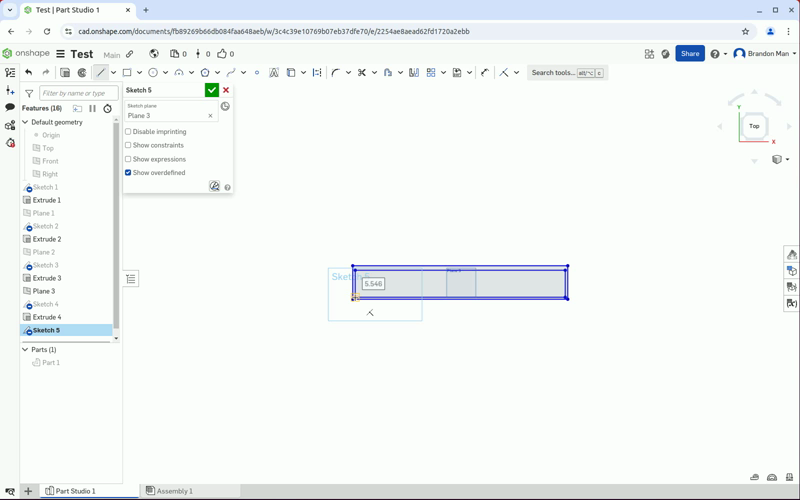
key(esc)
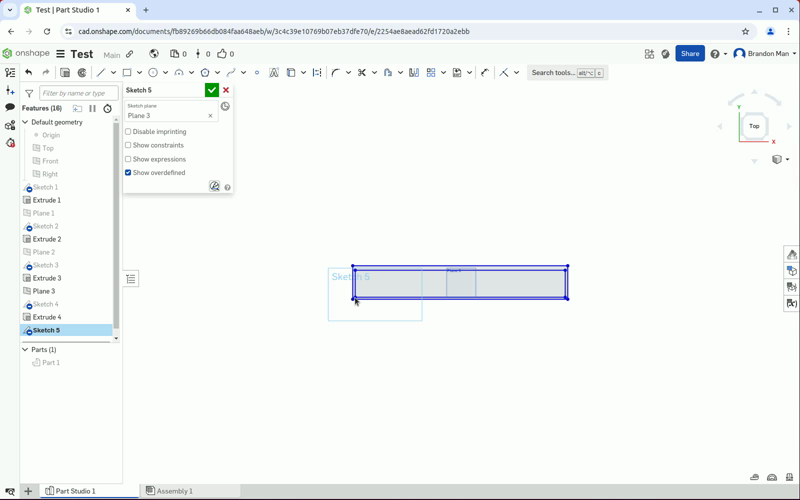
mouse_move(478, 267)
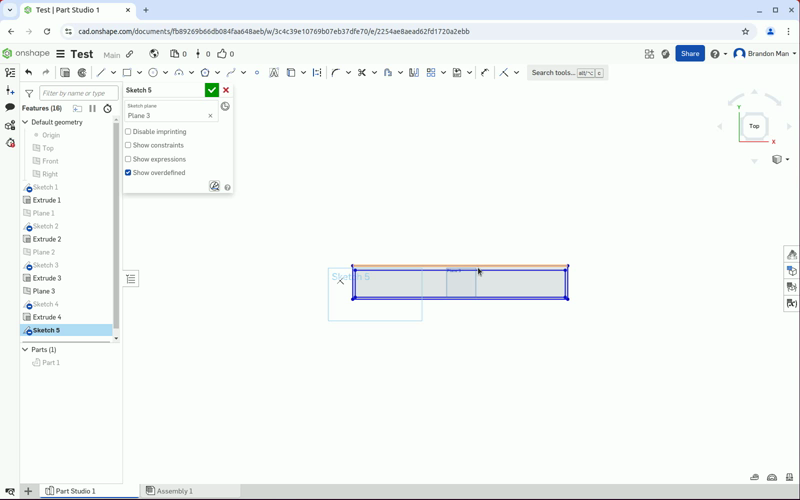
scroll(6)
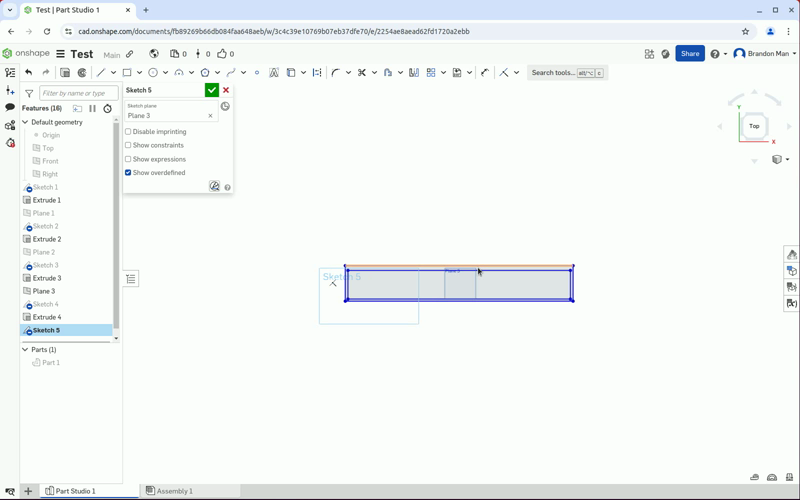
scroll(6)
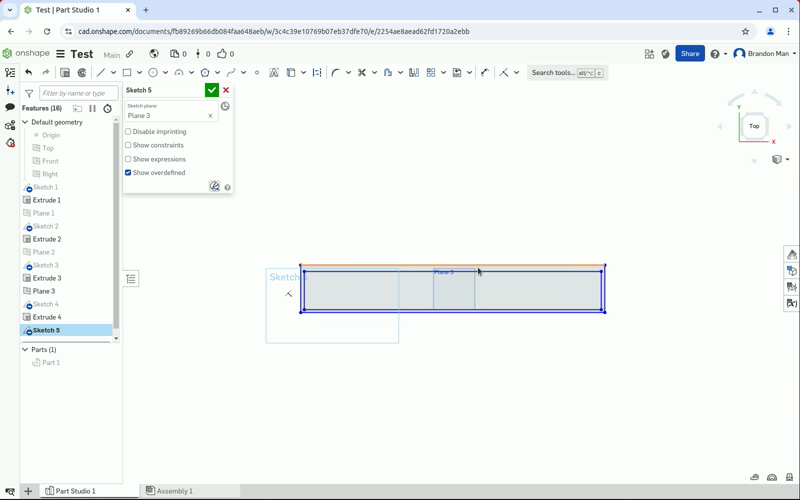
scroll(6)
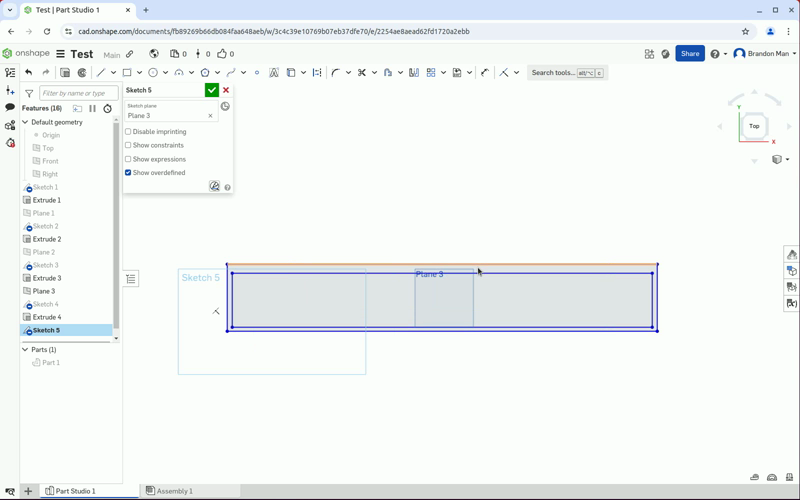
scroll(6)
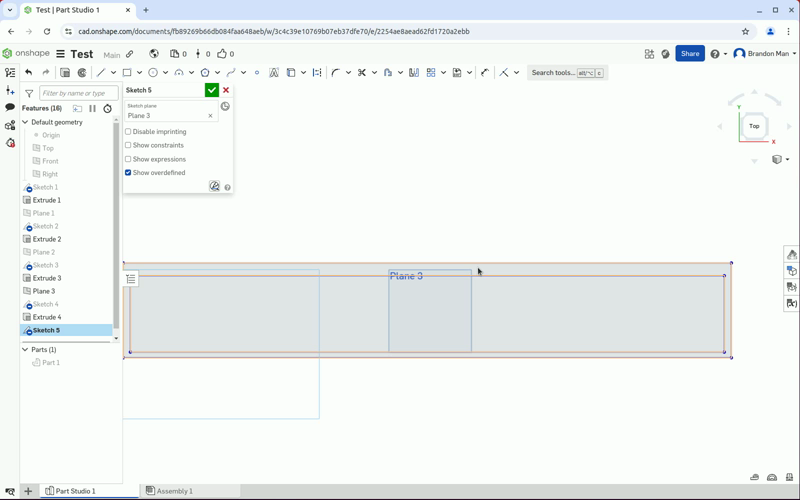
scroll(6)
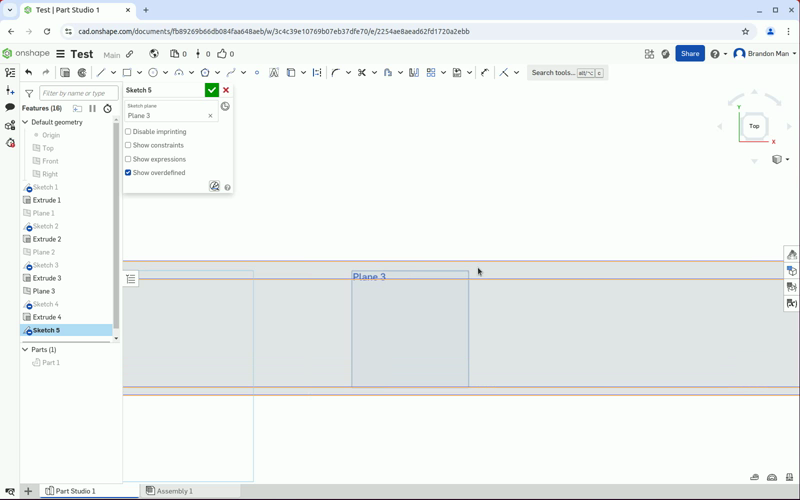
scroll(6)
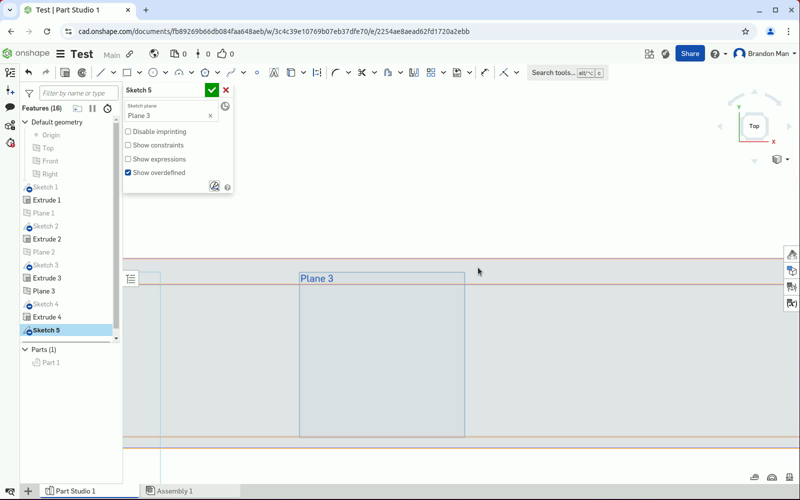
scroll(6)
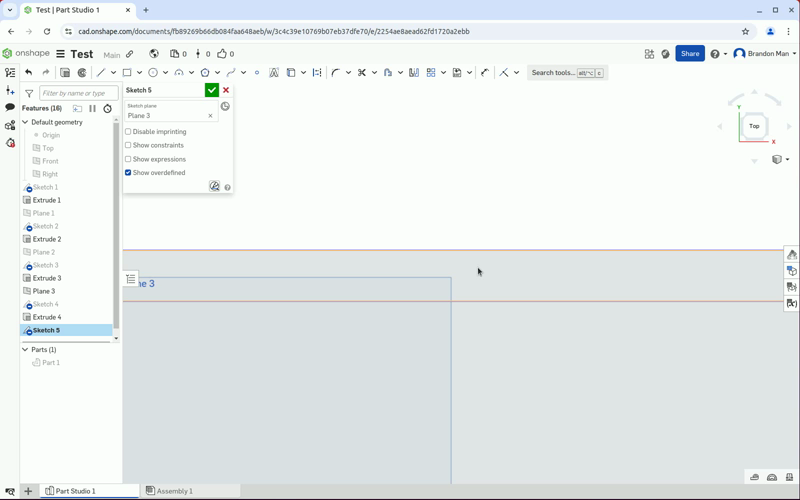
click(478, 267)
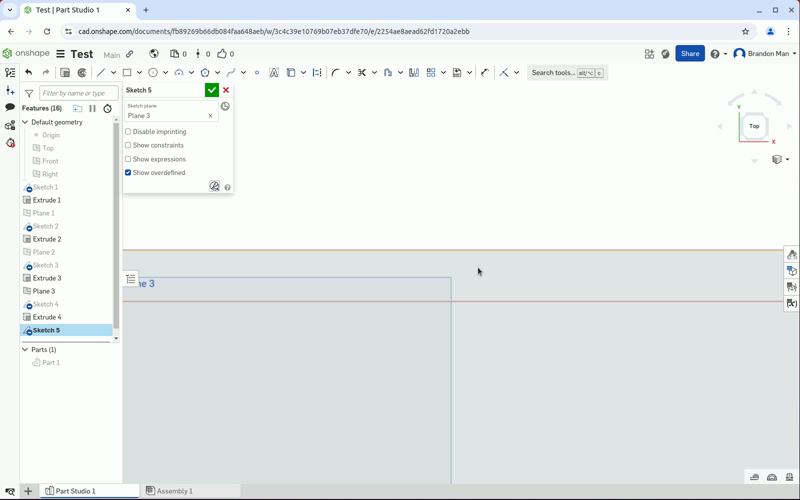
scroll(-6)
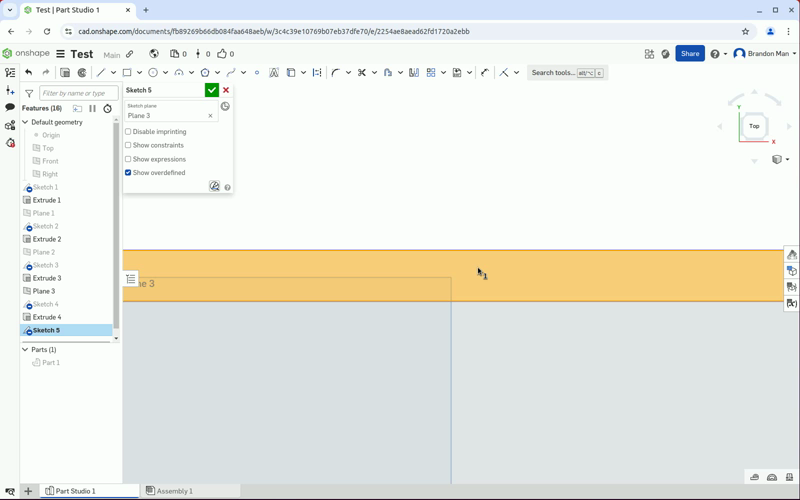
scroll(-6)
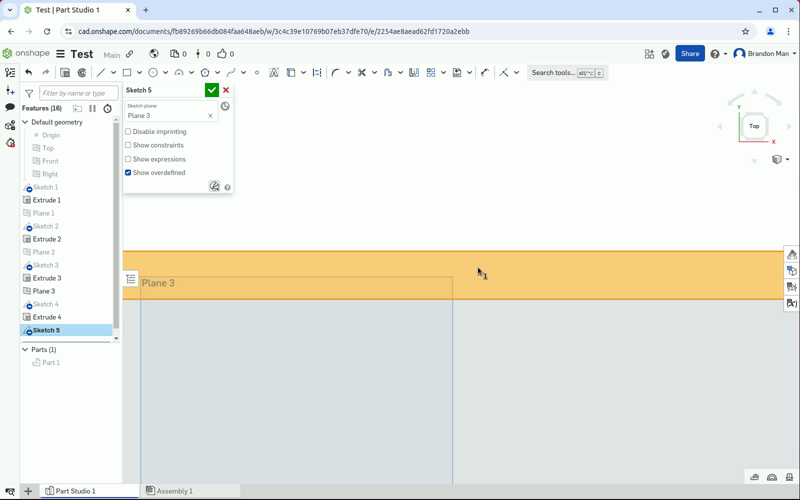
scroll(-6)
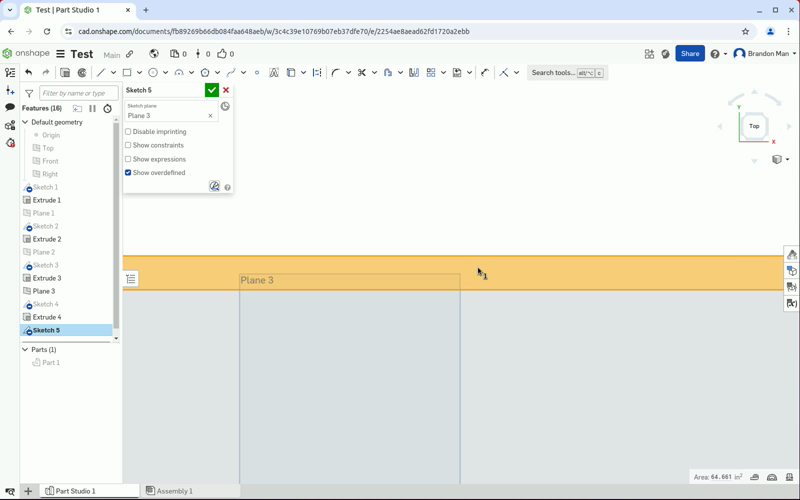
scroll(-6)
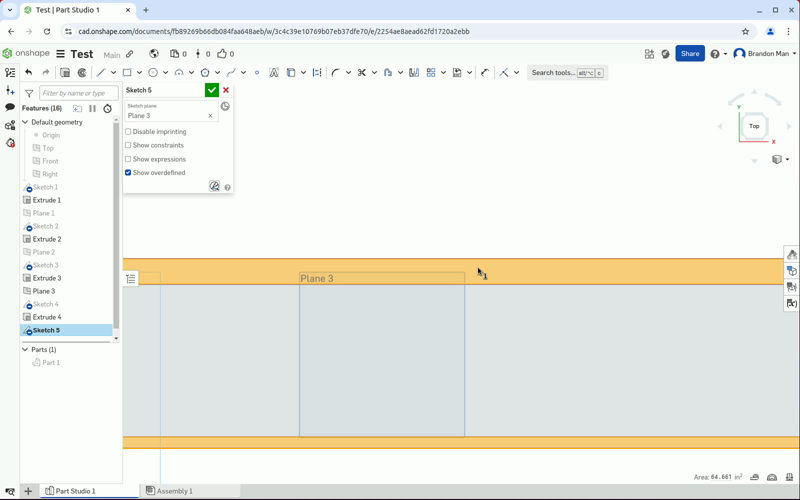
scroll(-6)
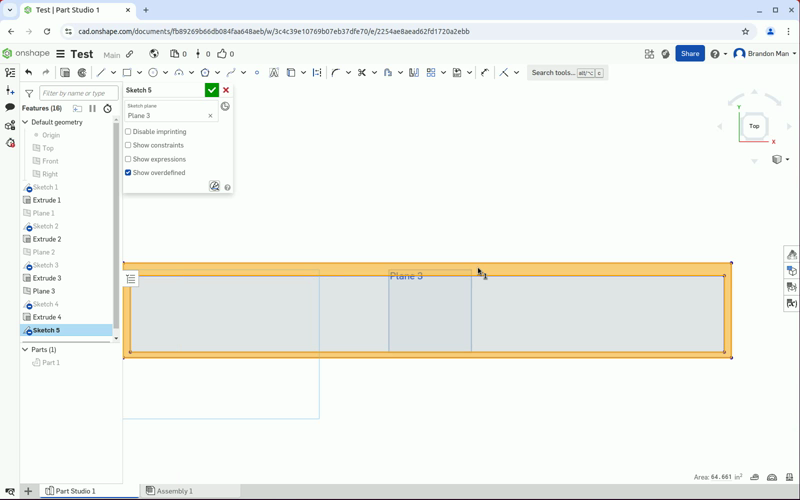
scroll(-6)
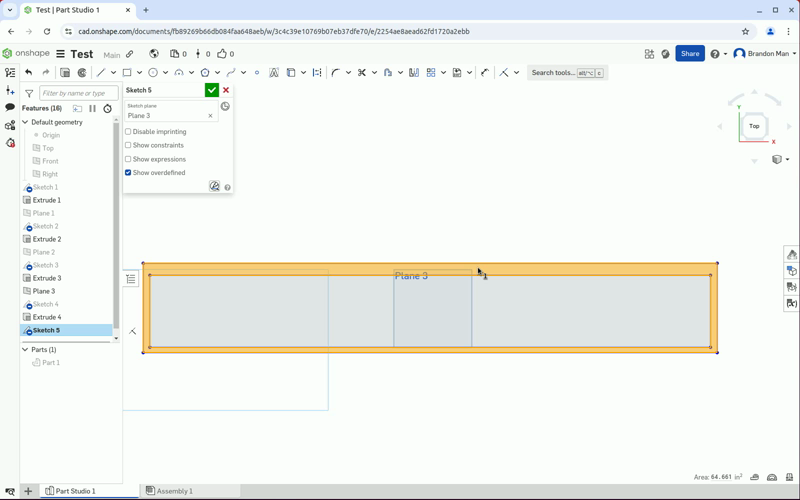
scroll(-6)
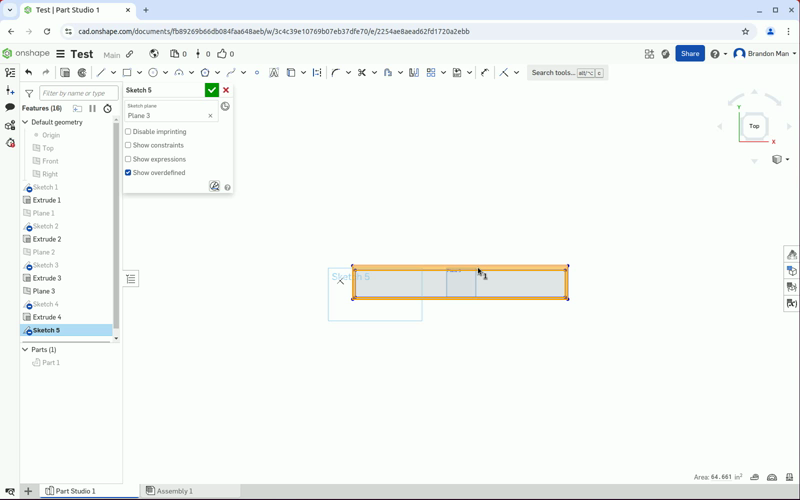
mouse_move(73, 352)
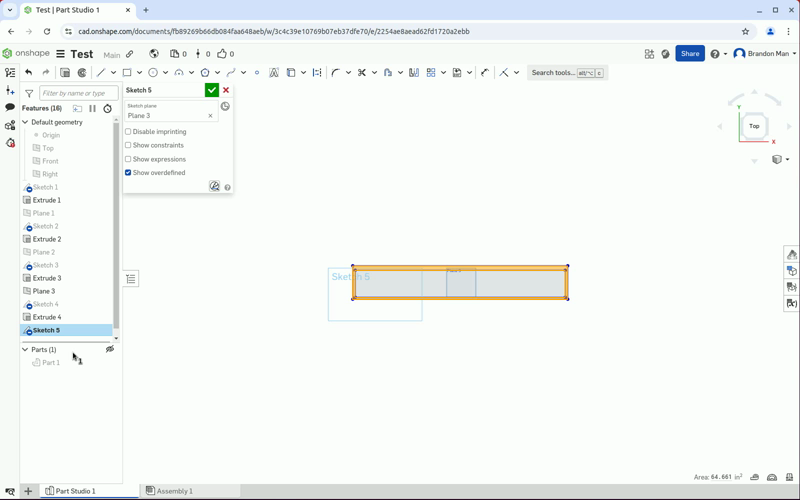
key(shift+y)
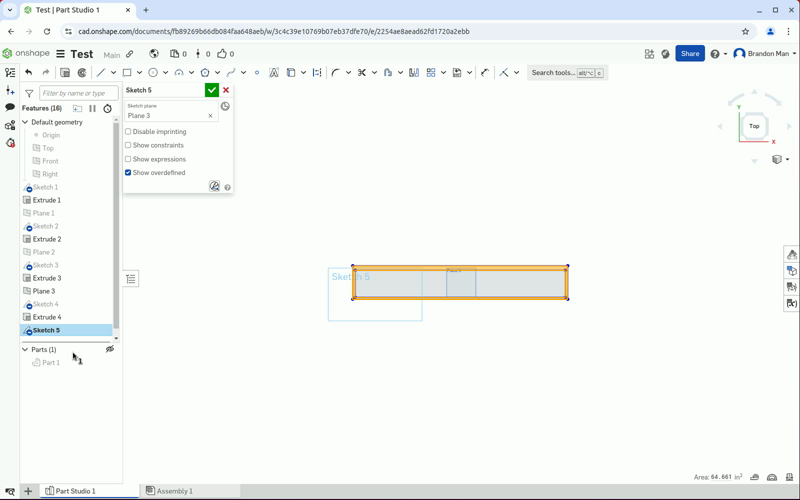
key(shift+e)
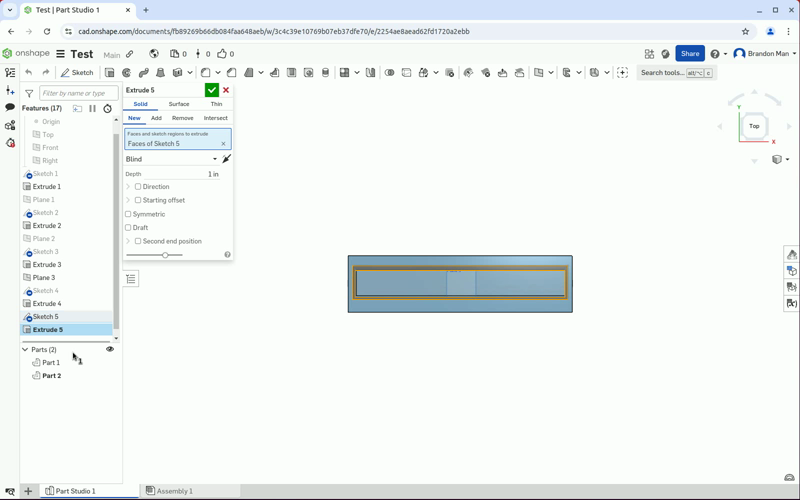
mouse_move(143, 106)
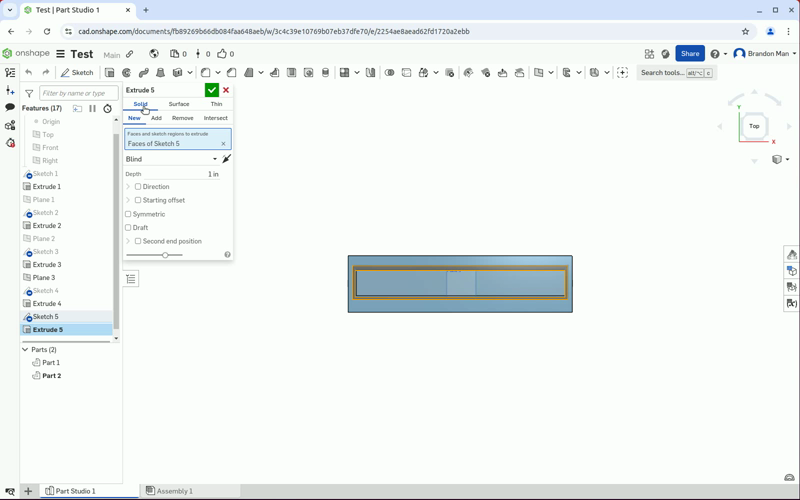
click(143, 106)
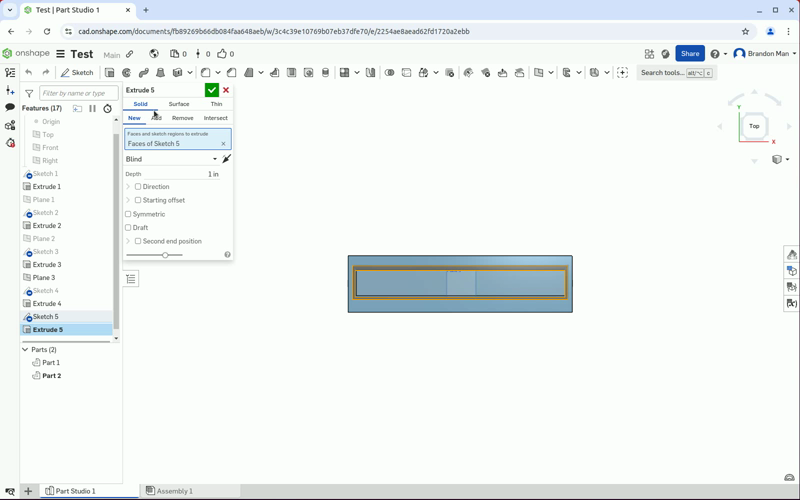
mouse_move(186, 120)
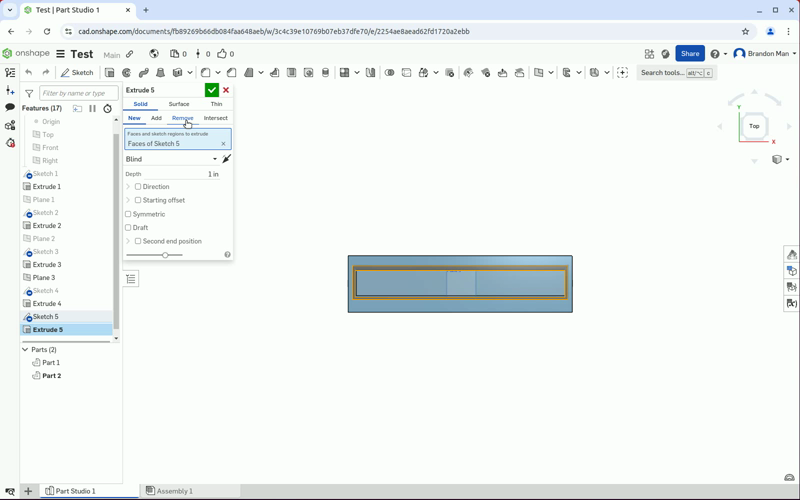
click(186, 120)
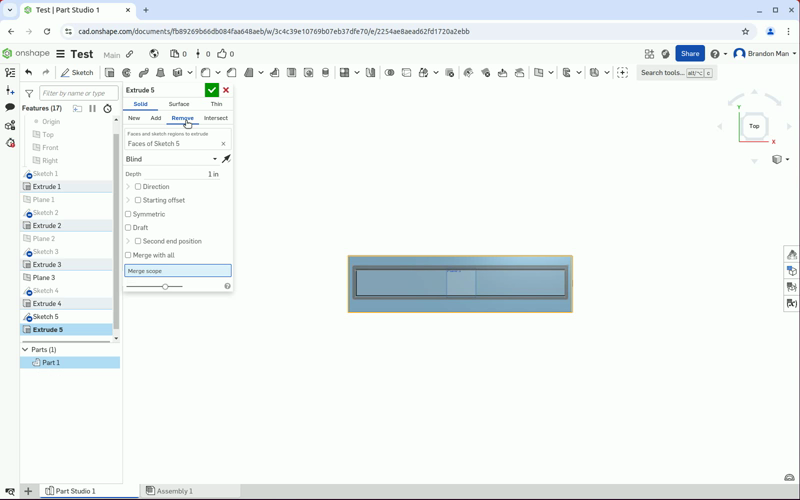
key(tab, 4)
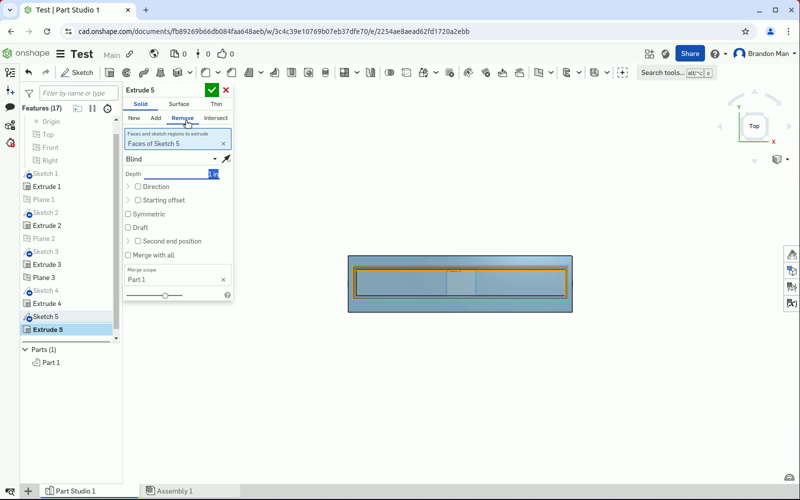
text(1.685)
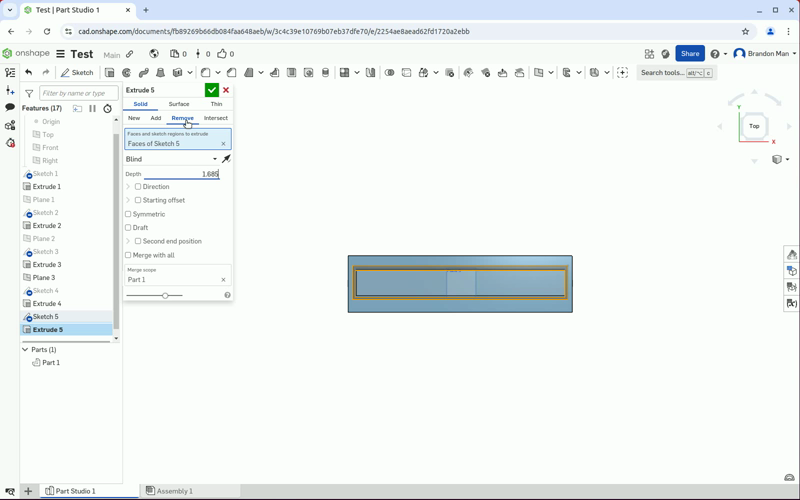
key(tab, 6)
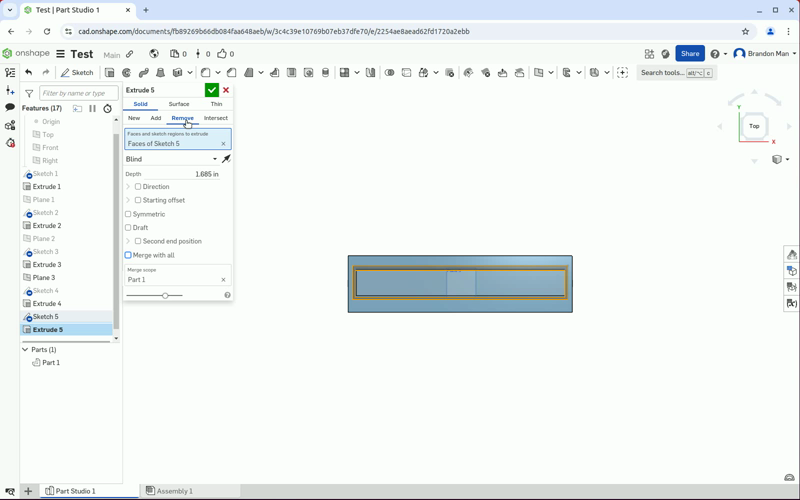
key(space)
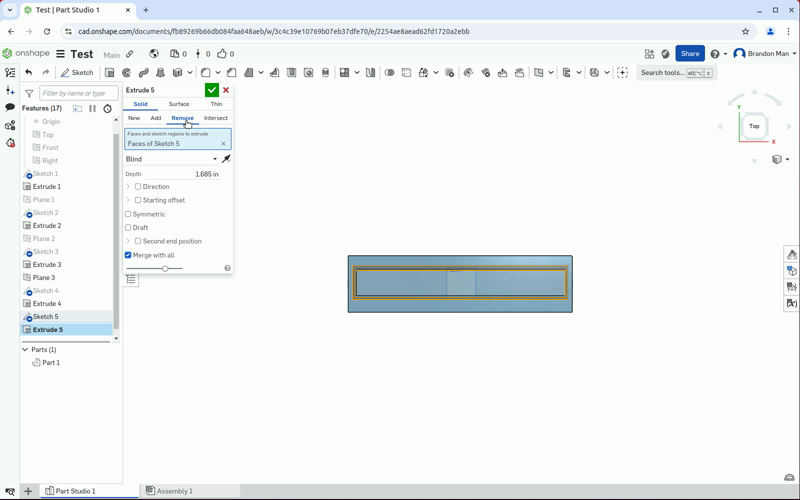
key(enter)
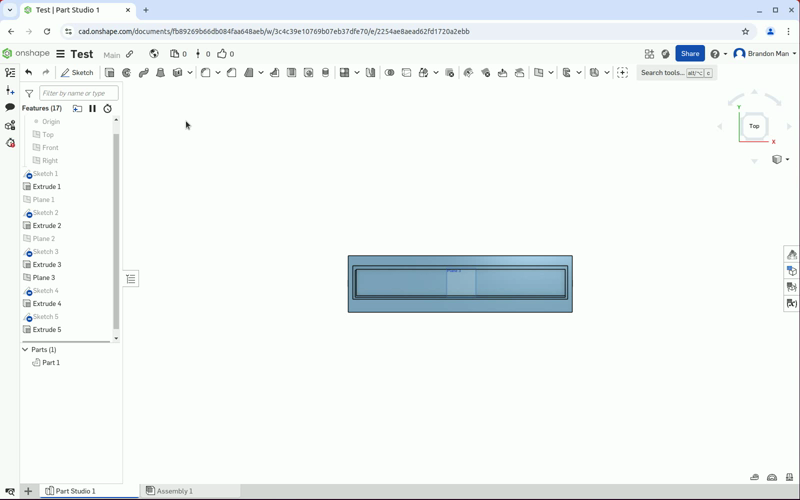
key(shift+h)
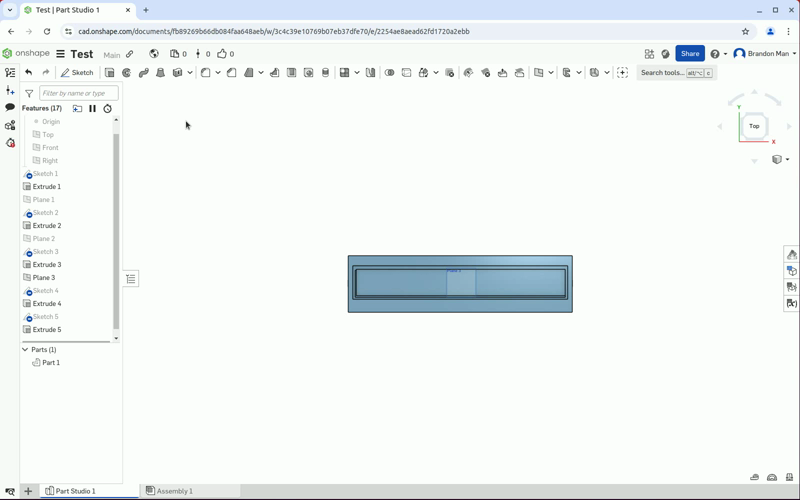
key(shift+h)
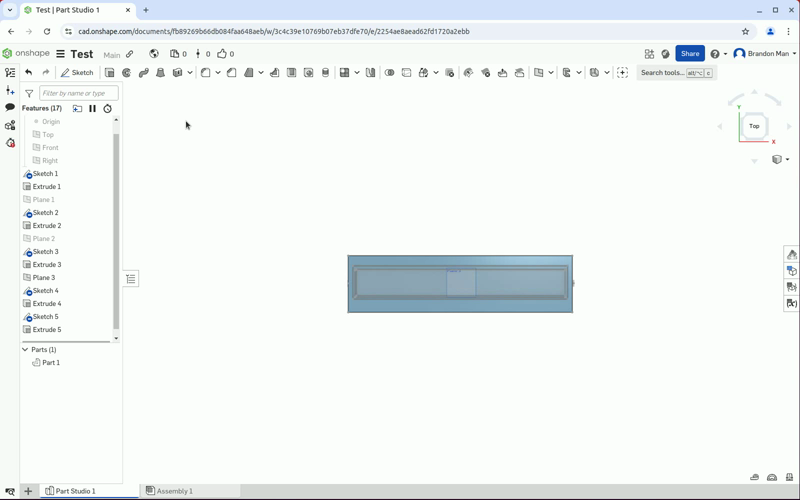
key(shift+7)
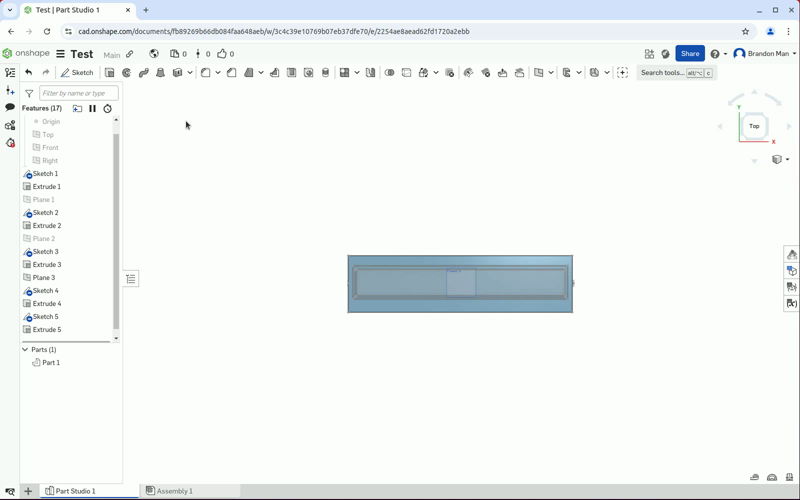
key(up, 3)
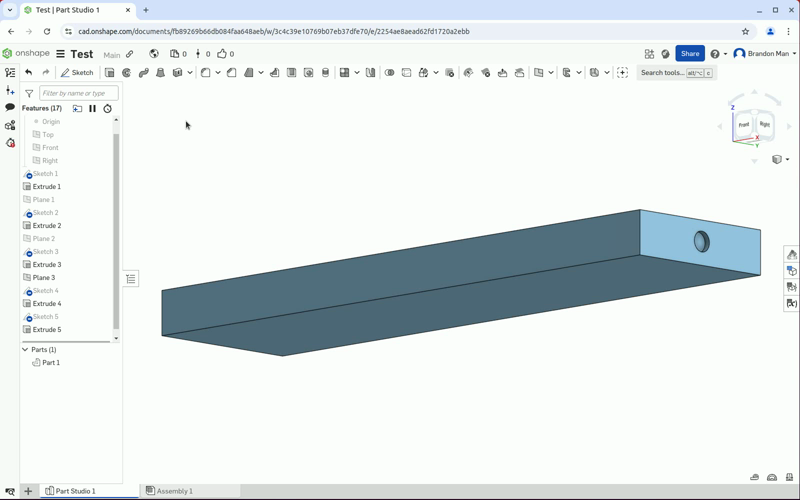
key(left, 3)
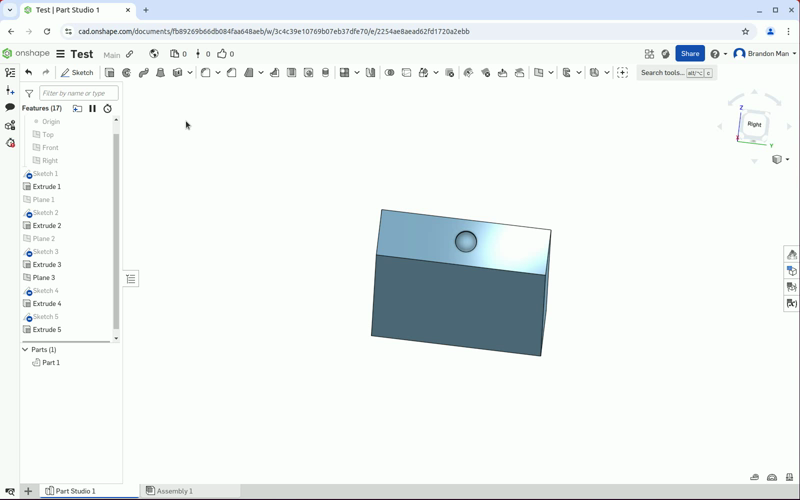
key(right, 3)
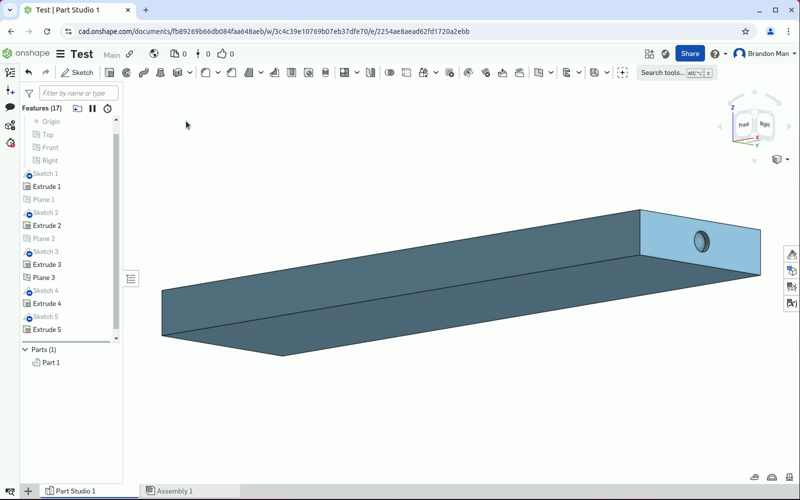
key(down, 3)
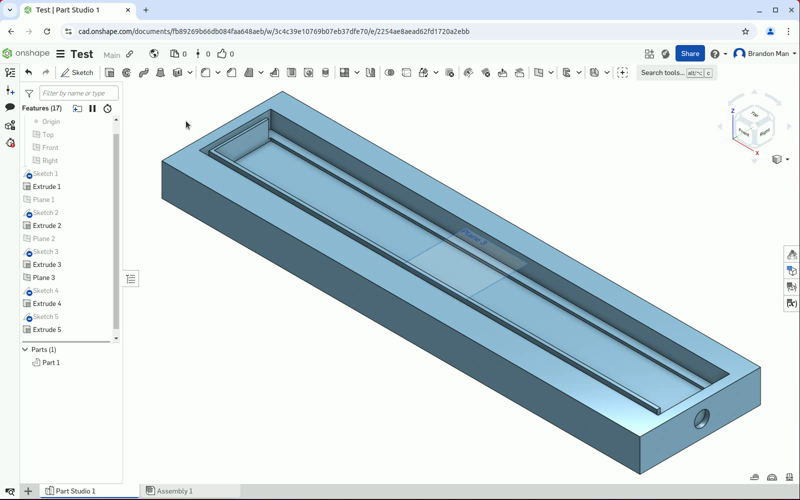
mouse_move(69, 176)
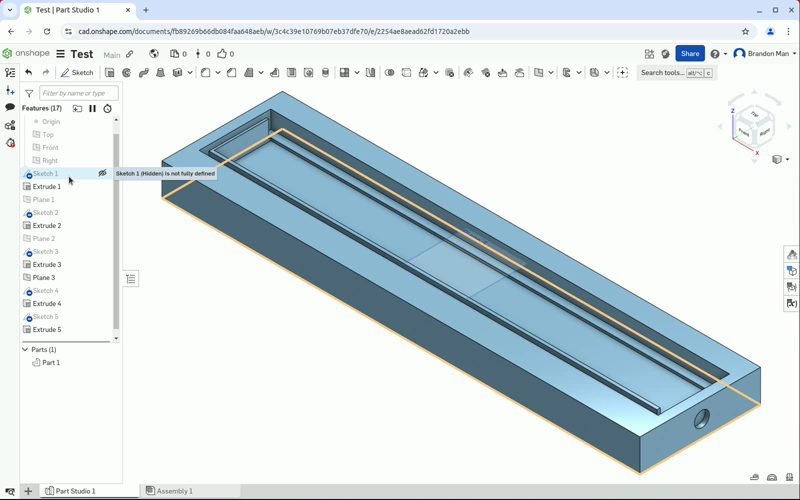
click(69, 176)